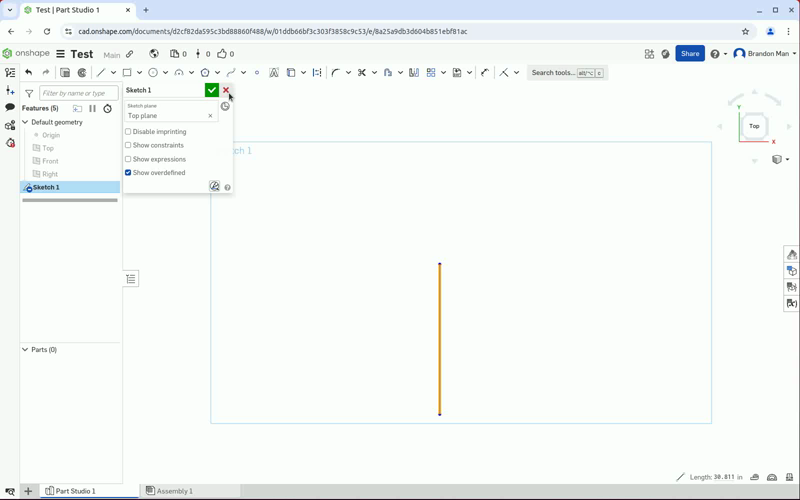
key(shift+h)
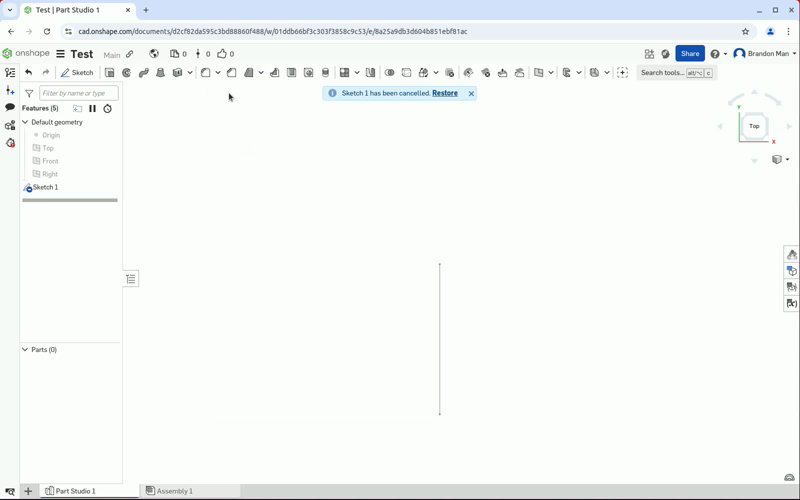
key(shift+s)
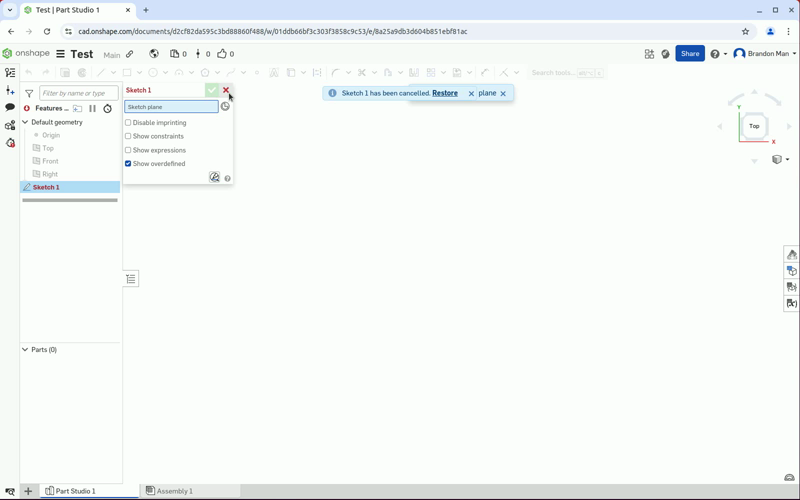
mouse_move(73, 150)
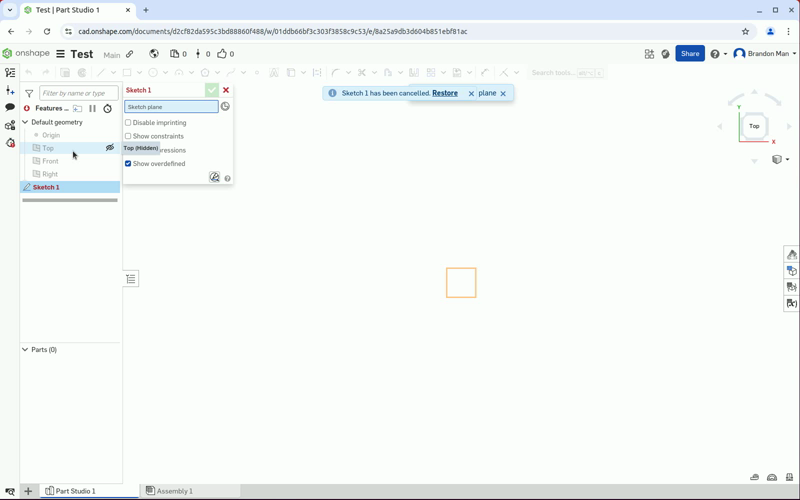
click(73, 150)
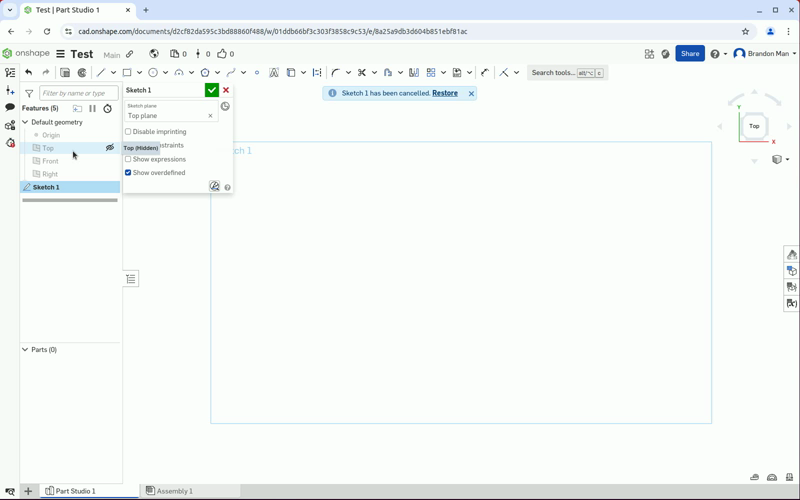
mouse_move(73, 352)
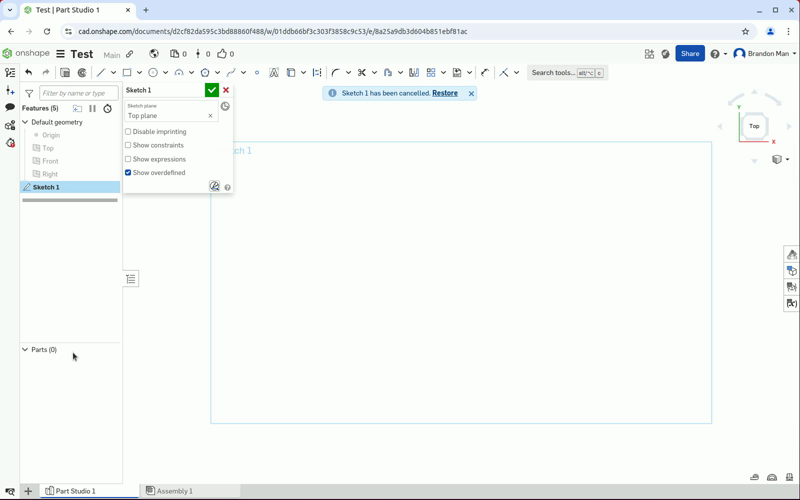
key(y)
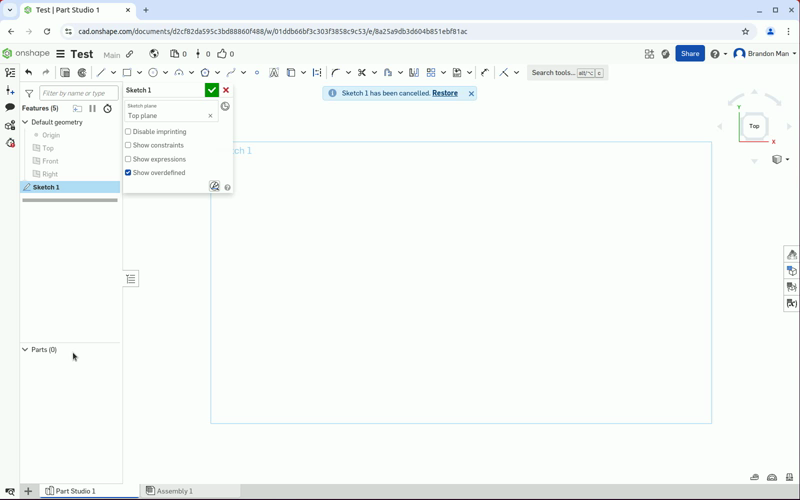
key(l)
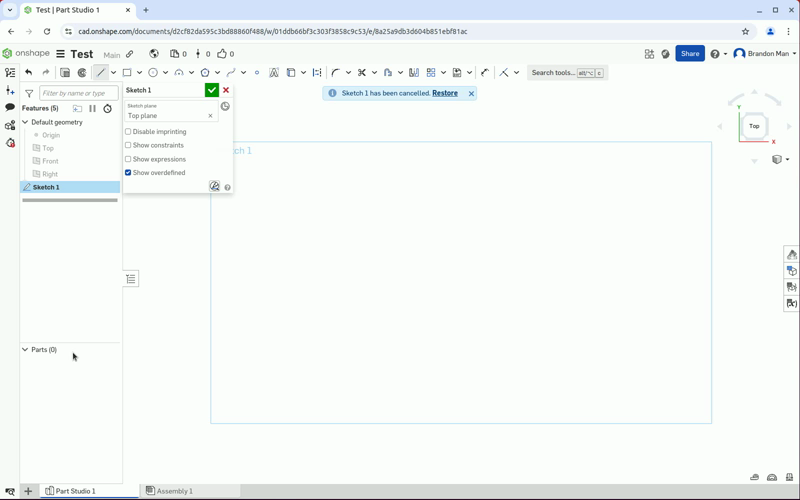
key_down(shift)
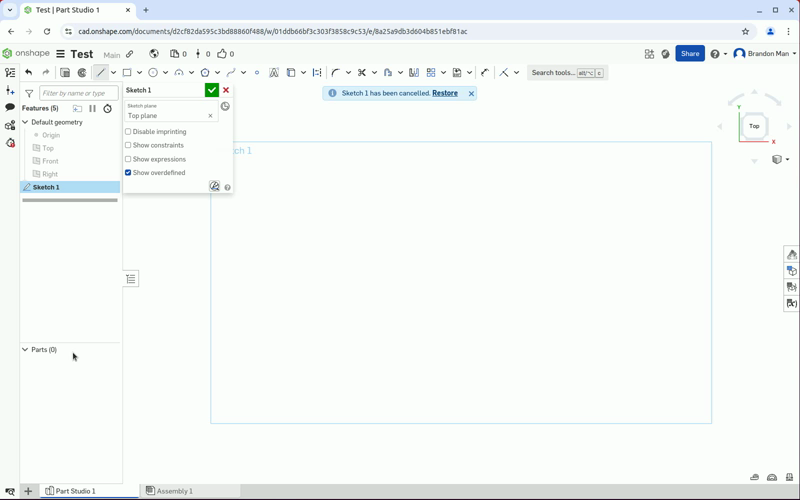
mouse_move(359, 327)
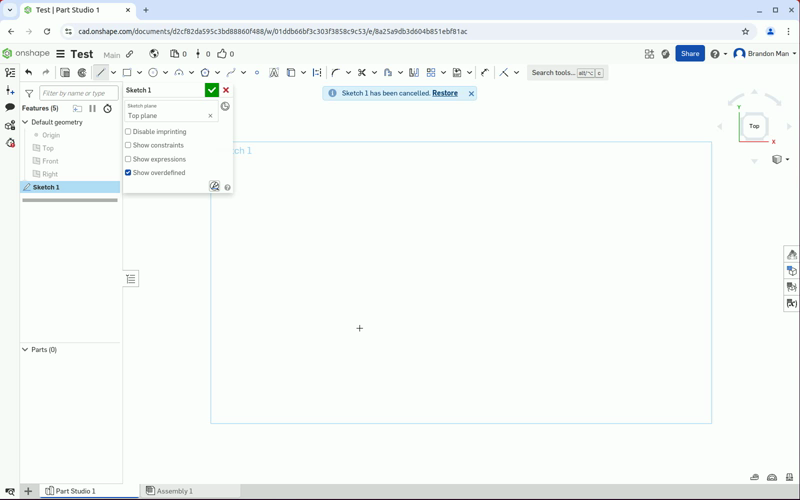
click(359, 327)
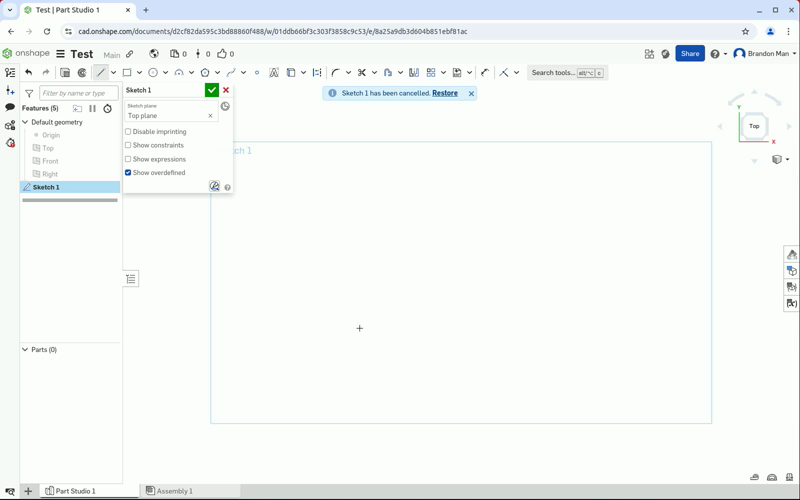
key_up(shift)
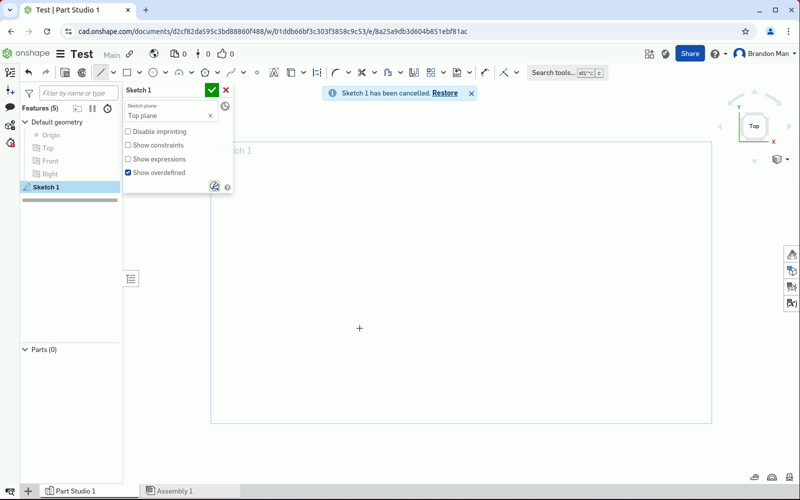
key_down(shift)
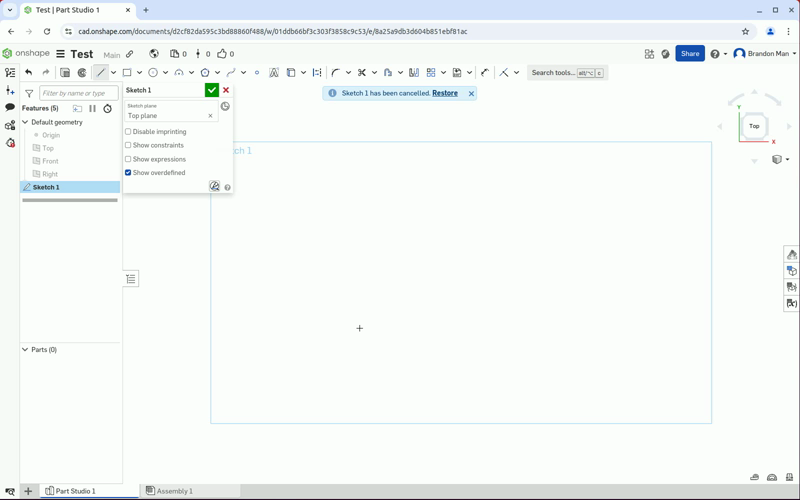
mouse_move(359, 238)
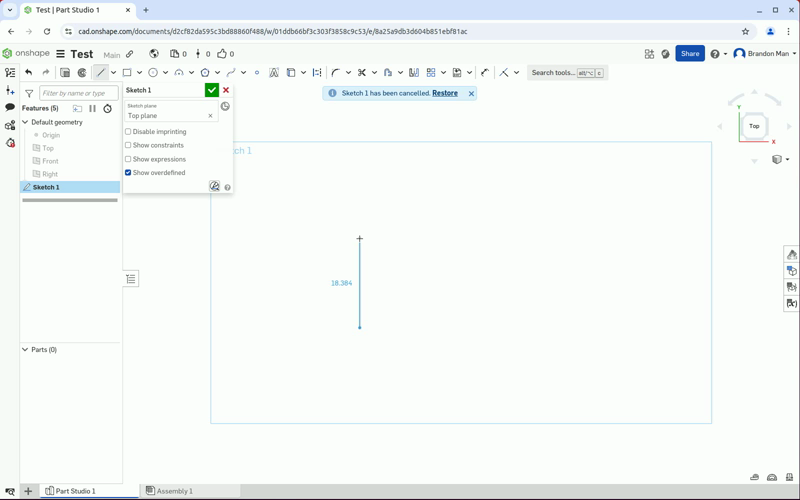
click(359, 238)
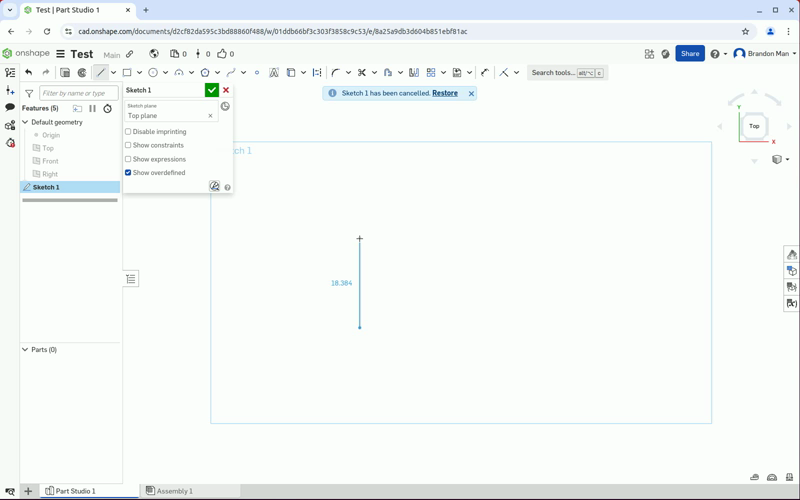
key_up(shift)
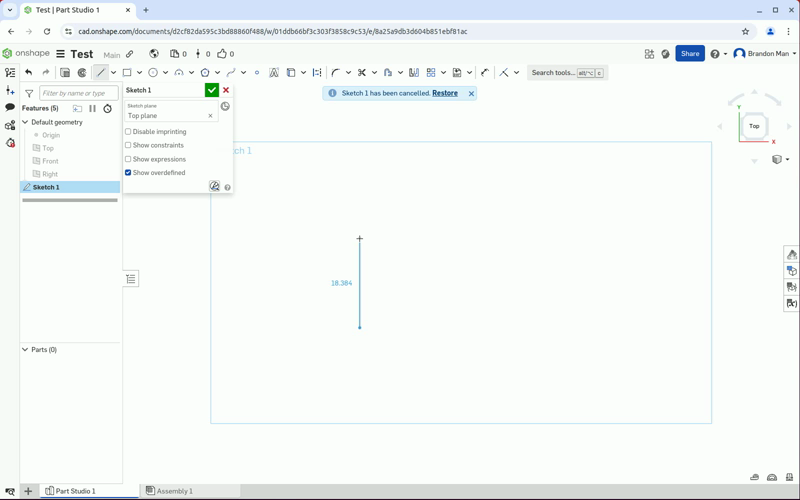
key(esc)
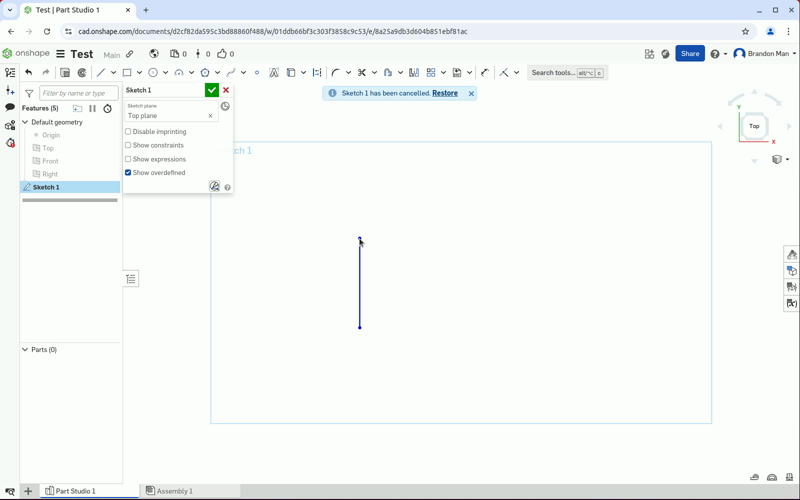
key(a)
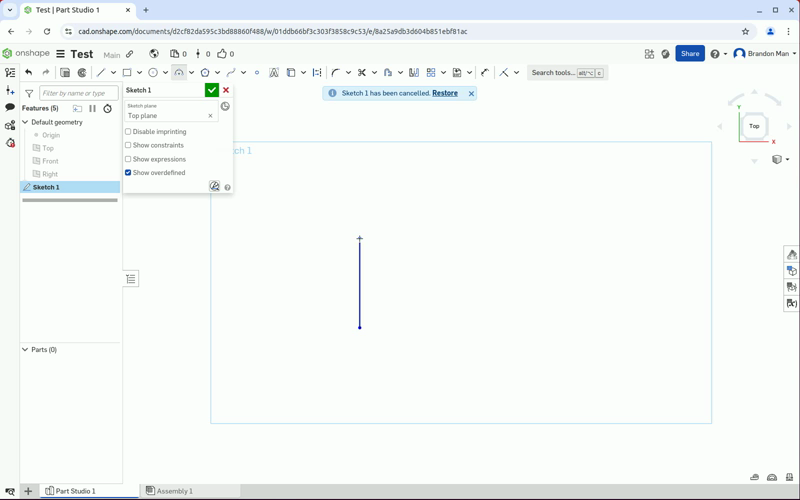
mouse_move(359, 238)
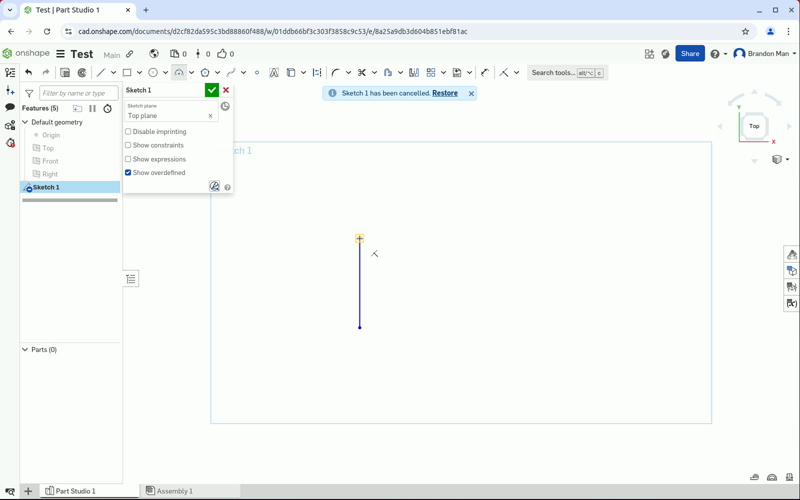
click(359, 238)
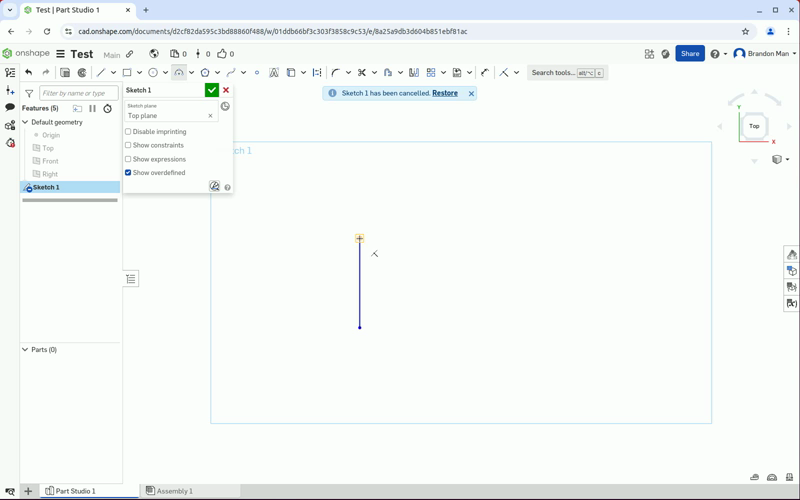
key_down(shift)
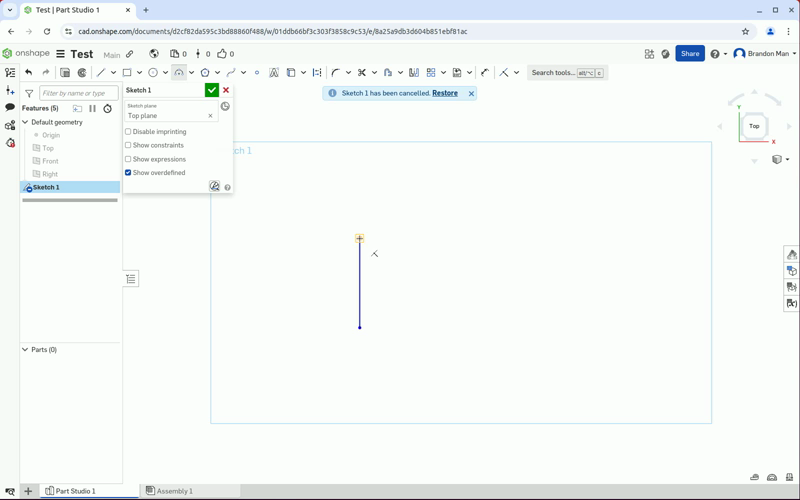
mouse_move(371, 226)
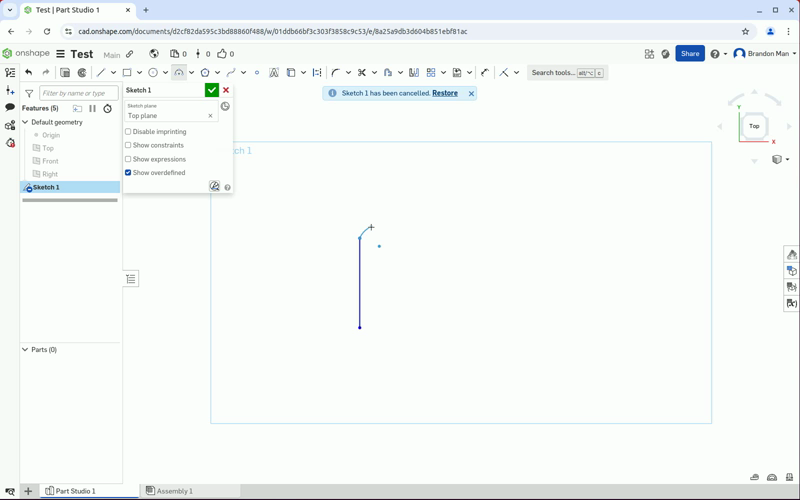
click(371, 226)
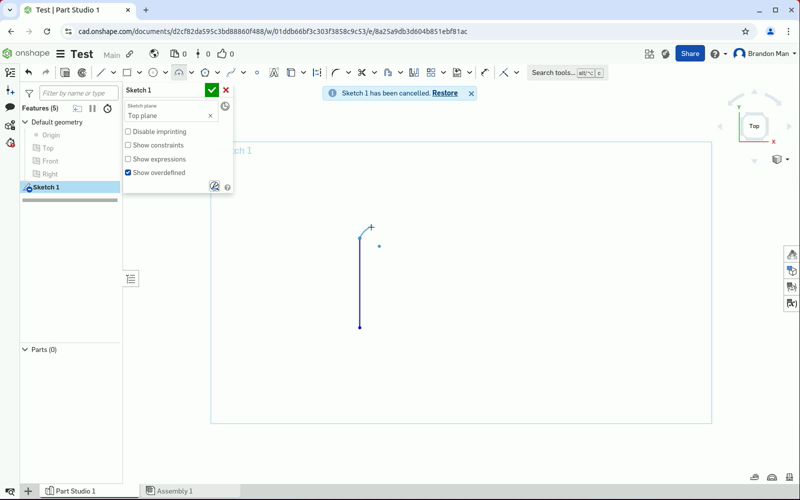
mouse_move(352, 219)
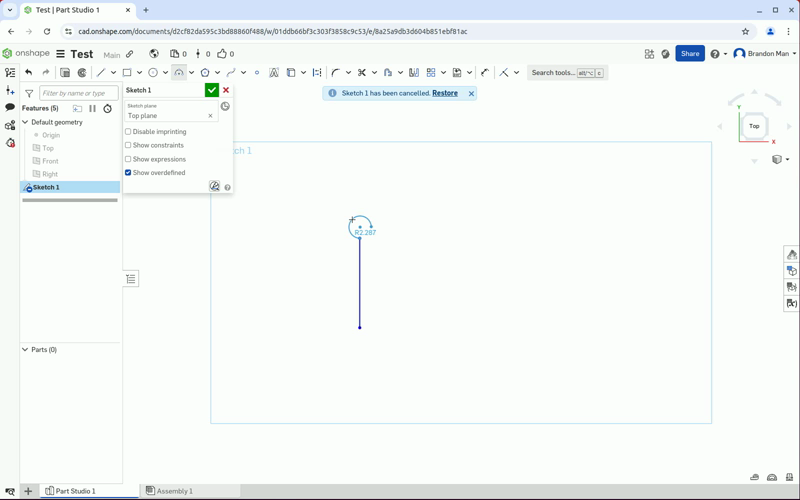
click(352, 219)
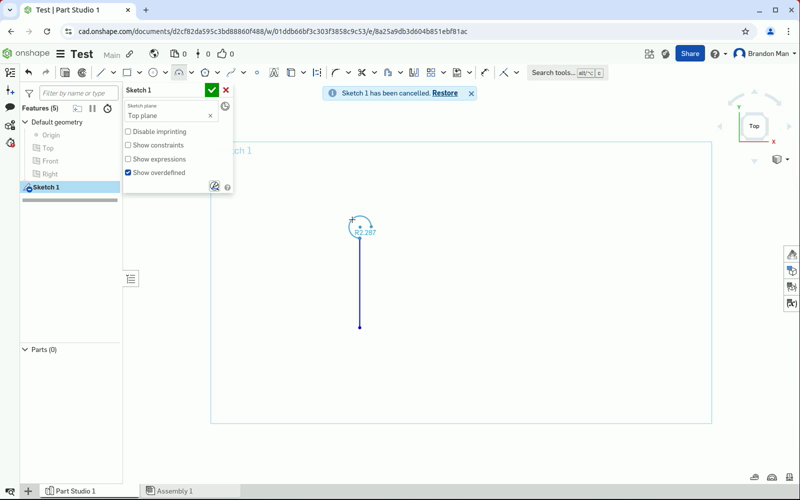
key_up(shift)
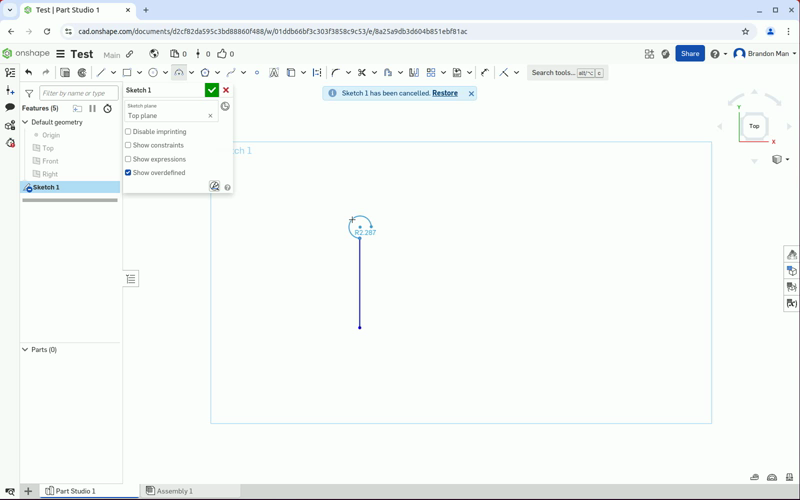
key(esc)
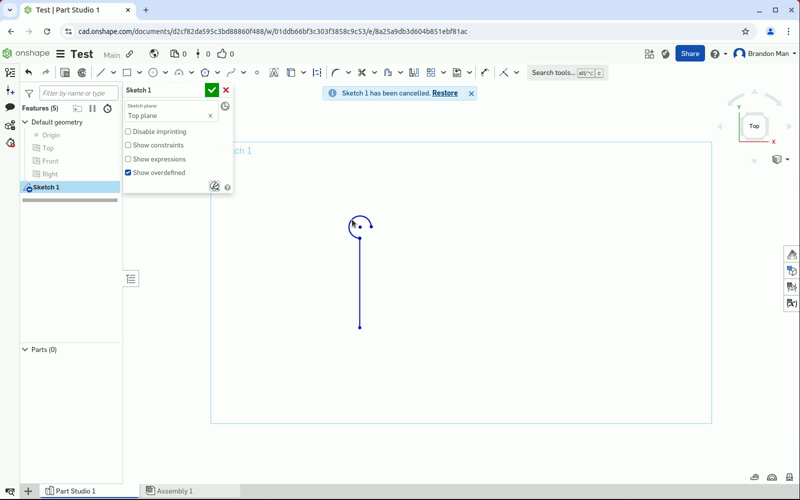
key(l)
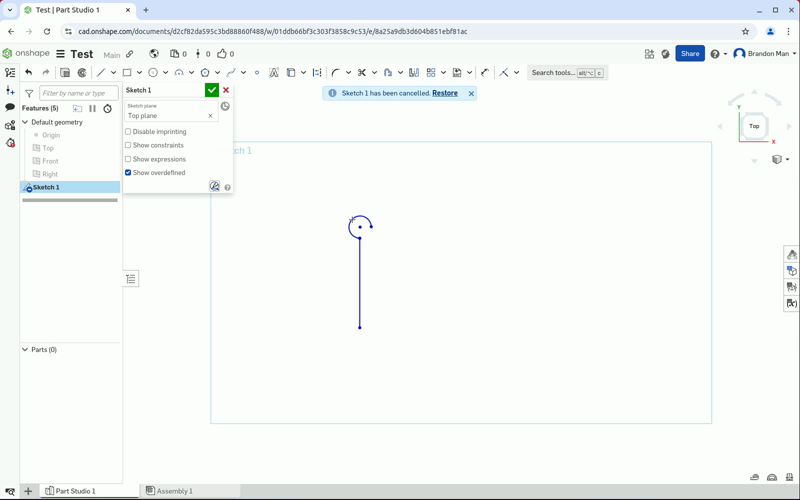
mouse_move(371, 226)
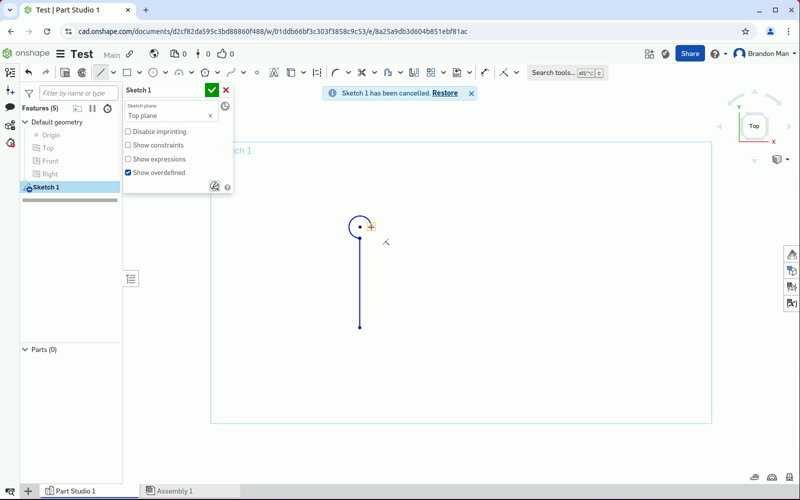
click(371, 226)
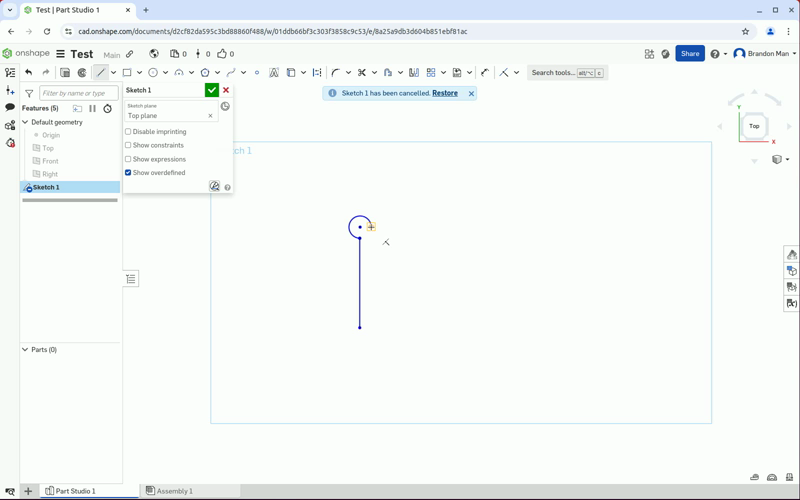
key_down(shift)
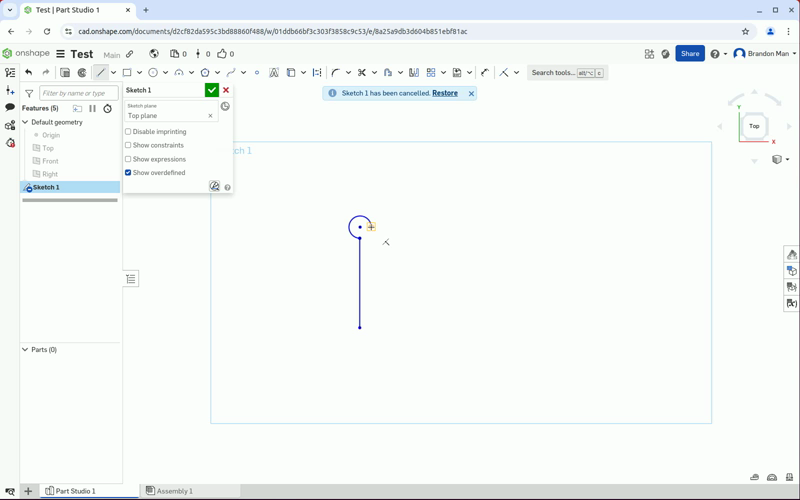
mouse_move(549, 226)
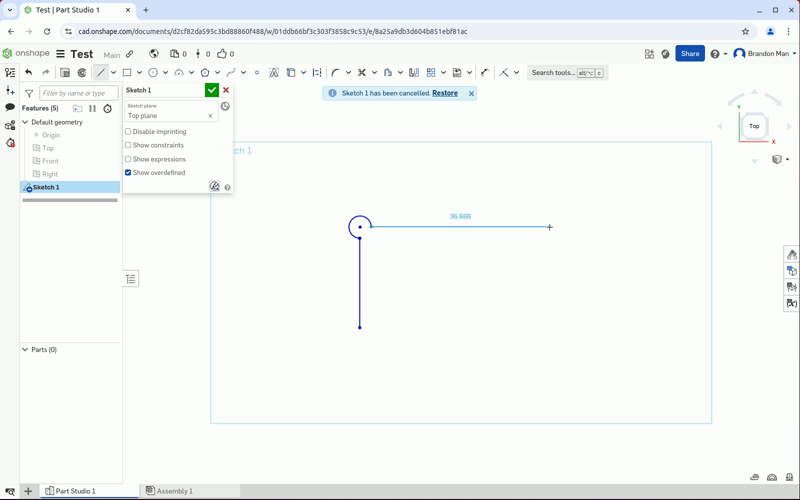
click(549, 226)
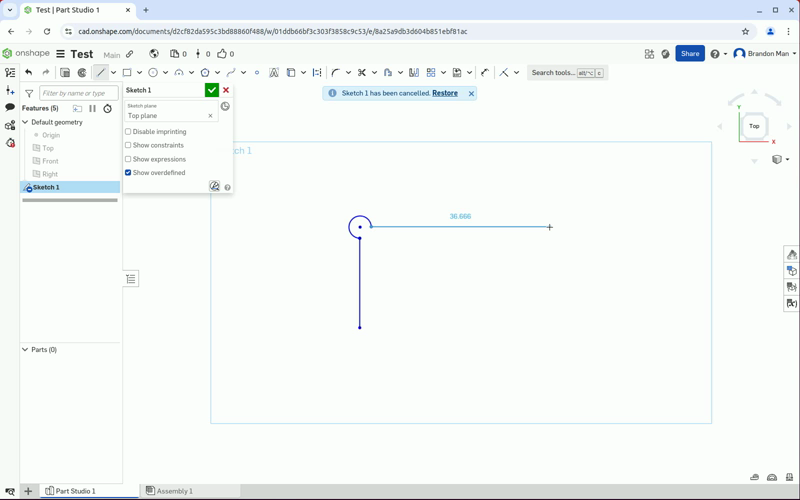
key_up(shift)
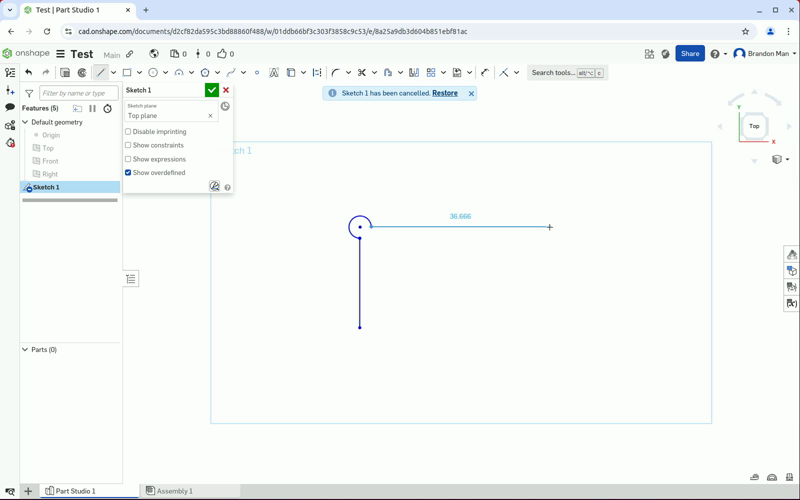
key(esc)
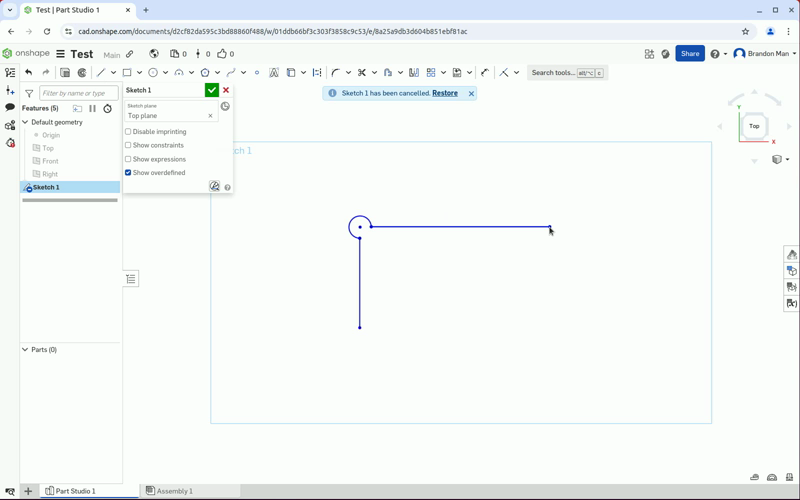
key(a)
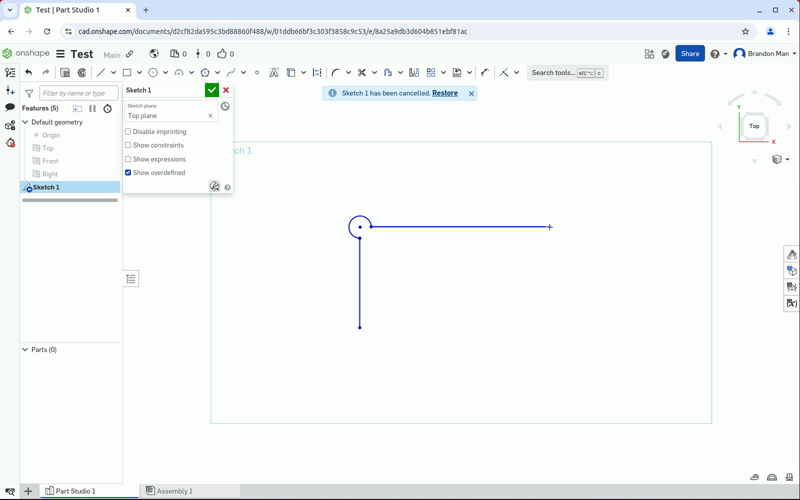
mouse_move(549, 226)
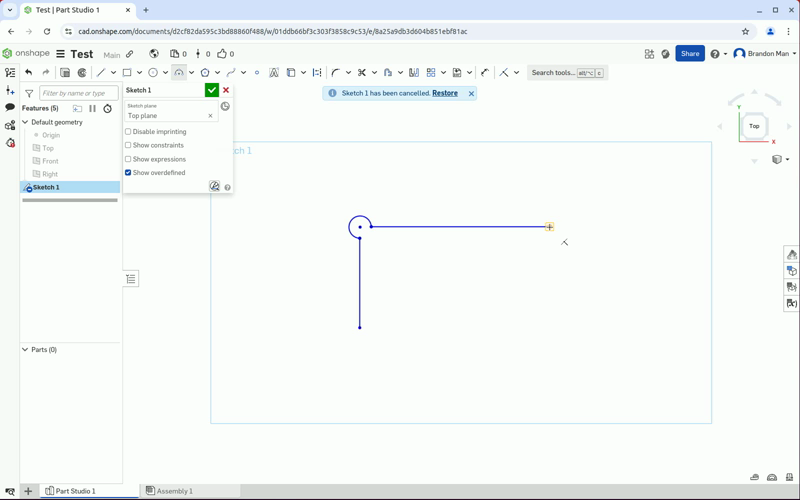
click(549, 226)
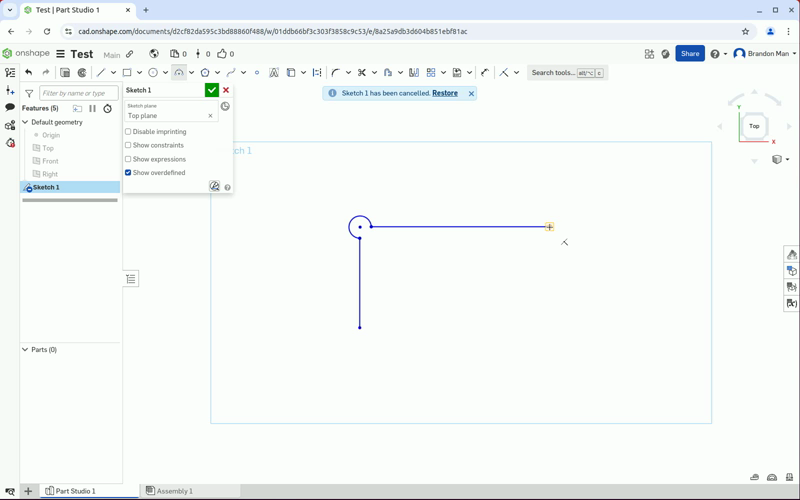
key_down(shift)
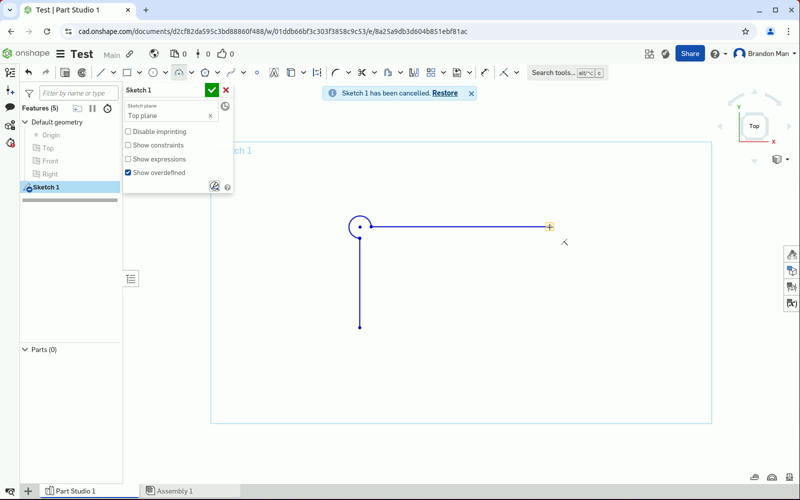
mouse_move(561, 238)
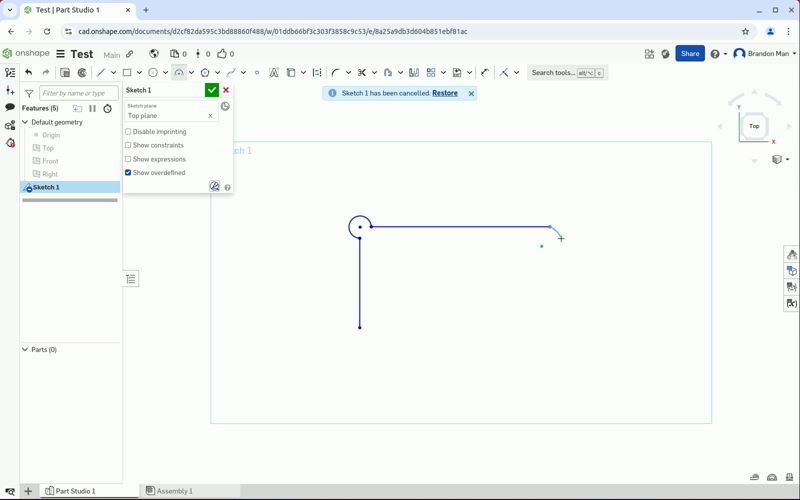
click(561, 238)
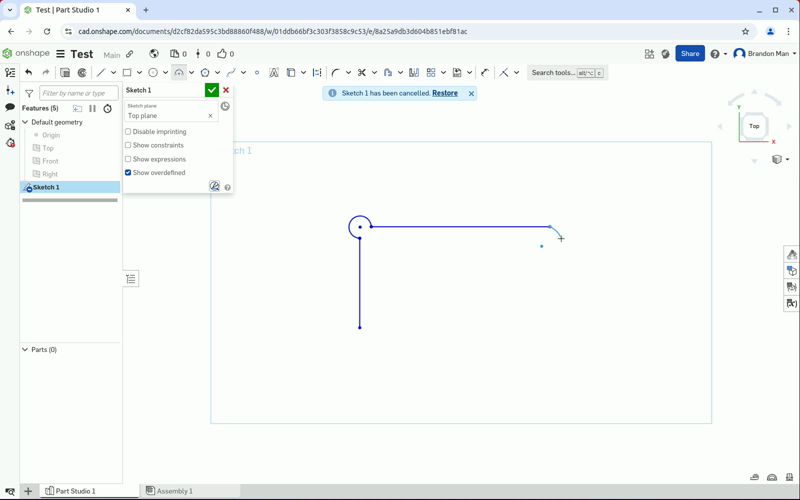
mouse_move(568, 219)
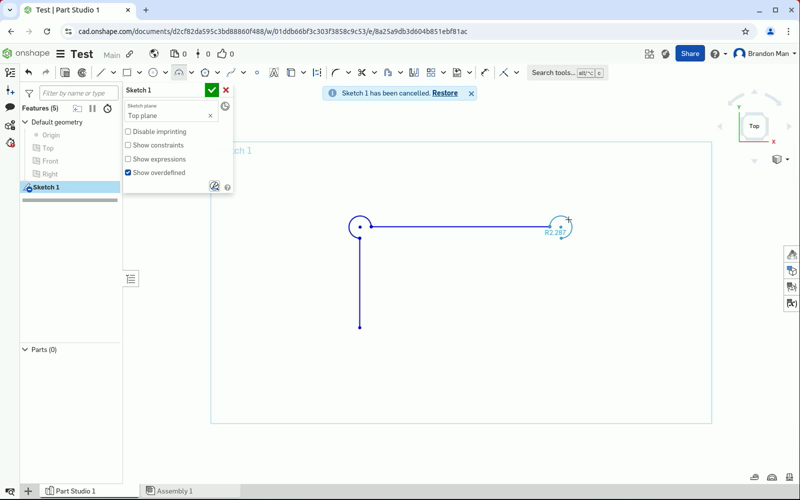
click(568, 219)
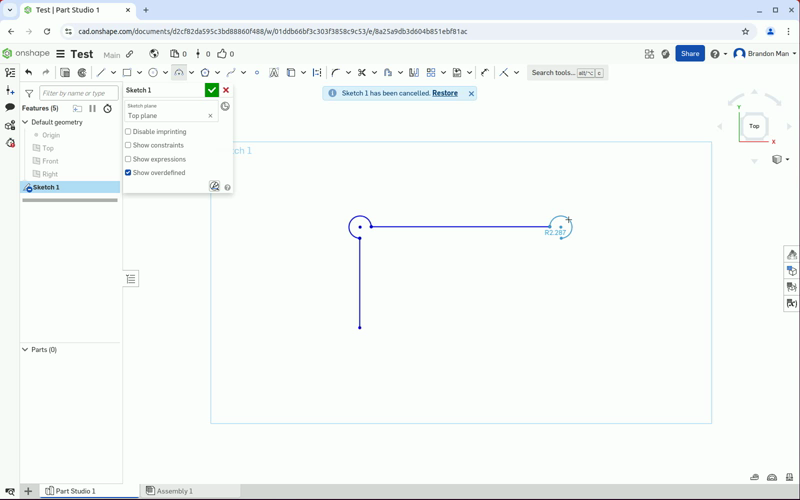
key_up(shift)
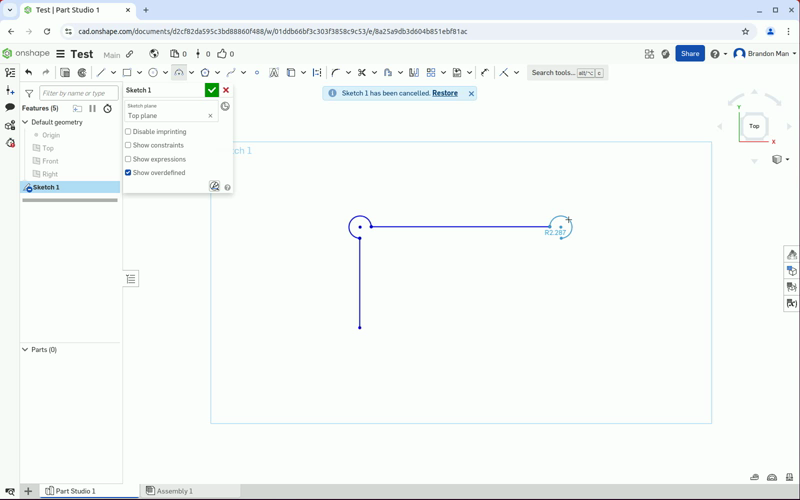
key(esc)
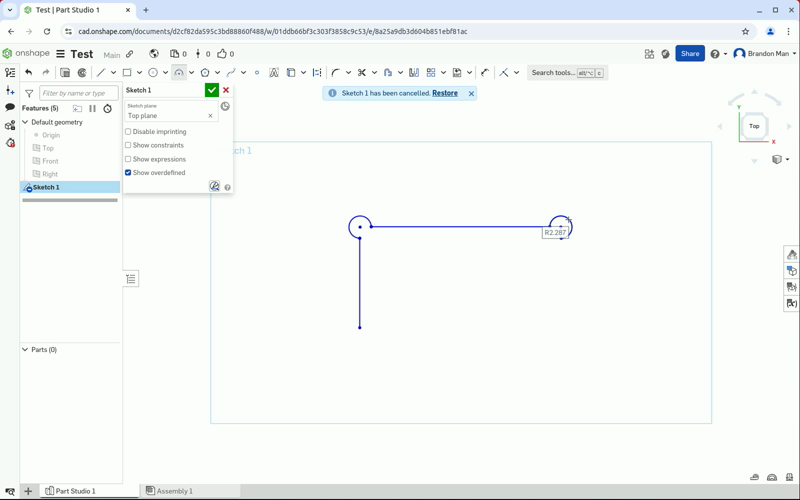
key(l)
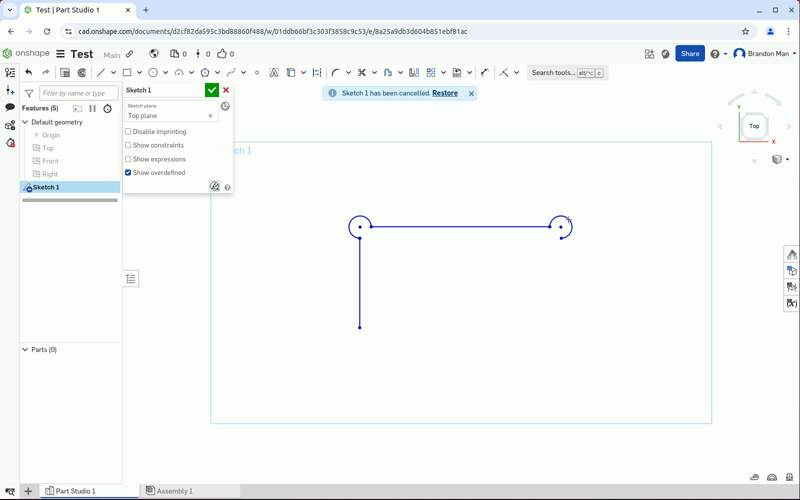
mouse_move(561, 238)
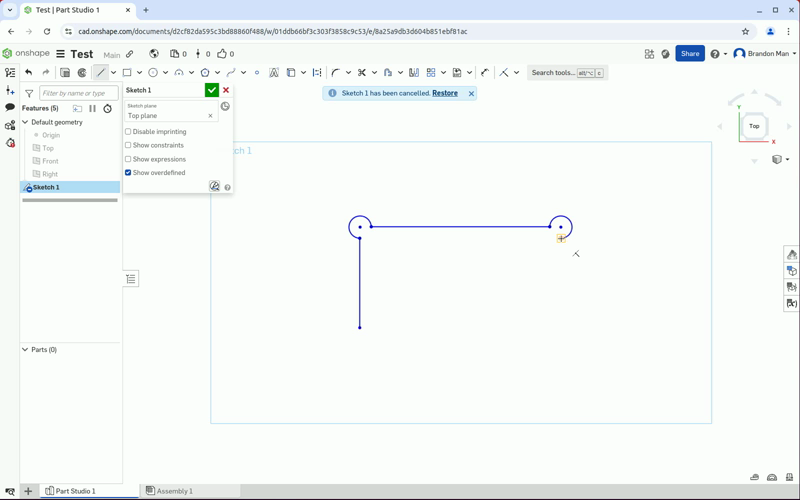
click(561, 238)
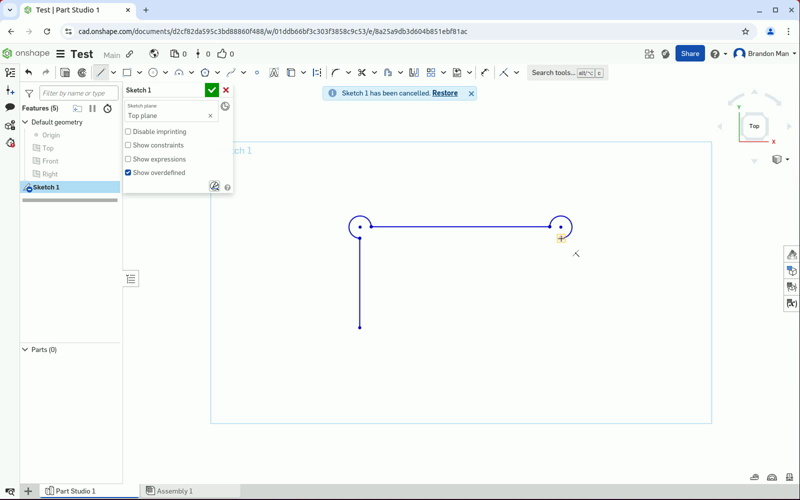
key_down(shift)
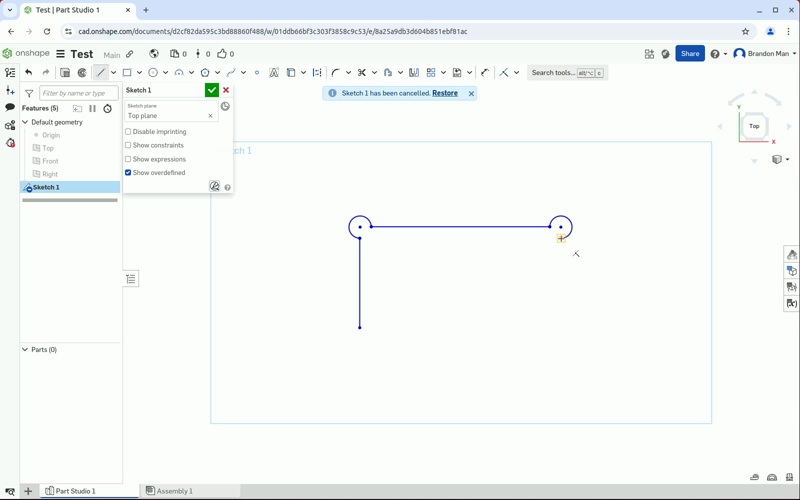
mouse_move(561, 327)
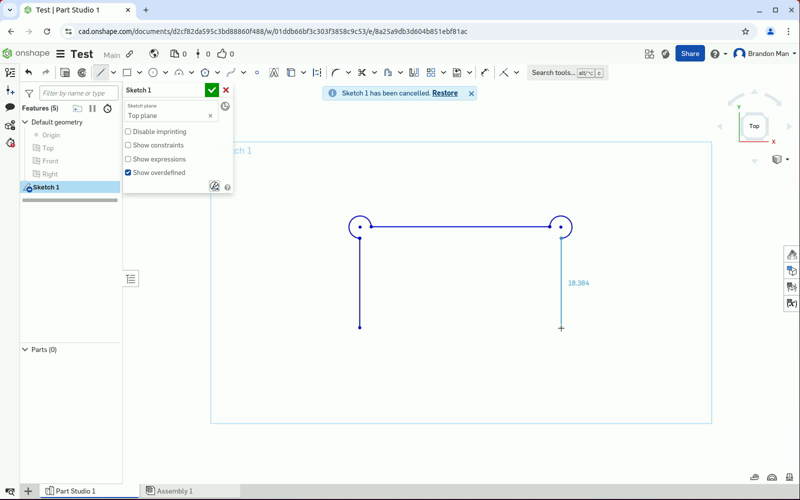
click(561, 327)
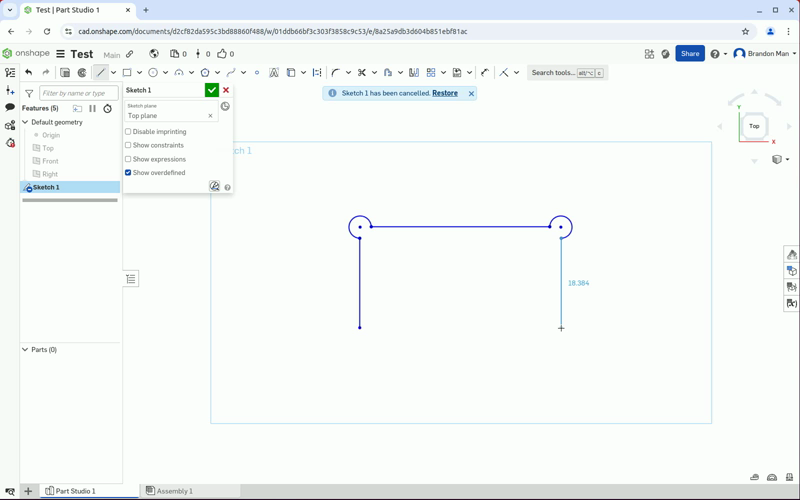
key_up(shift)
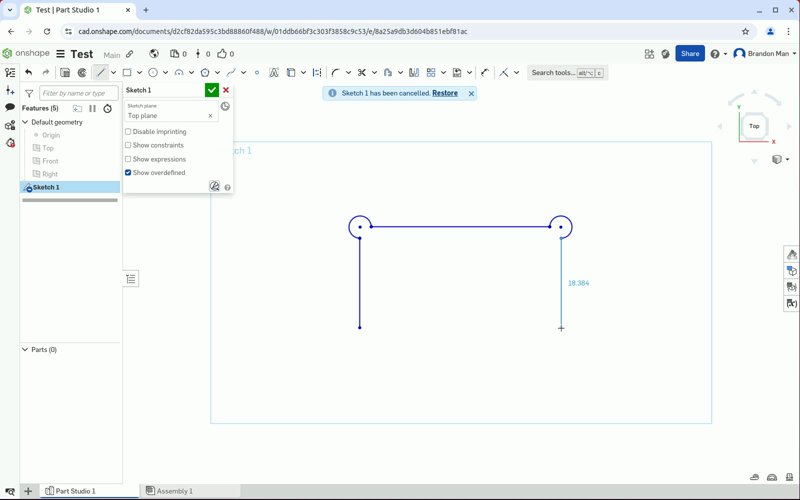
key(esc)
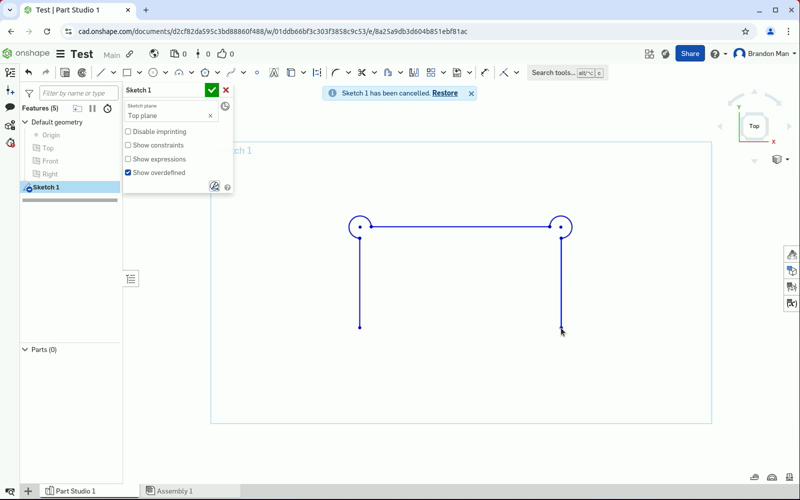
key(a)
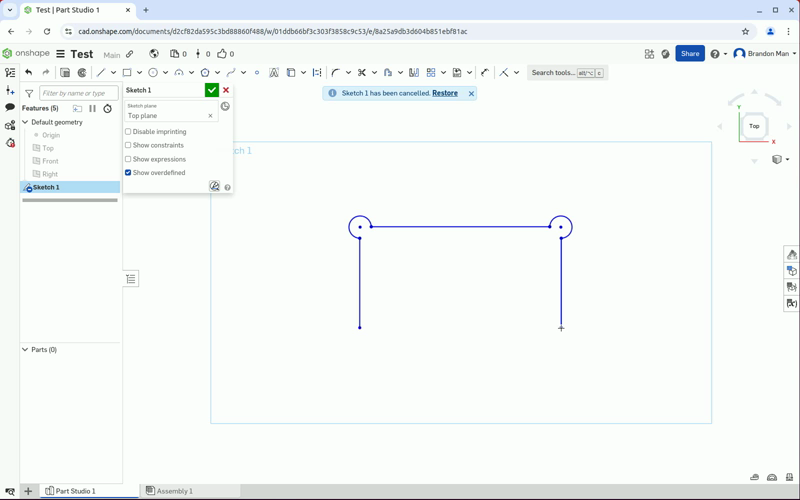
mouse_move(561, 327)
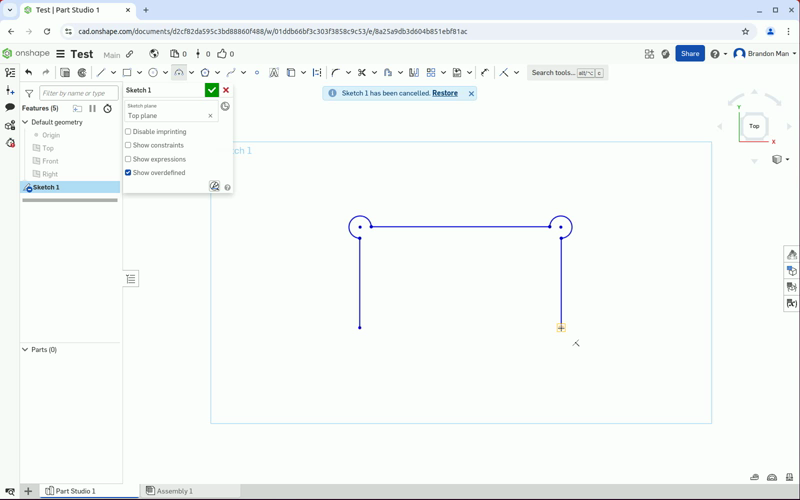
click(561, 327)
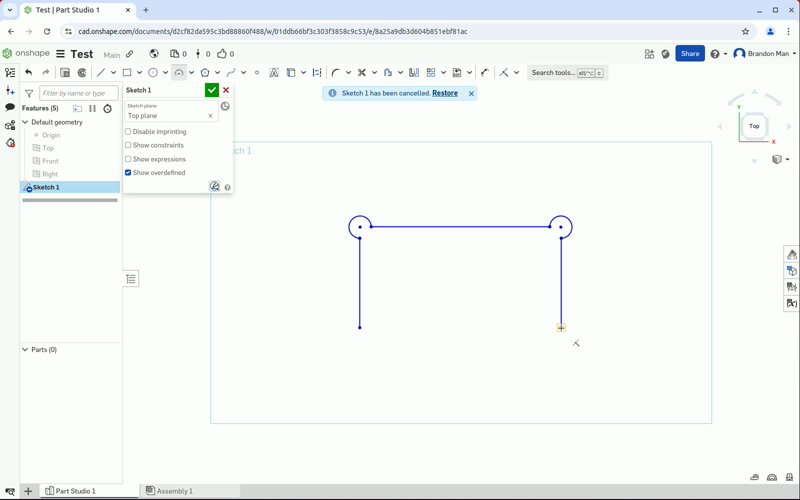
key_down(shift)
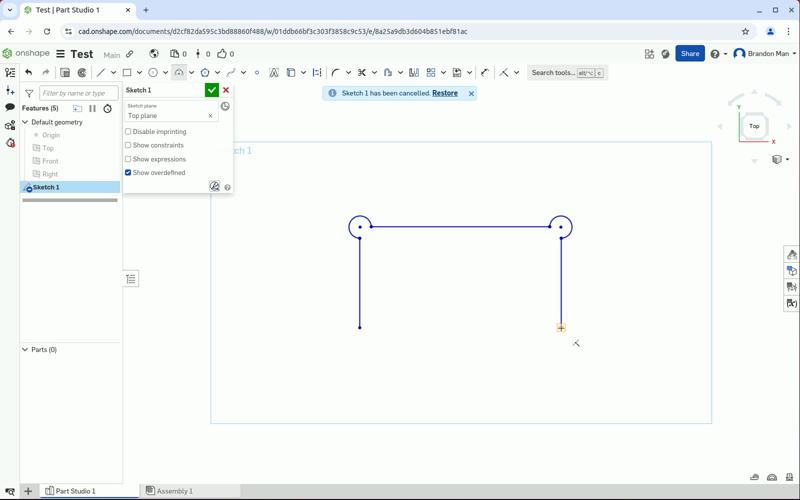
mouse_move(549, 338)
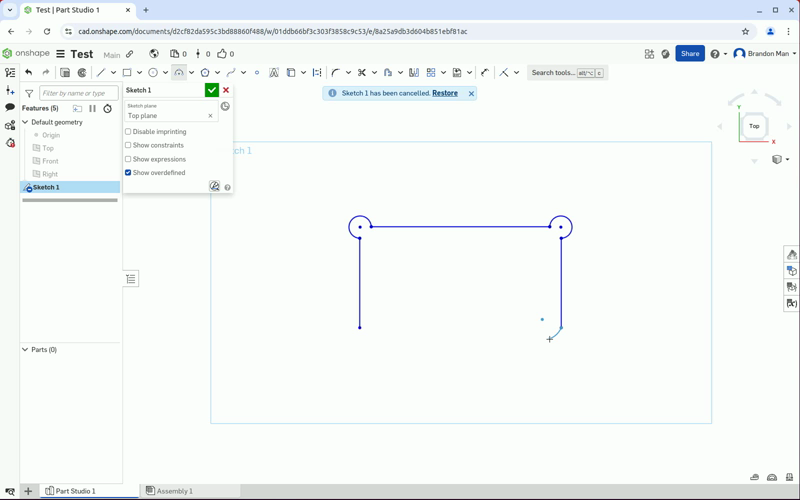
click(549, 338)
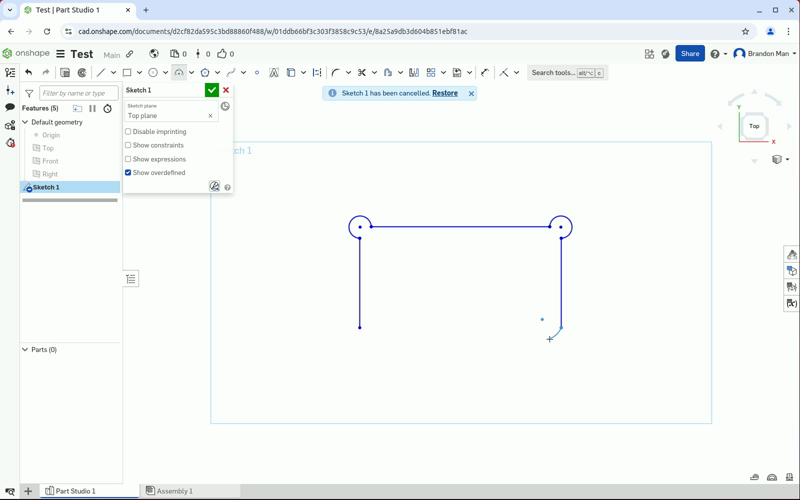
mouse_move(568, 346)
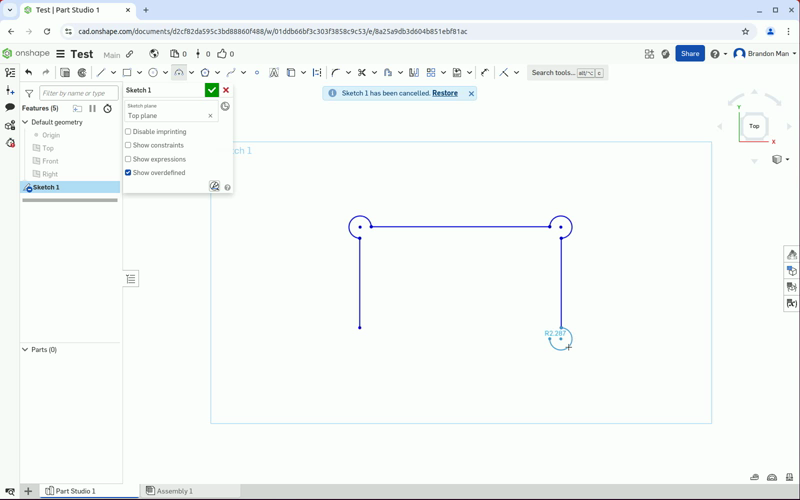
click(568, 346)
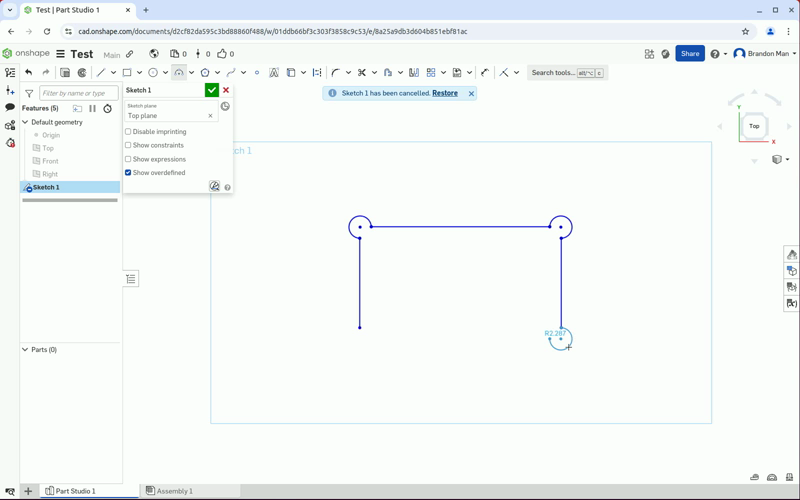
key_up(shift)
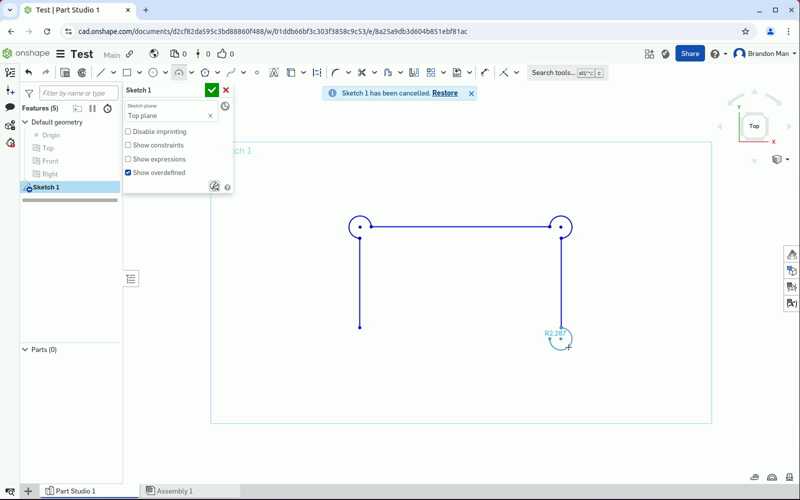
key(esc)
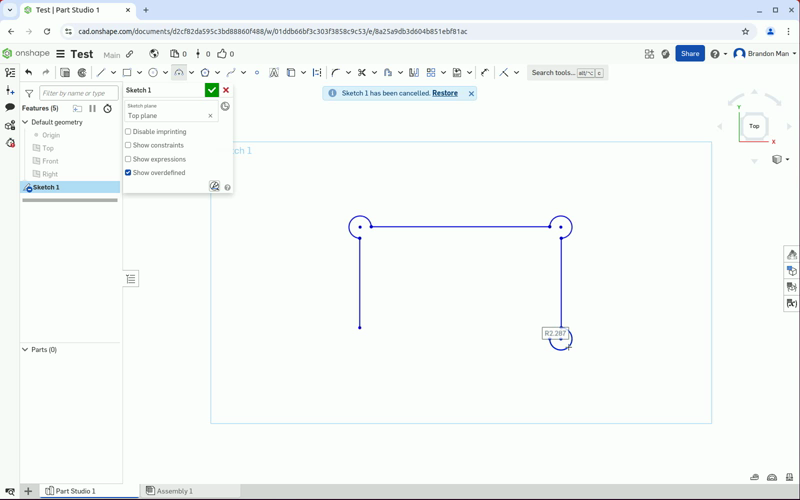
key(l)
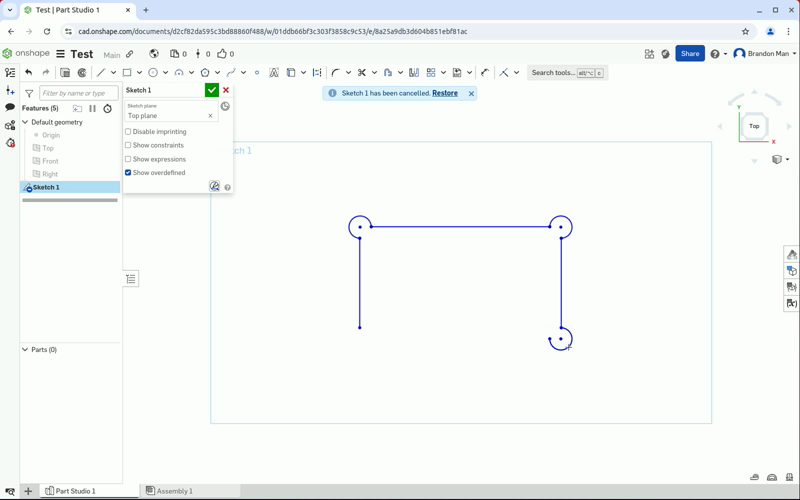
mouse_move(549, 338)
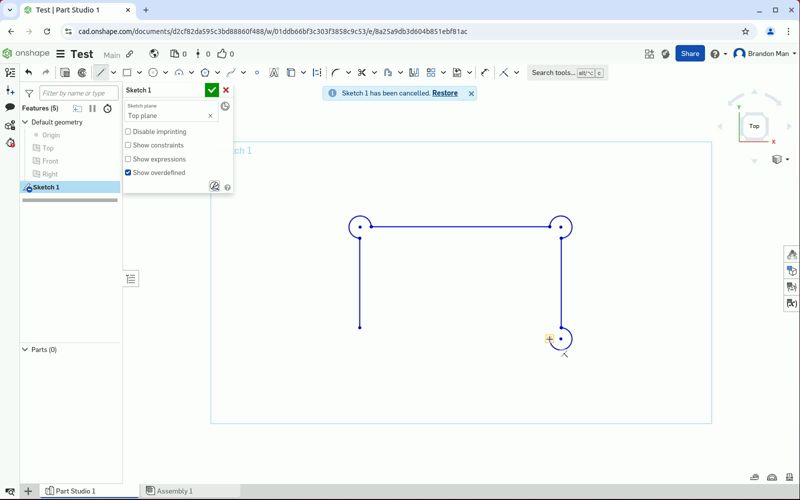
click(549, 338)
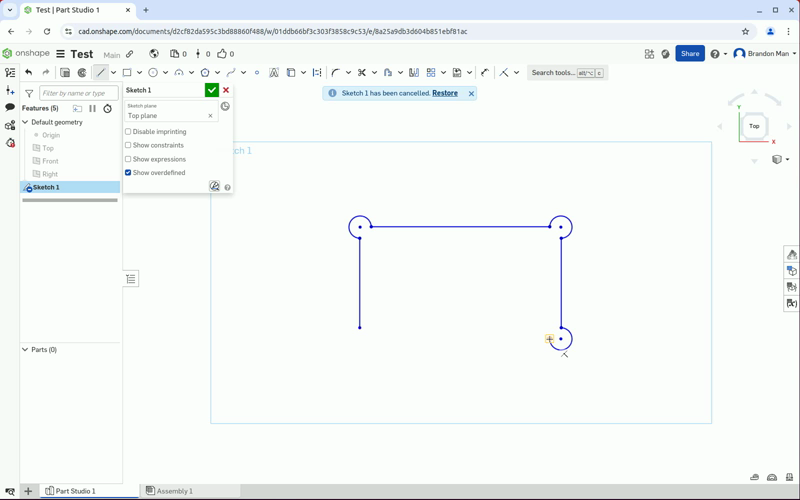
key_down(shift)
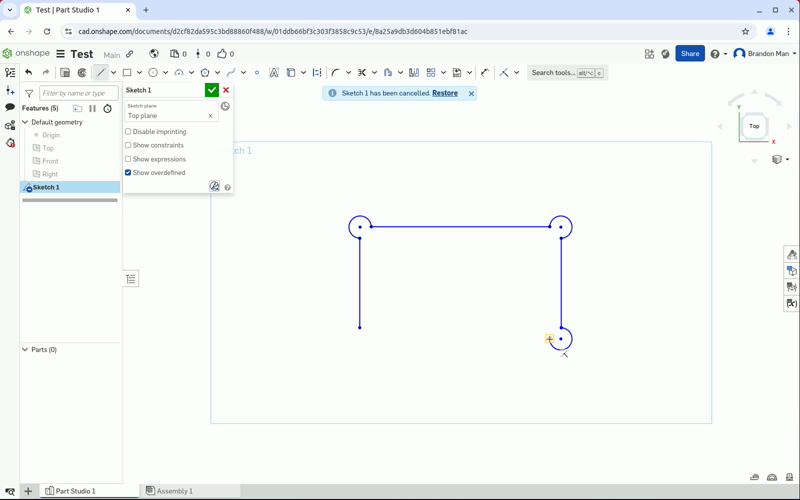
mouse_move(371, 338)
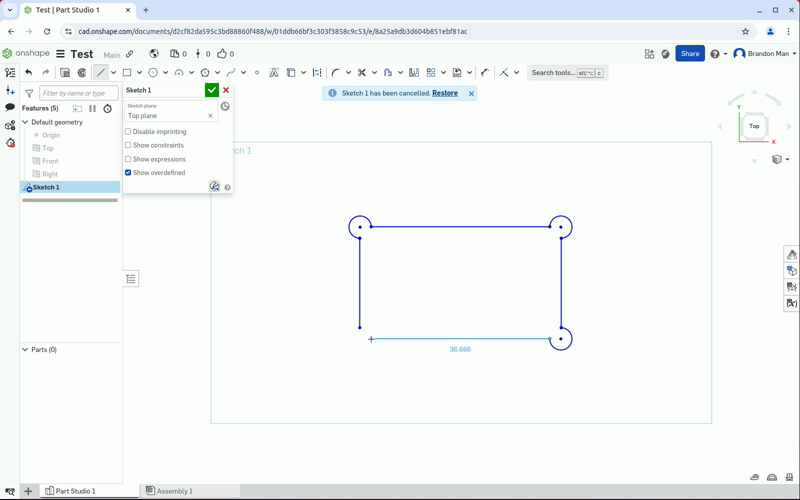
click(371, 338)
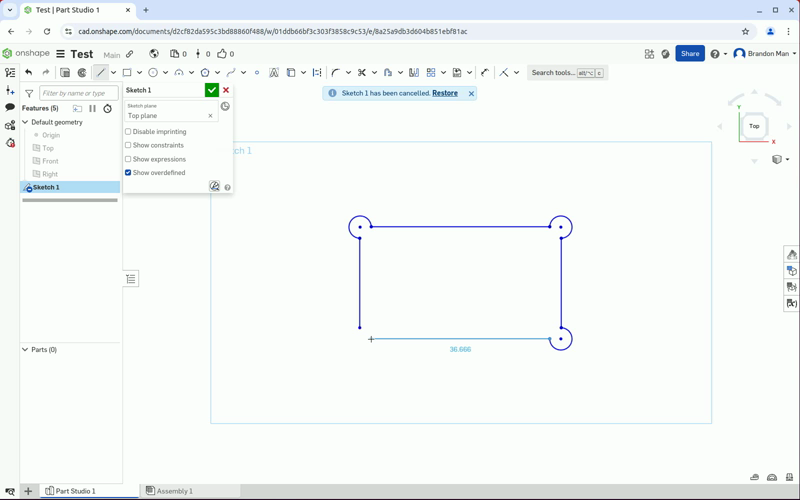
key_up(shift)
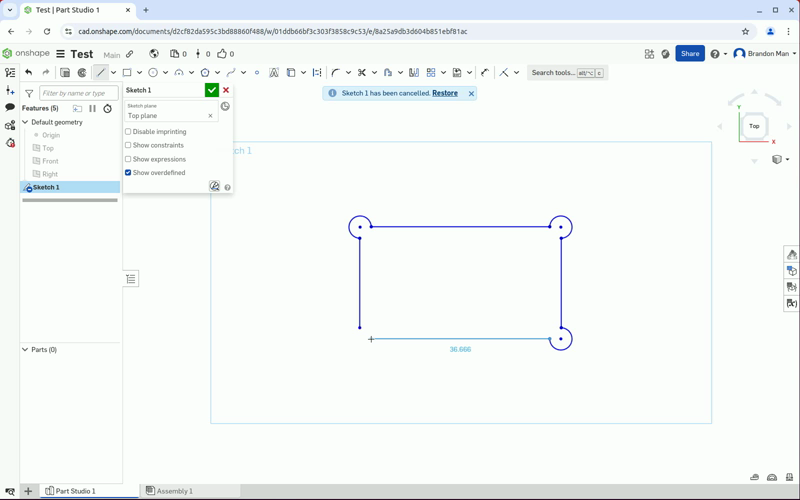
key(esc)
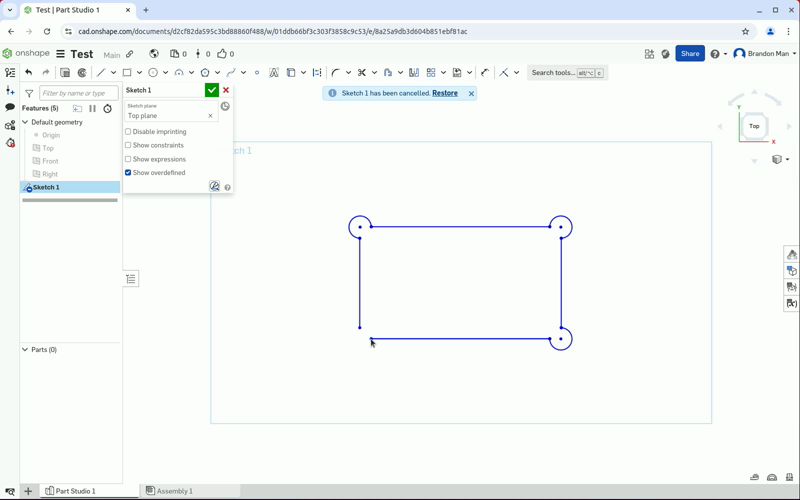
key(a)
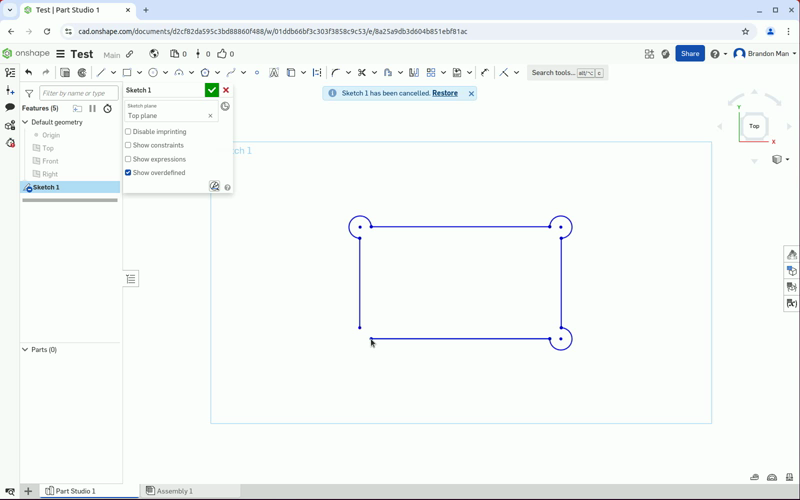
mouse_move(371, 338)
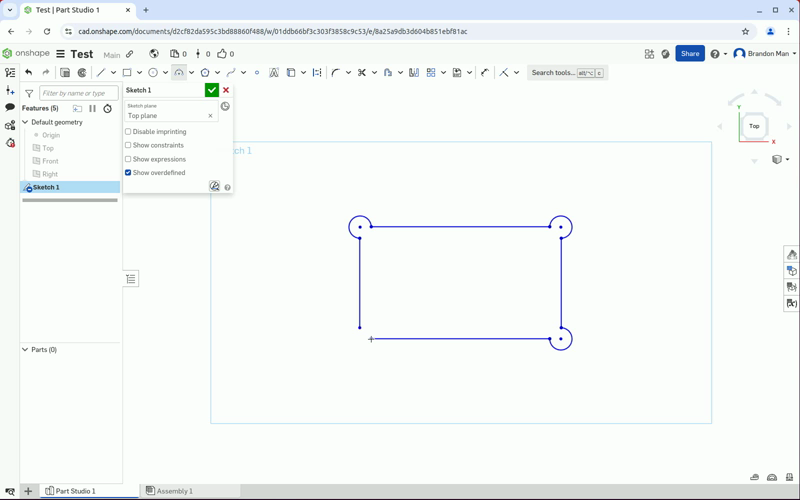
click(371, 338)
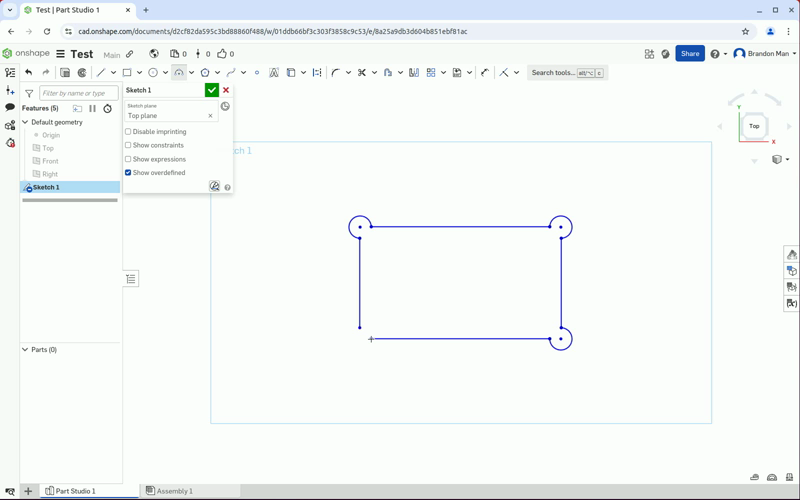
mouse_move(359, 327)
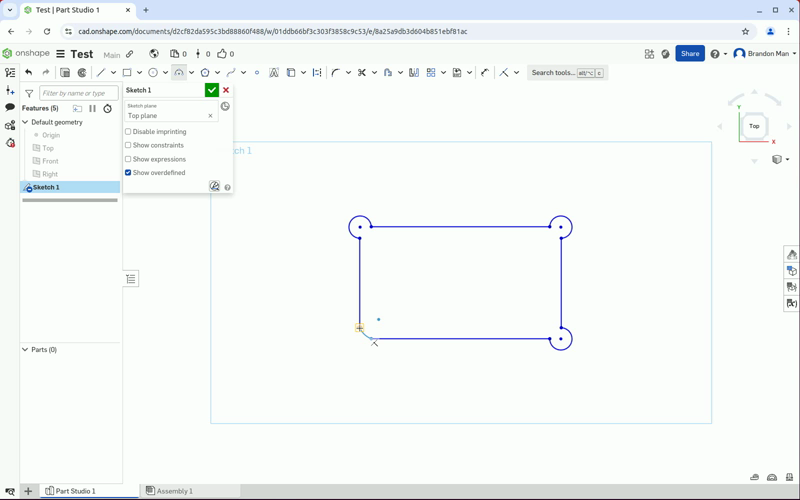
click(359, 327)
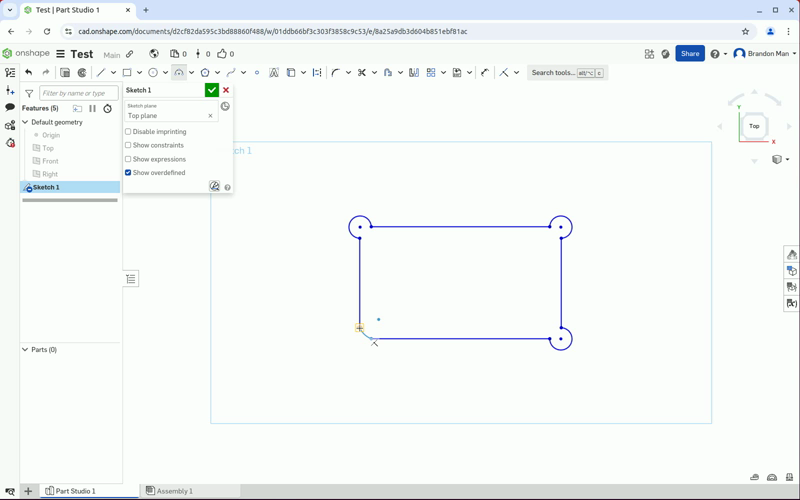
key_down(shift)
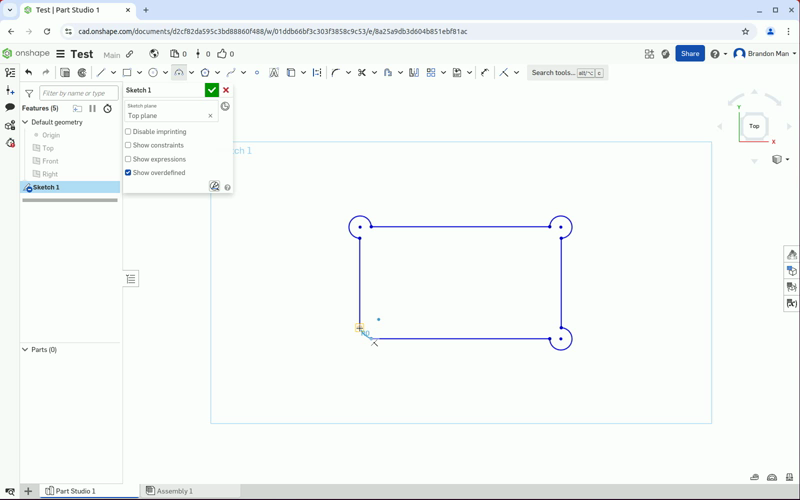
mouse_move(352, 346)
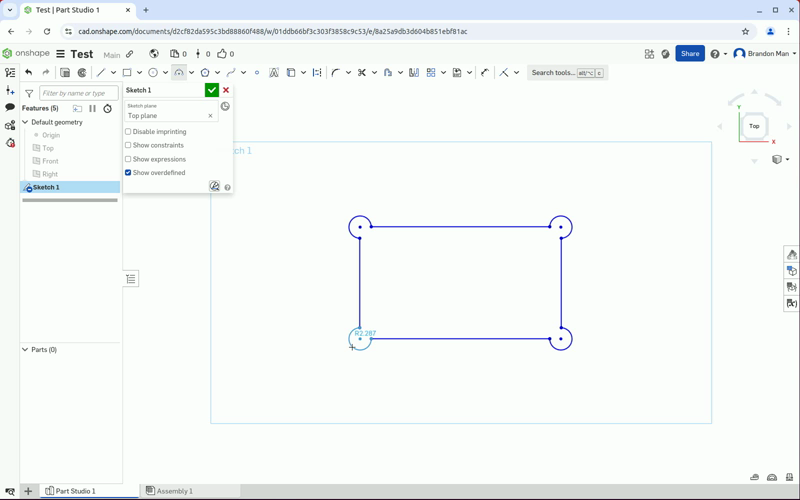
click(352, 346)
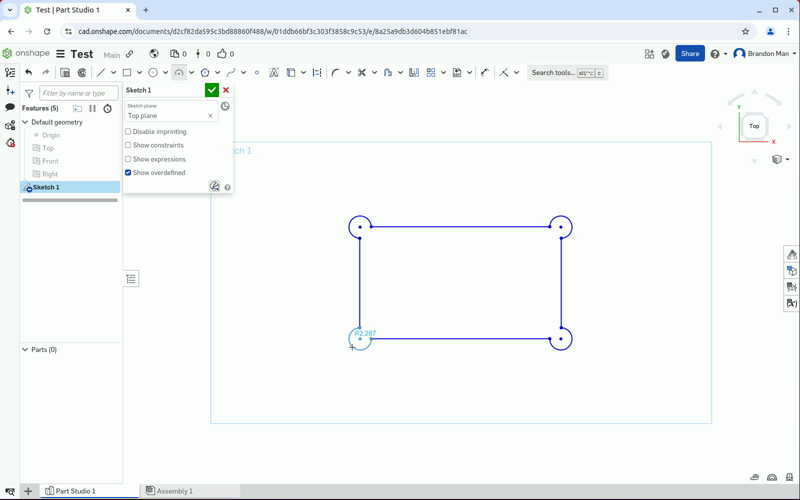
key_up(shift)
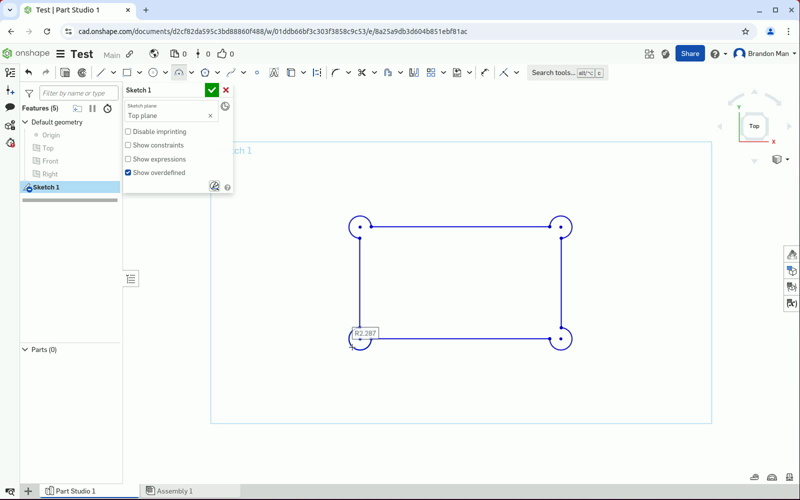
key(esc)
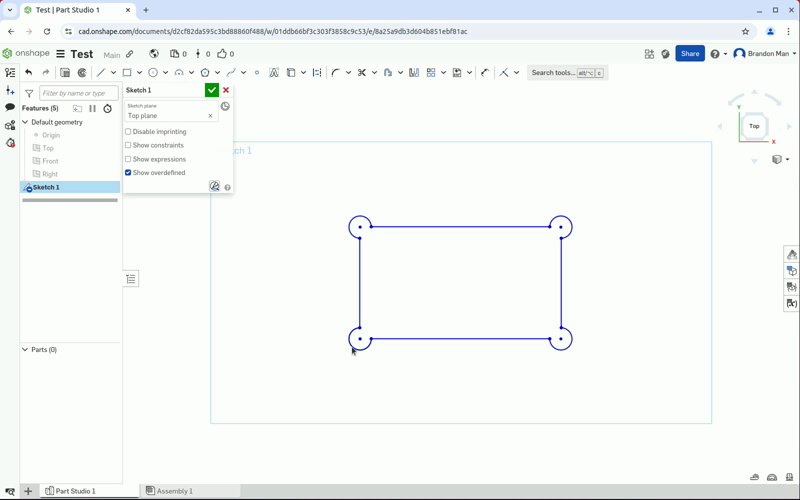
key(c)
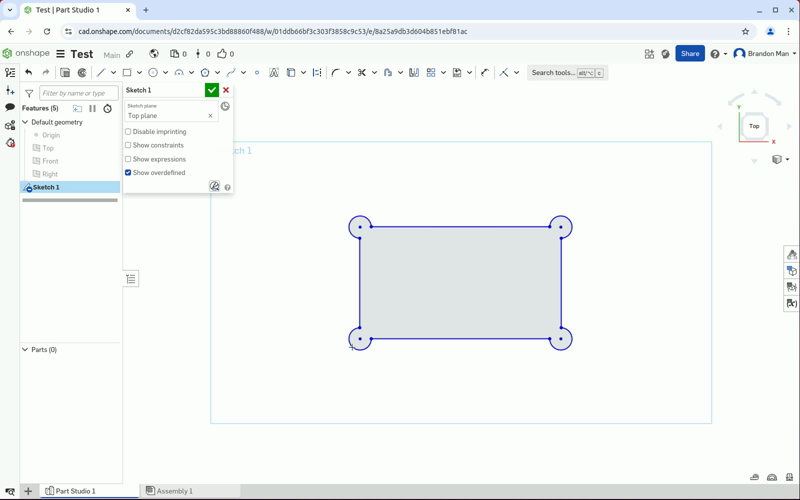
key_down(shift)
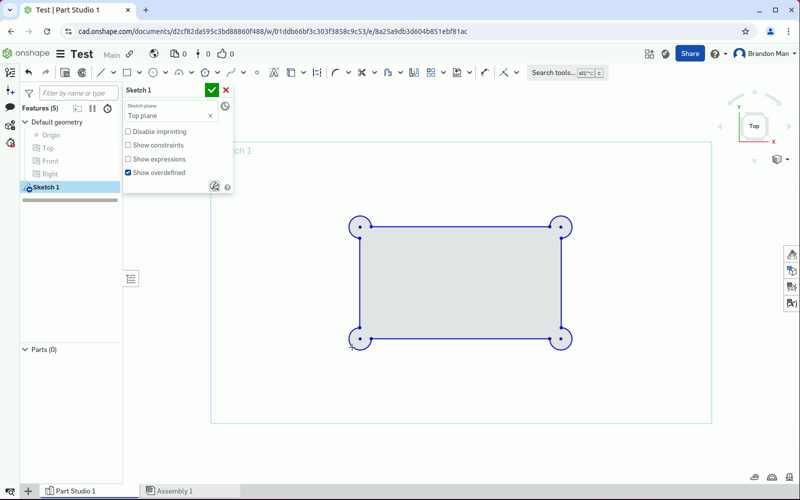
mouse_move(359, 338)
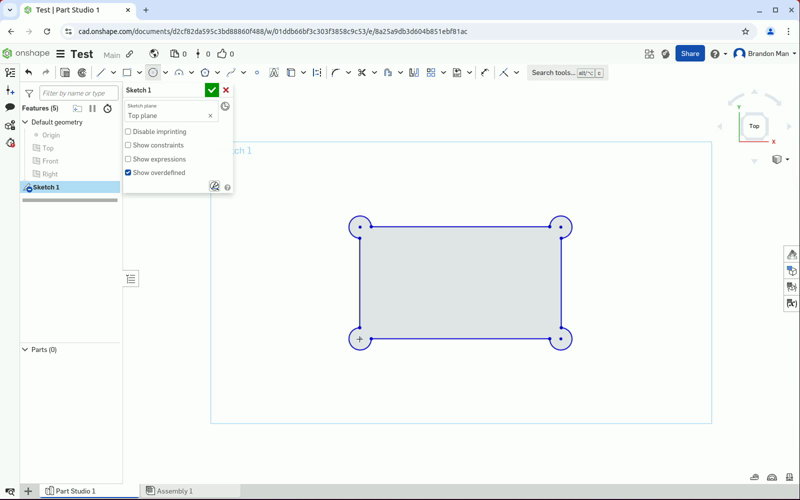
click(359, 338)
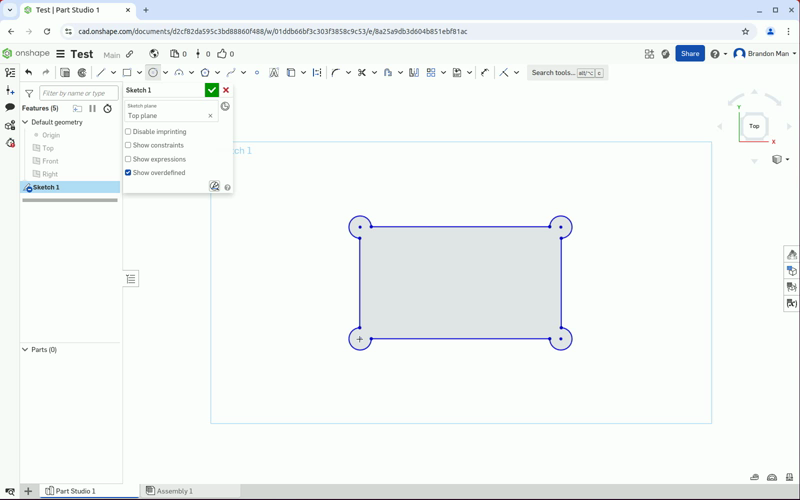
key_up(shift)
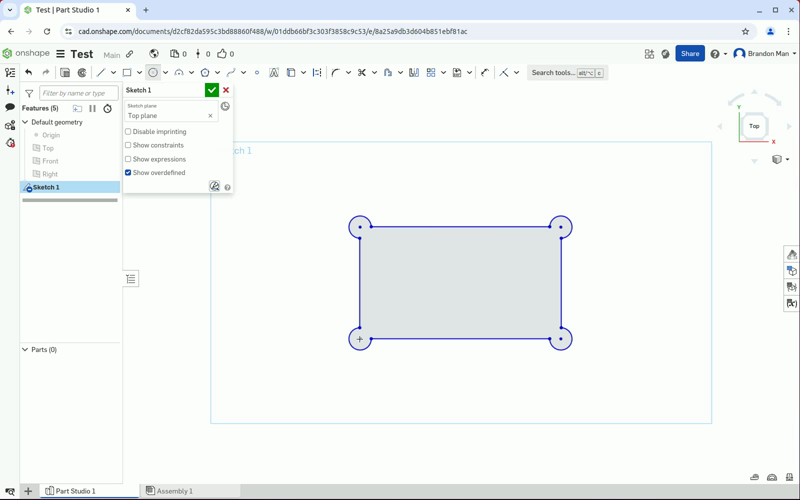
mouse_move(364, 338)
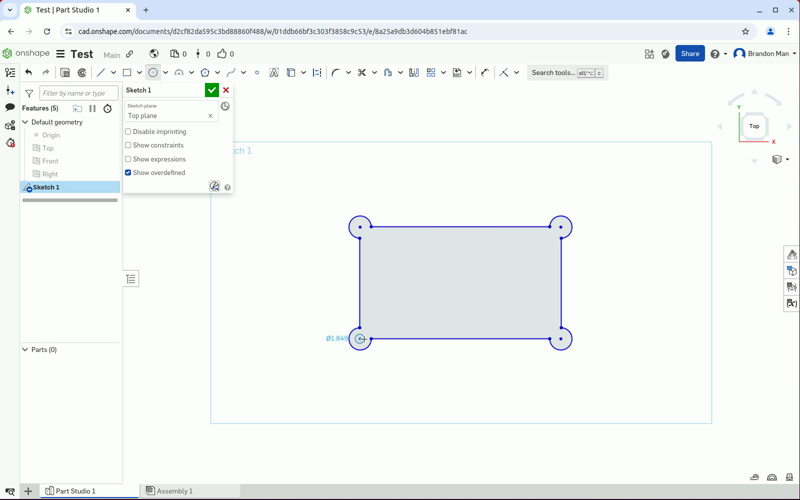
scroll(6)
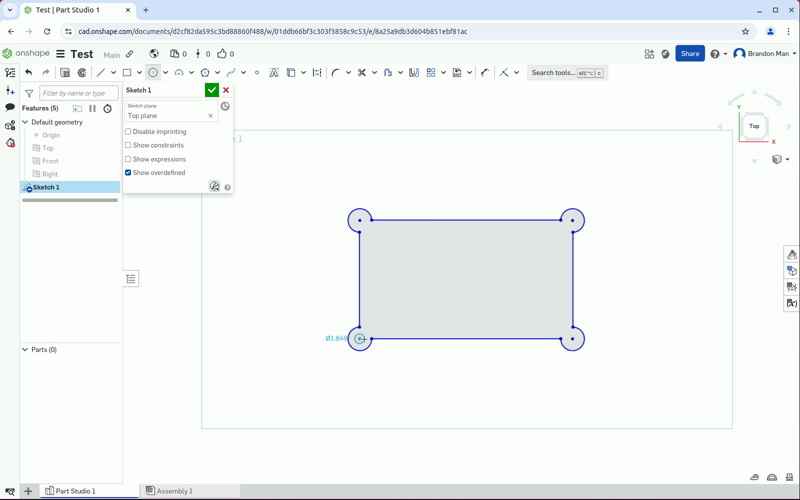
scroll(6)
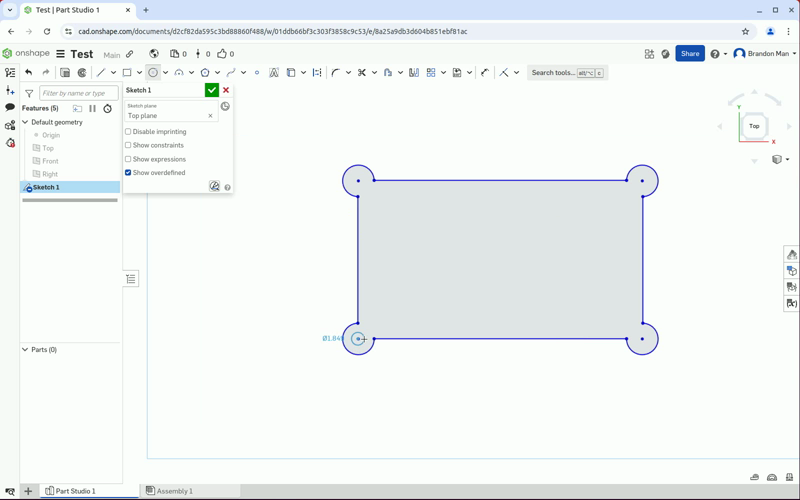
scroll(6)
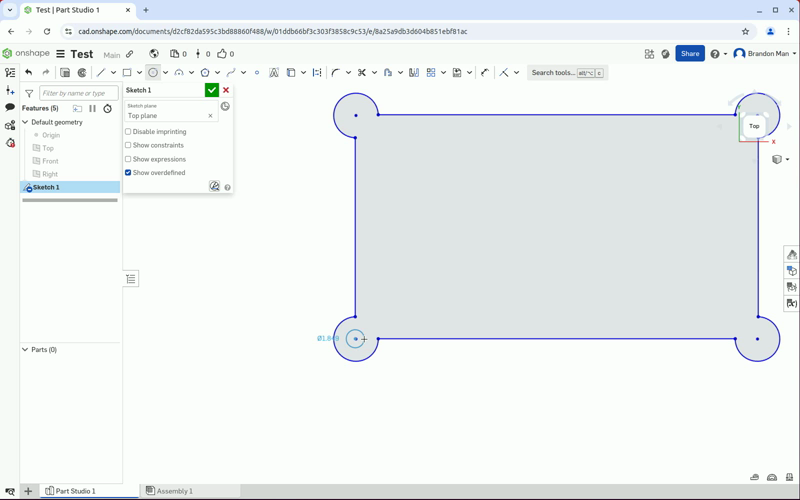
scroll(6)
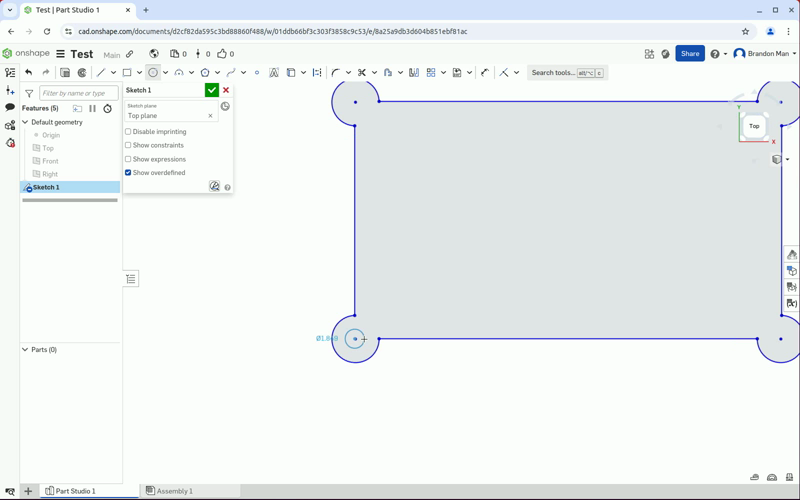
scroll(6)
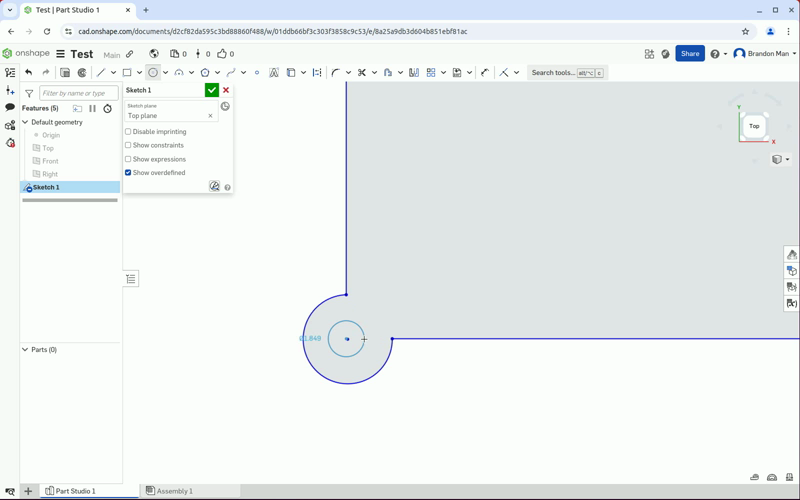
scroll(6)
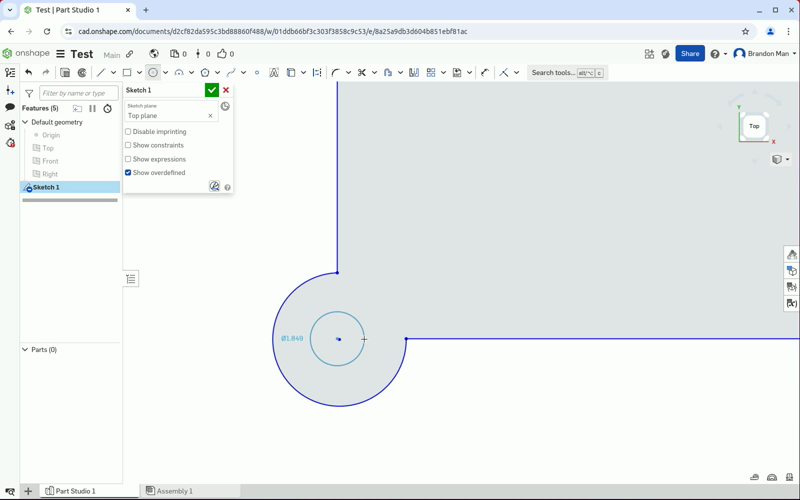
scroll(6)
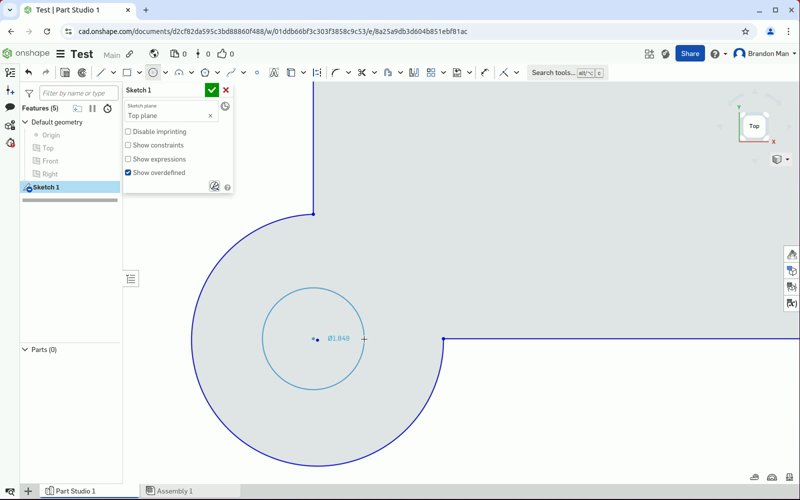
click(364, 338)
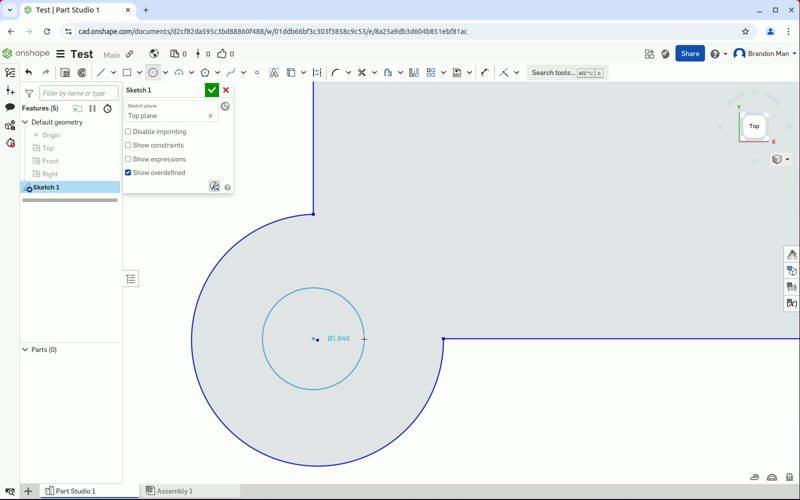
scroll(-6)
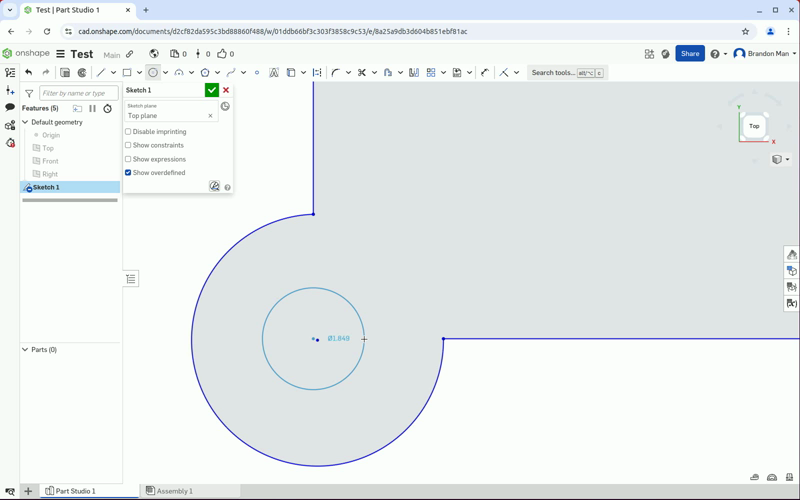
scroll(-6)
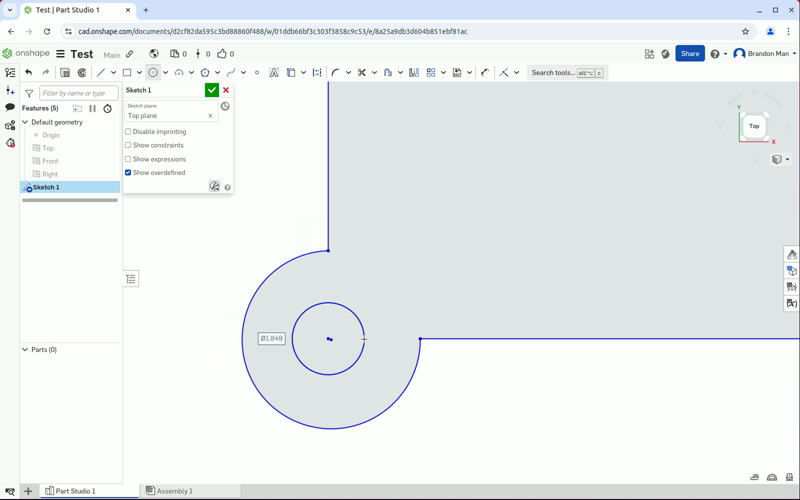
scroll(-6)
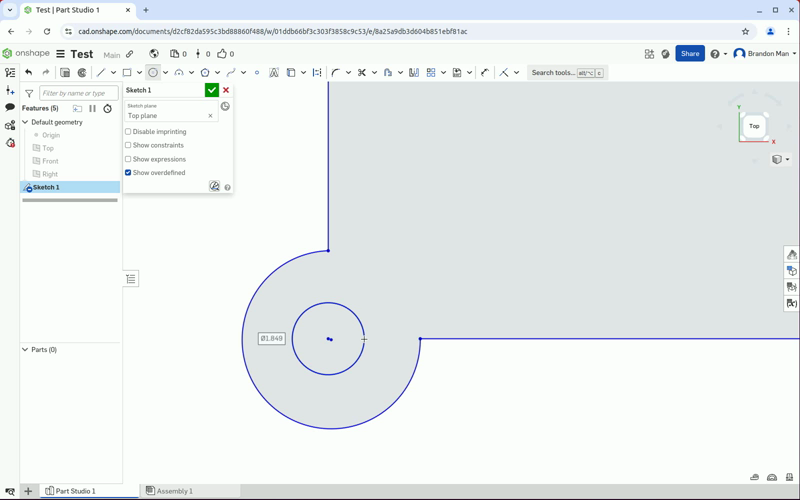
scroll(-6)
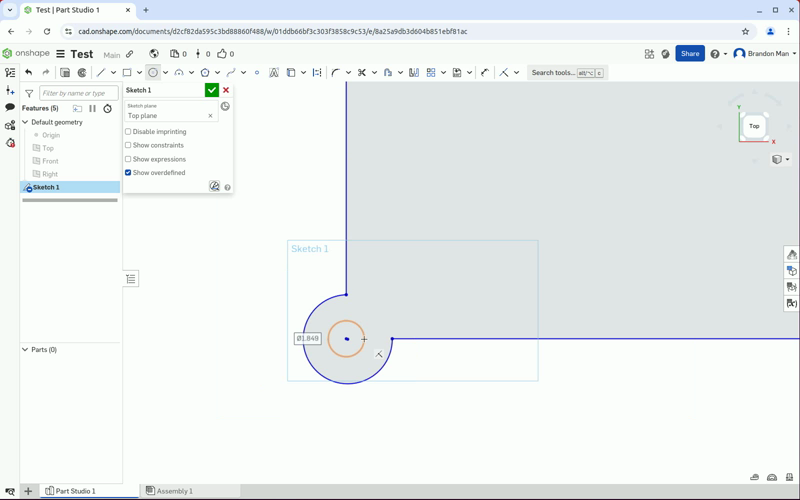
scroll(-6)
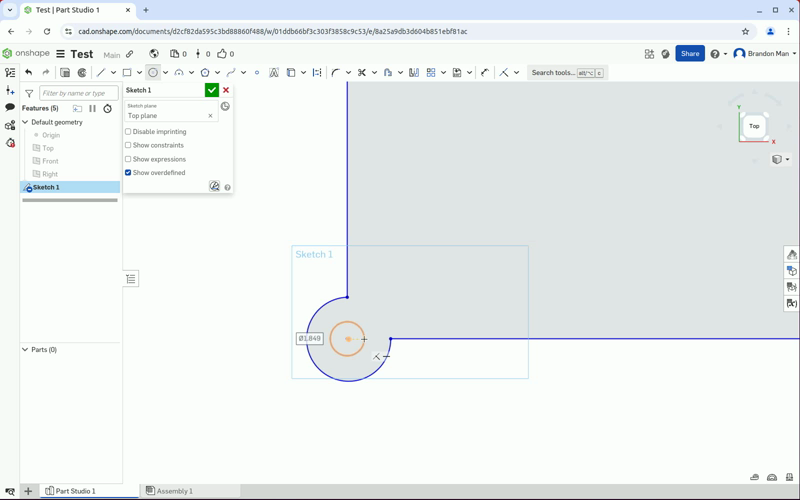
scroll(-6)
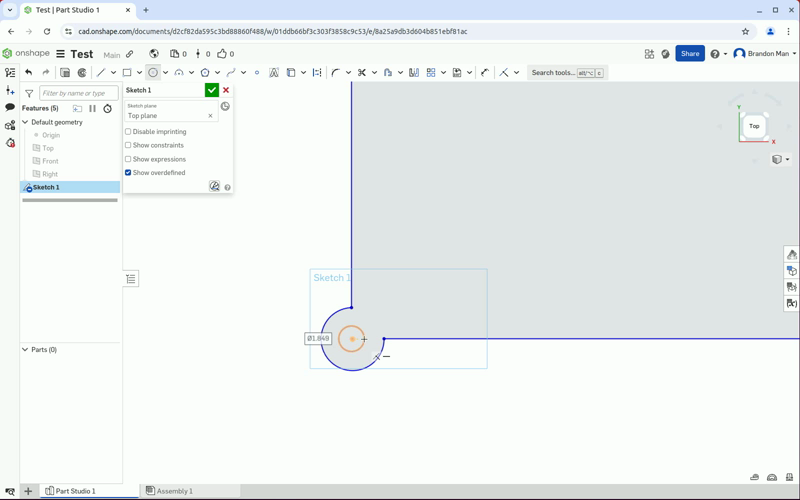
scroll(-6)
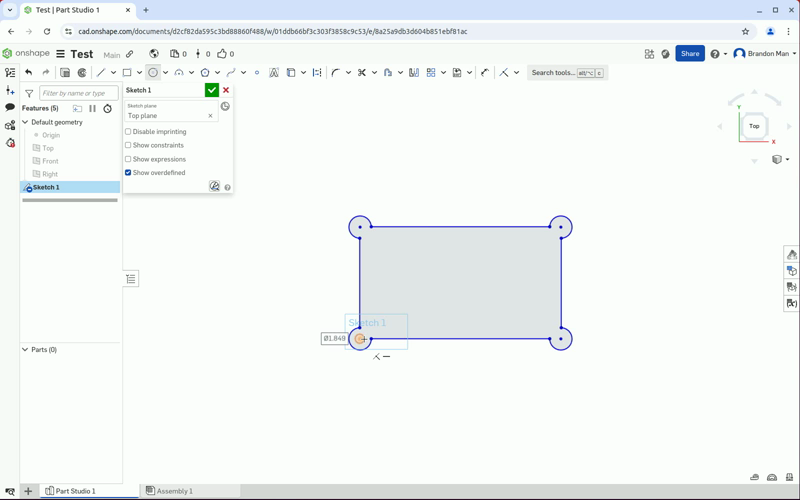
key(esc)
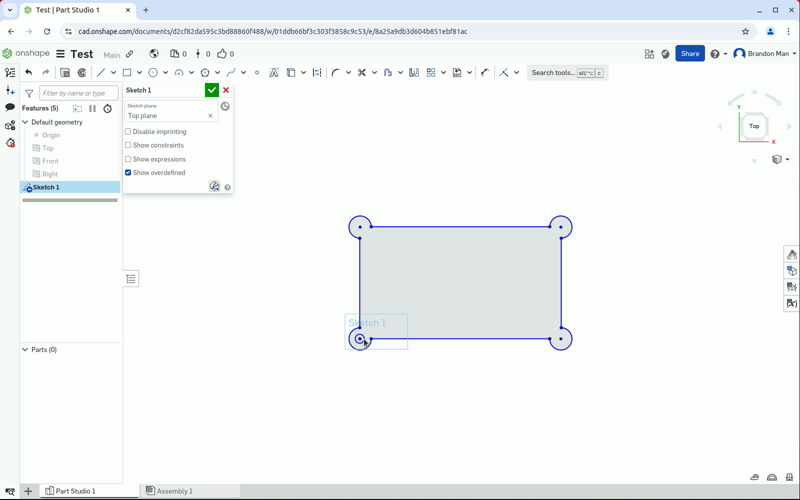
key(c)
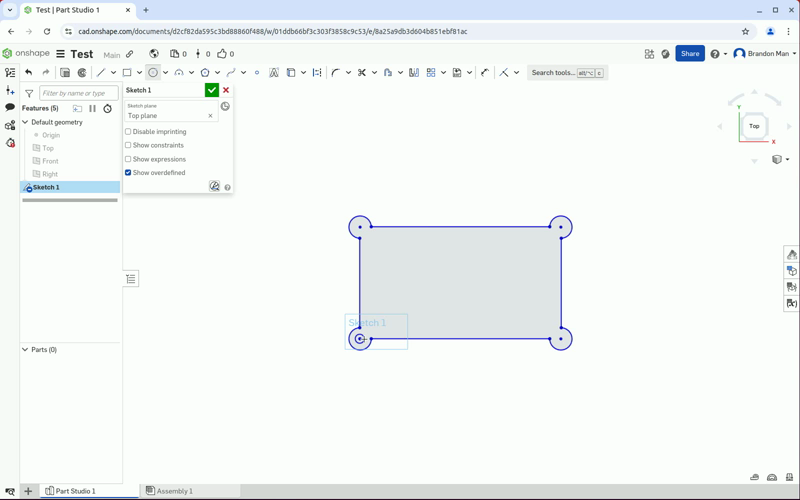
key_down(shift)
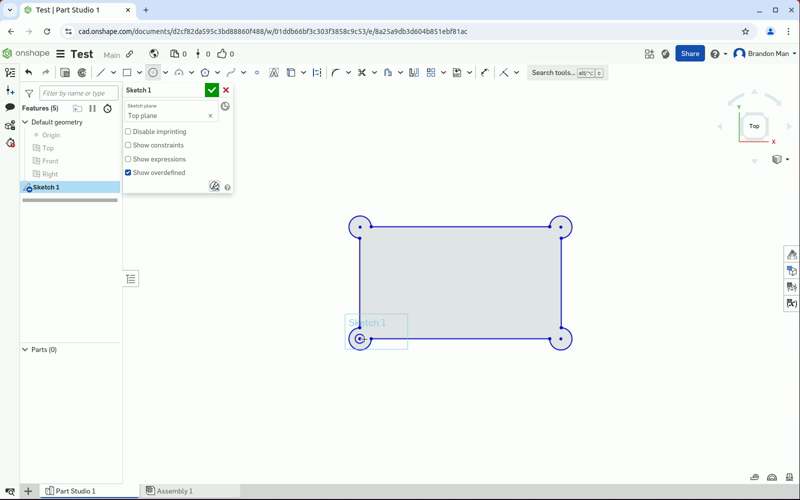
mouse_move(359, 226)
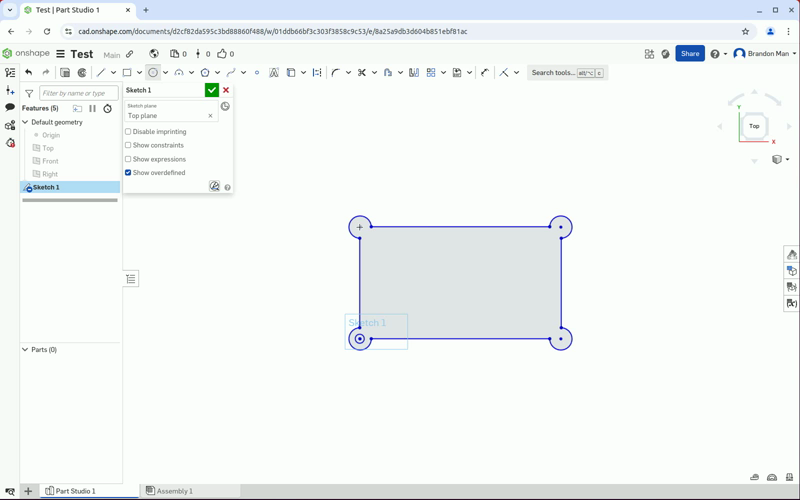
click(359, 226)
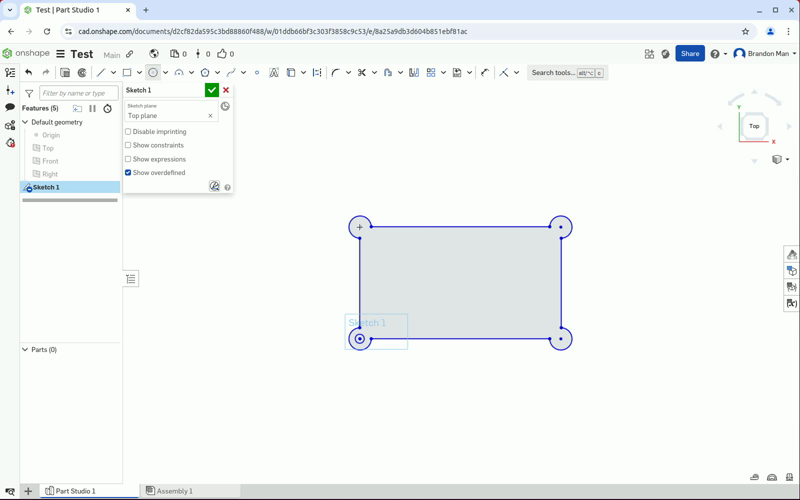
key_up(shift)
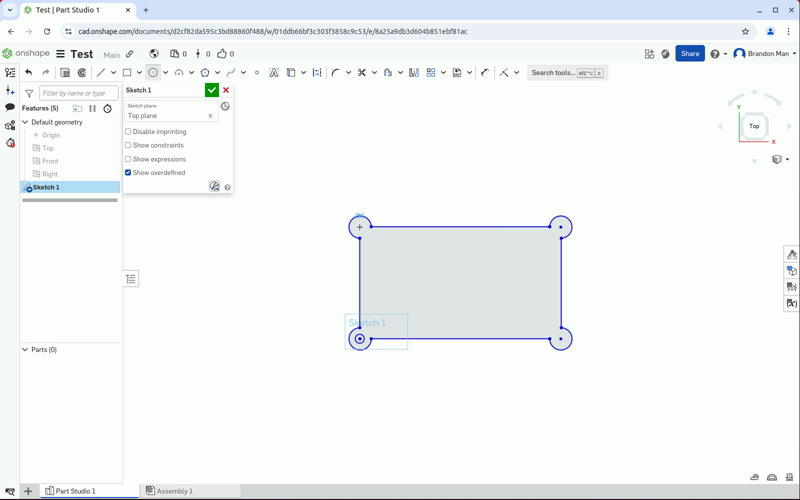
mouse_move(364, 226)
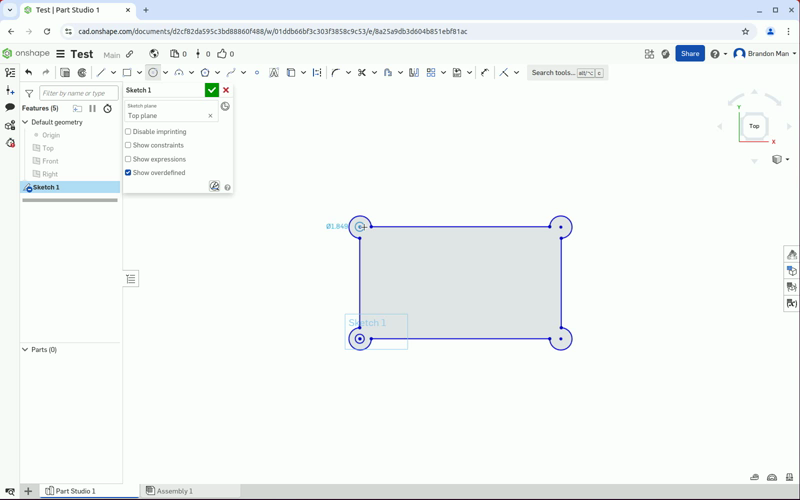
scroll(6)
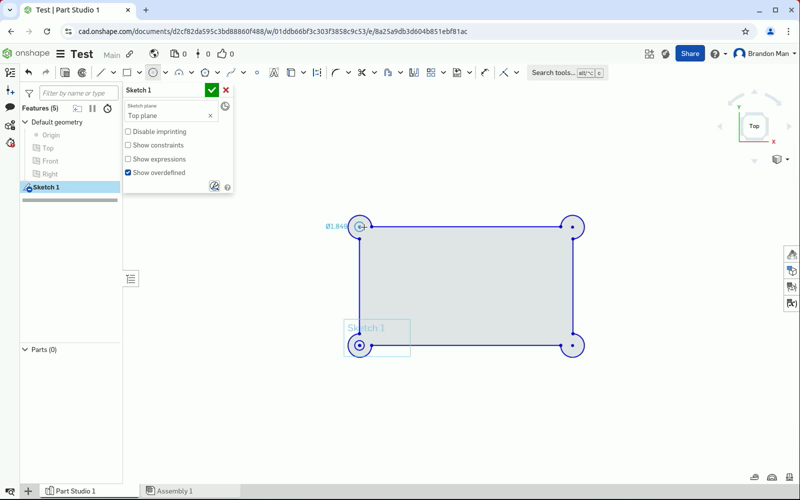
scroll(6)
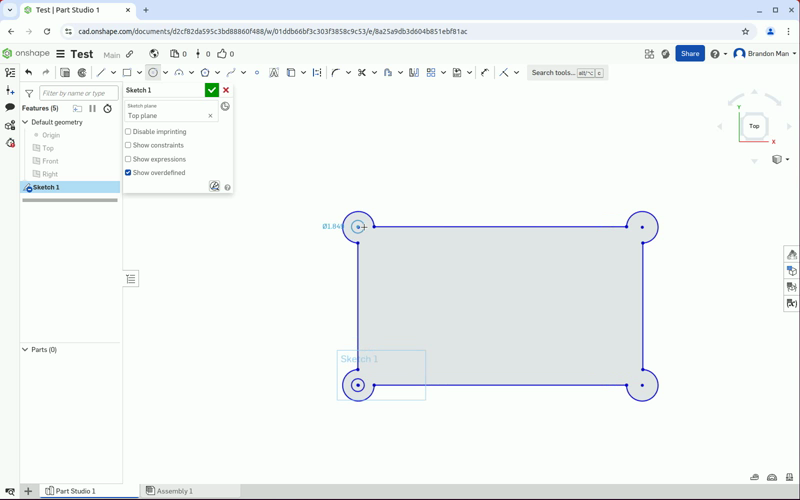
scroll(6)
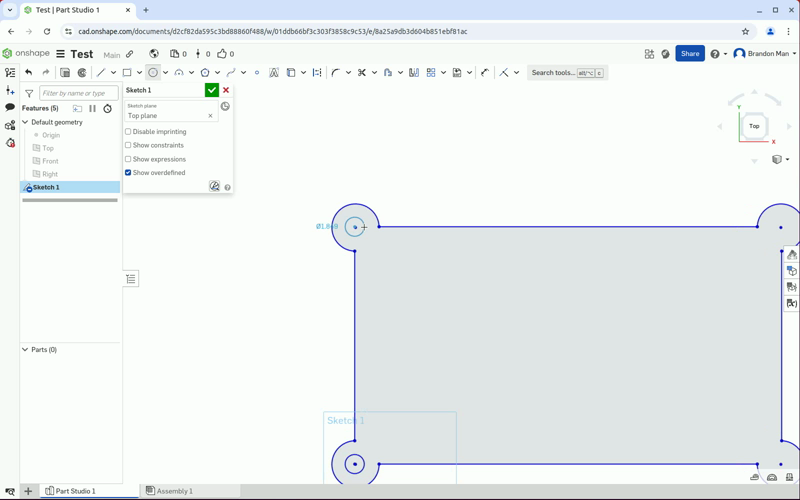
scroll(6)
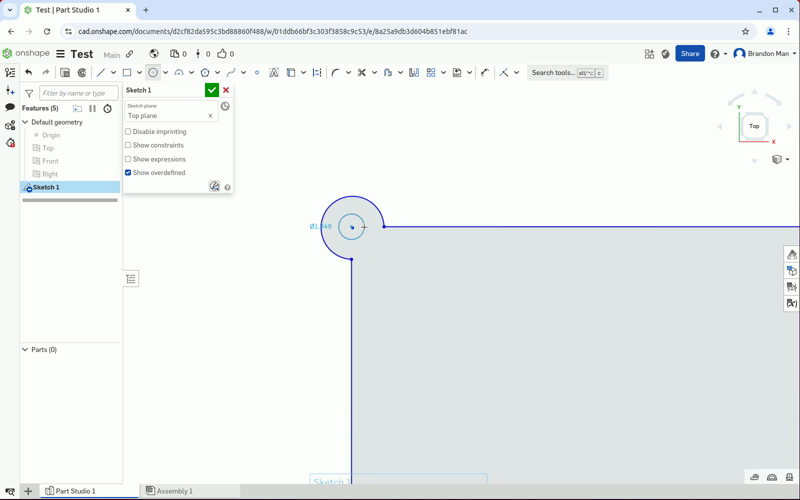
scroll(6)
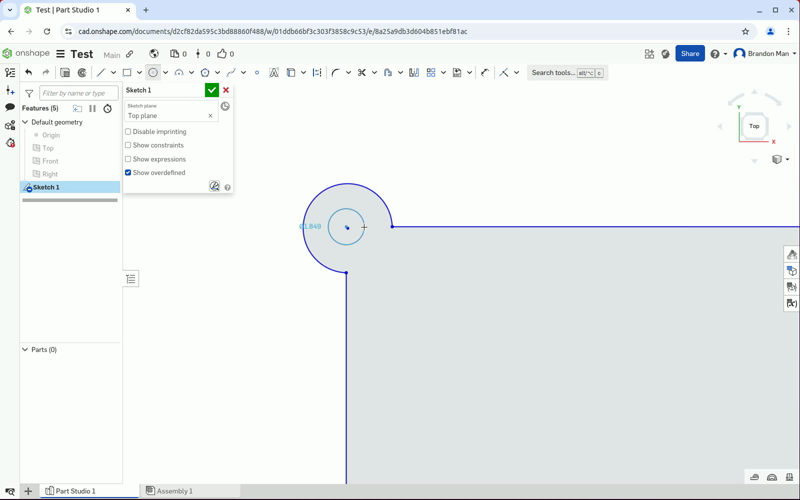
scroll(6)
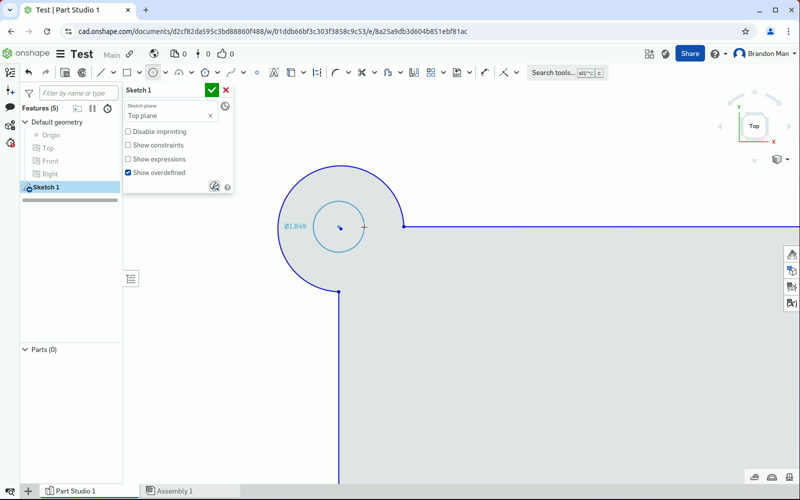
scroll(6)
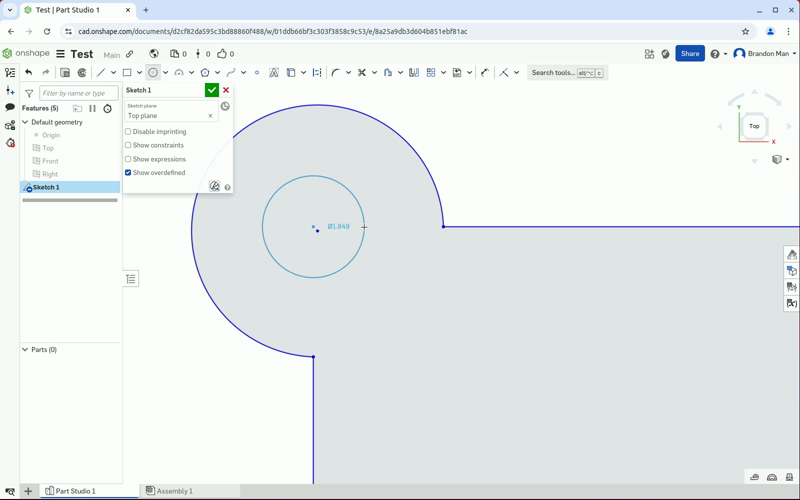
click(364, 226)
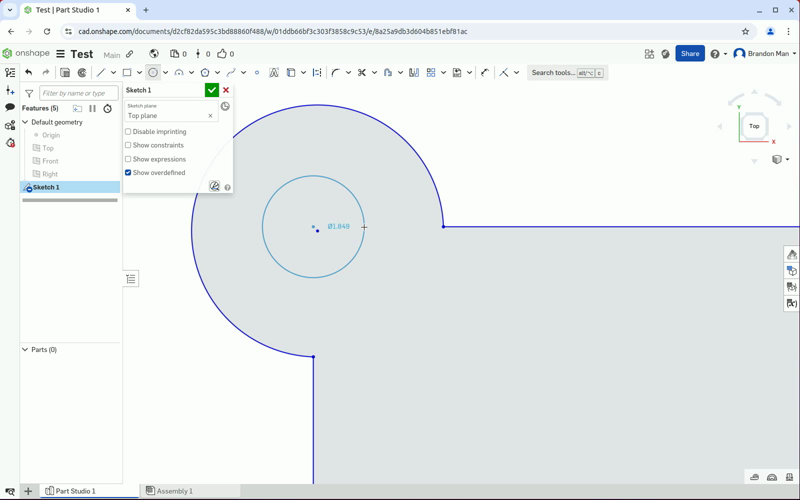
scroll(-6)
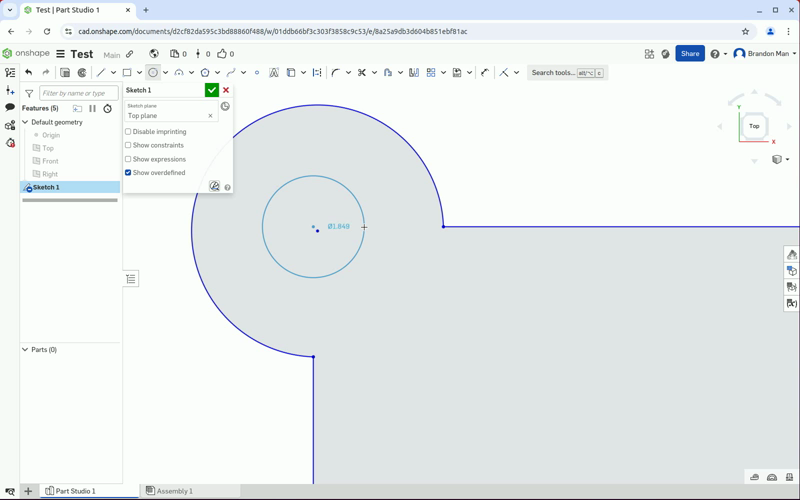
scroll(-6)
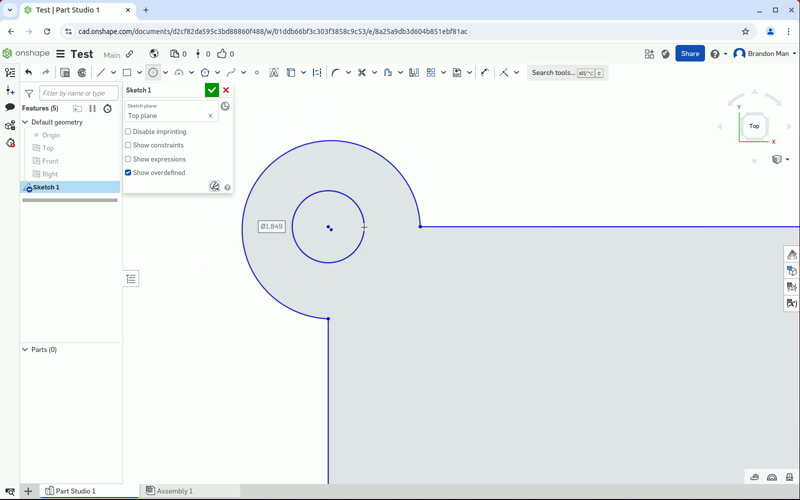
scroll(-6)
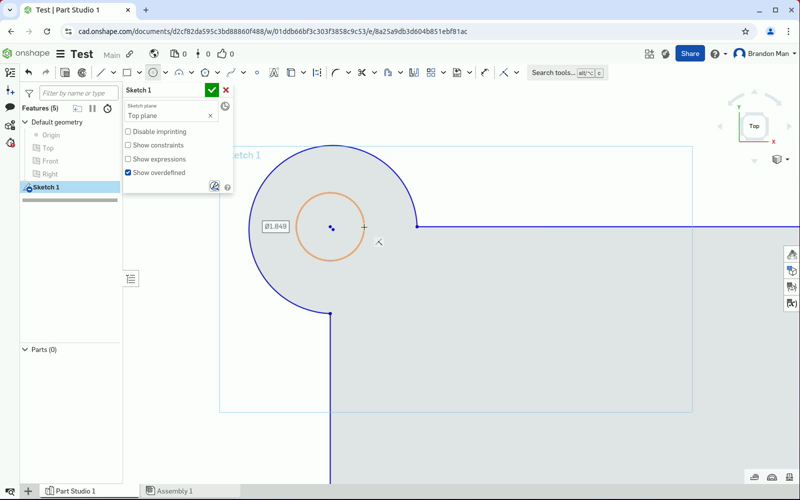
scroll(-6)
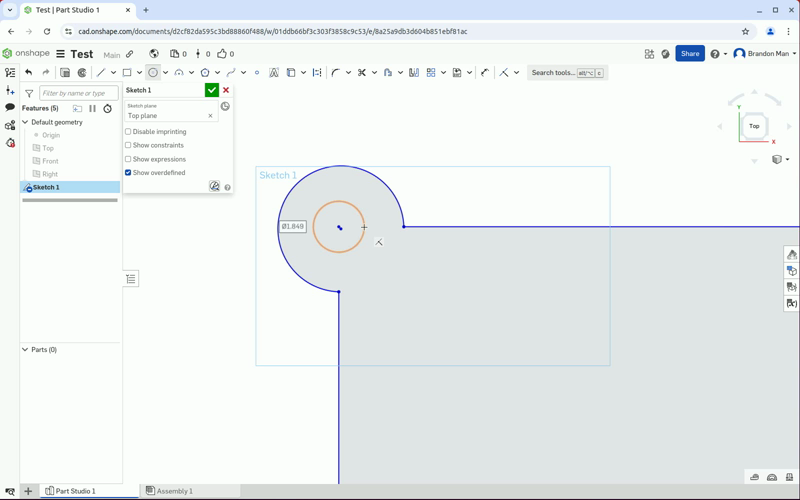
scroll(-6)
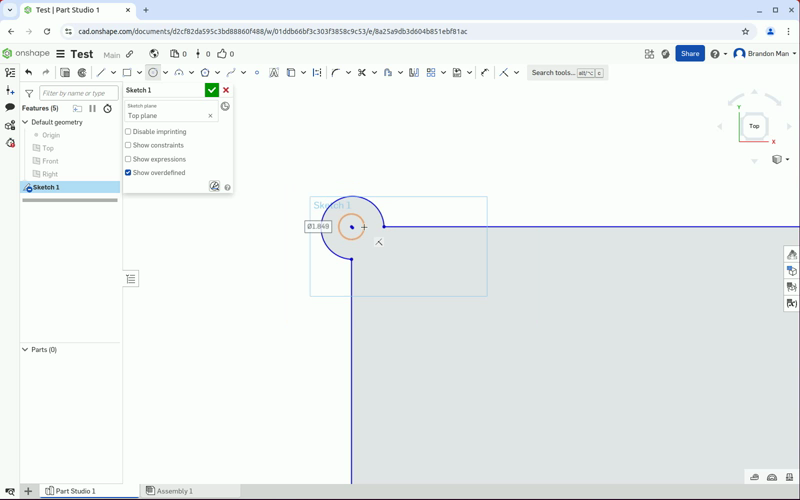
scroll(-6)
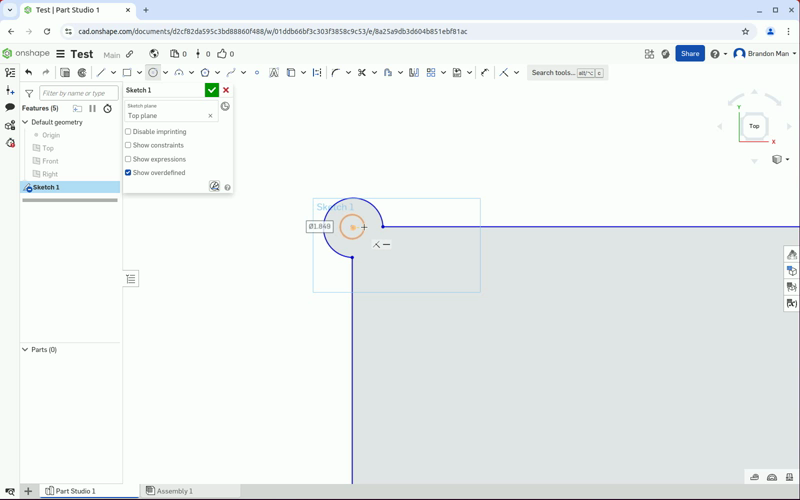
scroll(-6)
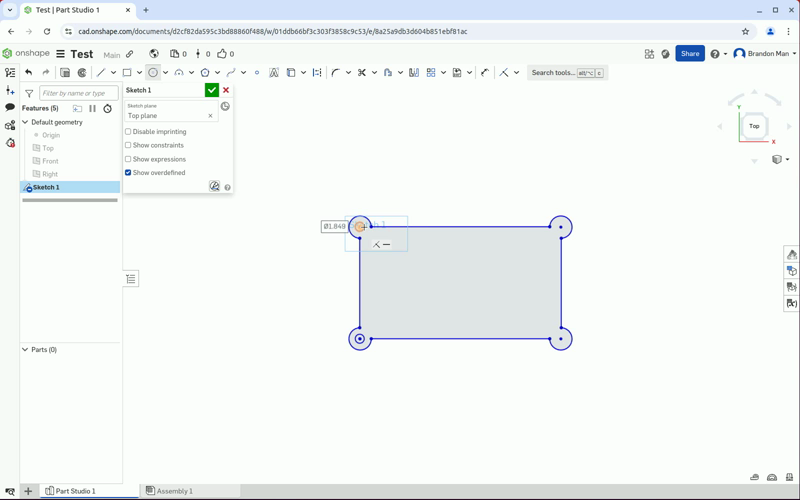
key(esc)
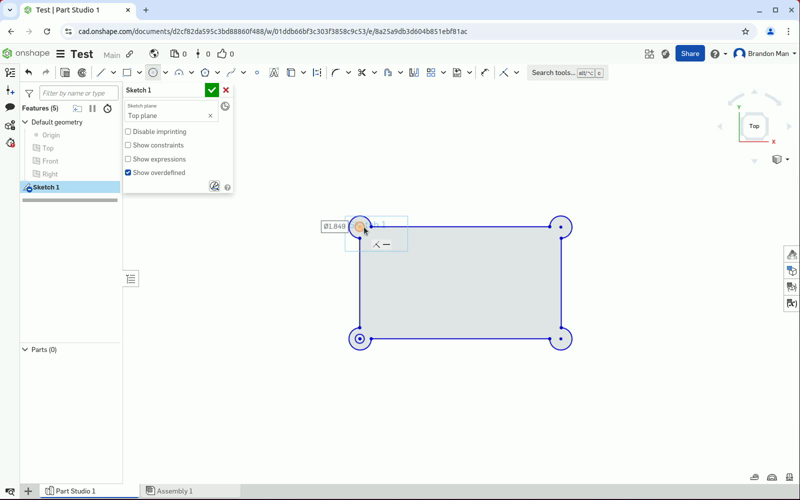
key(c)
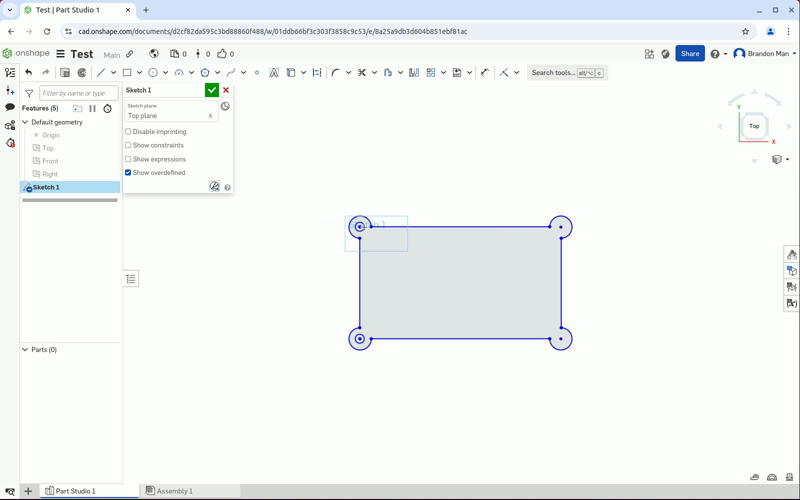
key_down(shift)
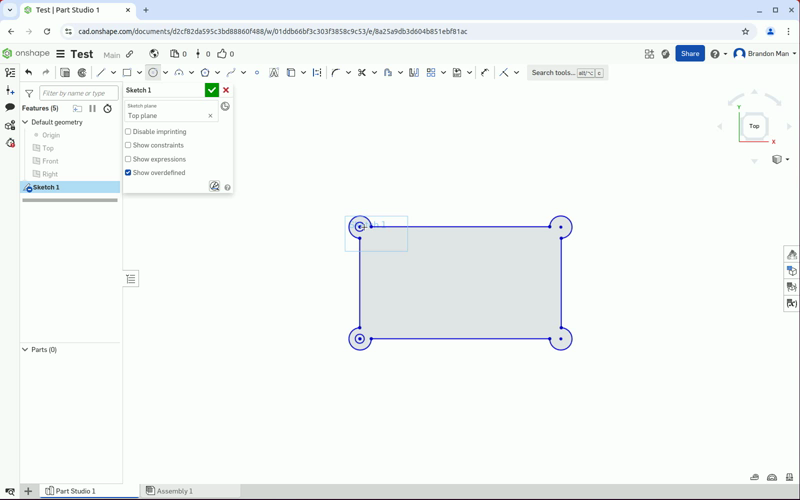
mouse_move(561, 338)
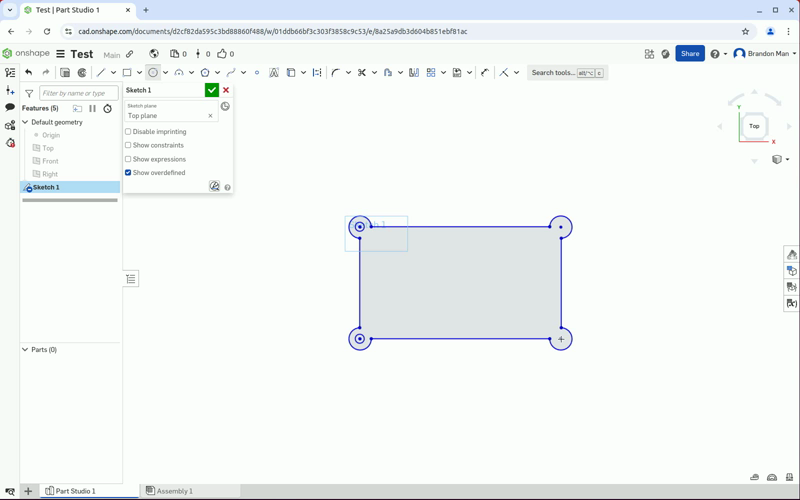
click(561, 338)
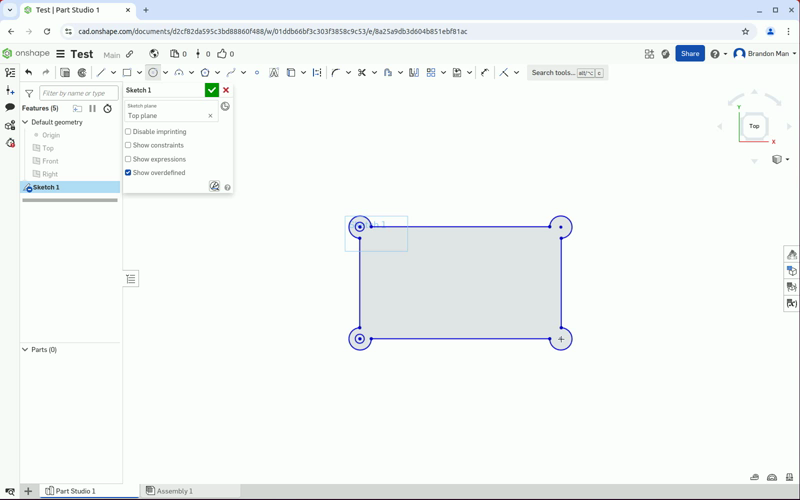
key_up(shift)
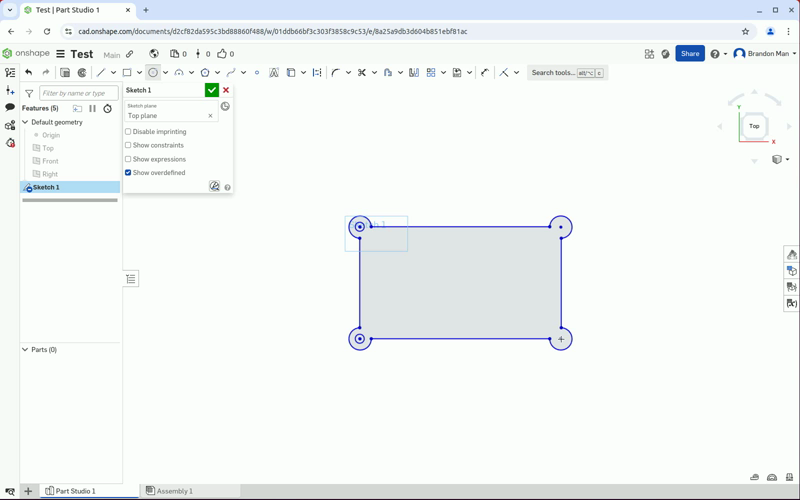
mouse_move(565, 338)
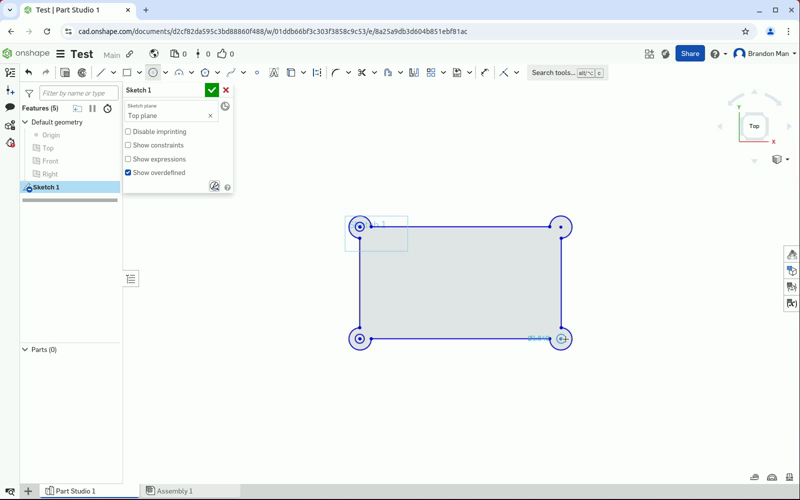
click(565, 338)
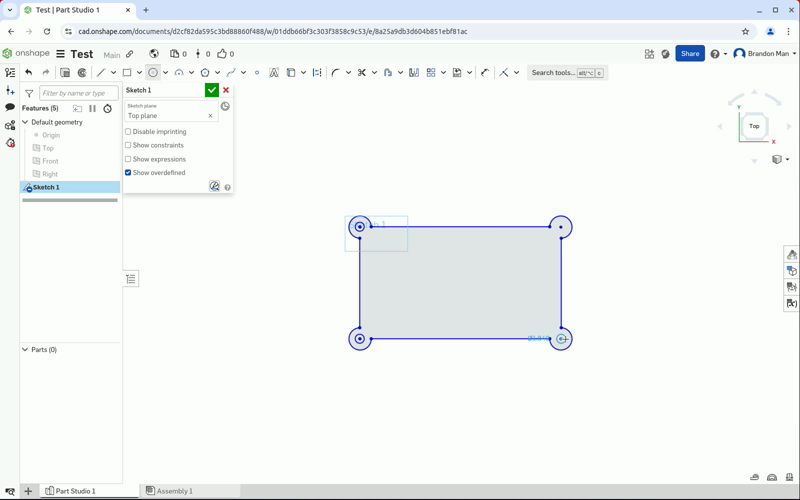
key(esc)
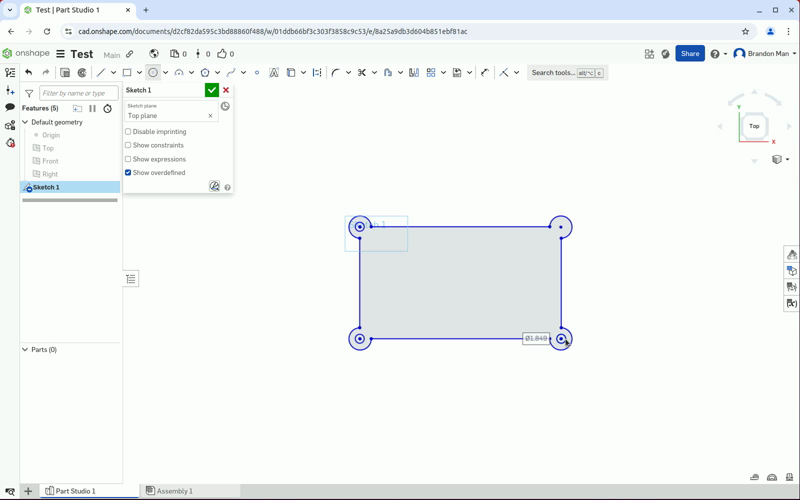
key(c)
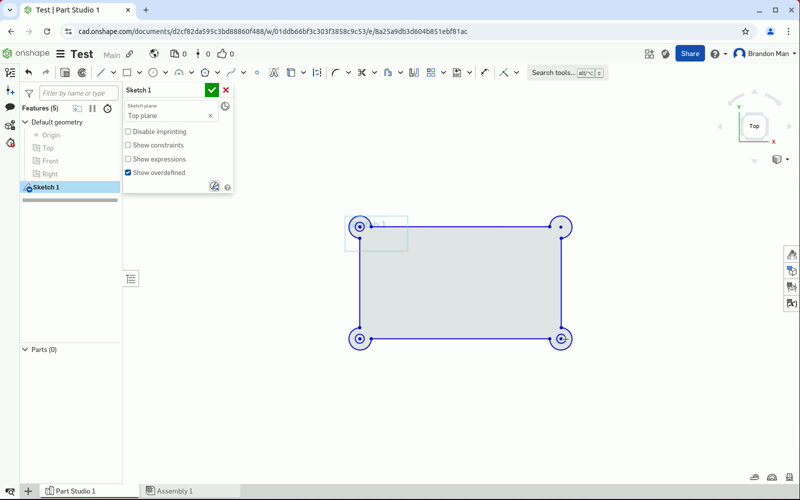
key_down(shift)
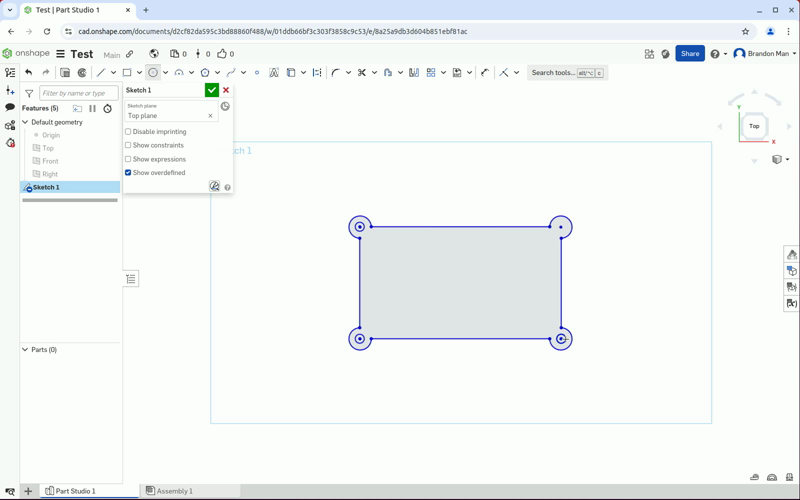
mouse_move(561, 226)
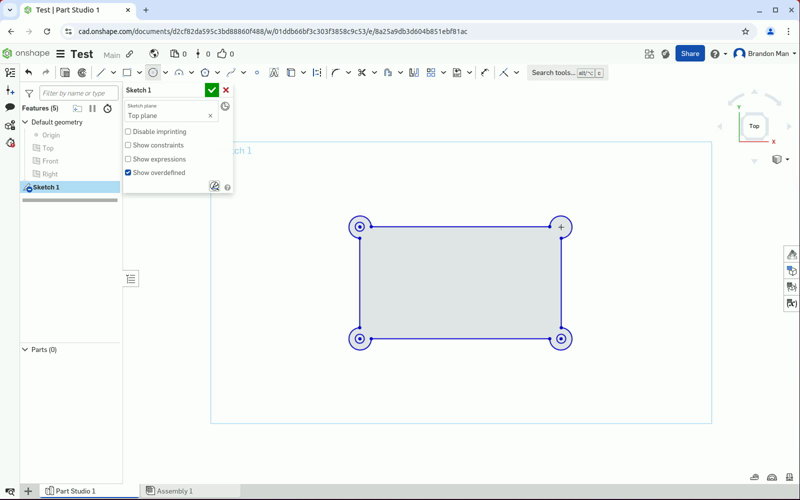
click(561, 226)
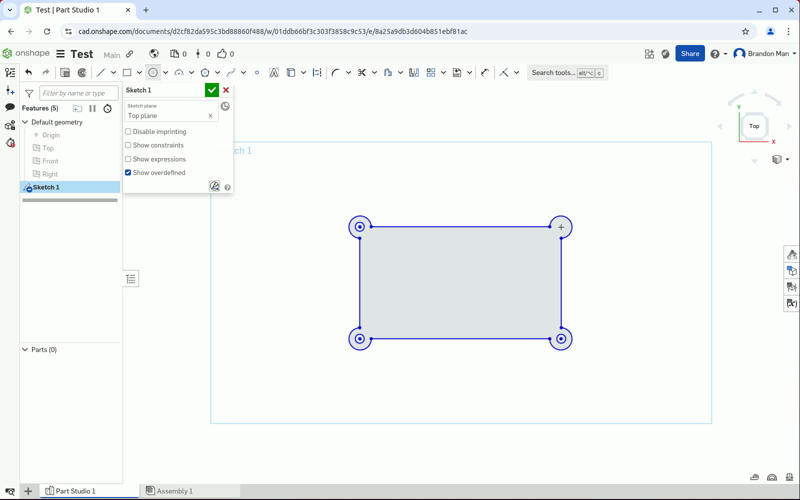
key_up(shift)
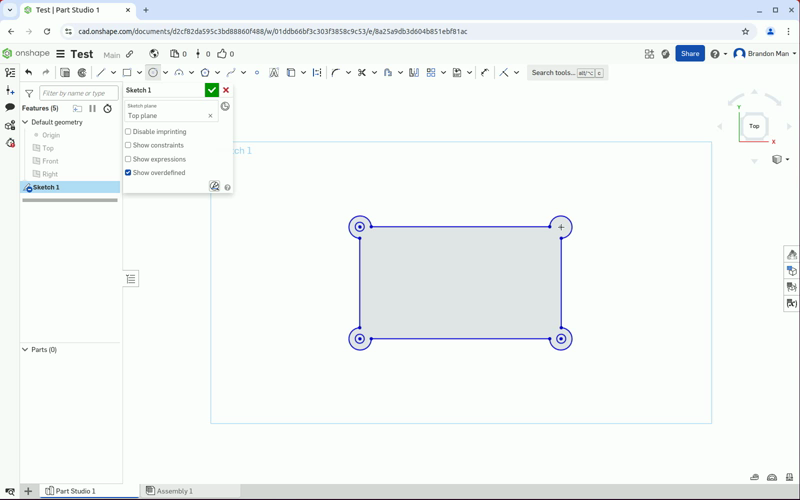
mouse_move(565, 226)
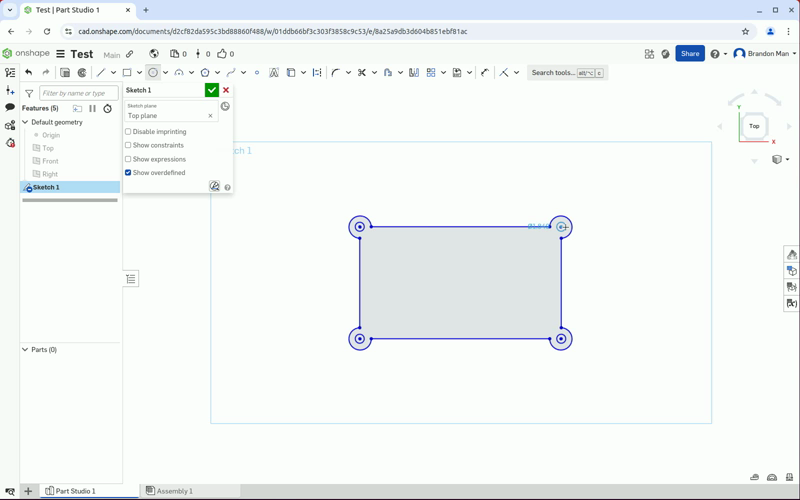
click(565, 226)
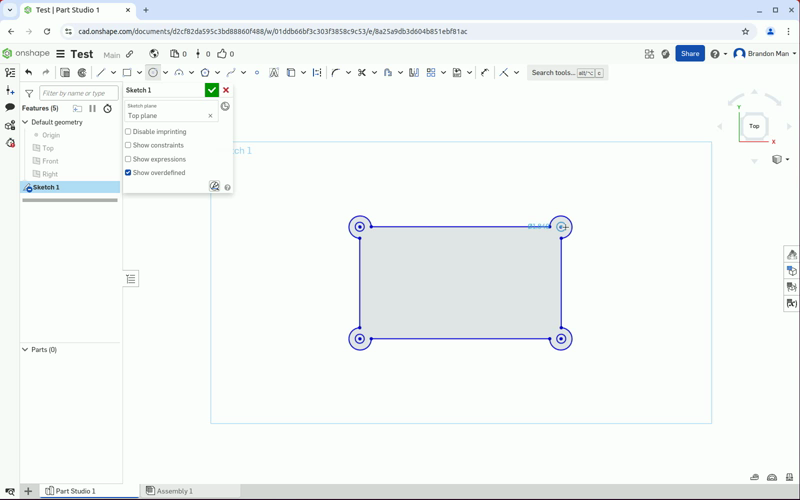
key(esc)
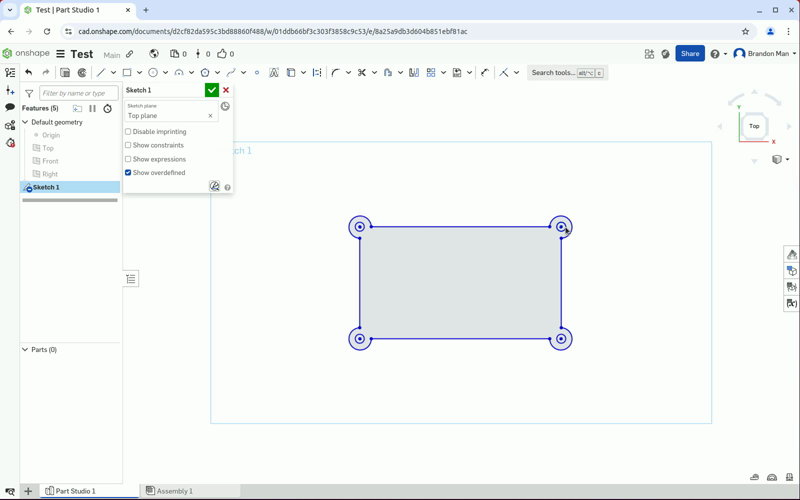
mouse_move(427, 264)
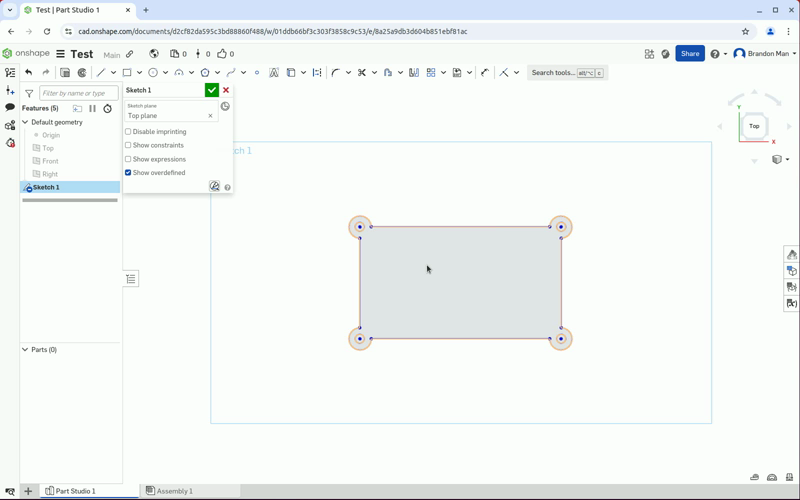
click(427, 264)
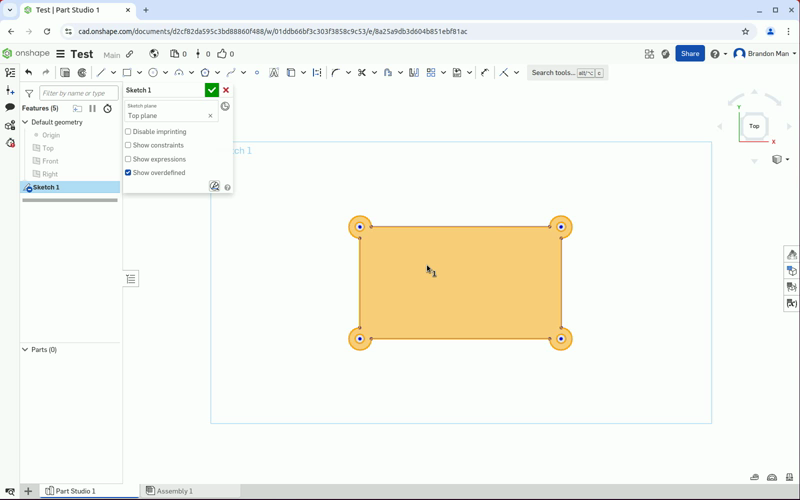
mouse_move(73, 352)
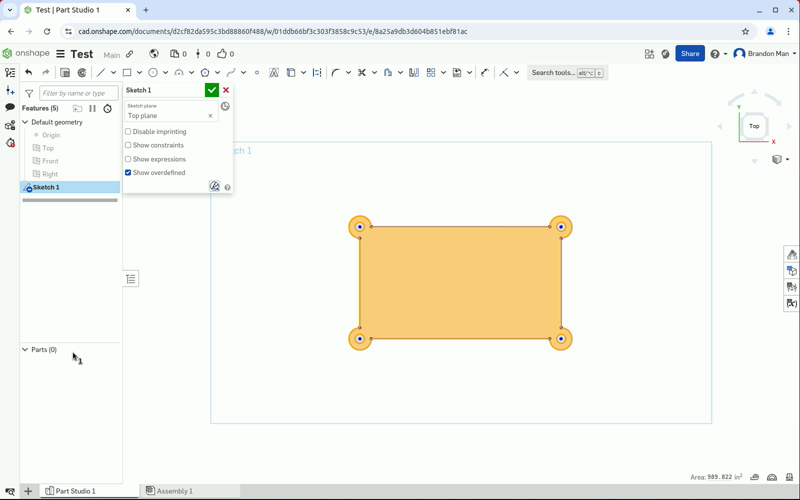
key(shift+y)
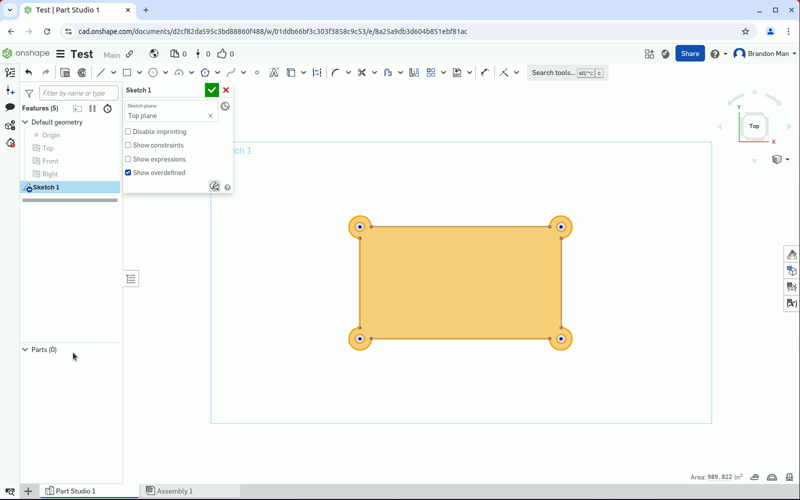
key(shift+e)
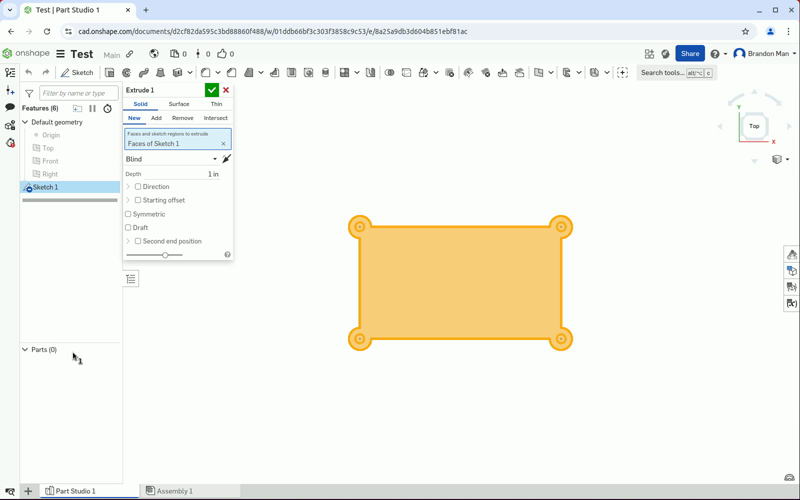
mouse_move(143, 106)
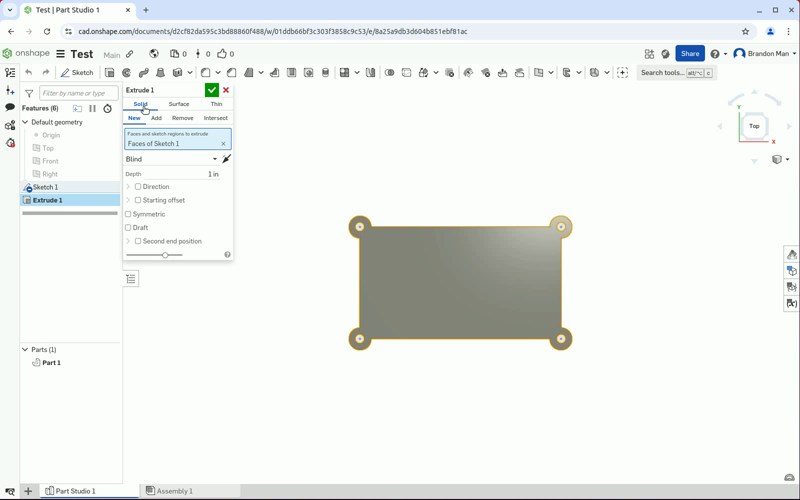
click(143, 106)
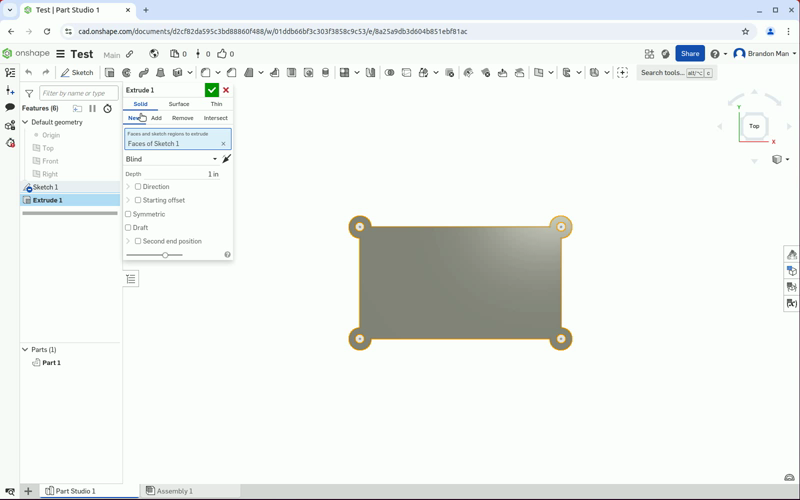
mouse_move(137, 120)
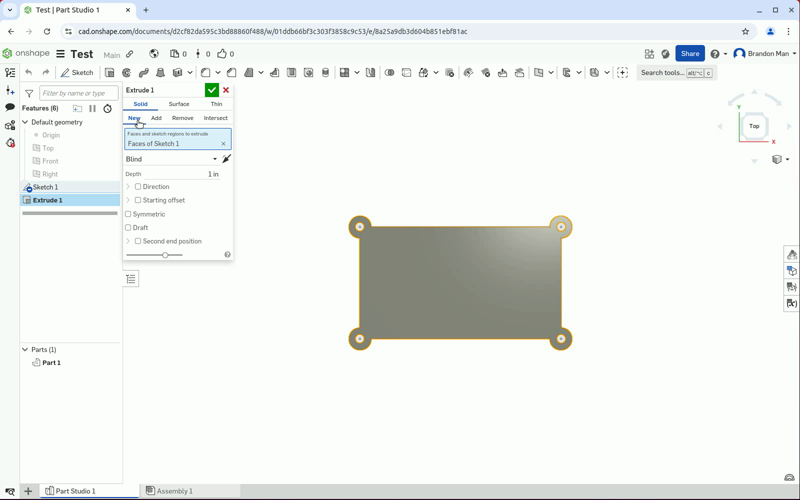
click(137, 120)
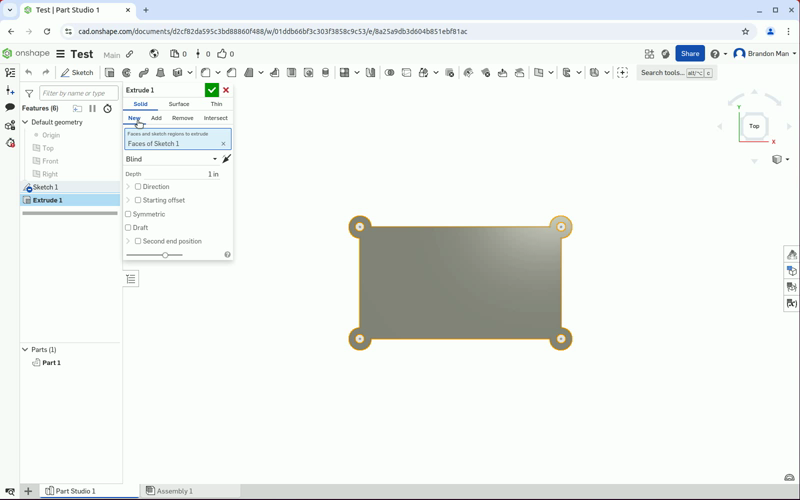
key(tab, 4)
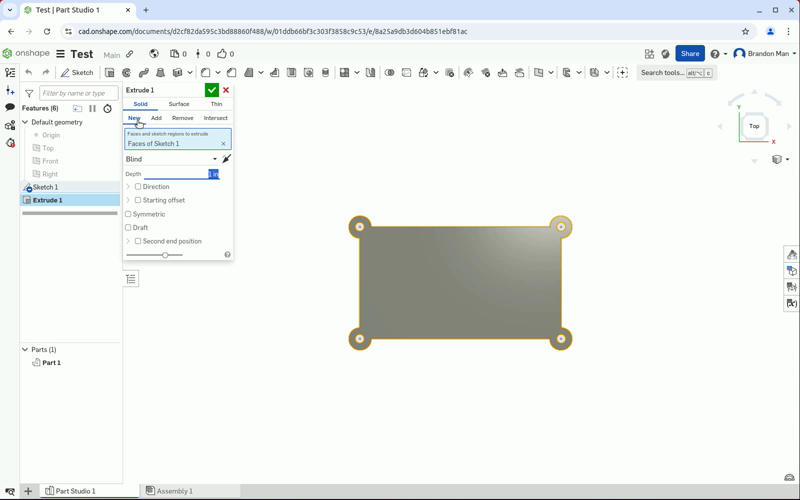
text(1.444)
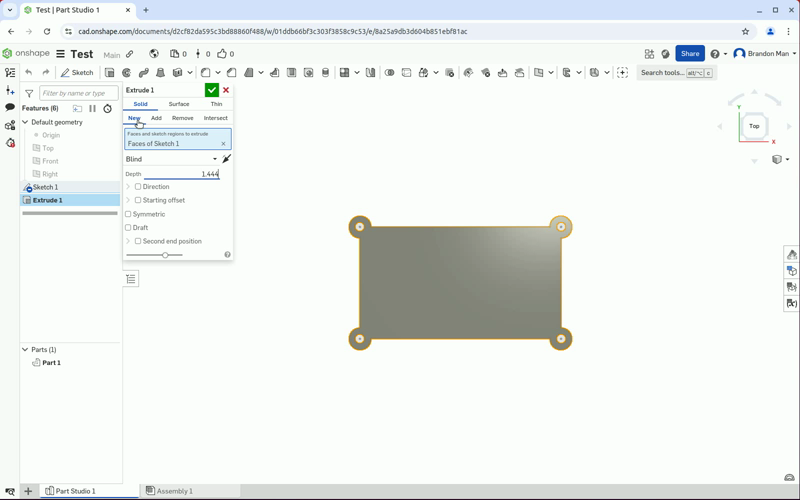
key(enter)
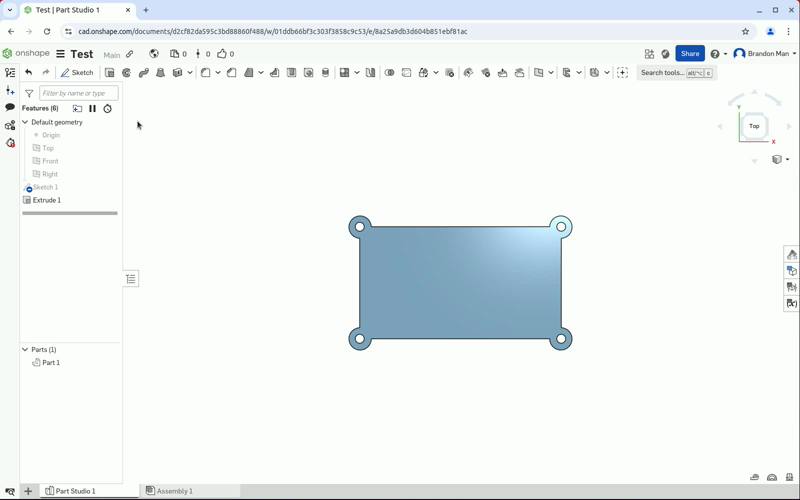
key(shift+h)
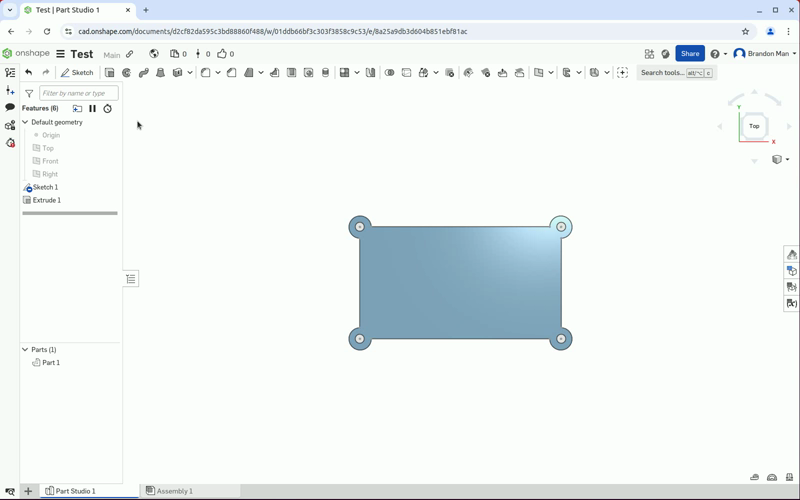
key(shift+h)
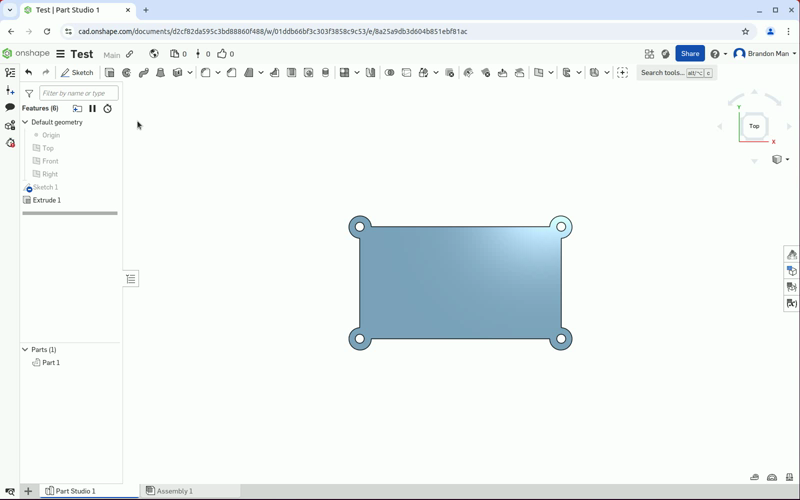
mouse_move(73, 189)
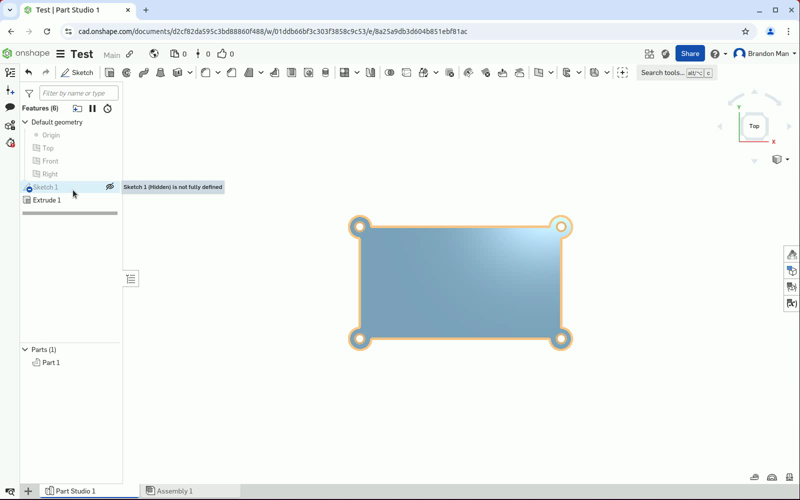
click(73, 189)
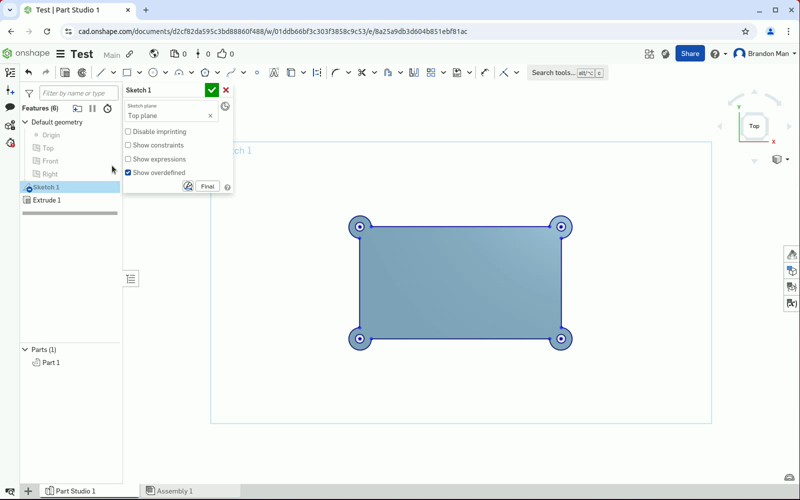
mouse_move(229, 92)
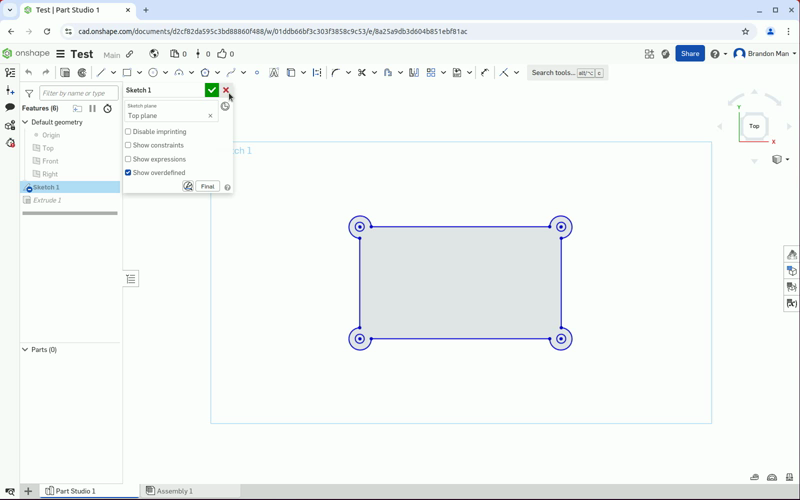
click(229, 92)
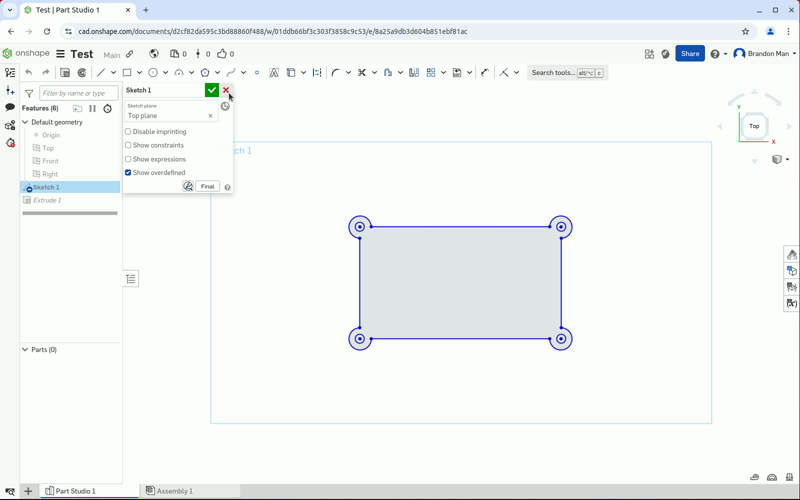
key(shift+s)
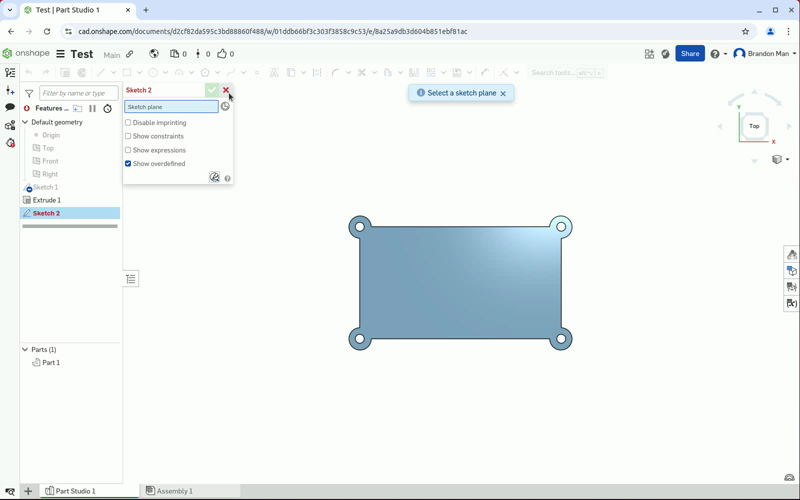
mouse_move(73, 150)
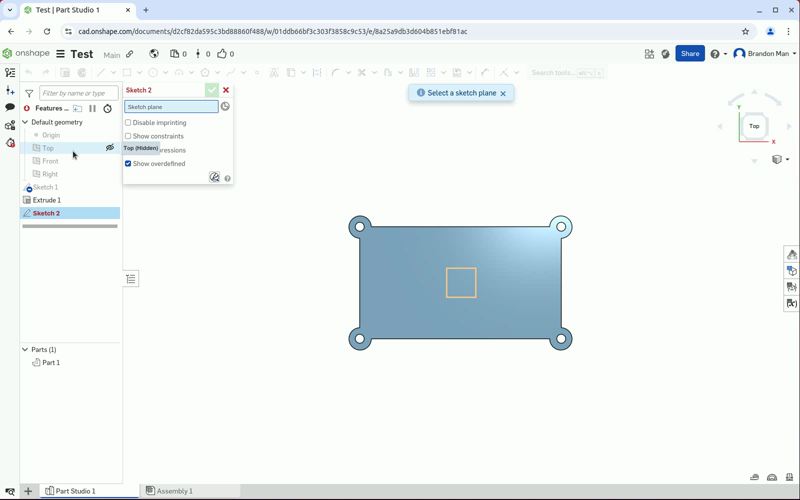
click(73, 150)
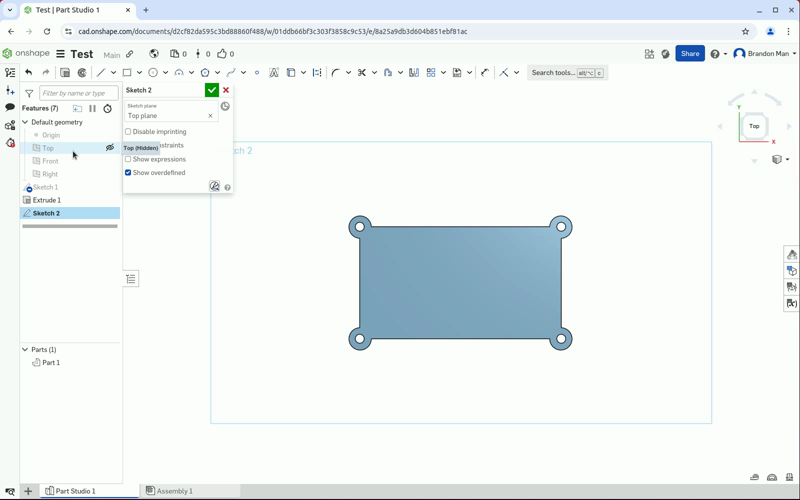
mouse_move(73, 352)
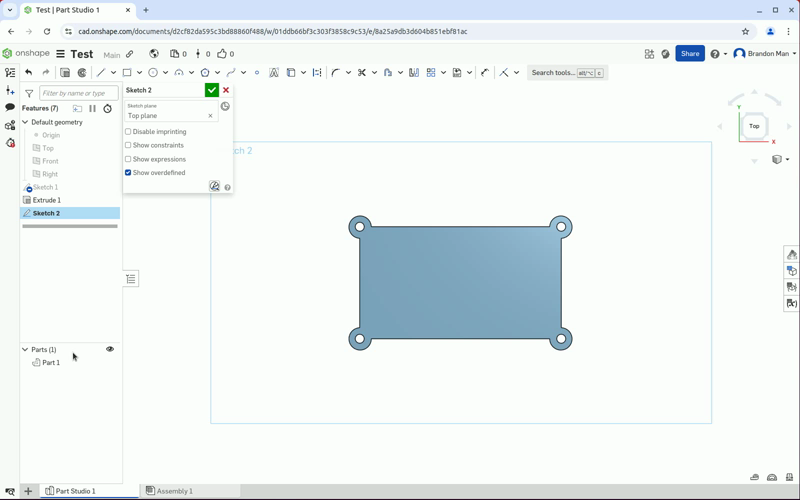
key(y)
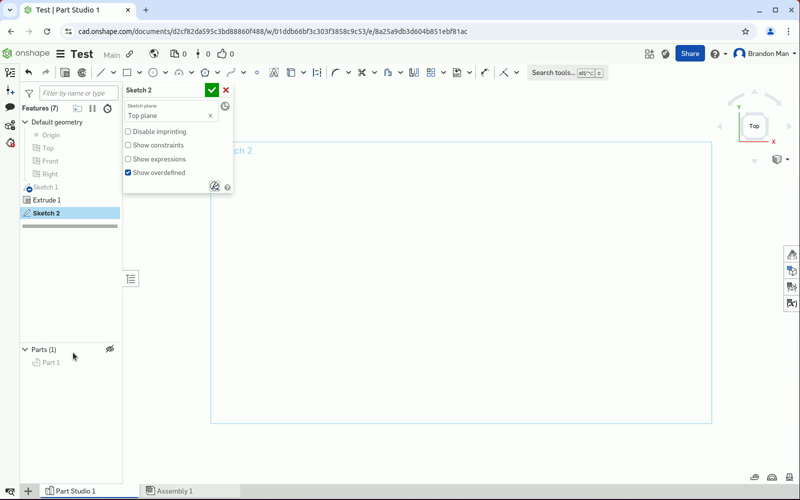
key(c)
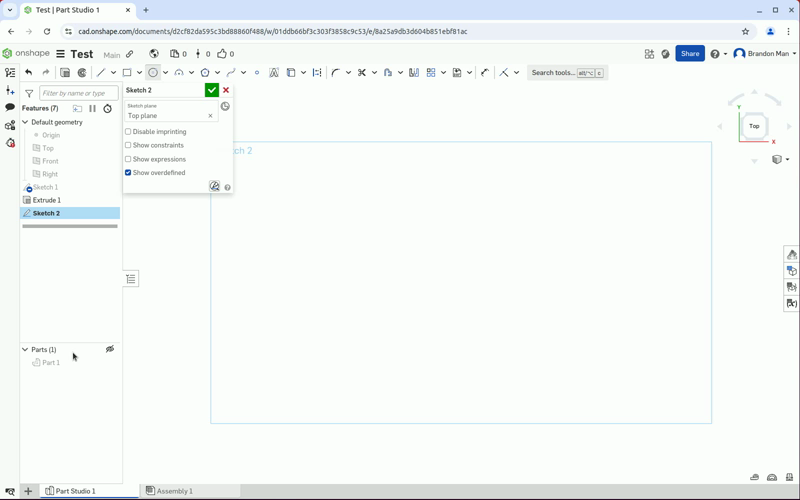
key_down(shift)
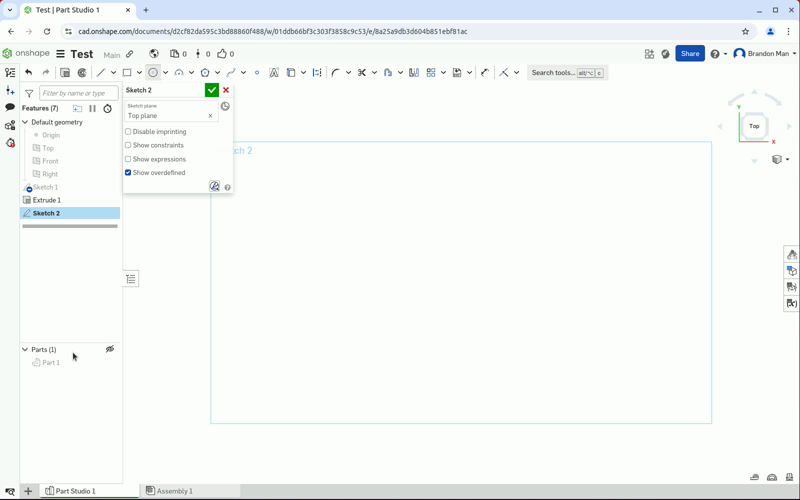
mouse_move(360, 339)
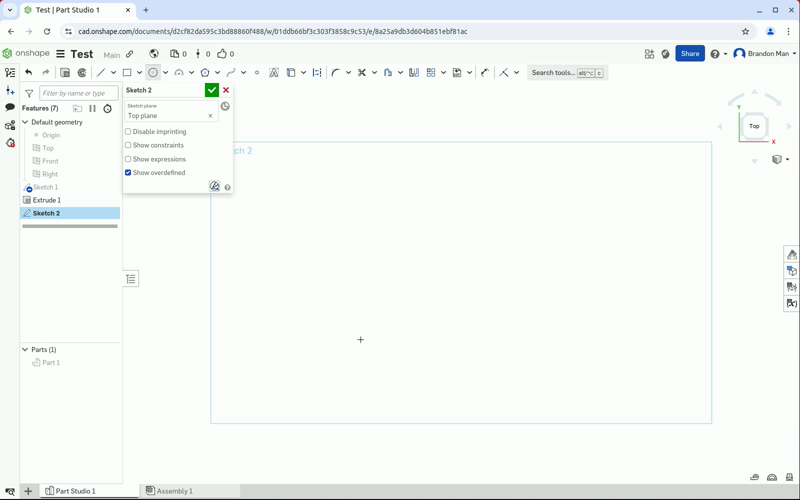
click(360, 339)
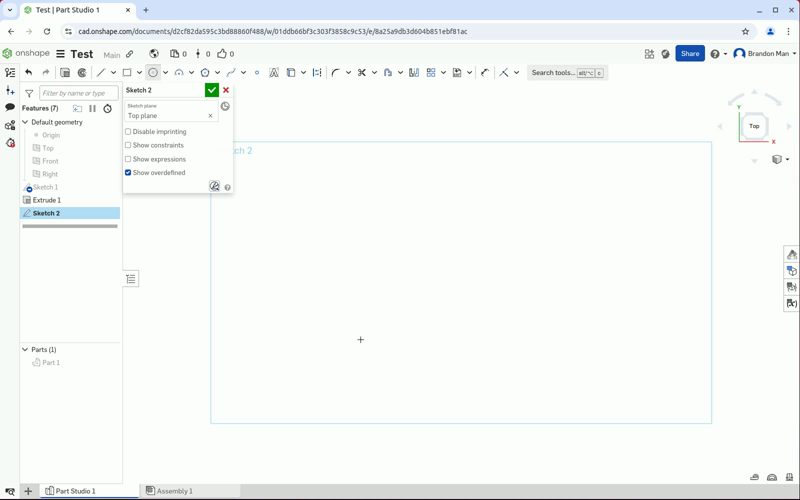
key_up(shift)
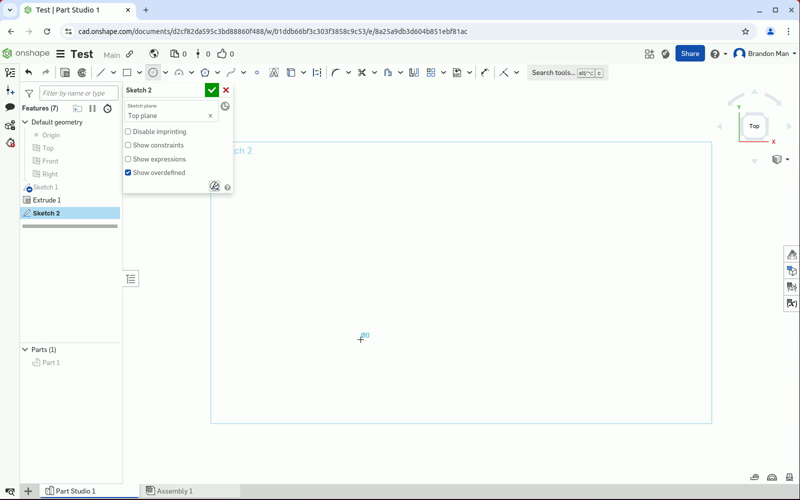
mouse_move(365, 339)
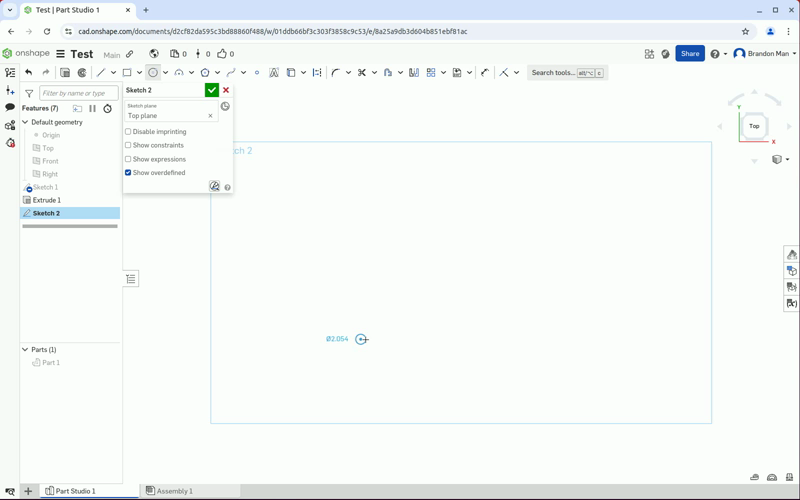
click(365, 339)
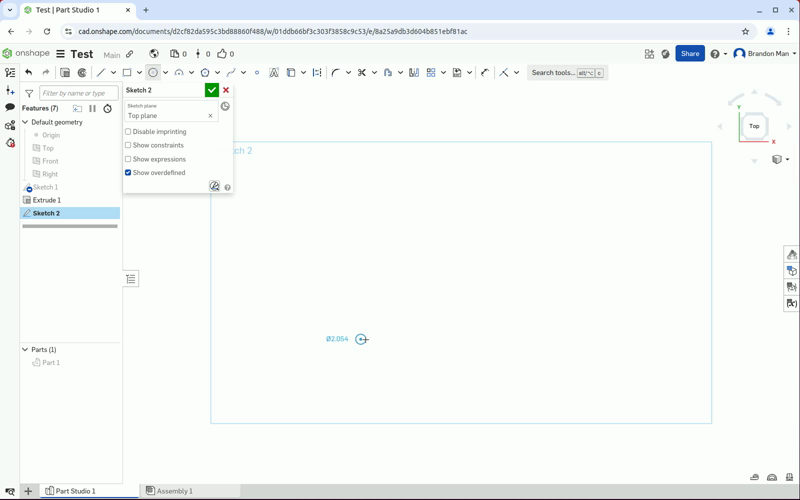
key(esc)
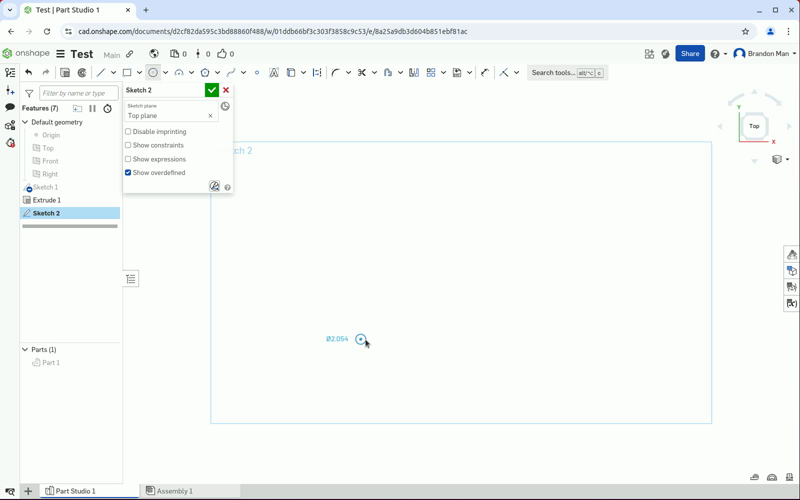
mouse_move(357, 341)
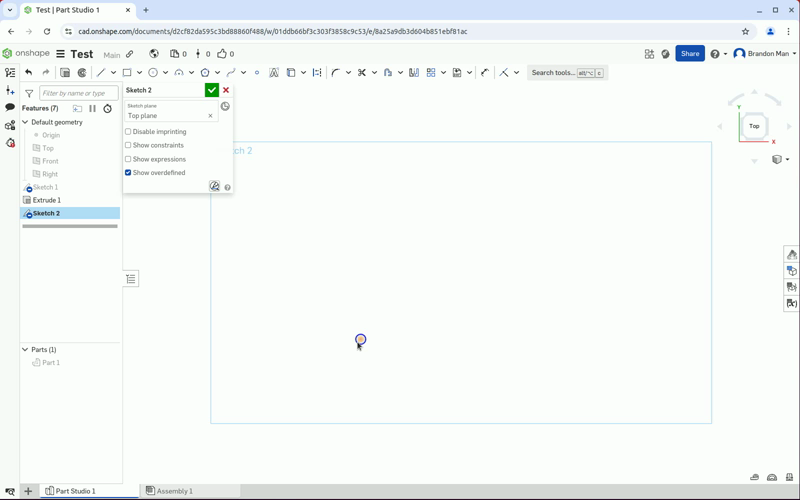
scroll(6)
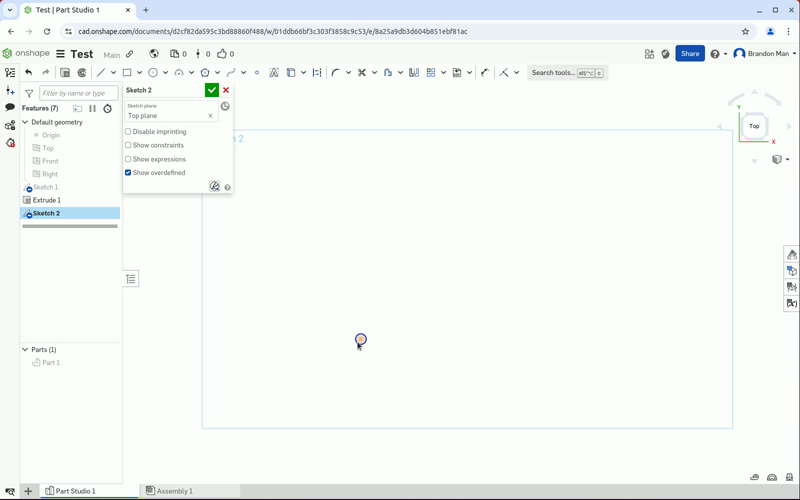
scroll(6)
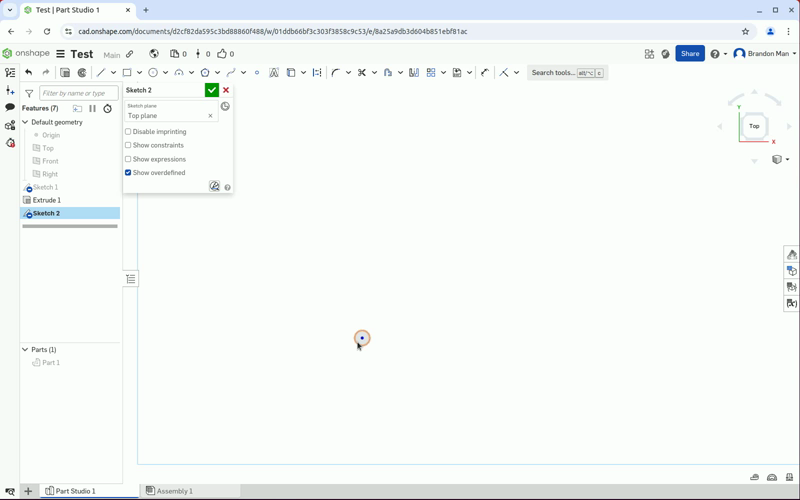
scroll(6)
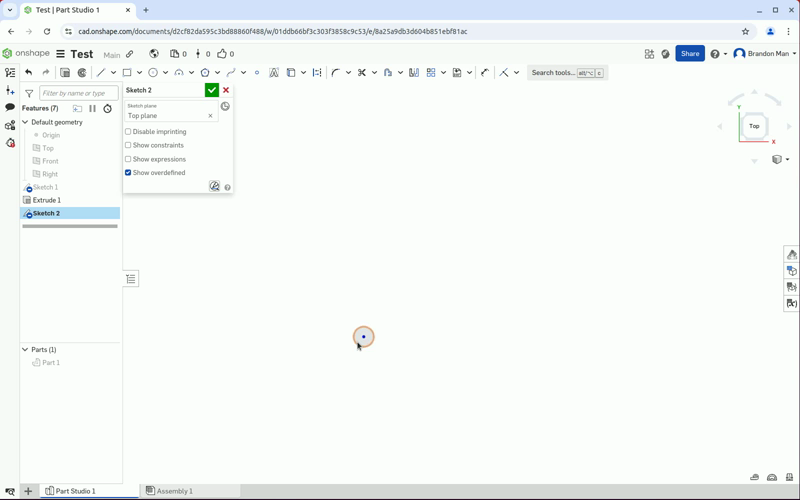
scroll(6)
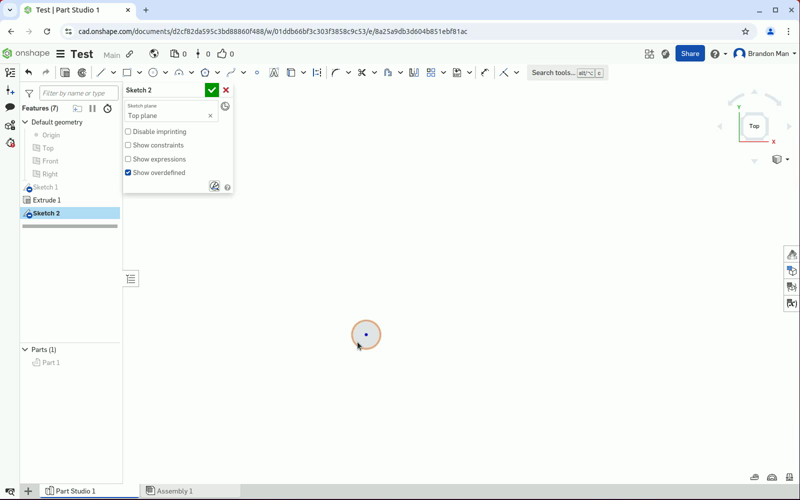
scroll(6)
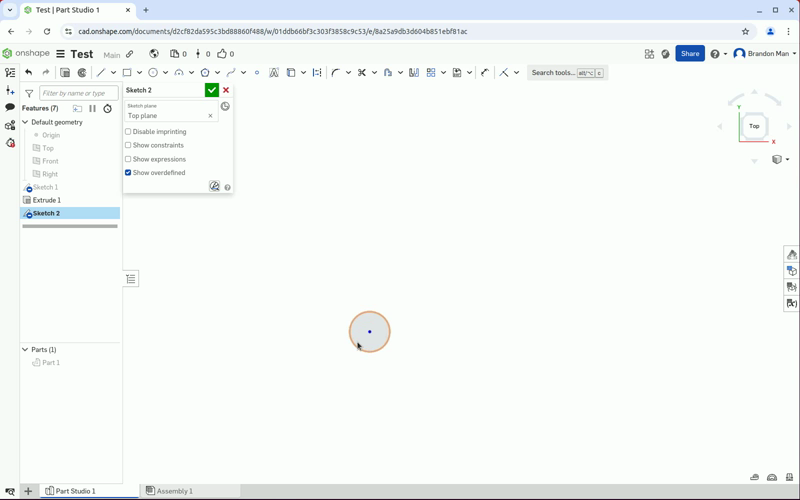
scroll(6)
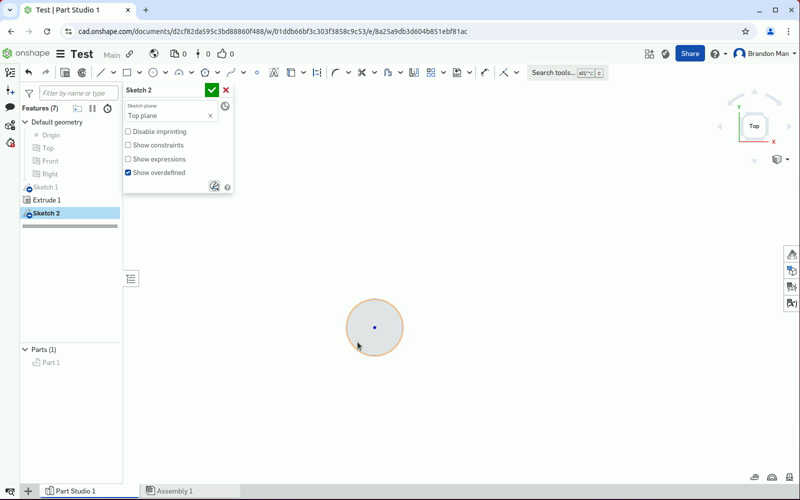
scroll(6)
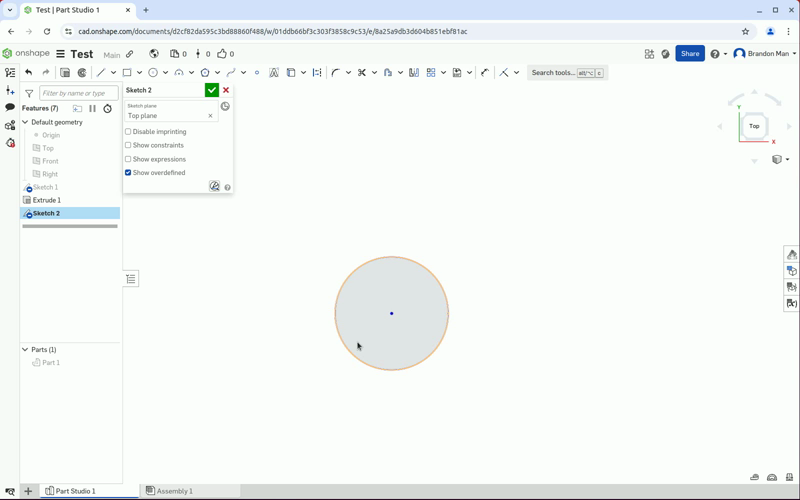
click(357, 341)
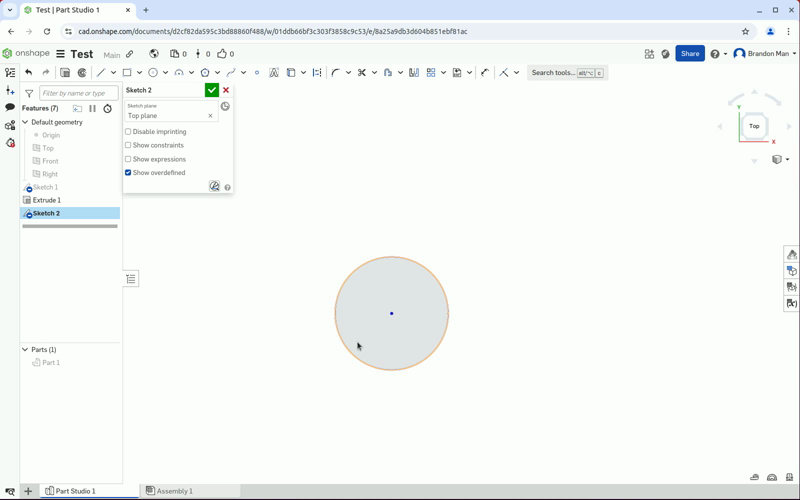
scroll(-6)
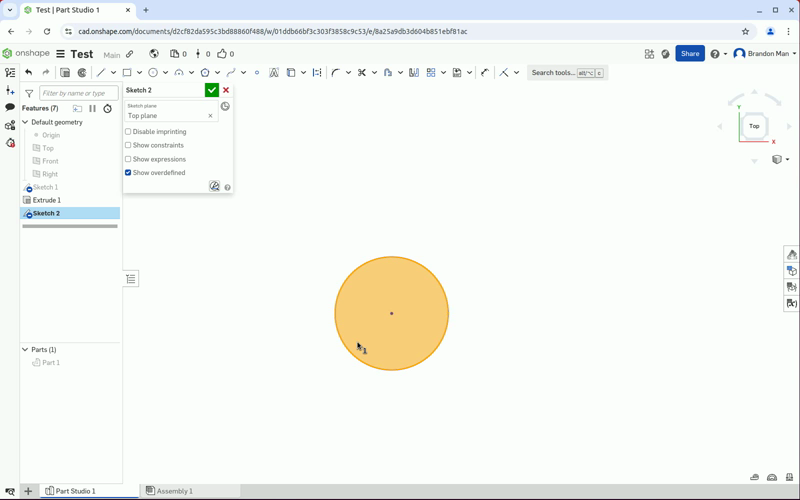
scroll(-6)
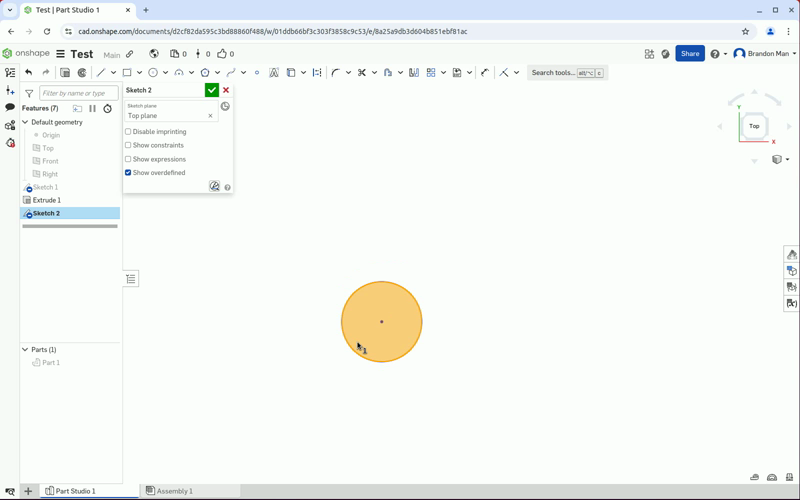
scroll(-6)
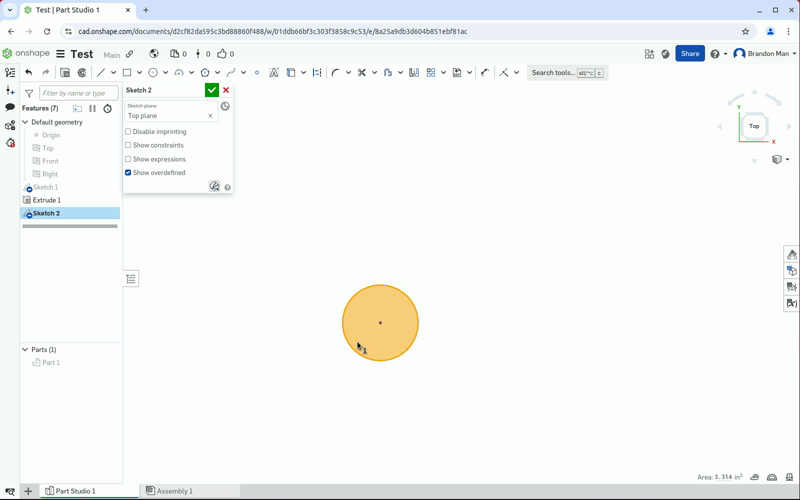
scroll(-6)
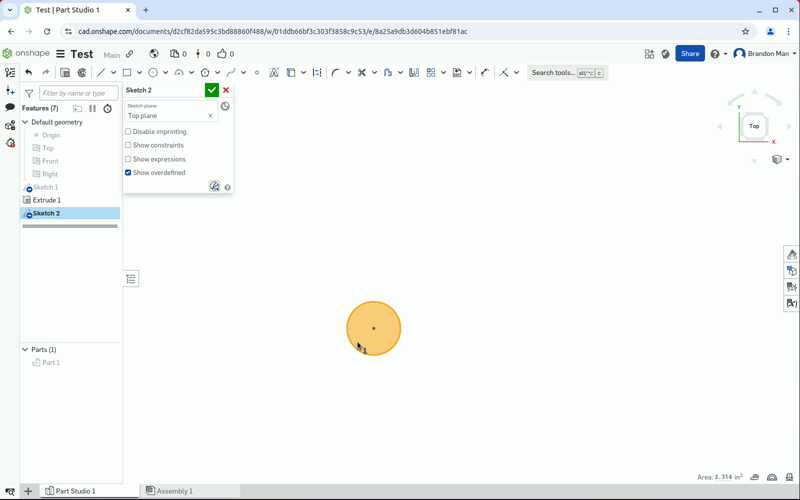
scroll(-6)
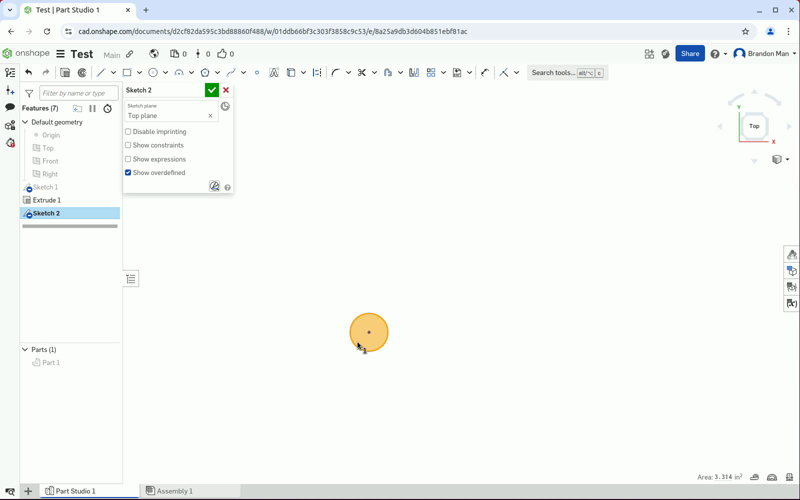
scroll(-6)
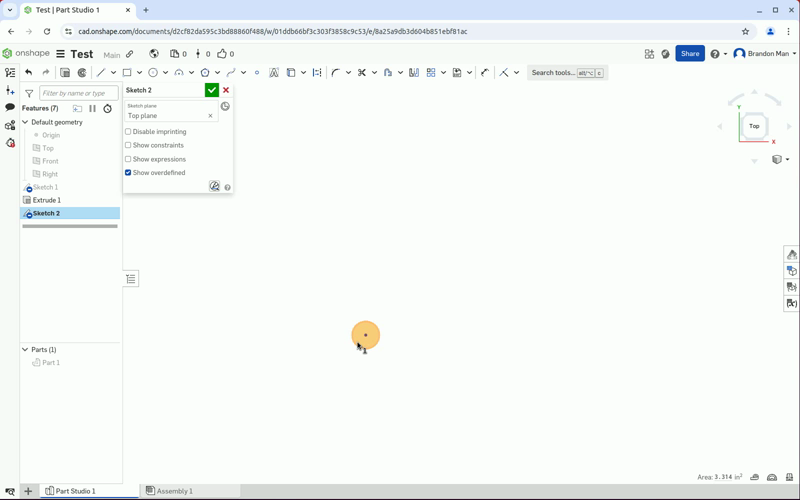
scroll(-6)
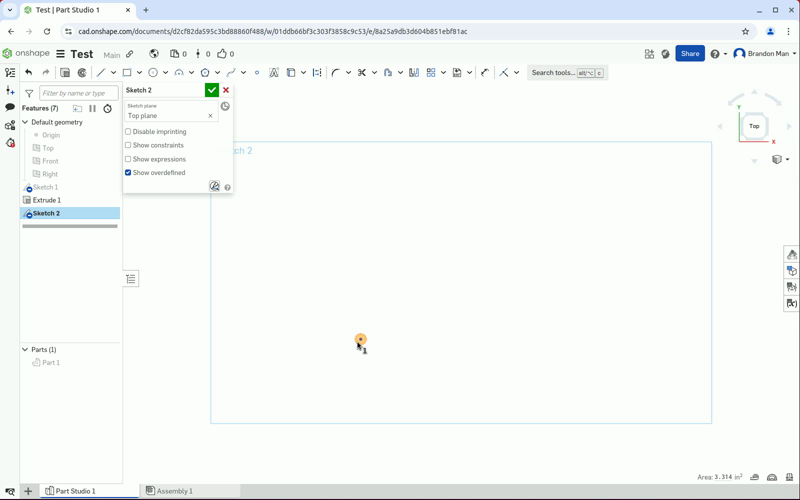
mouse_move(73, 352)
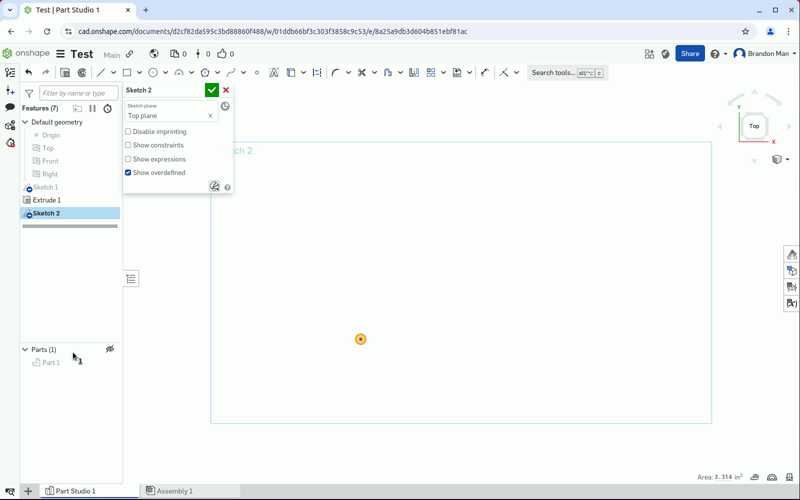
key(shift+y)
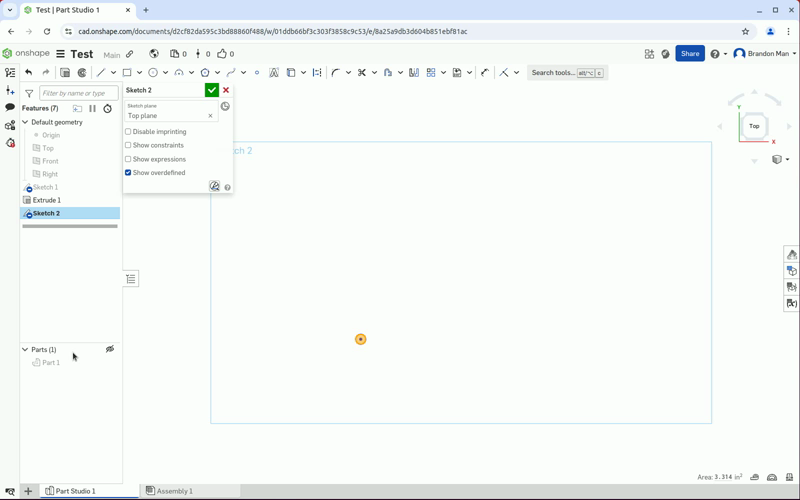
key(shift+e)
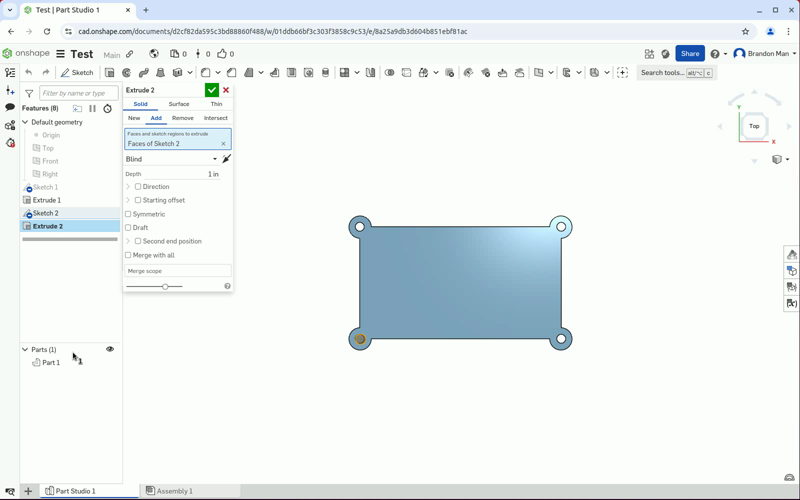
mouse_move(143, 106)
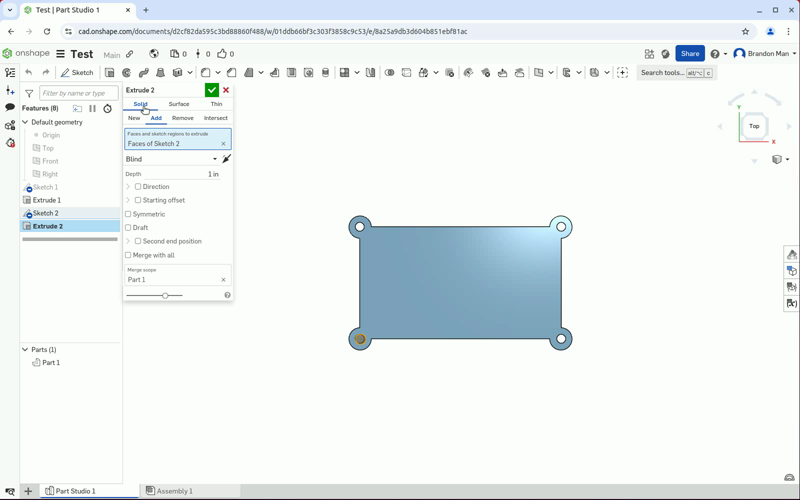
click(143, 106)
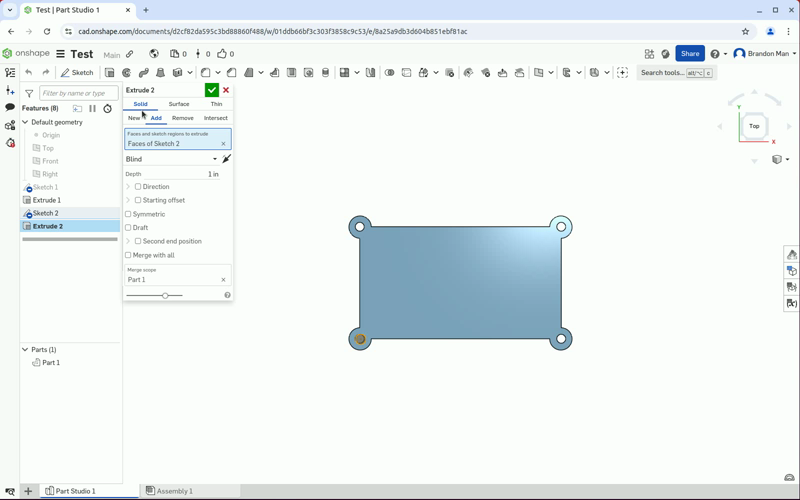
mouse_move(137, 120)
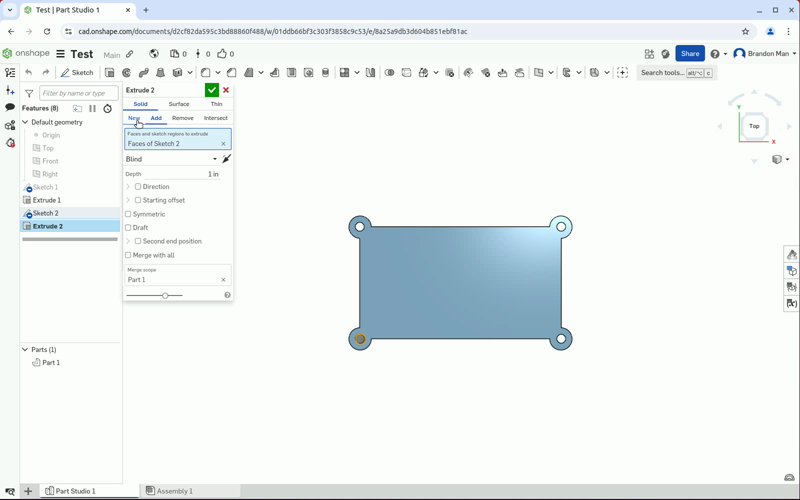
click(137, 120)
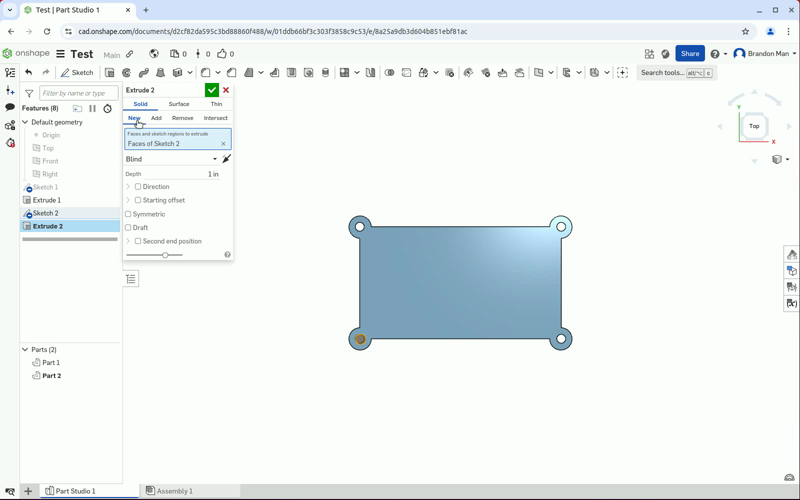
key(tab, 4)
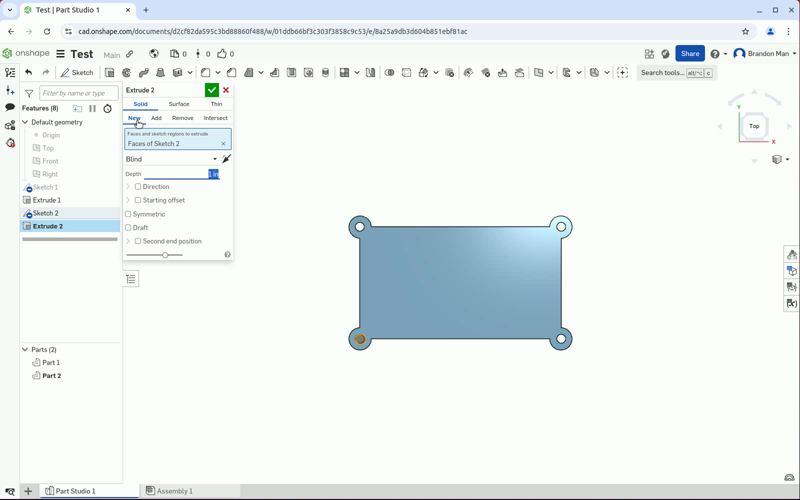
text(3.611)
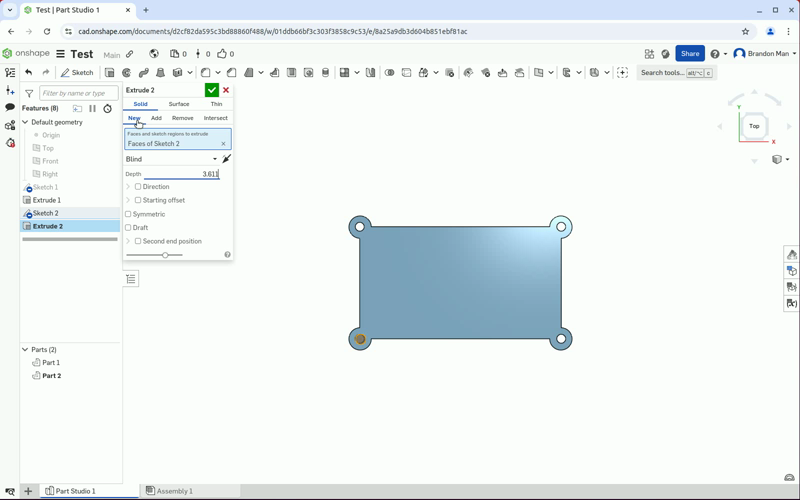
key(enter)
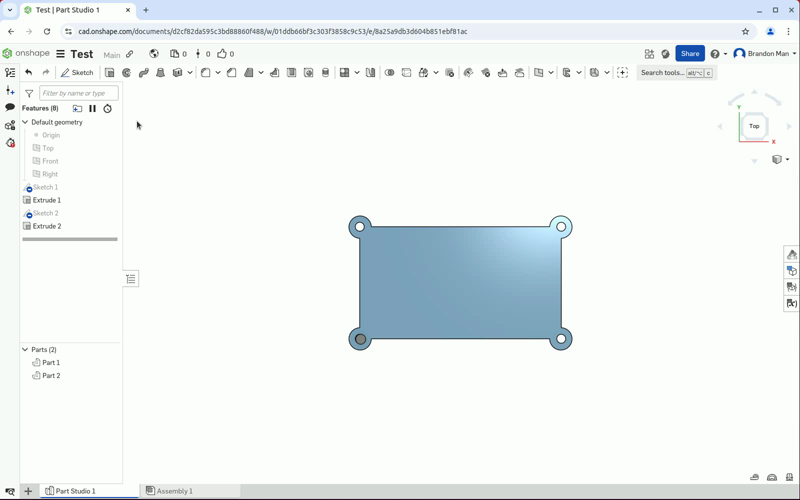
key(shift+h)
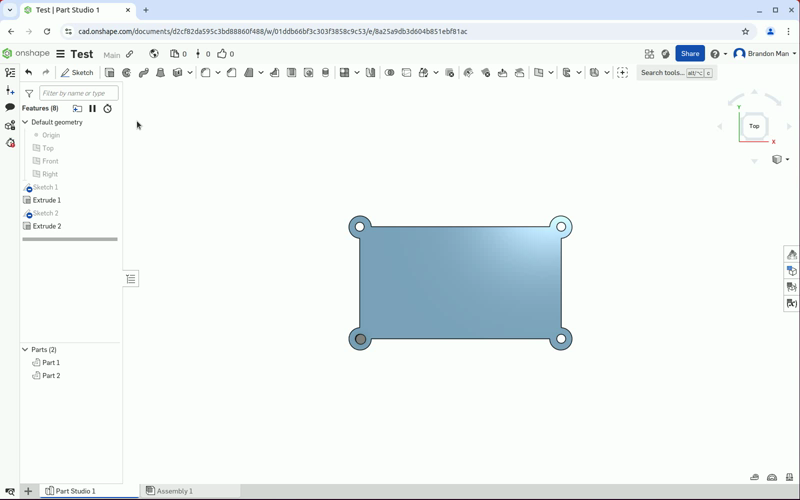
key(shift+h)
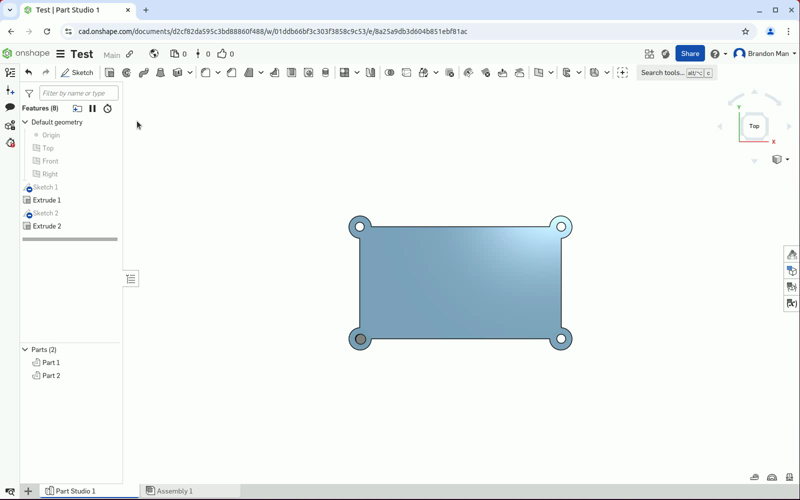
mouse_move(73, 189)
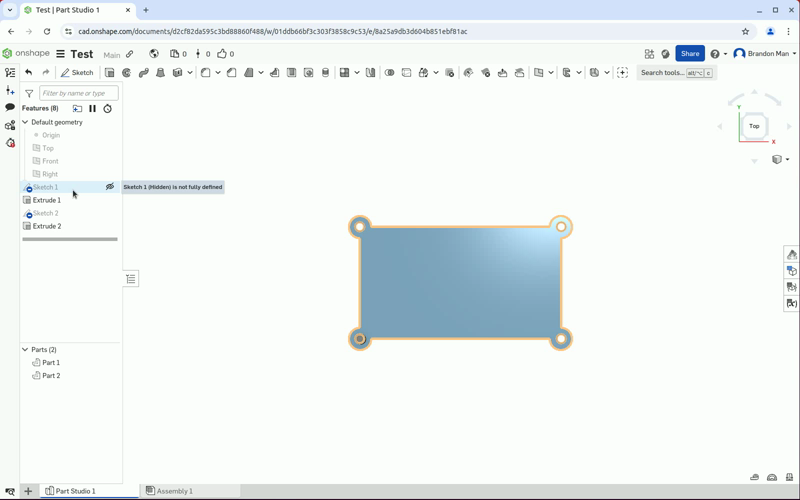
click(73, 189)
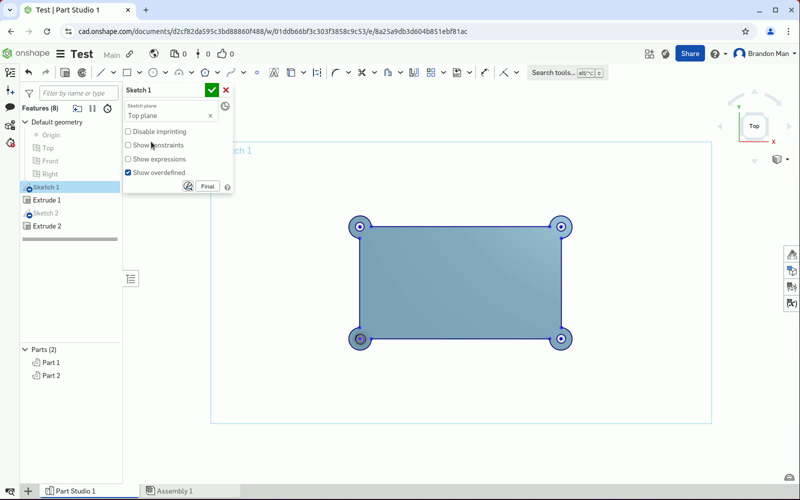
mouse_move(229, 92)
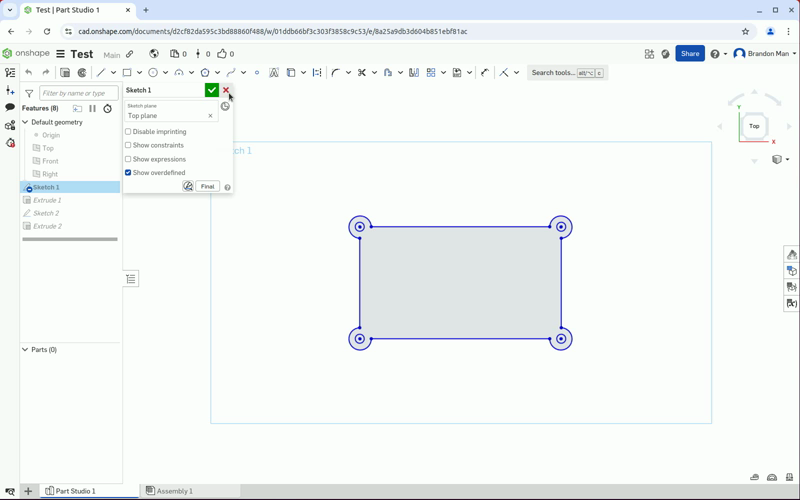
click(229, 92)
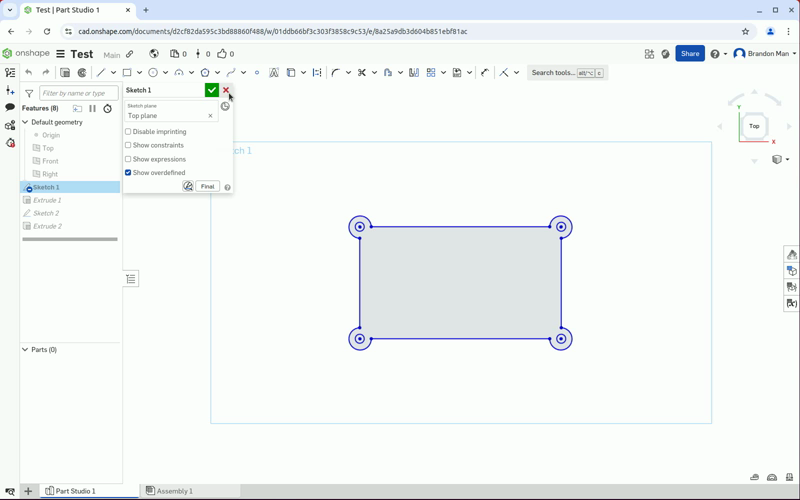
key(shift+s)
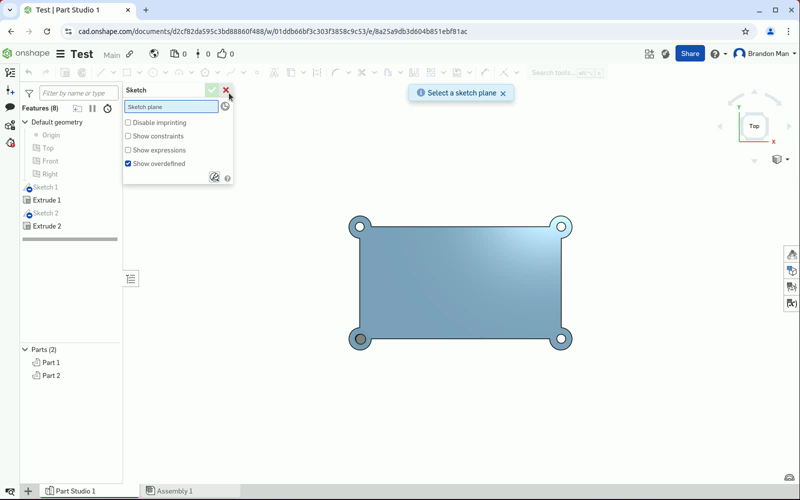
mouse_move(73, 150)
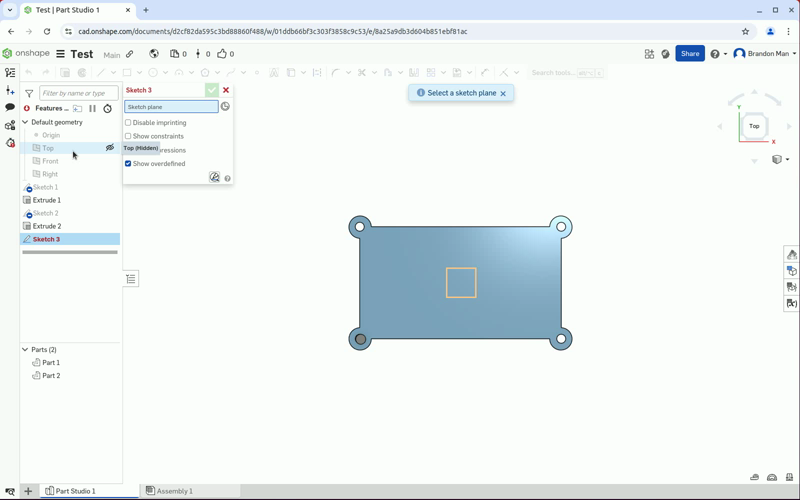
click(73, 150)
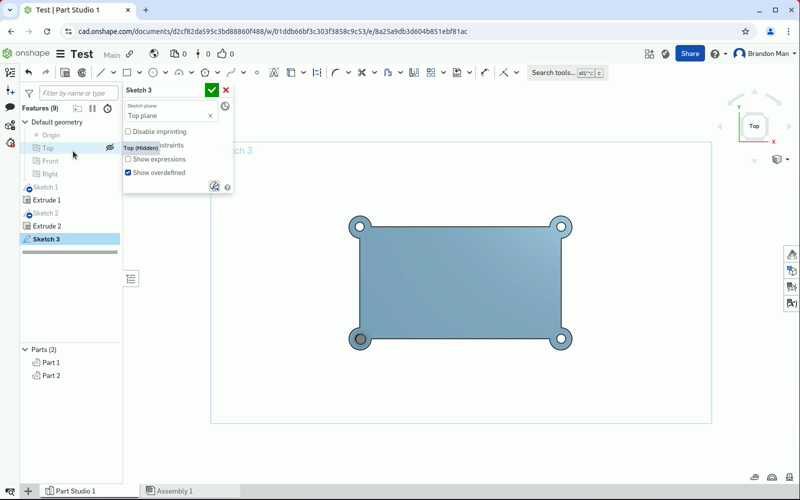
mouse_move(73, 352)
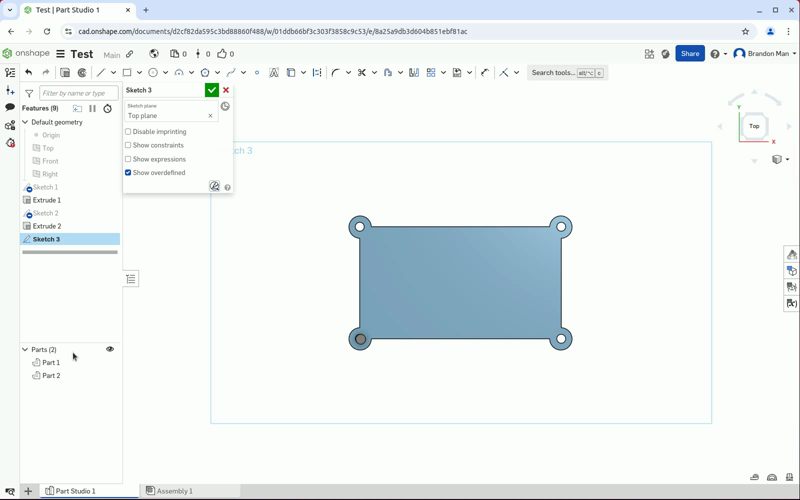
key(y)
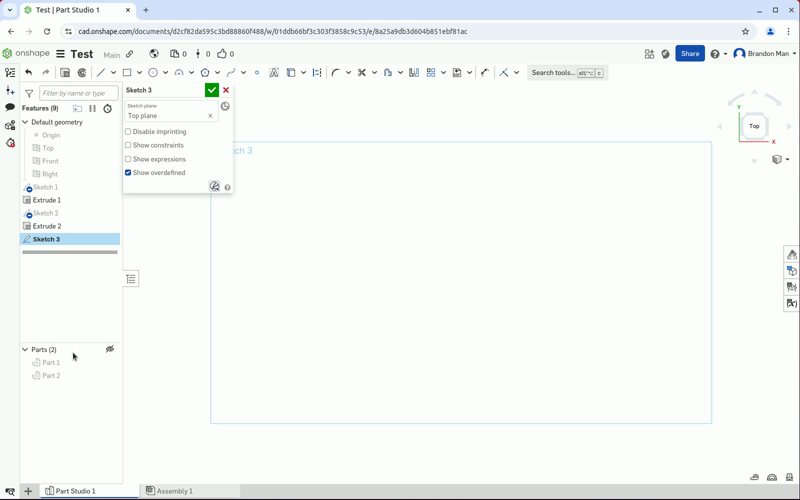
key(c)
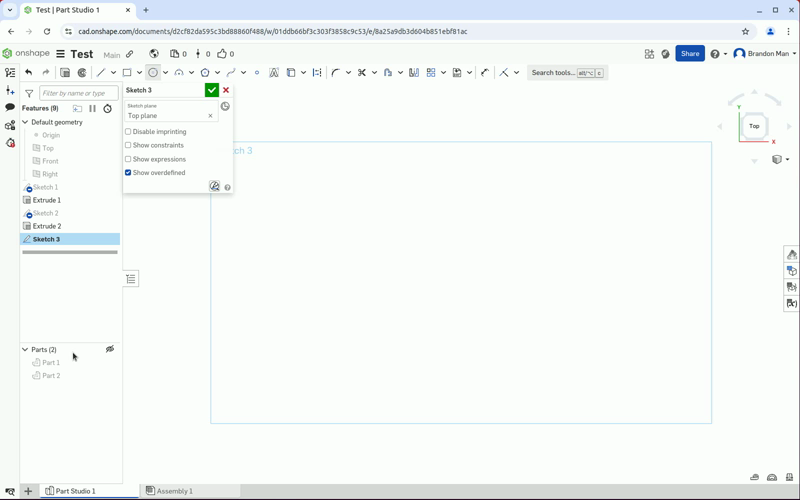
key_down(shift)
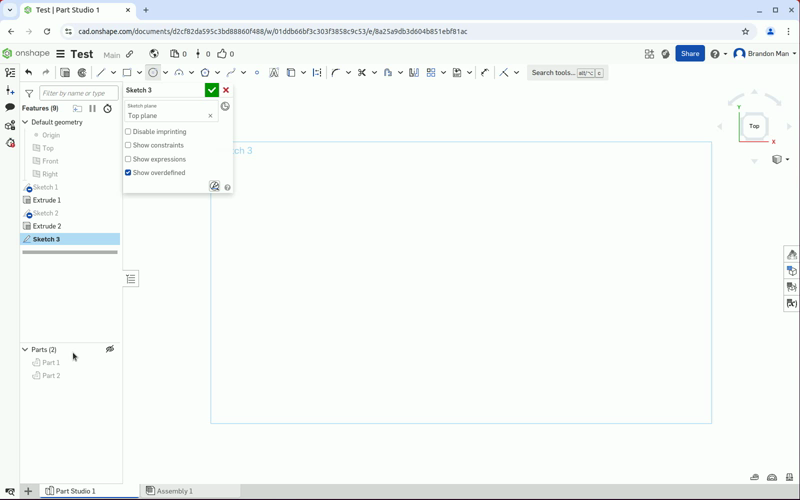
mouse_move(563, 339)
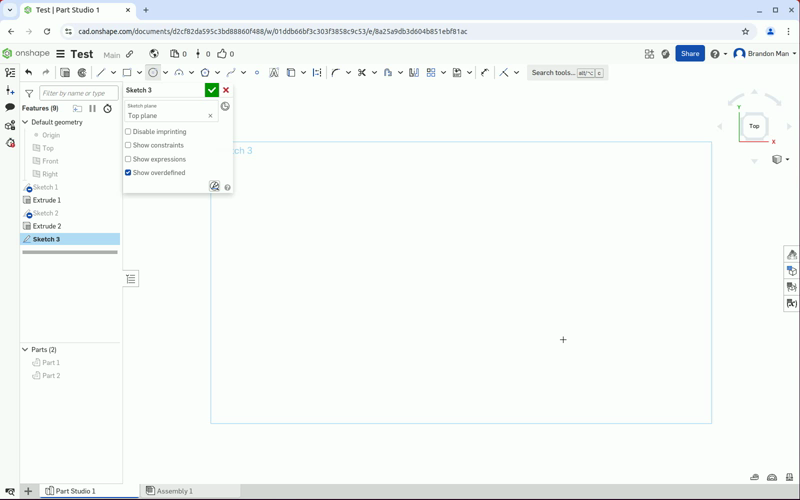
click(563, 339)
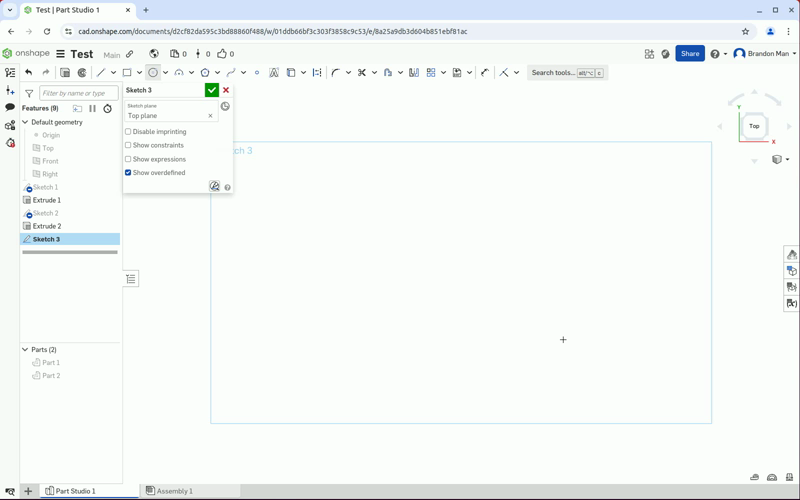
key_up(shift)
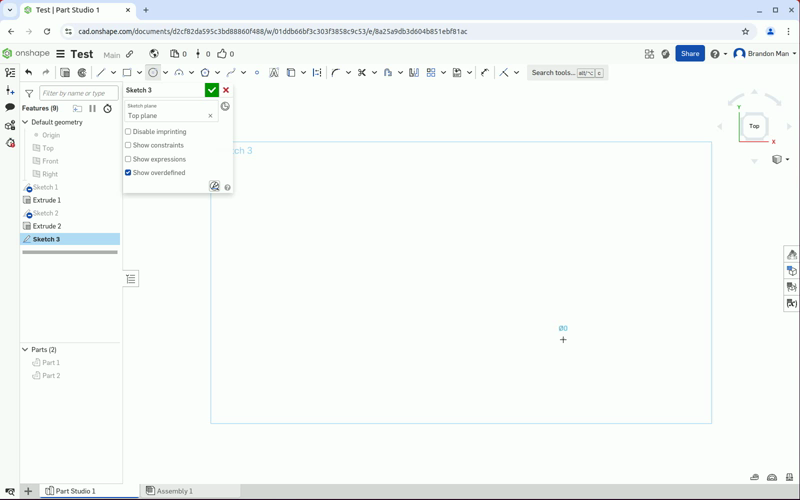
mouse_move(568, 339)
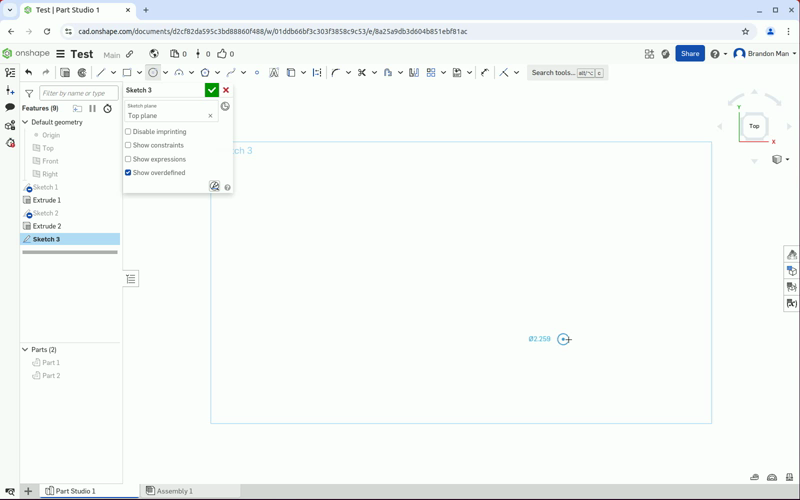
click(568, 339)
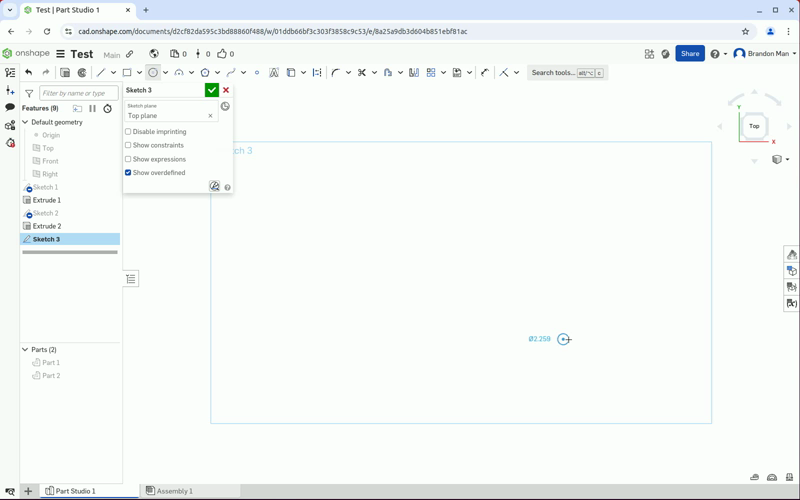
key(esc)
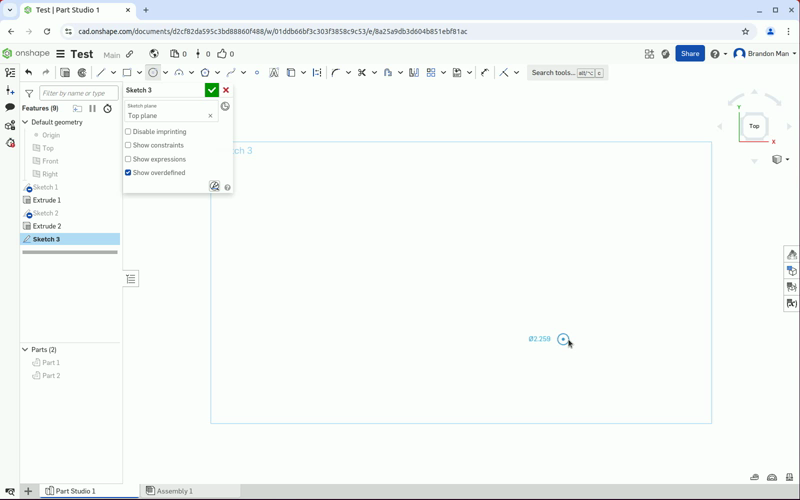
mouse_move(561, 336)
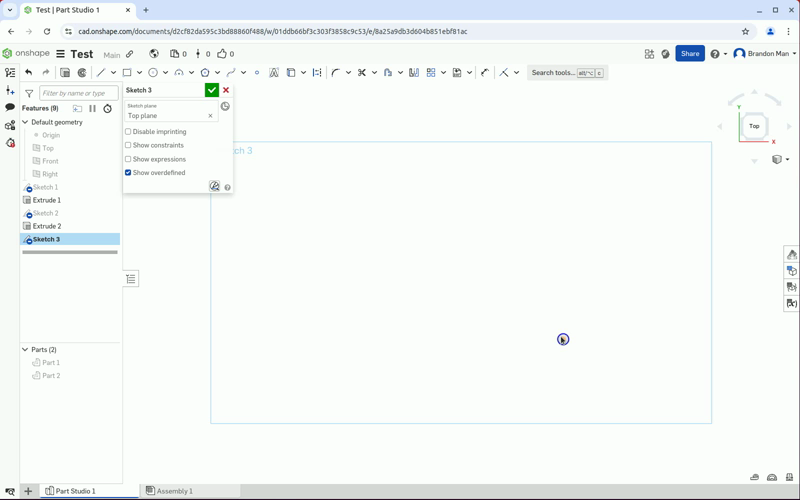
scroll(6)
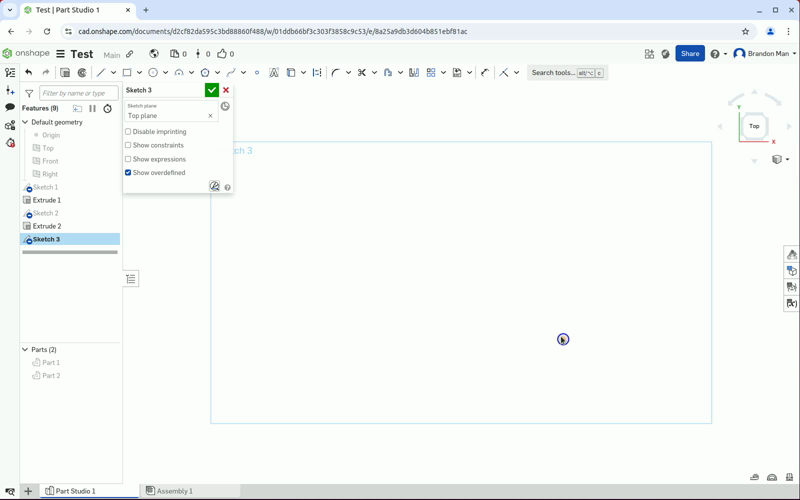
scroll(6)
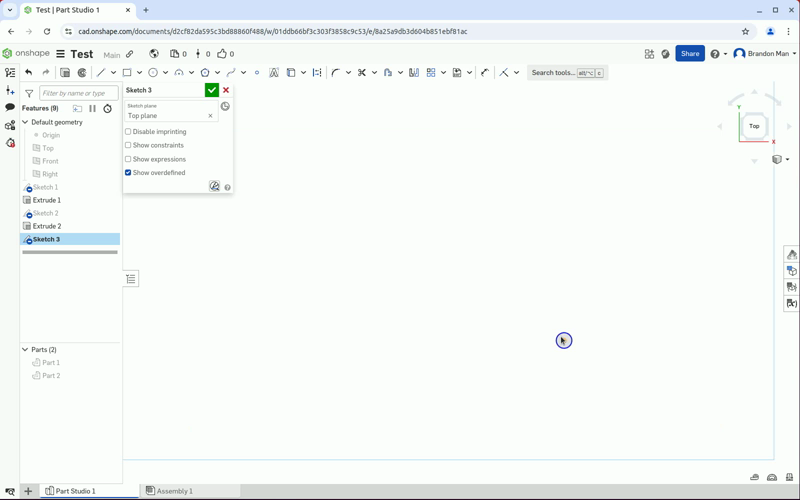
scroll(6)
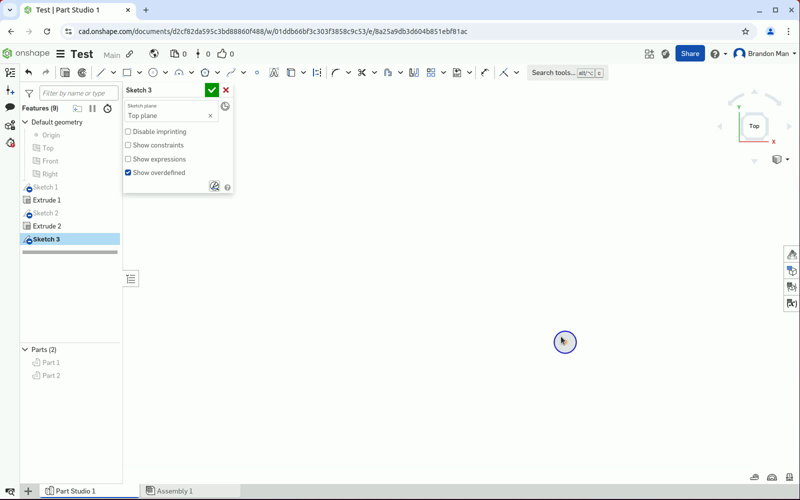
scroll(6)
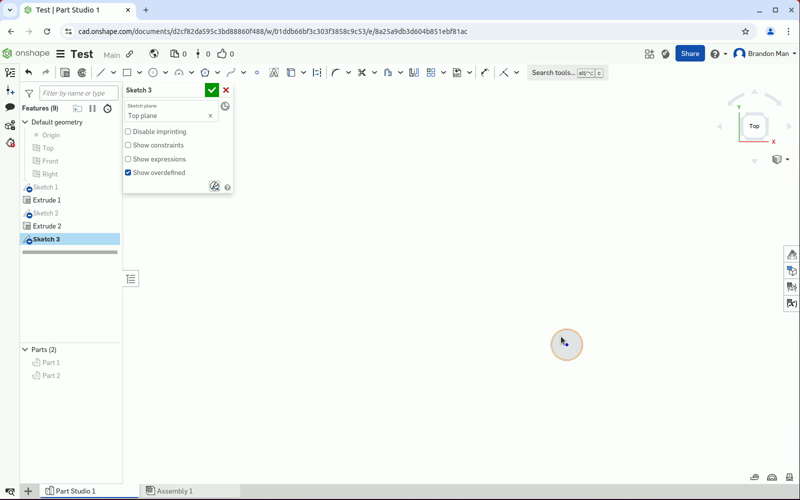
scroll(6)
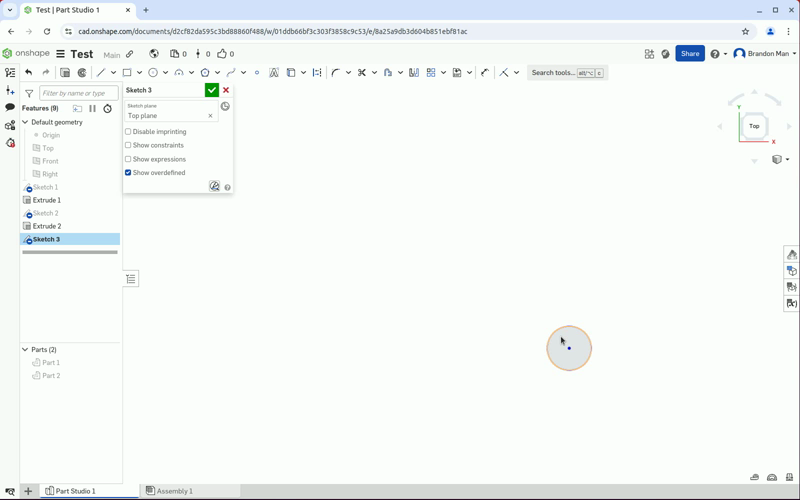
scroll(6)
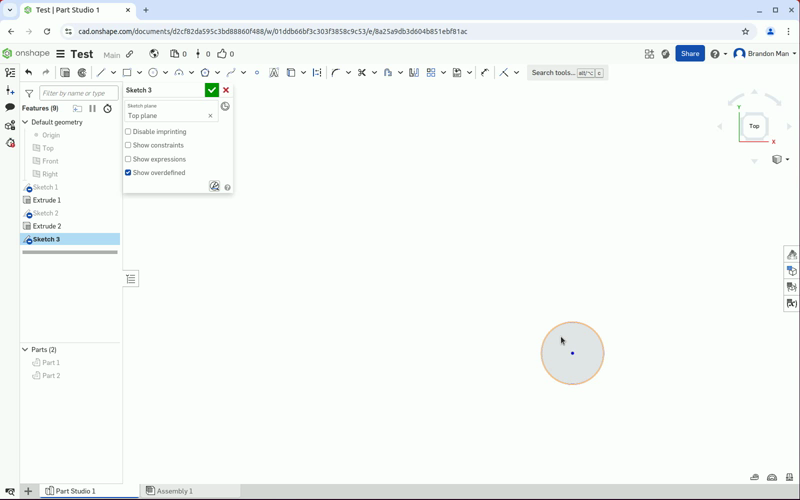
scroll(6)
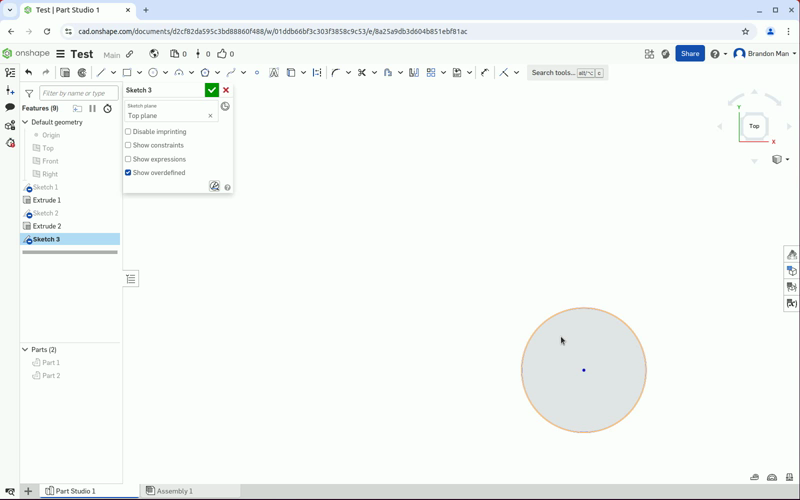
click(561, 336)
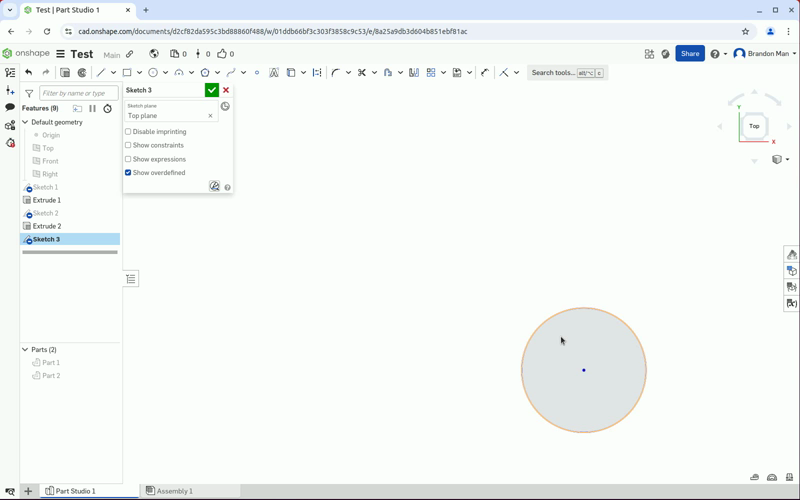
scroll(-6)
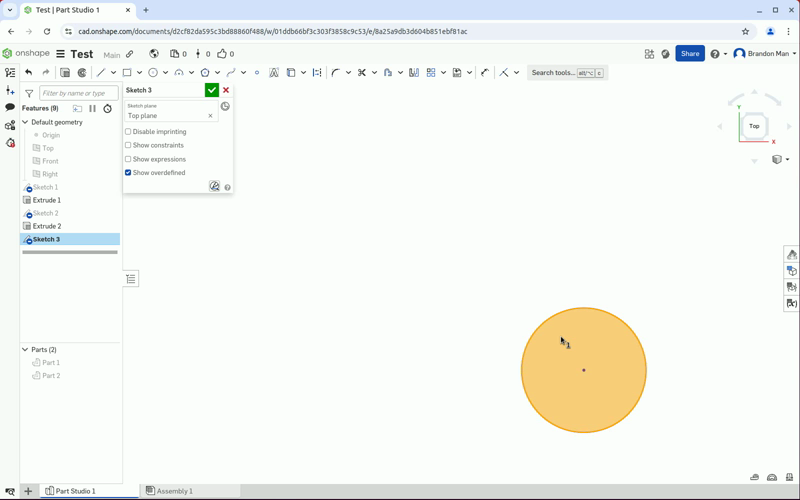
scroll(-6)
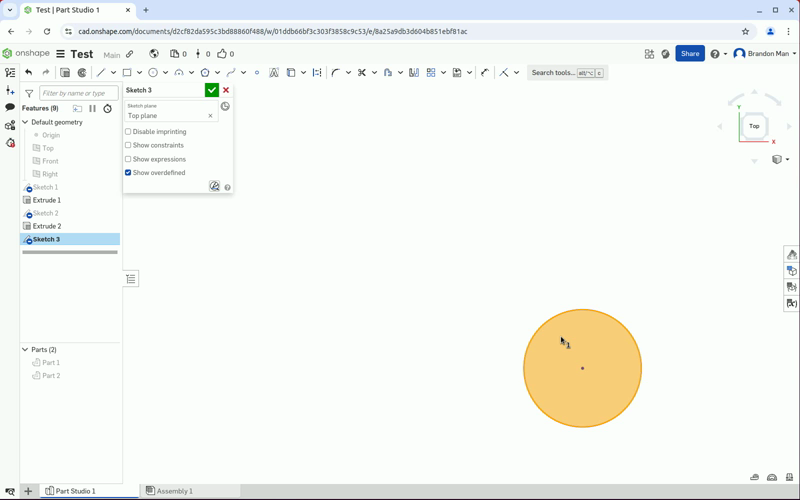
scroll(-6)
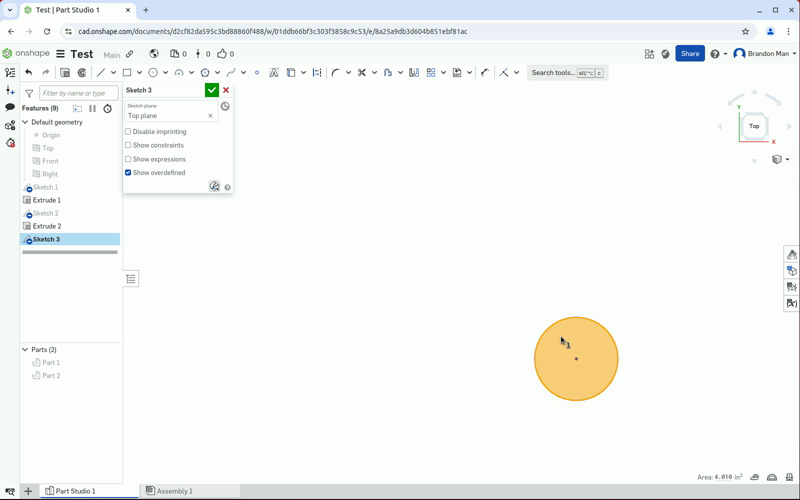
scroll(-6)
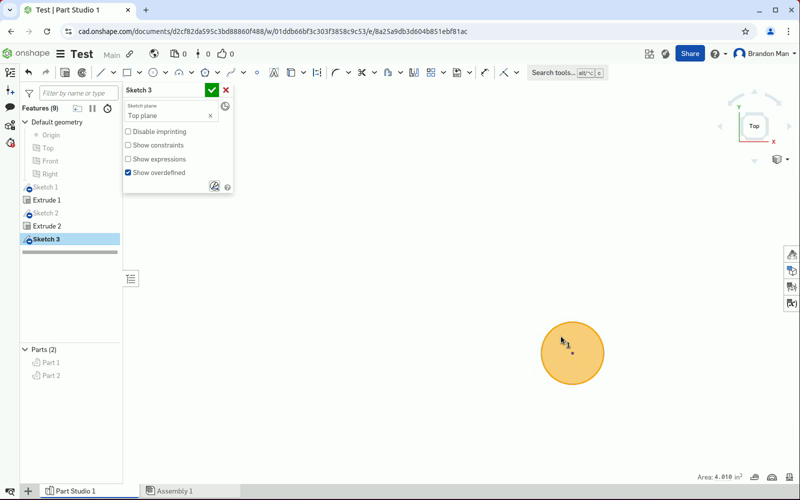
scroll(-6)
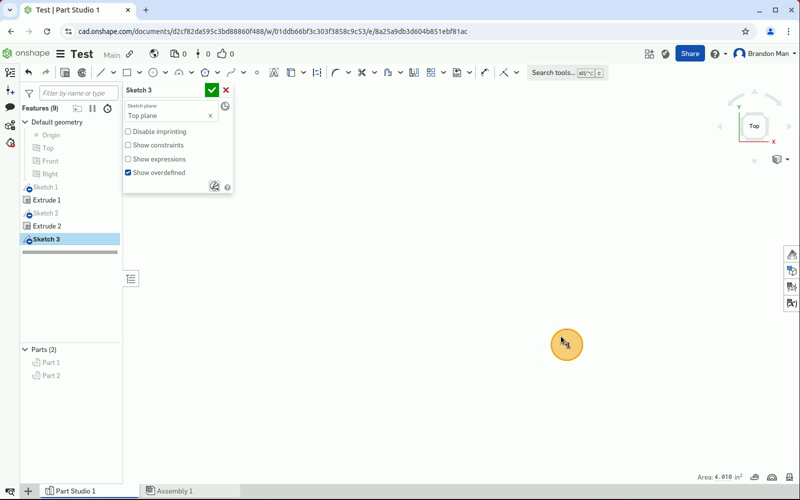
scroll(-6)
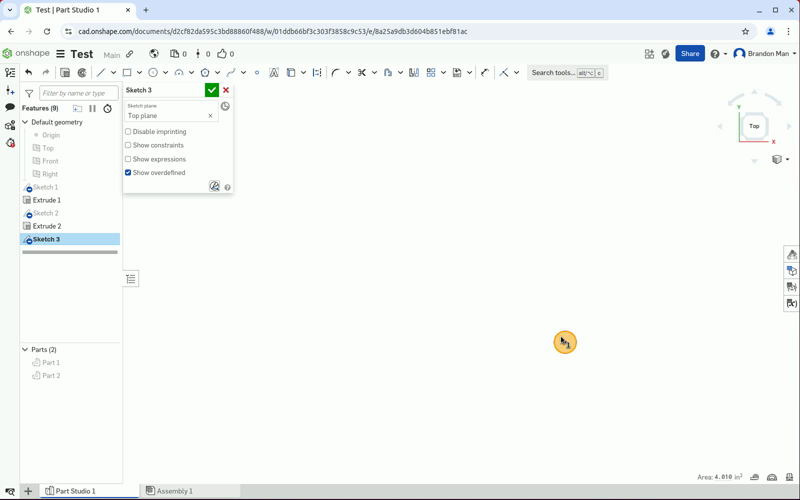
scroll(-6)
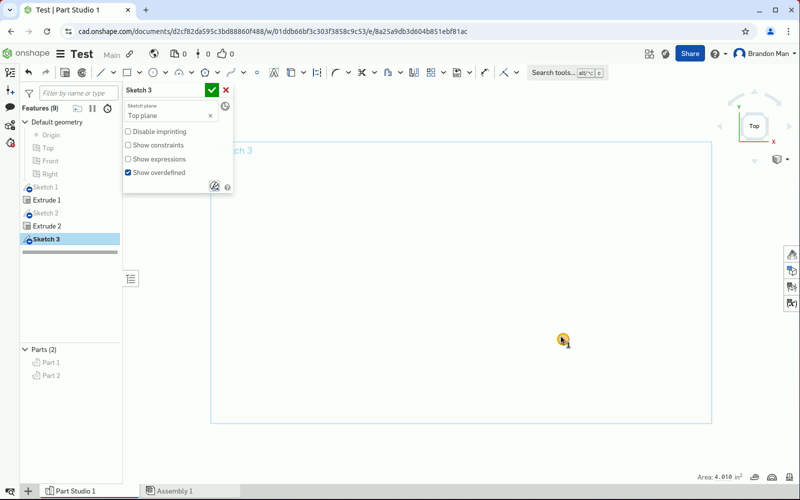
mouse_move(73, 352)
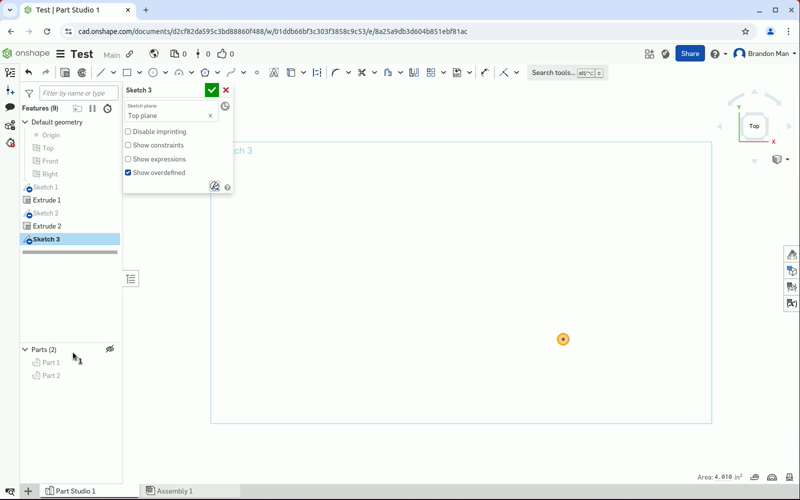
key(shift+y)
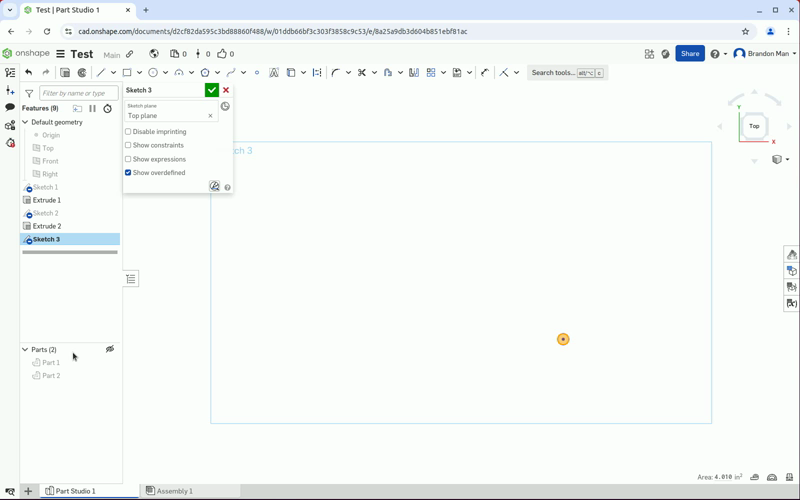
key(shift+e)
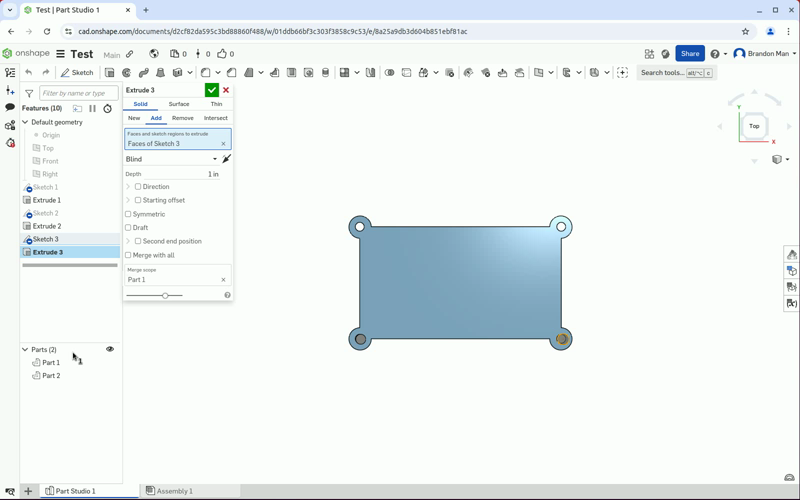
mouse_move(143, 106)
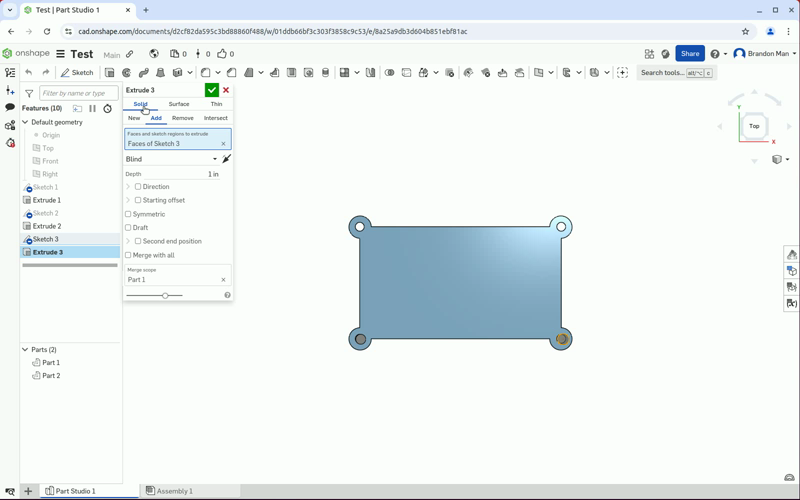
click(143, 106)
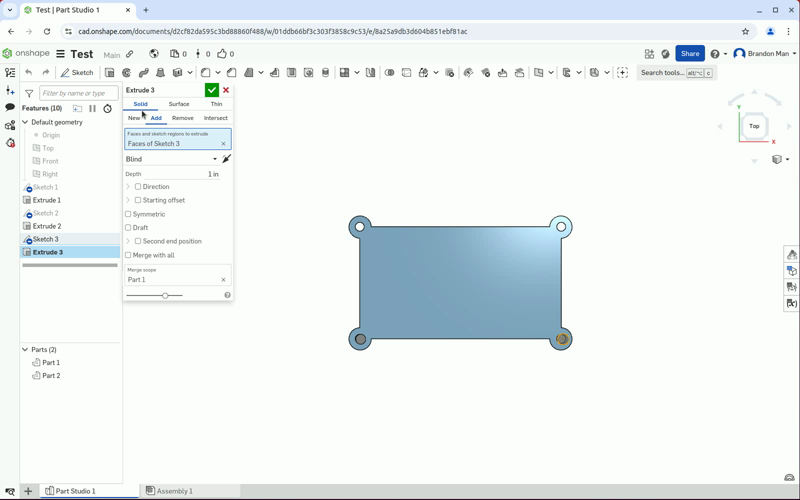
mouse_move(137, 120)
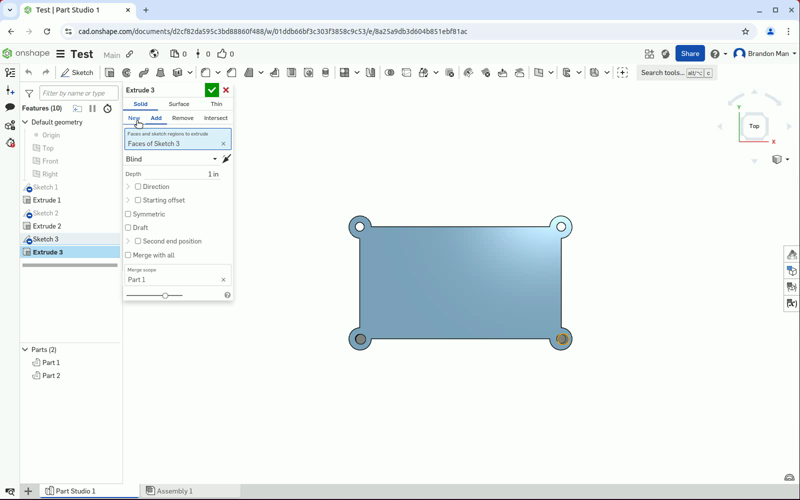
click(137, 120)
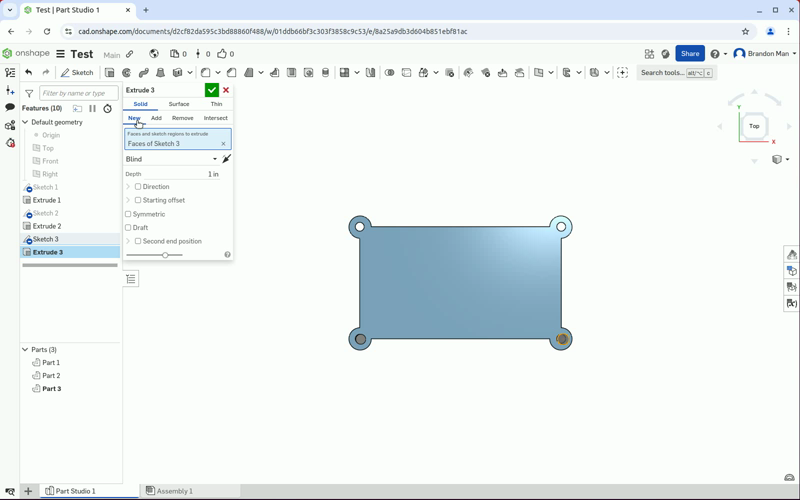
key(tab, 4)
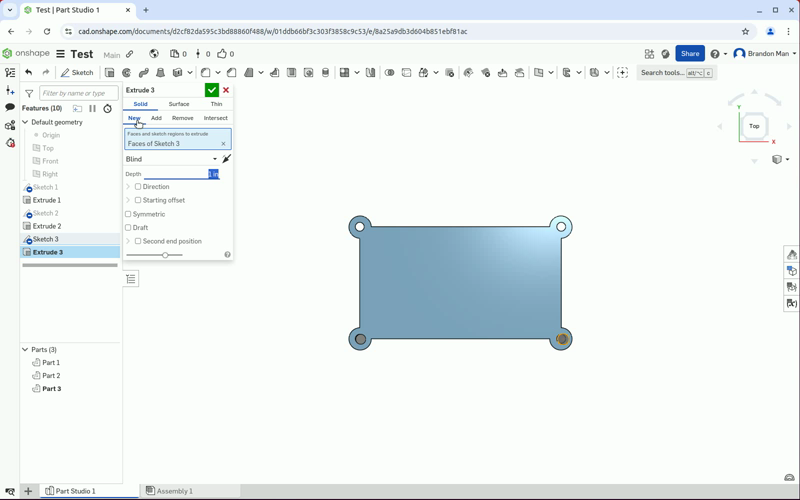
text(3.611)
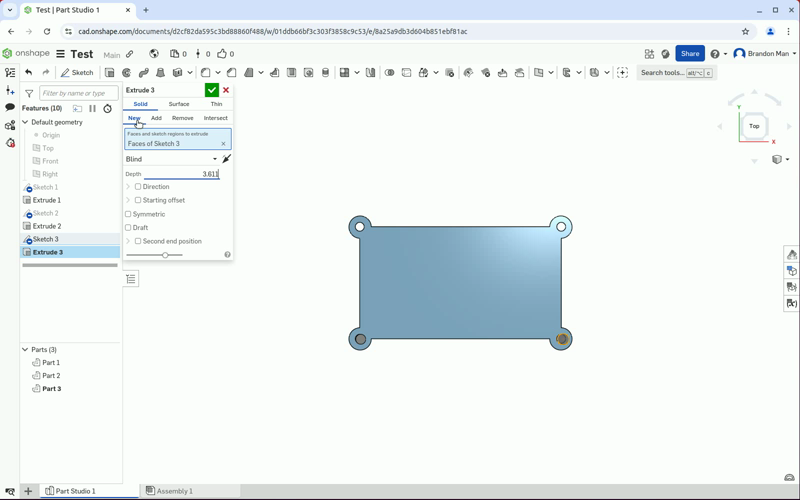
key(enter)
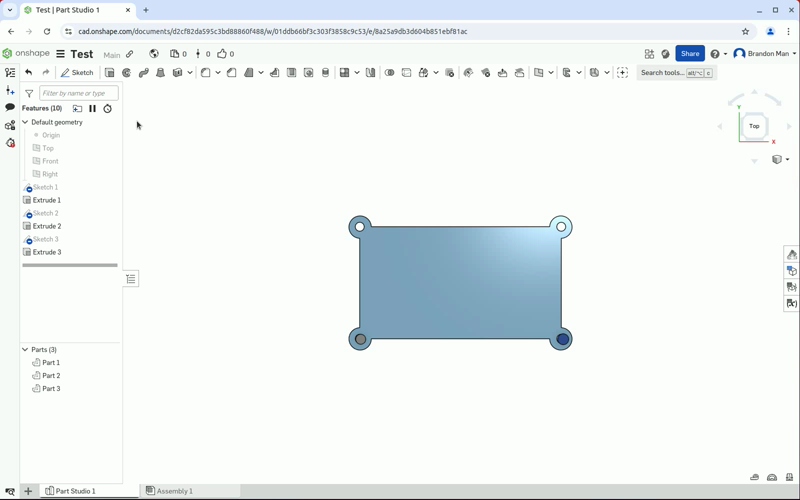
key(shift+h)
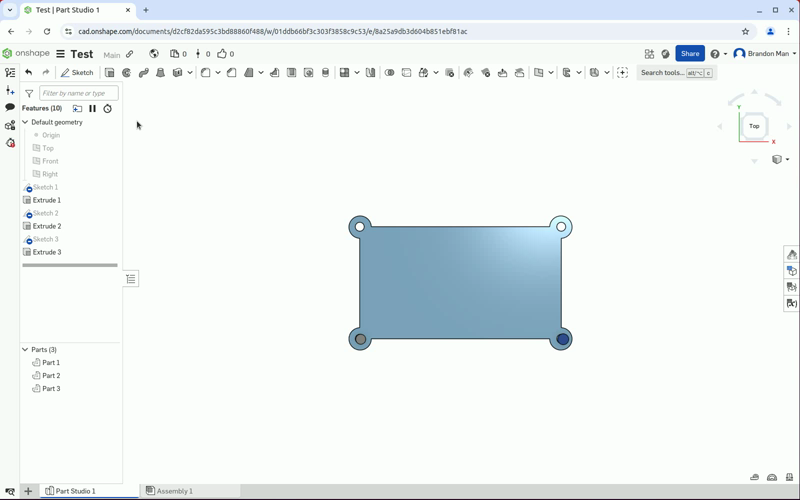
key(shift+h)
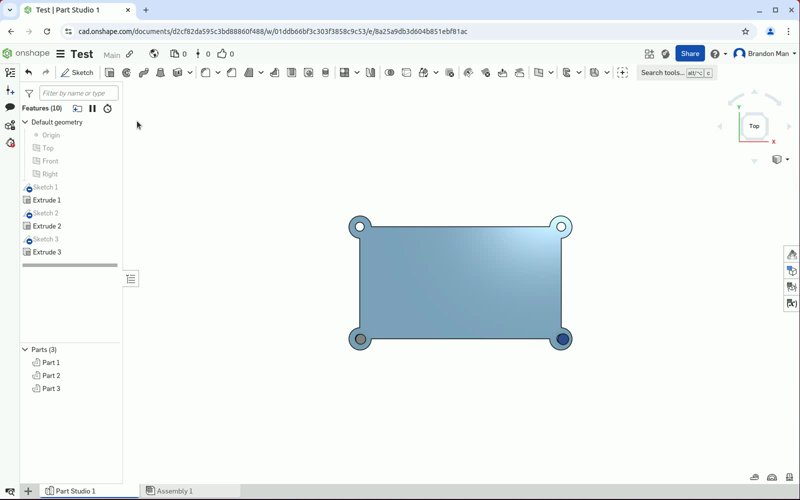
mouse_move(73, 189)
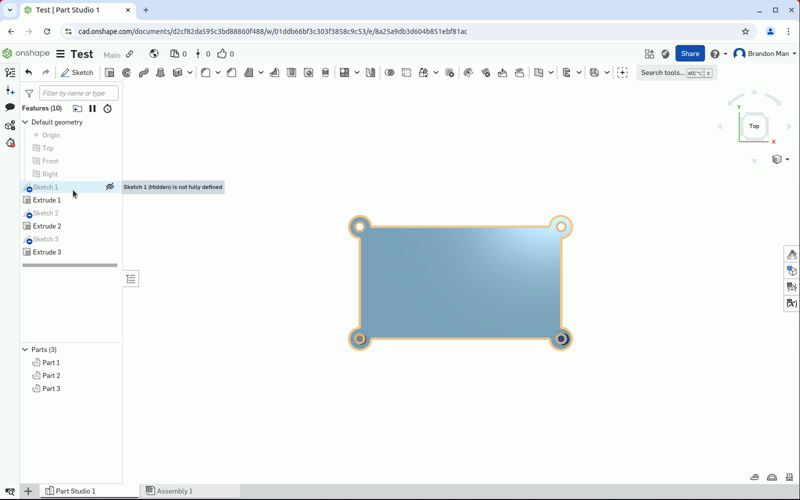
click(73, 189)
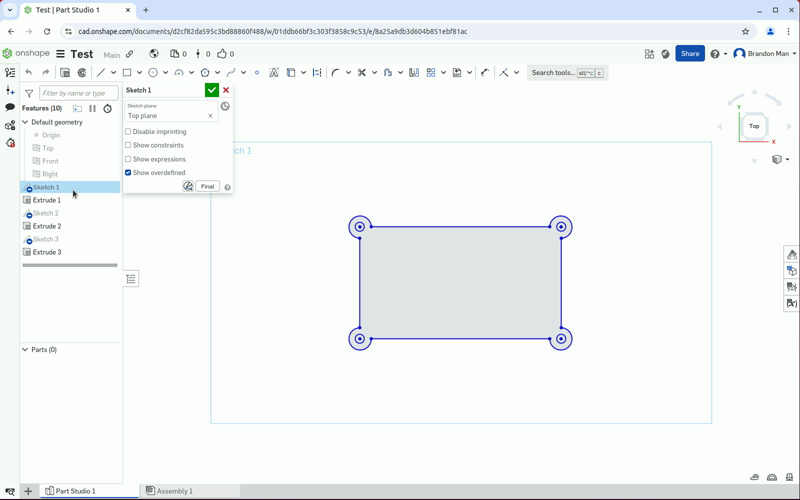
mouse_move(229, 92)
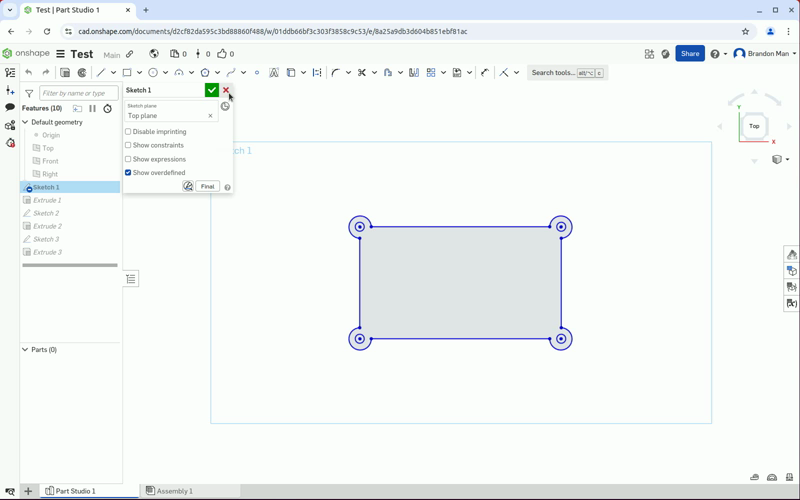
click(229, 92)
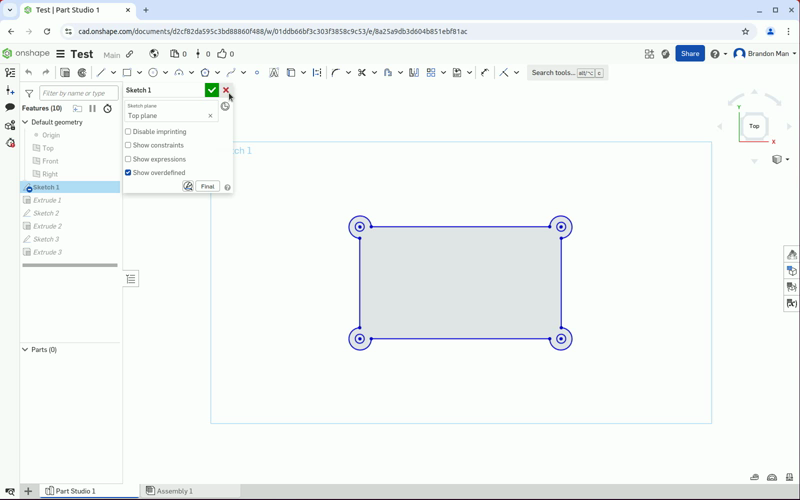
key(shift+s)
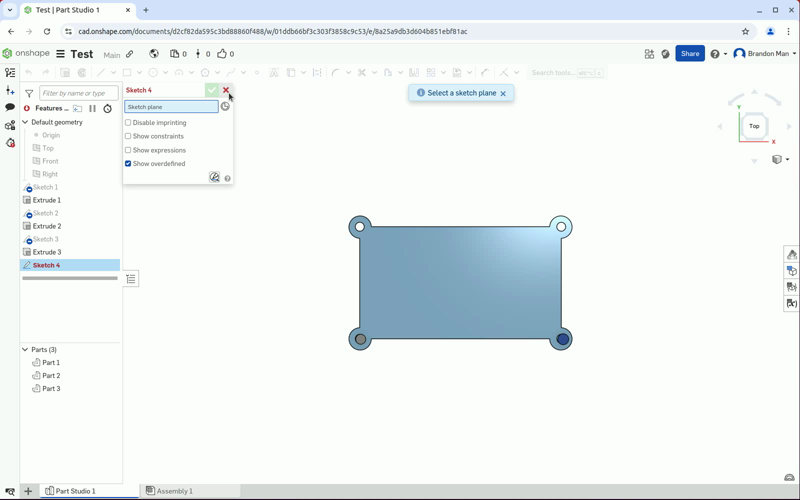
mouse_move(73, 150)
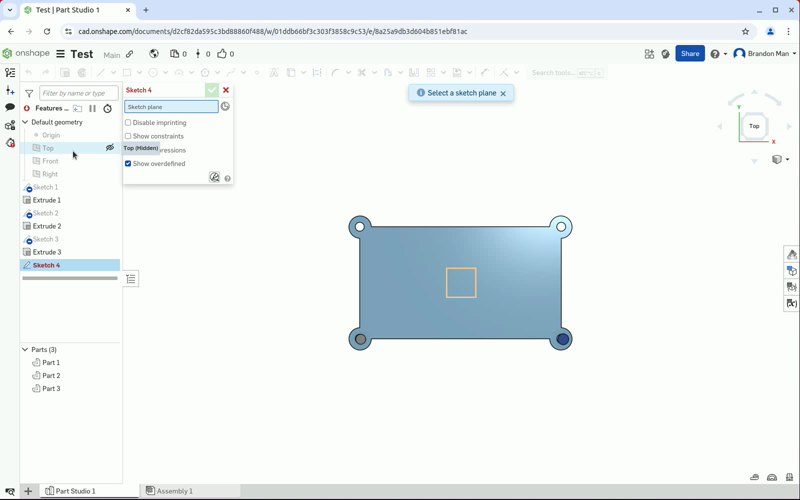
click(73, 150)
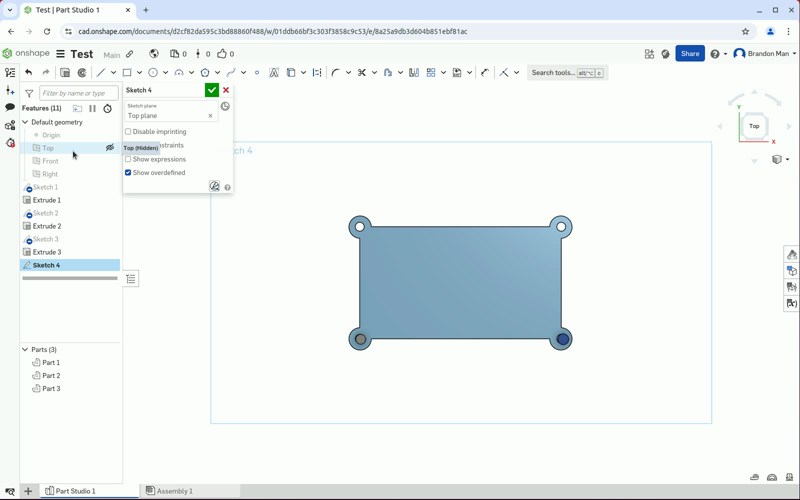
mouse_move(73, 352)
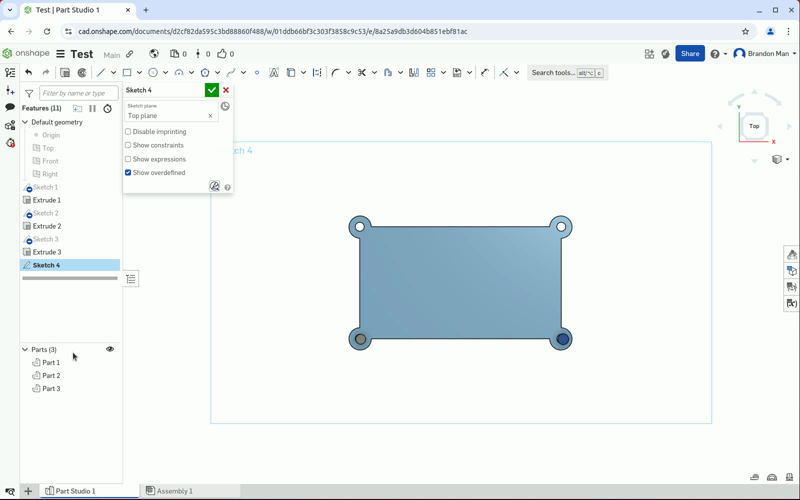
key(y)
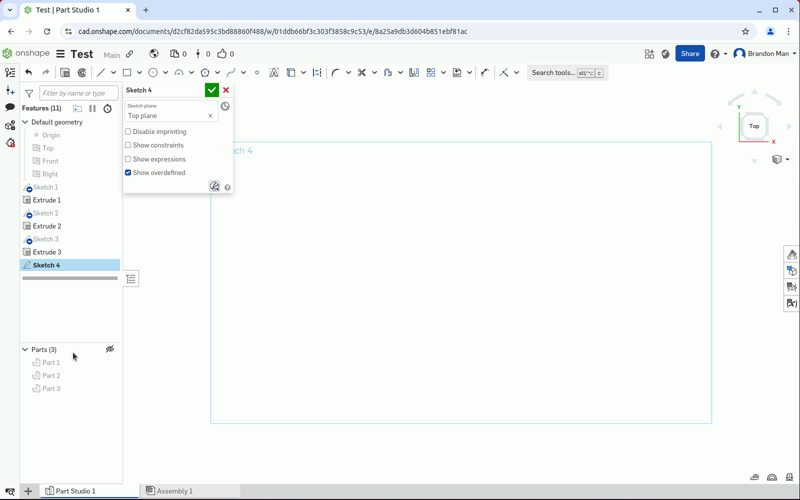
key(c)
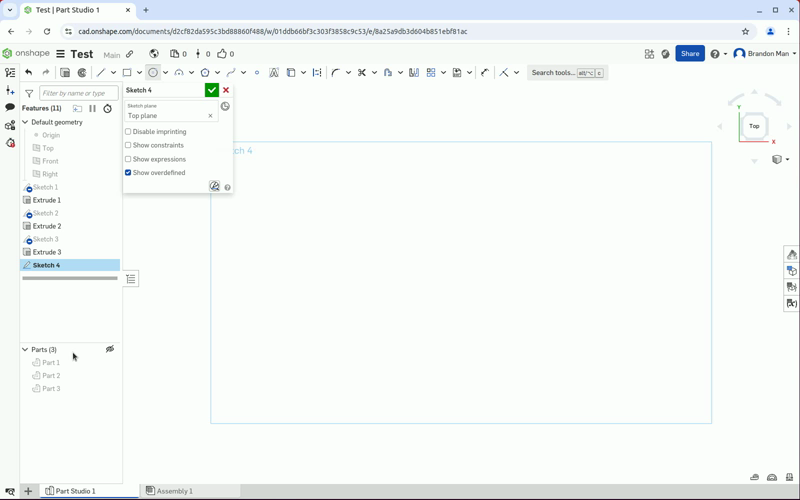
key_down(shift)
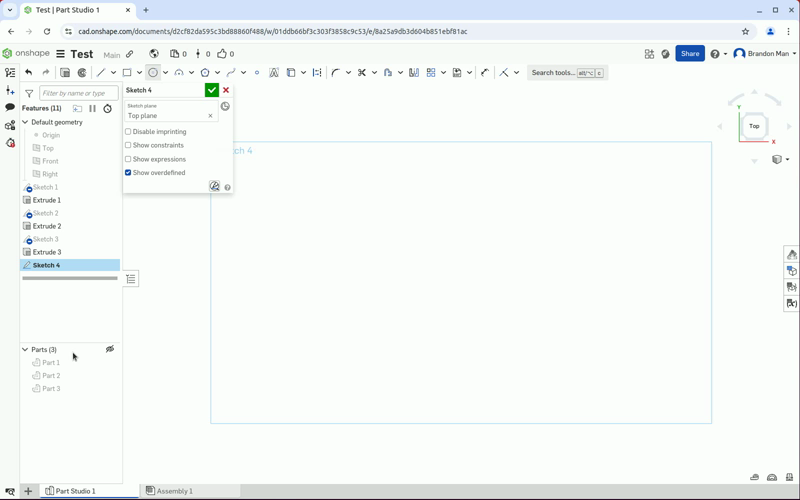
mouse_move(563, 226)
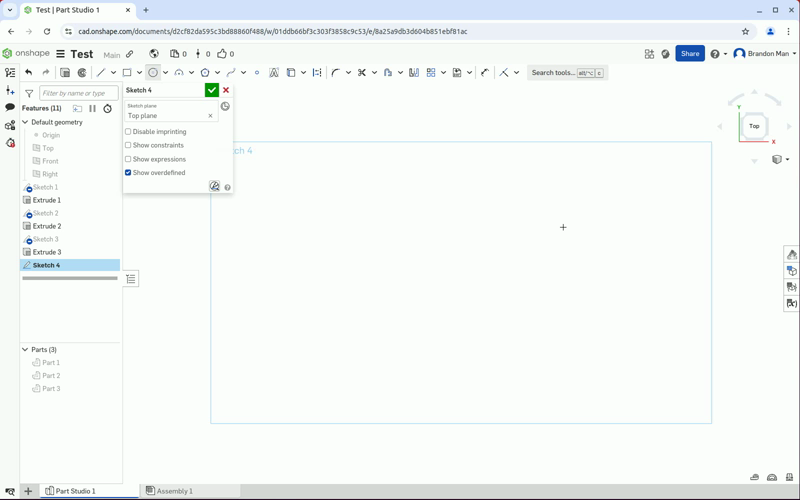
click(563, 226)
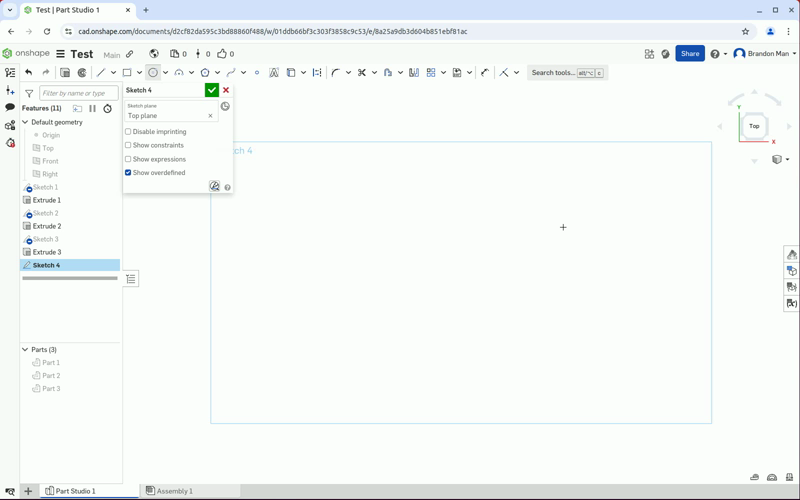
key_up(shift)
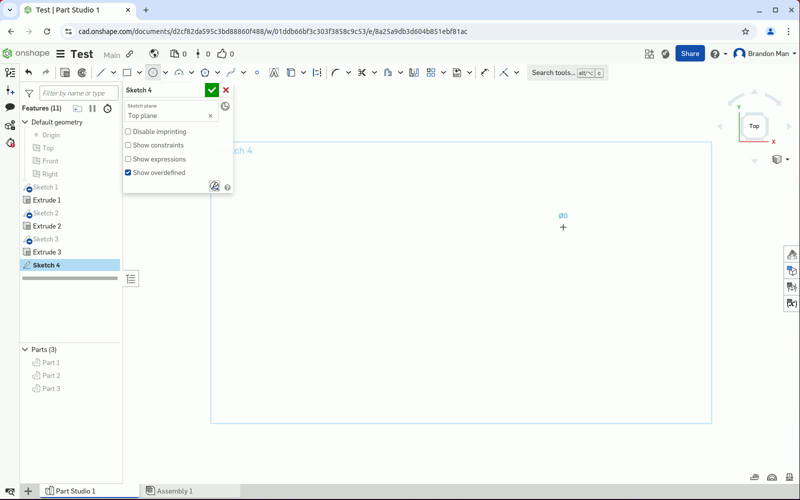
mouse_move(568, 226)
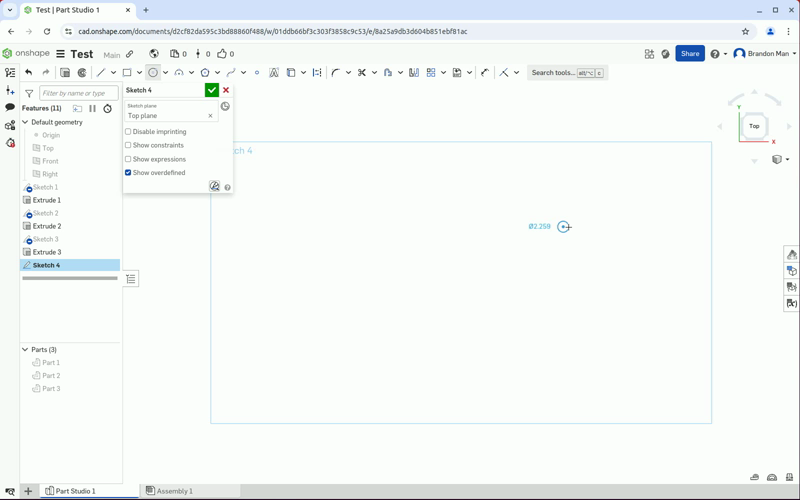
click(568, 226)
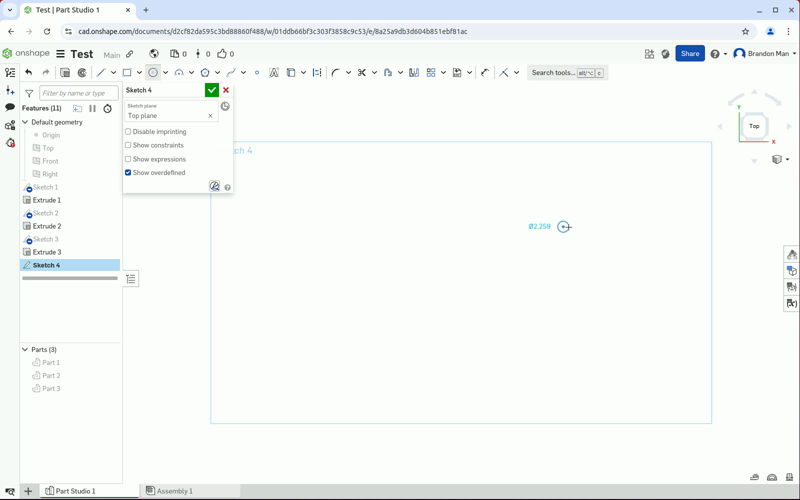
key(esc)
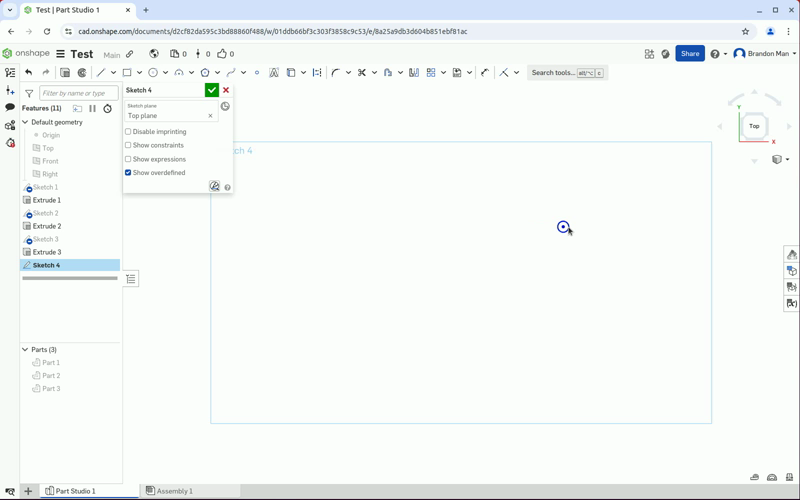
mouse_move(564, 230)
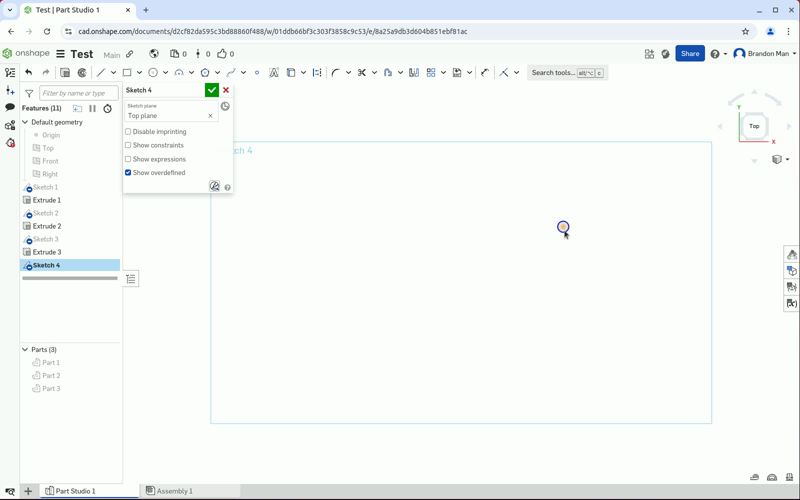
scroll(6)
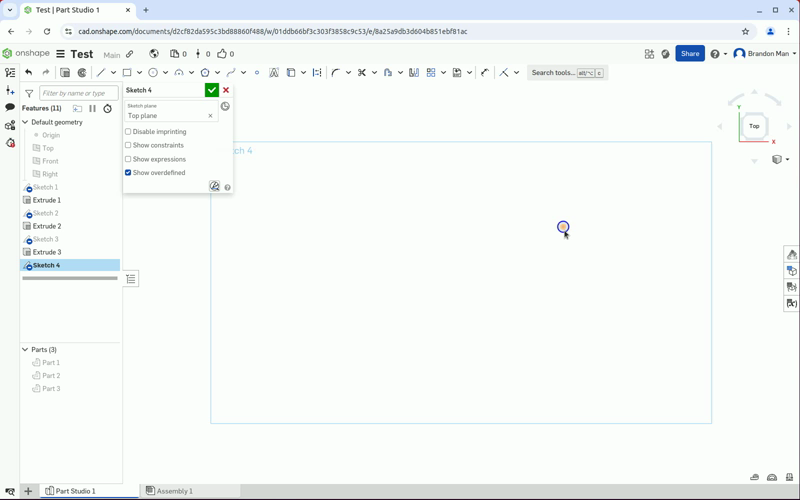
scroll(6)
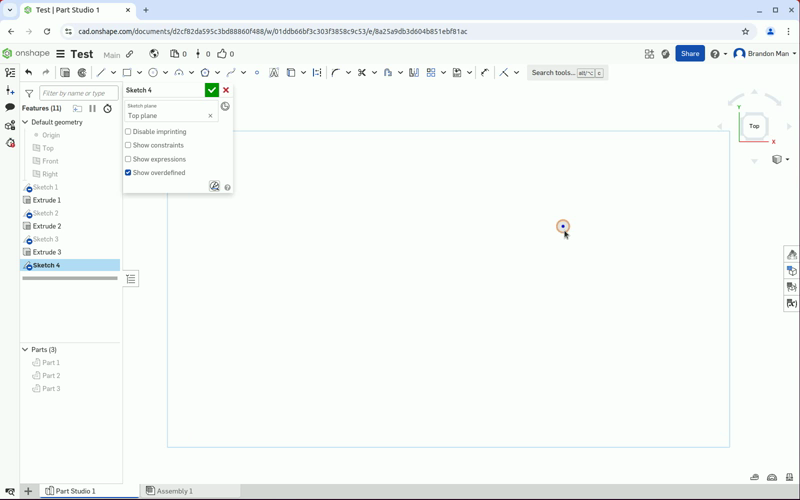
scroll(6)
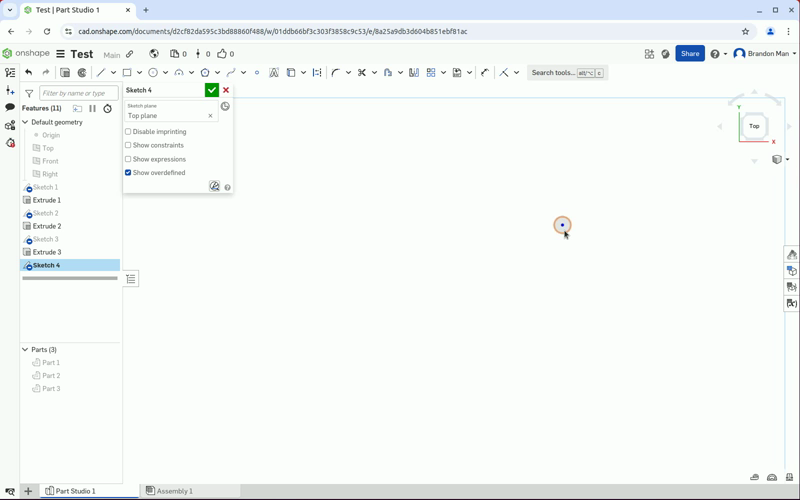
scroll(6)
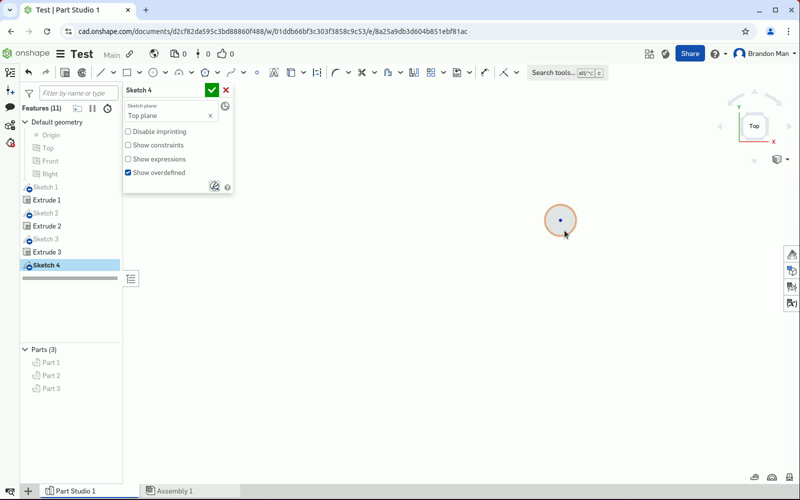
scroll(6)
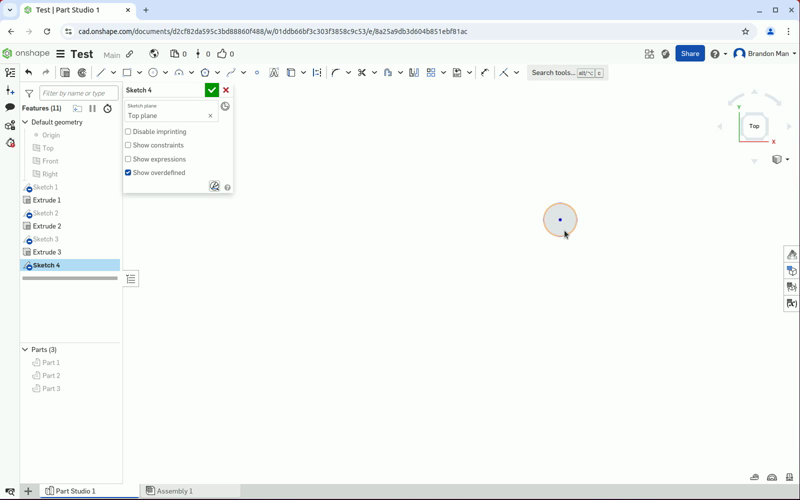
scroll(6)
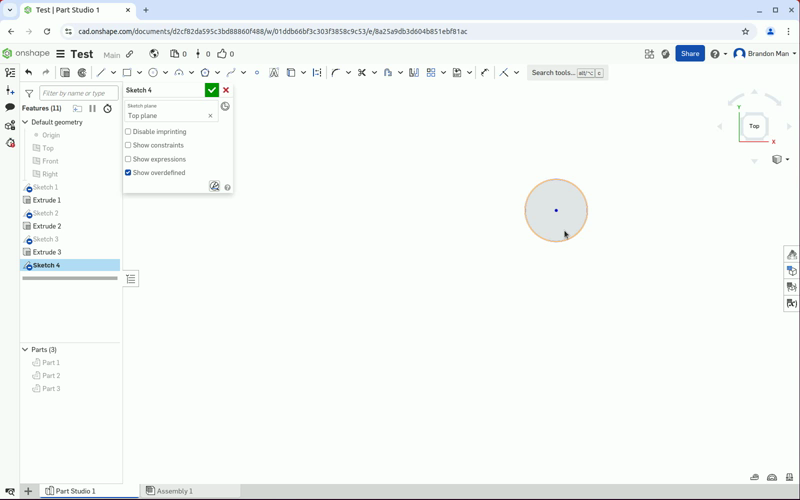
scroll(6)
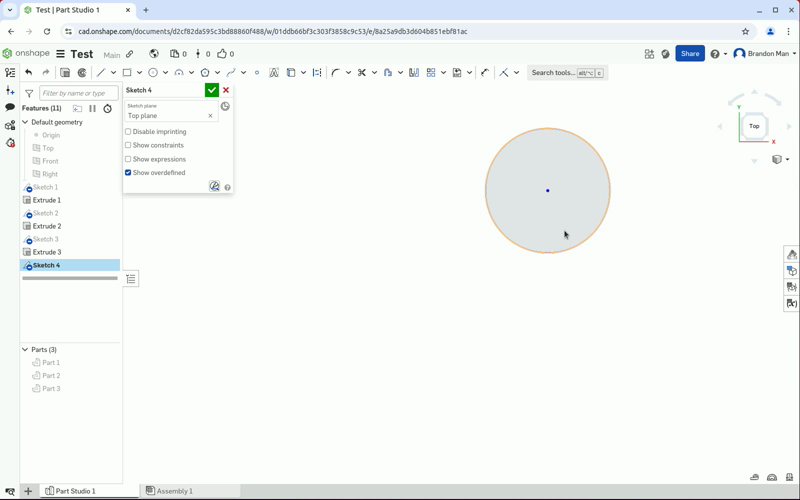
click(564, 230)
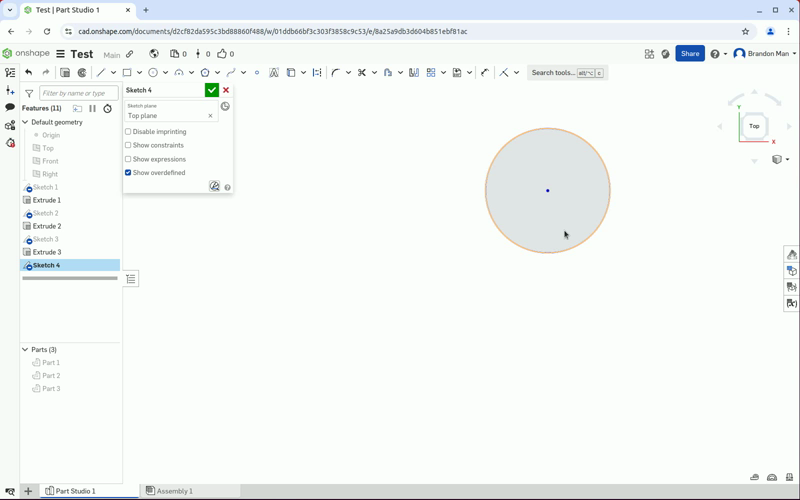
scroll(-6)
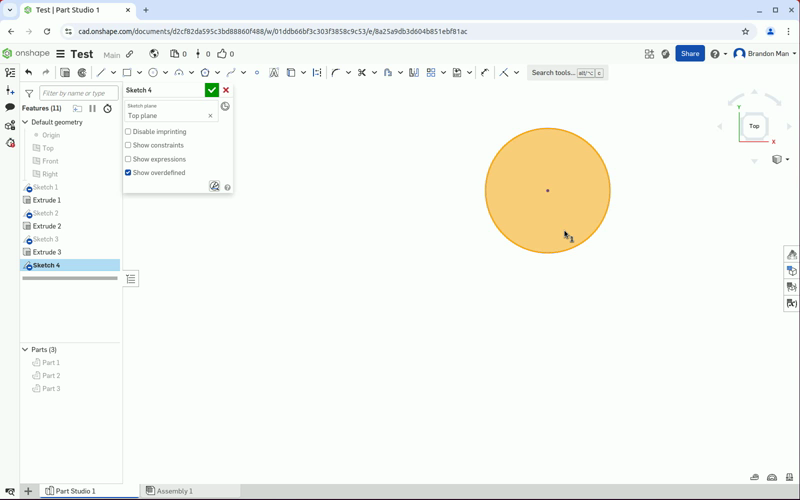
scroll(-6)
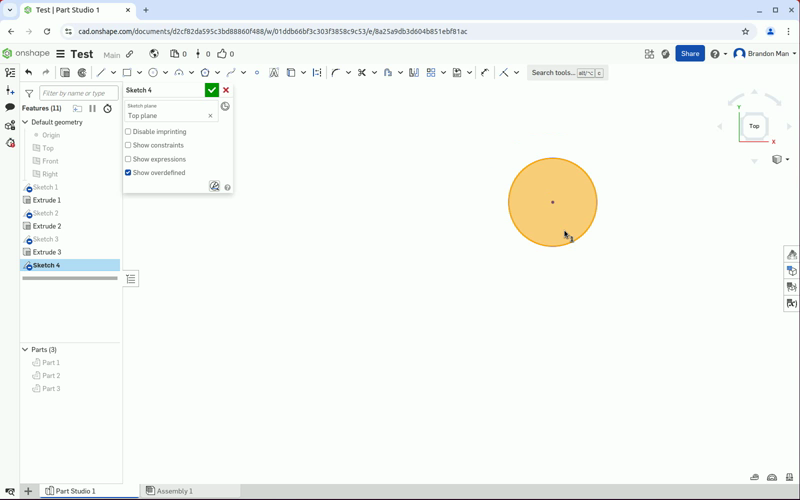
scroll(-6)
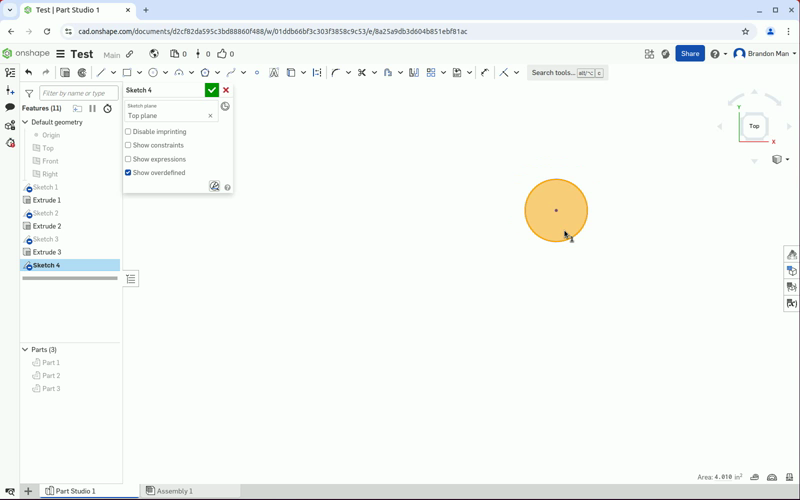
scroll(-6)
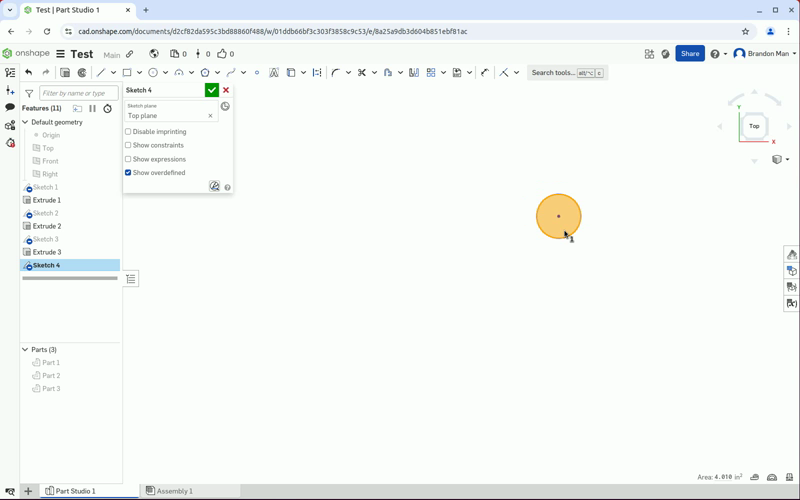
scroll(-6)
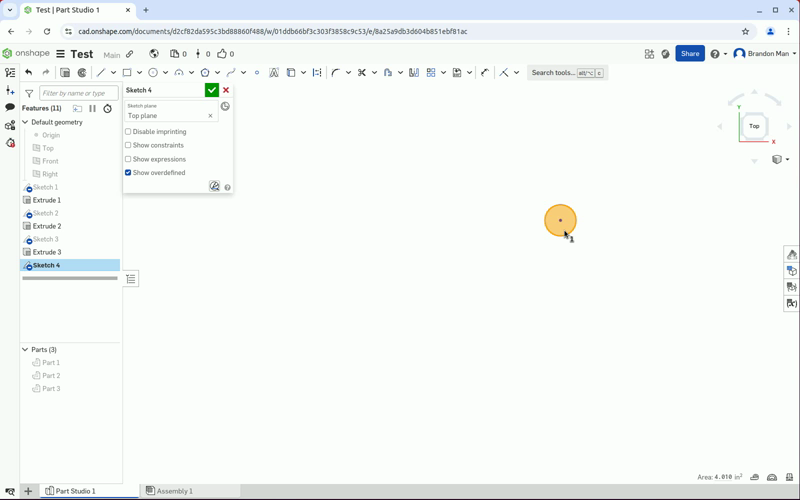
scroll(-6)
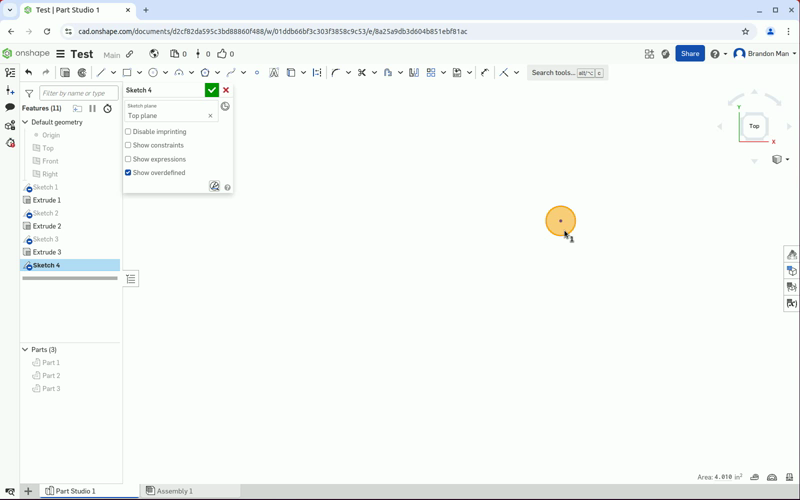
scroll(-6)
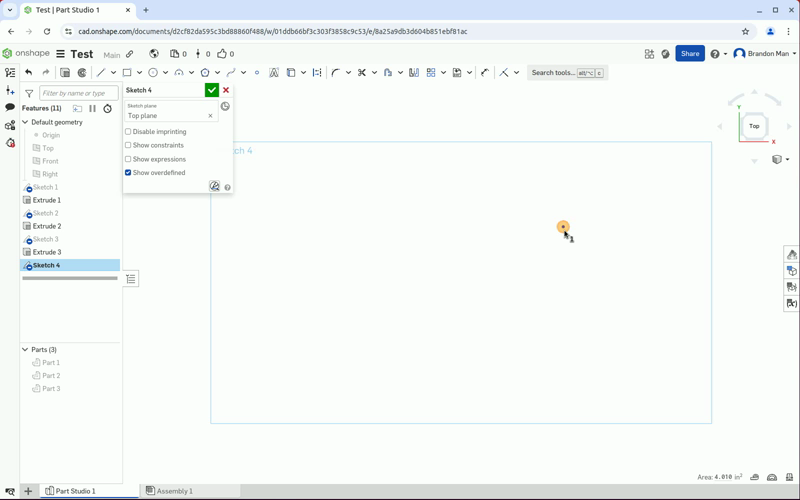
mouse_move(73, 352)
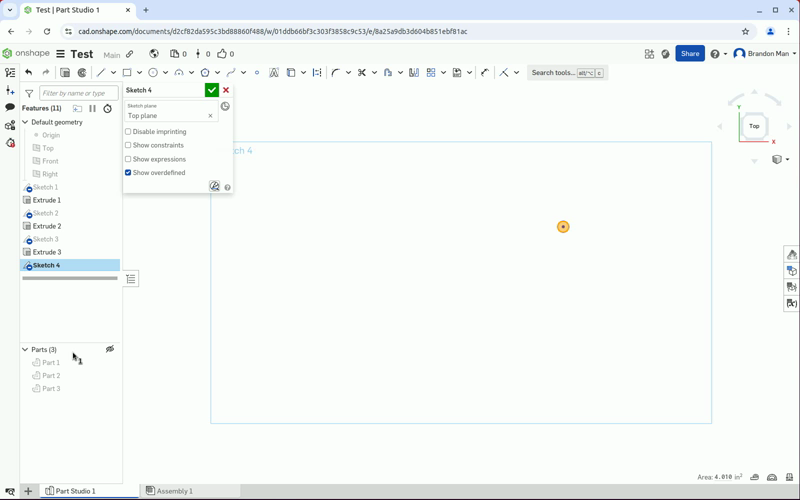
key(shift+y)
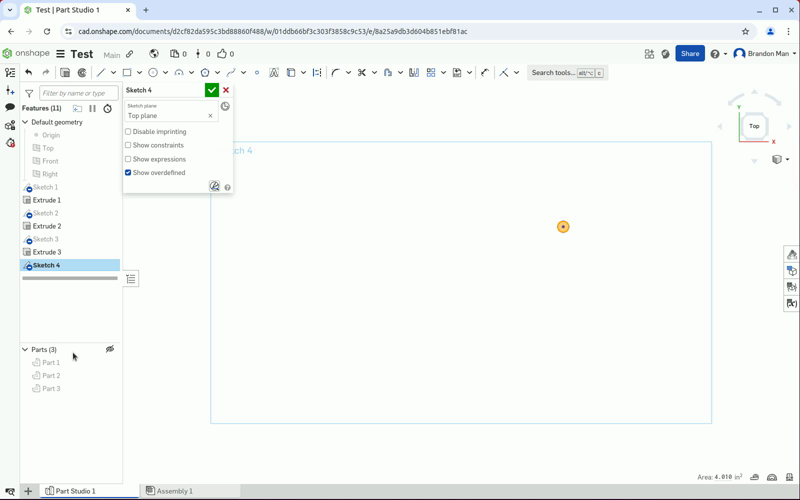
key(shift+e)
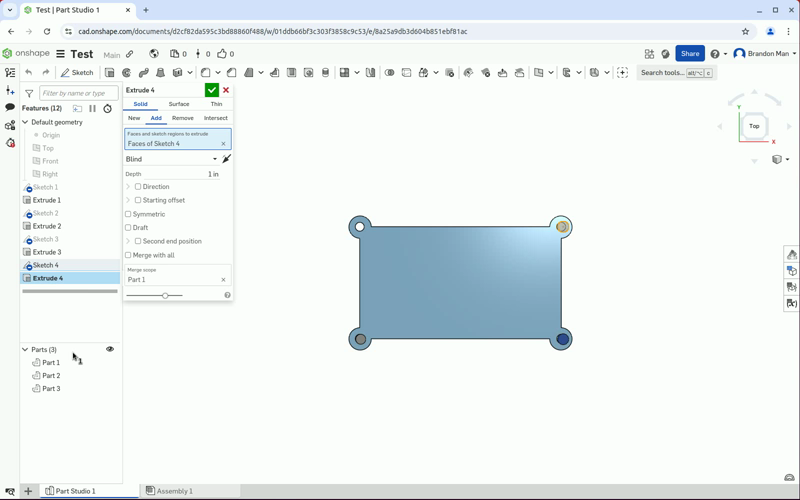
mouse_move(143, 106)
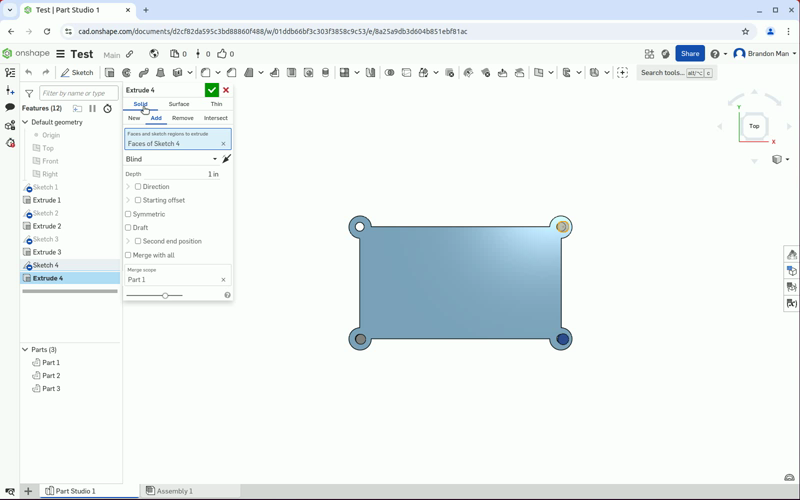
click(143, 106)
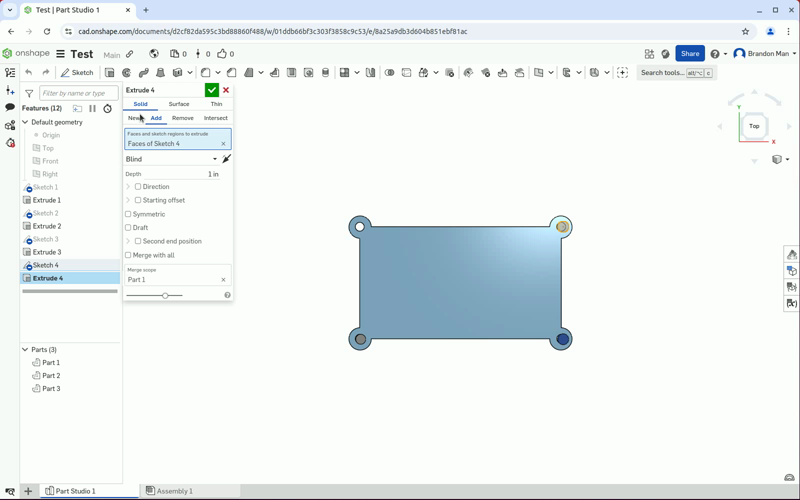
mouse_move(137, 120)
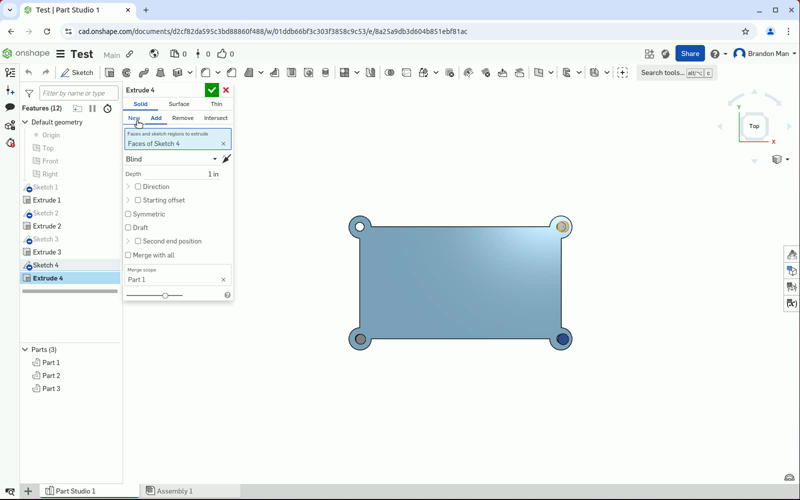
click(137, 120)
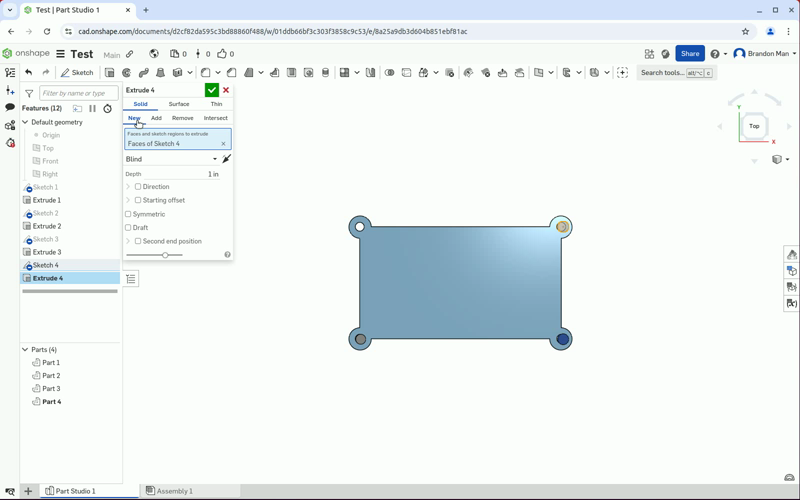
key(tab, 4)
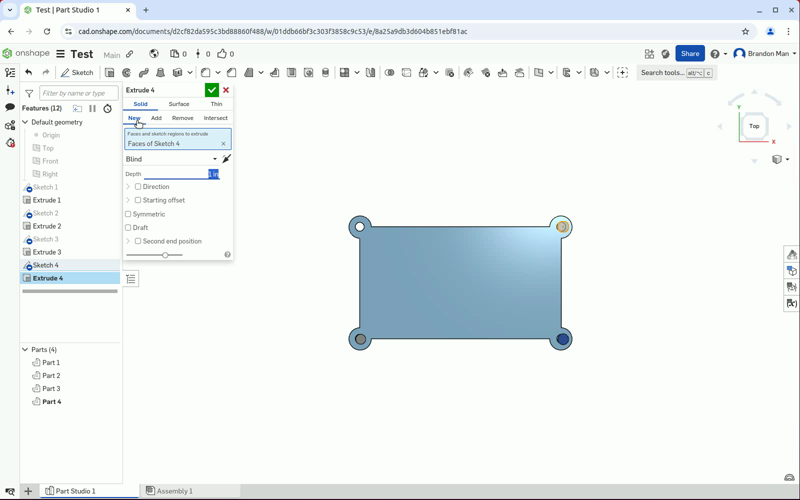
text(3.611)
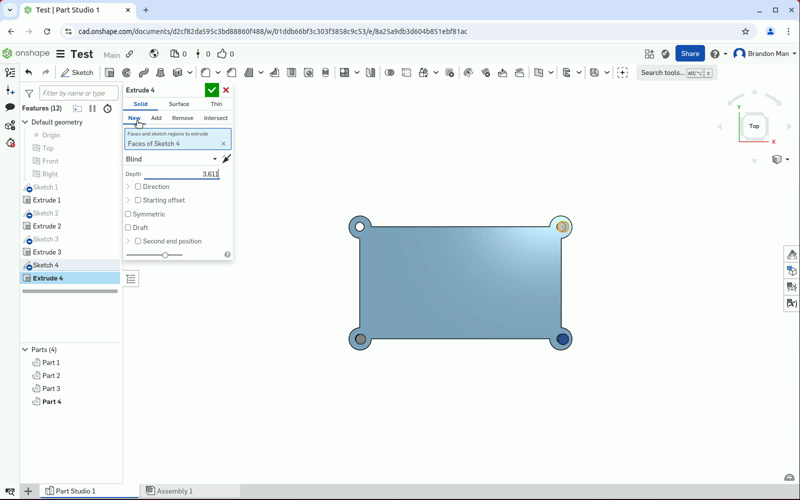
key(enter)
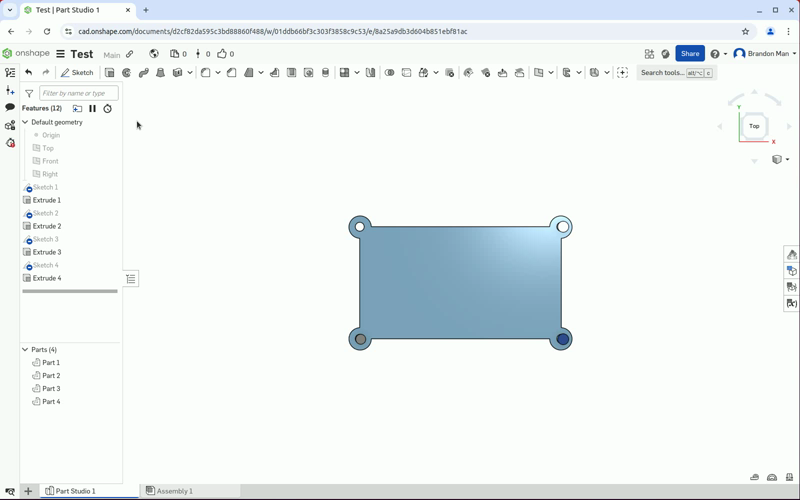
key(shift+h)
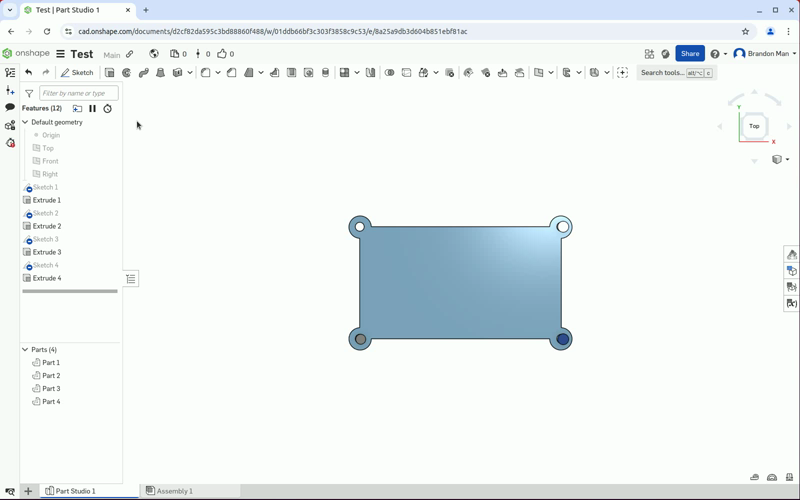
key(shift+h)
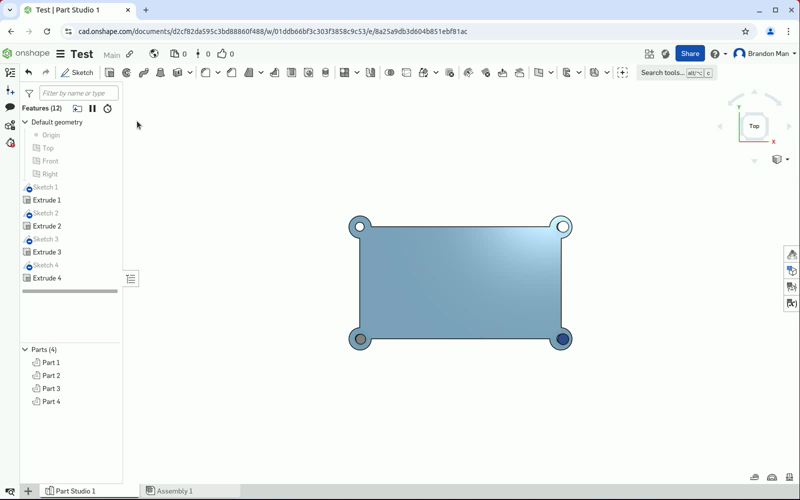
mouse_move(73, 189)
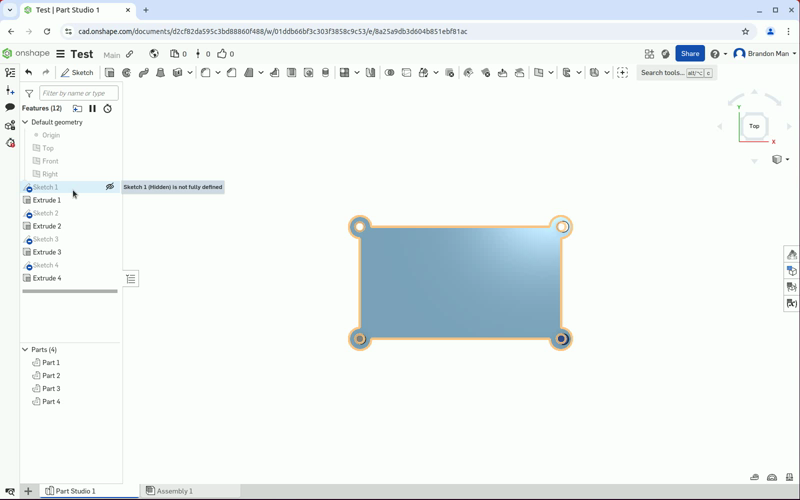
click(73, 189)
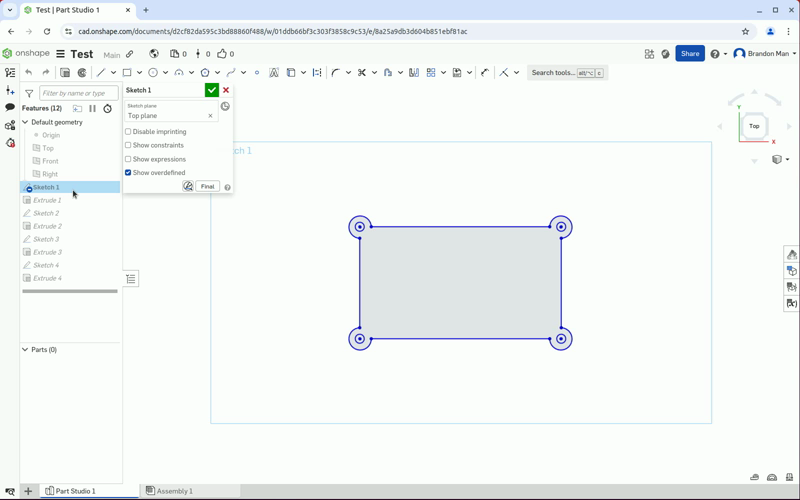
mouse_move(229, 92)
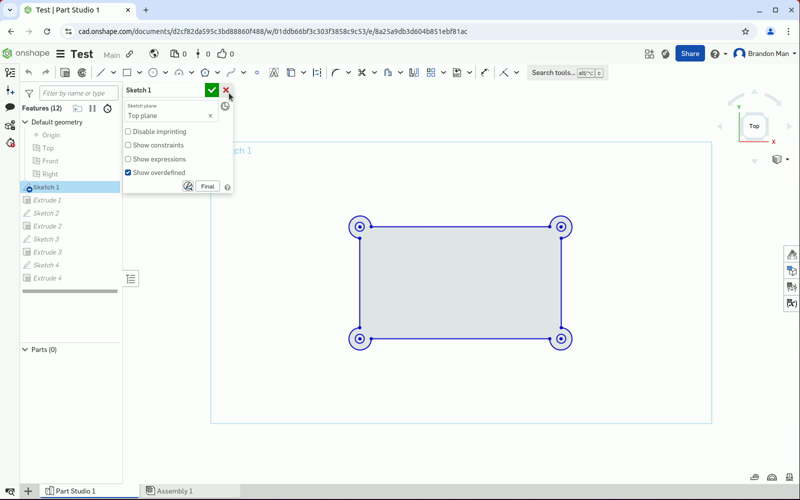
click(229, 92)
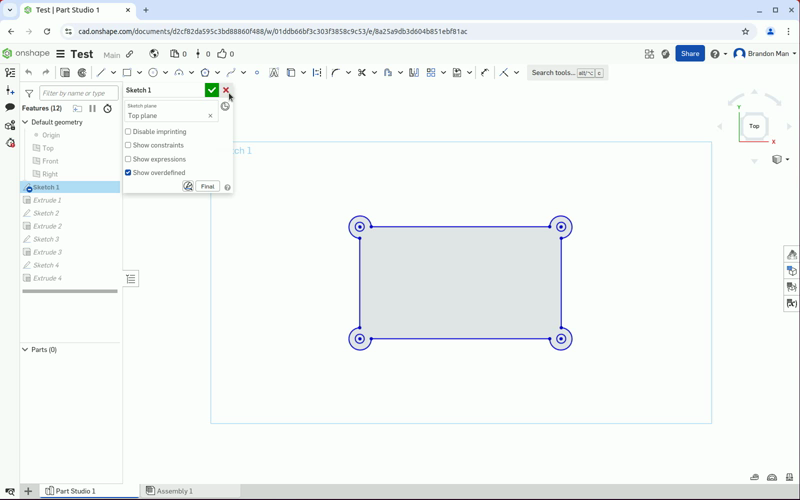
key(shift+s)
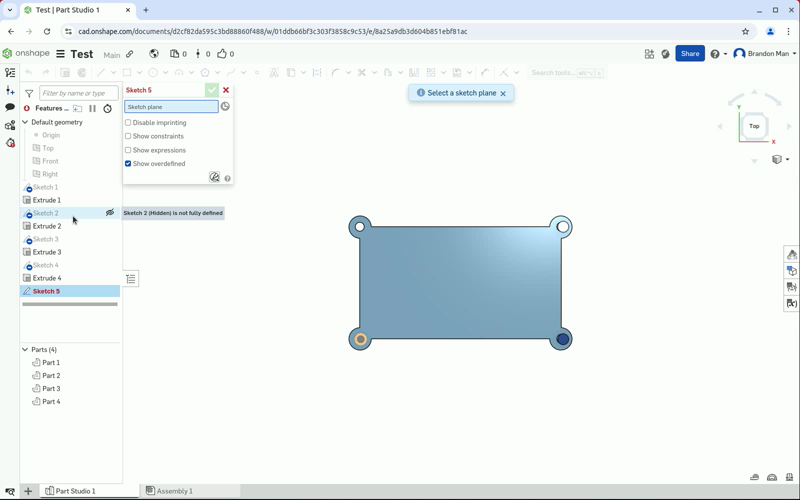
scroll(3)
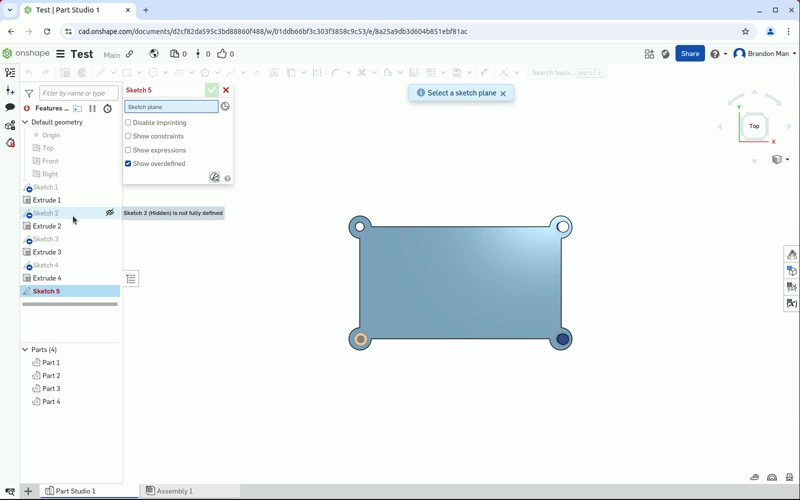
mouse_move(73, 150)
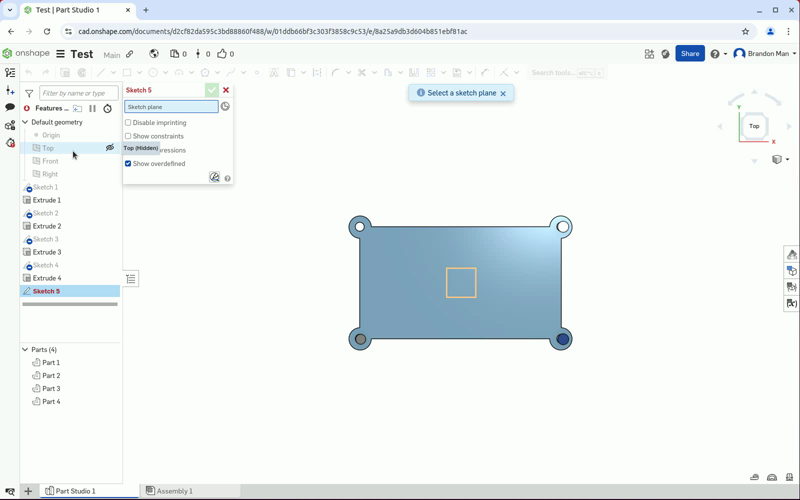
click(73, 150)
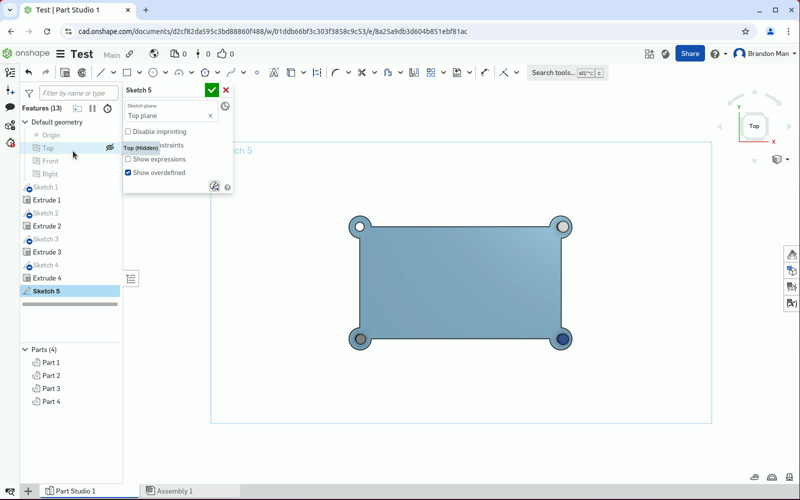
mouse_move(73, 352)
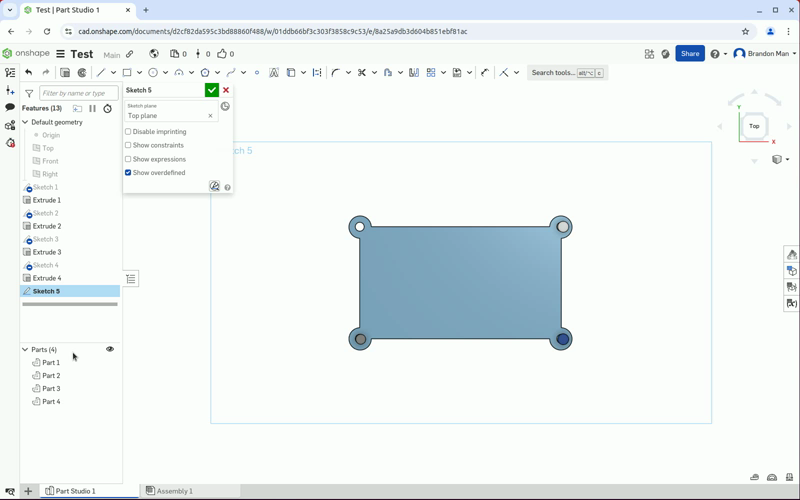
key(y)
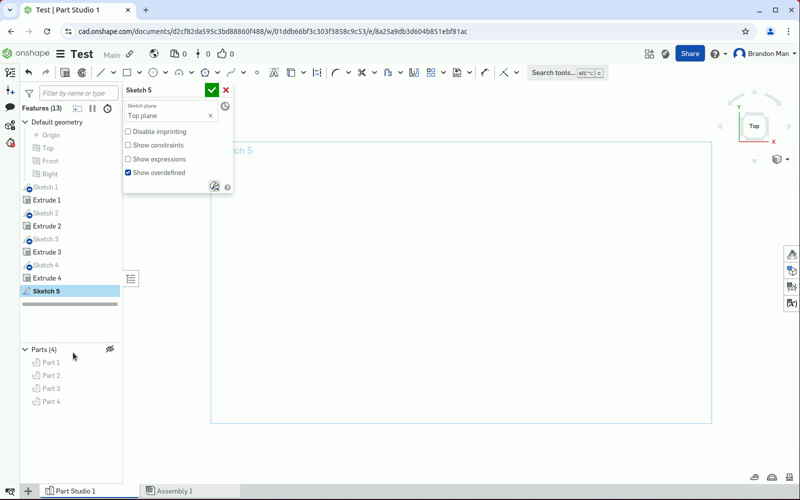
key(c)
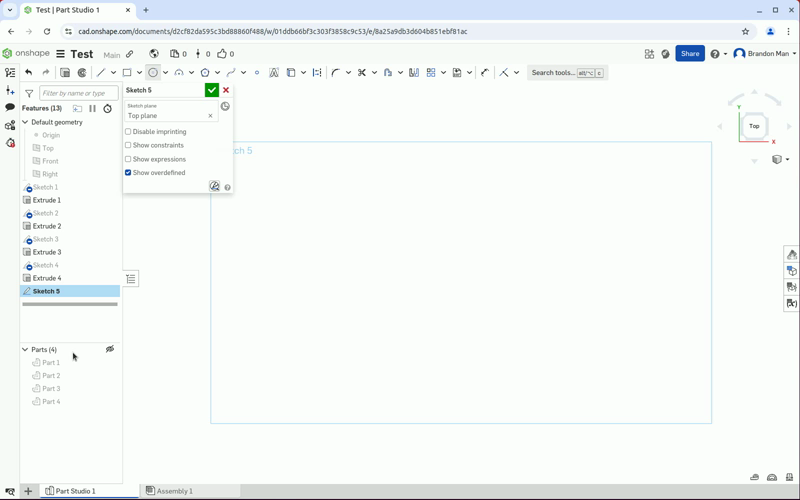
key_down(shift)
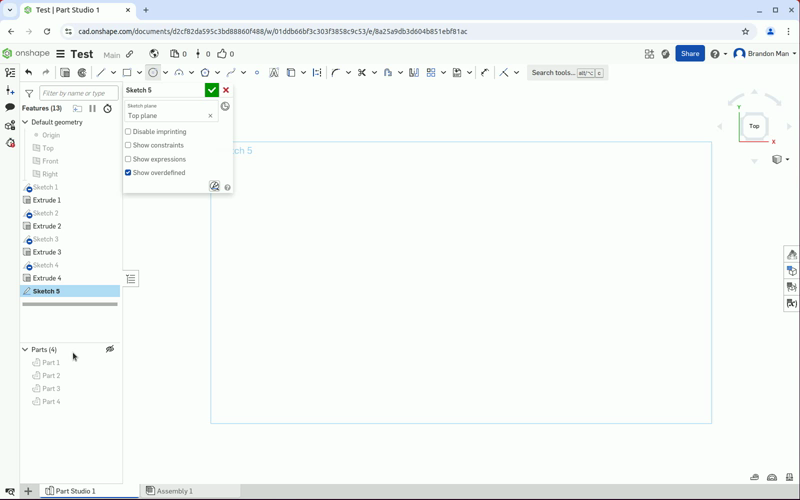
mouse_move(360, 226)
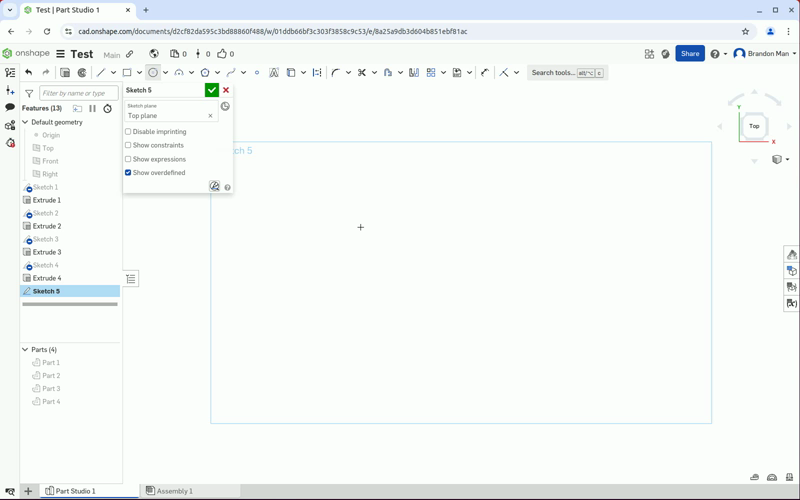
click(360, 226)
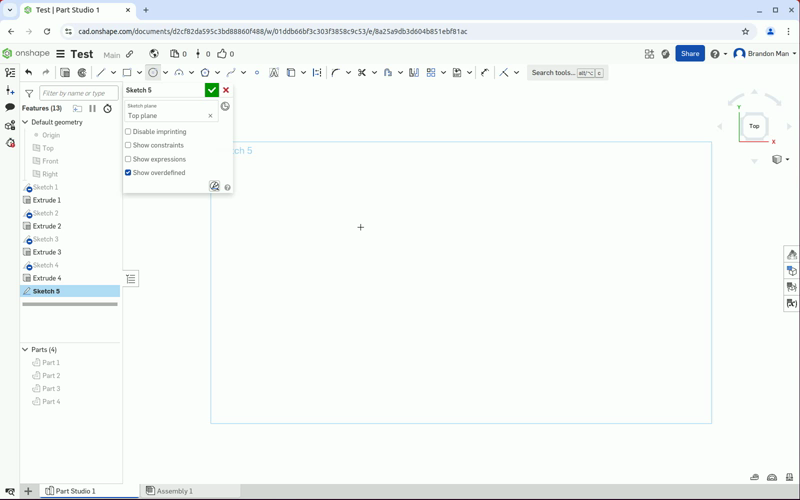
key_up(shift)
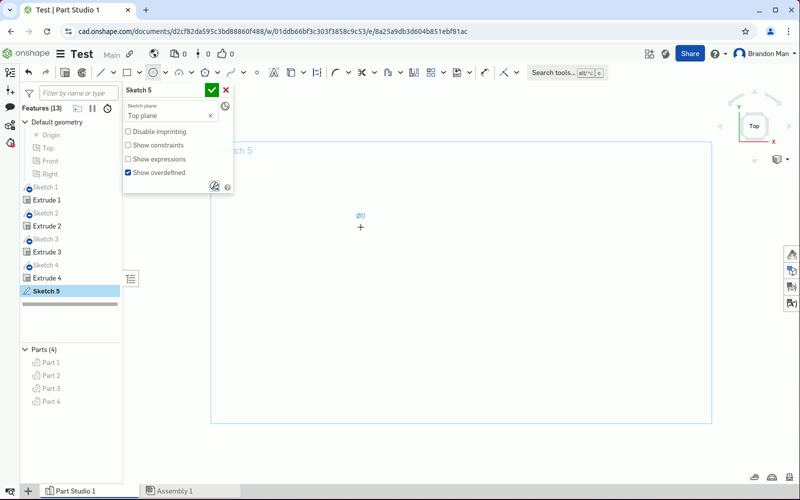
mouse_move(365, 226)
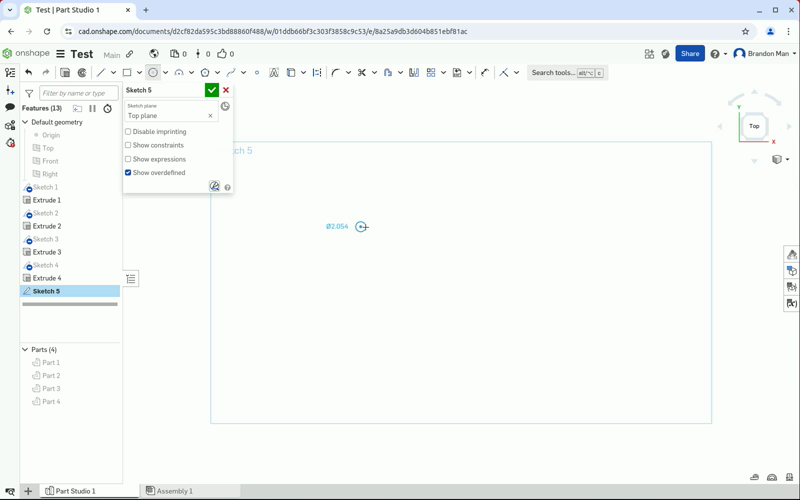
click(365, 226)
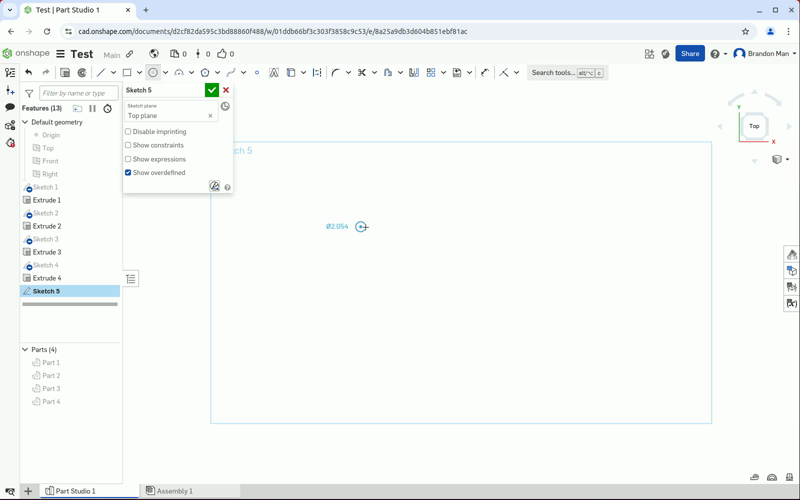
key(esc)
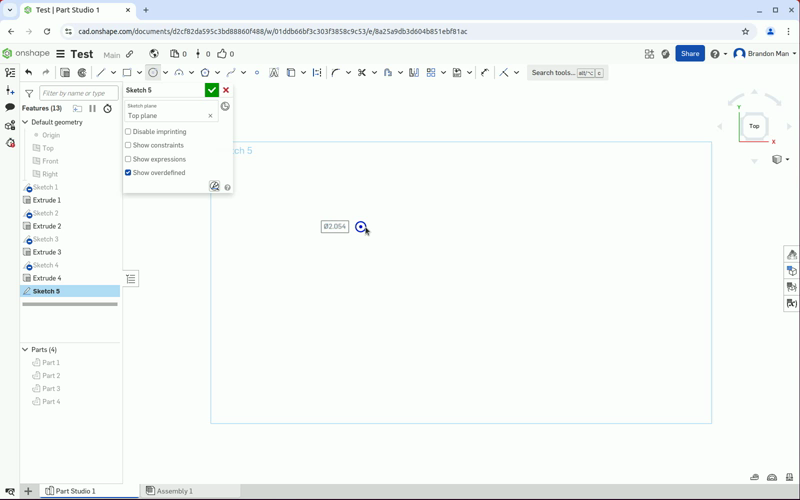
mouse_move(359, 224)
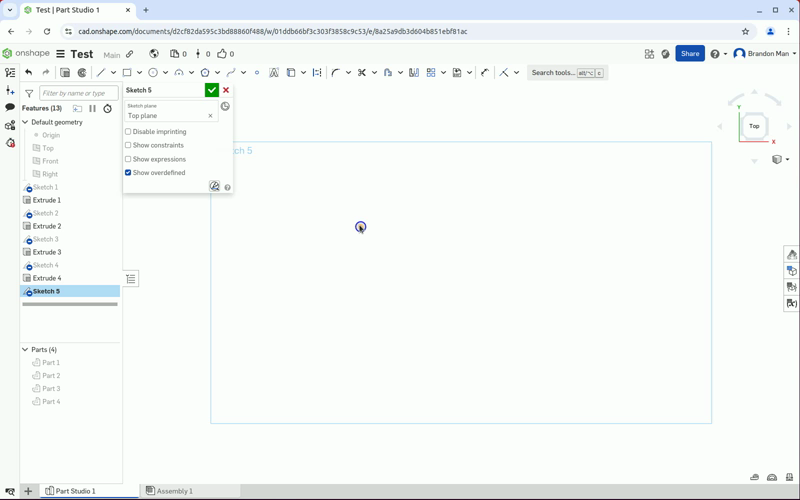
scroll(6)
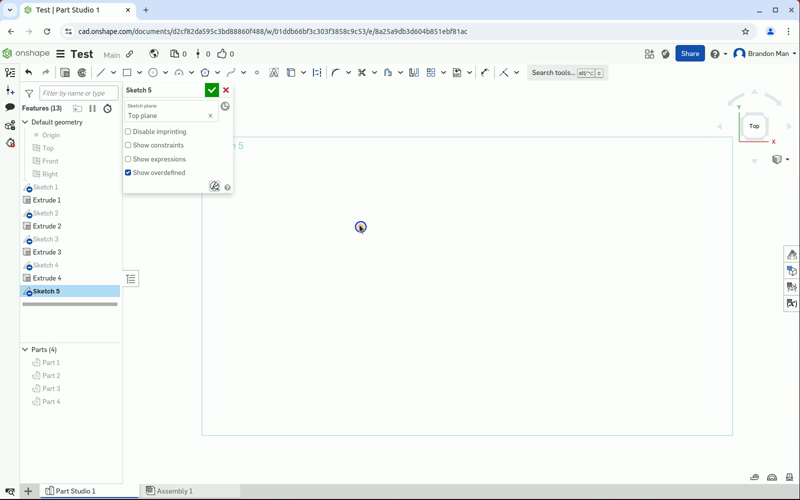
scroll(6)
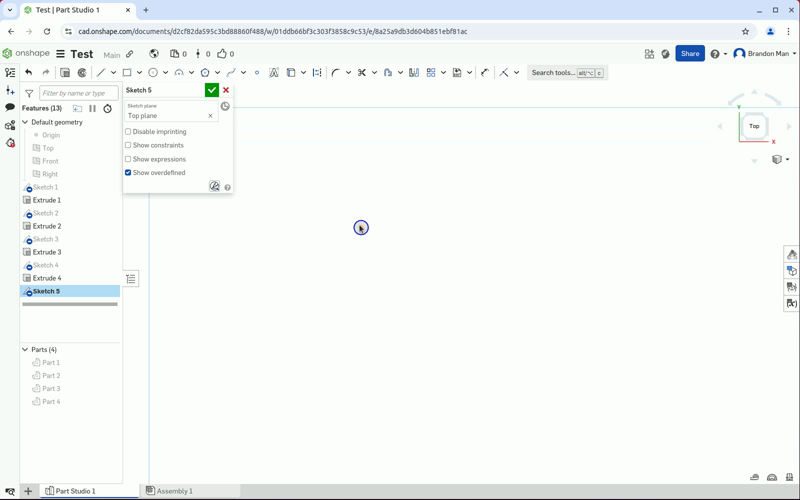
scroll(6)
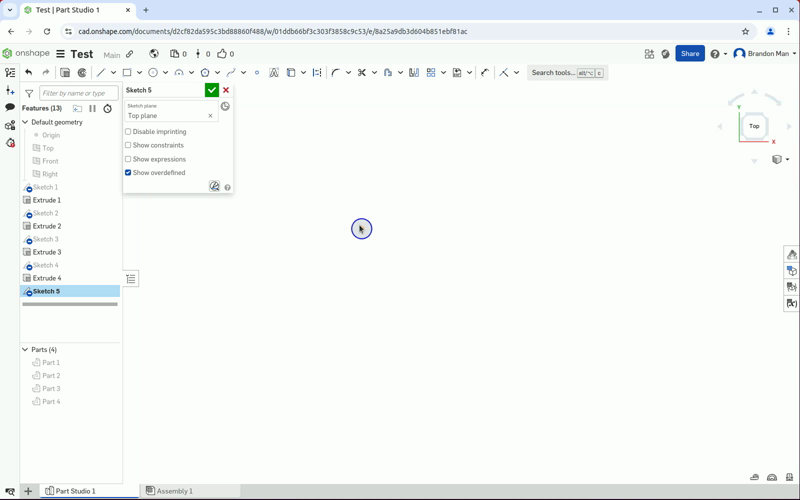
scroll(6)
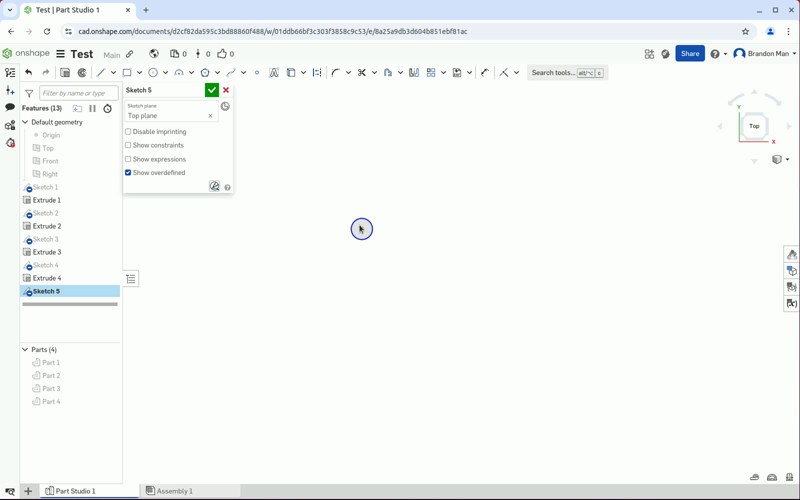
scroll(6)
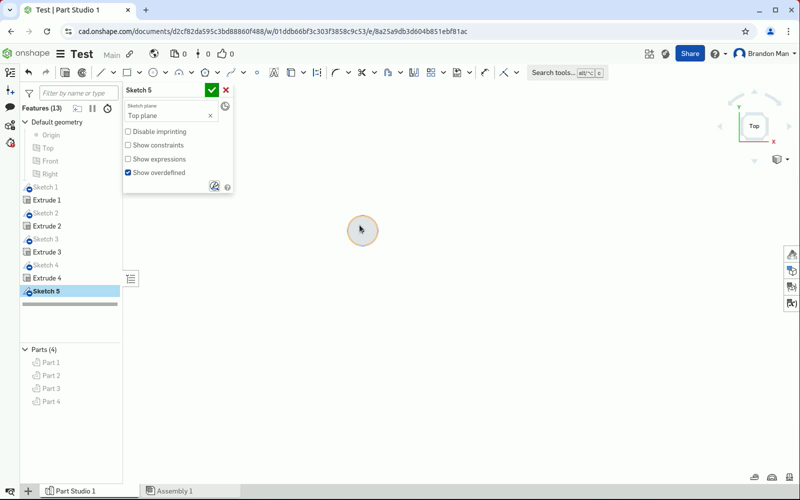
scroll(6)
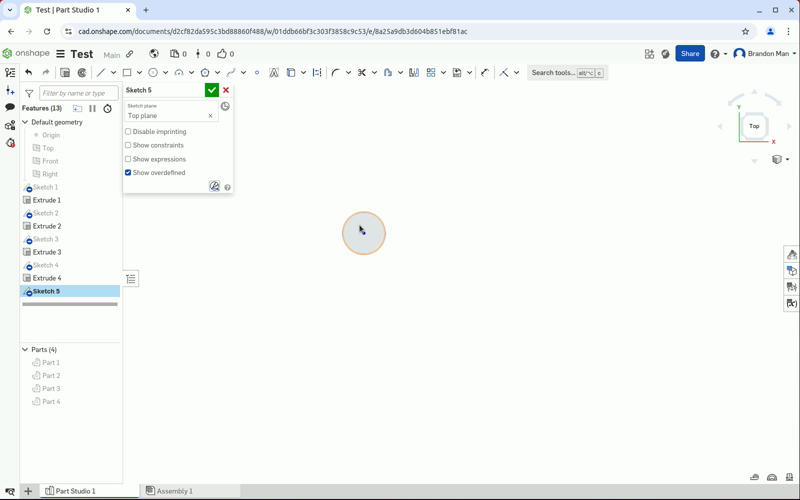
scroll(6)
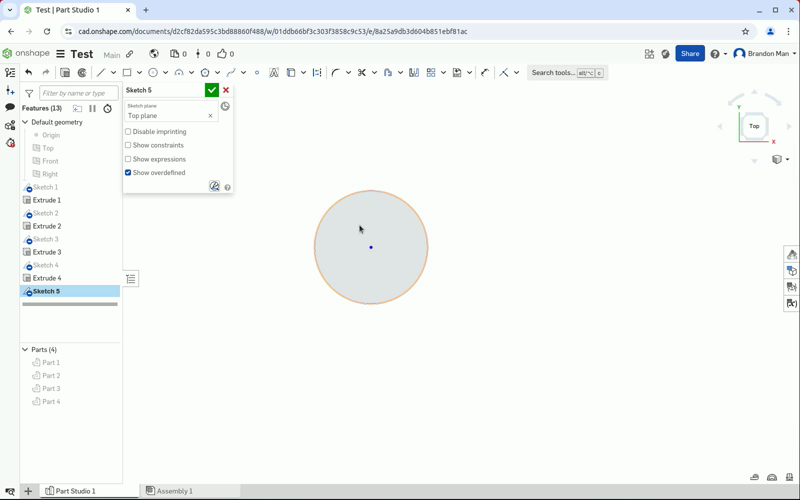
click(359, 224)
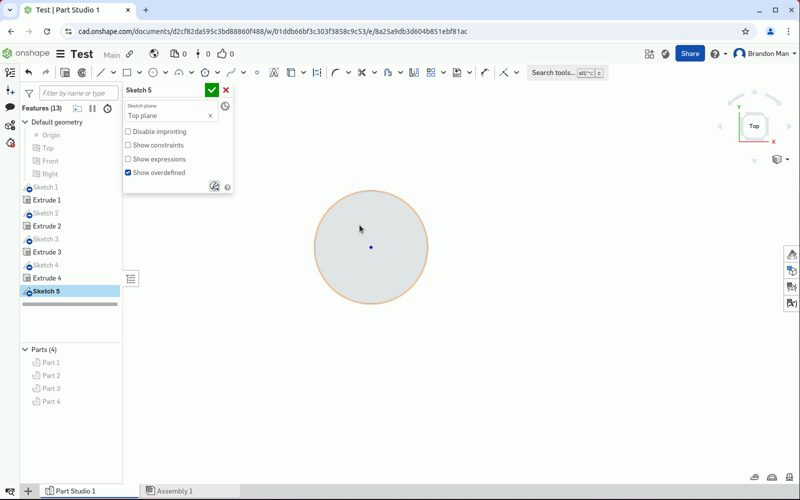
scroll(-6)
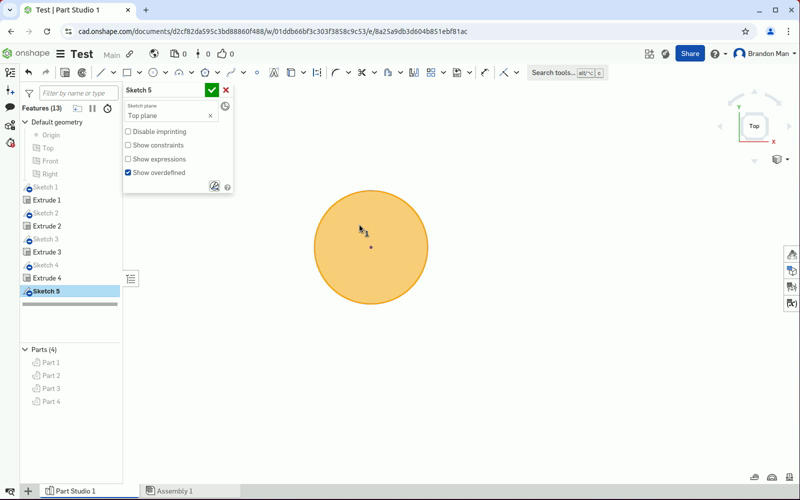
scroll(-6)
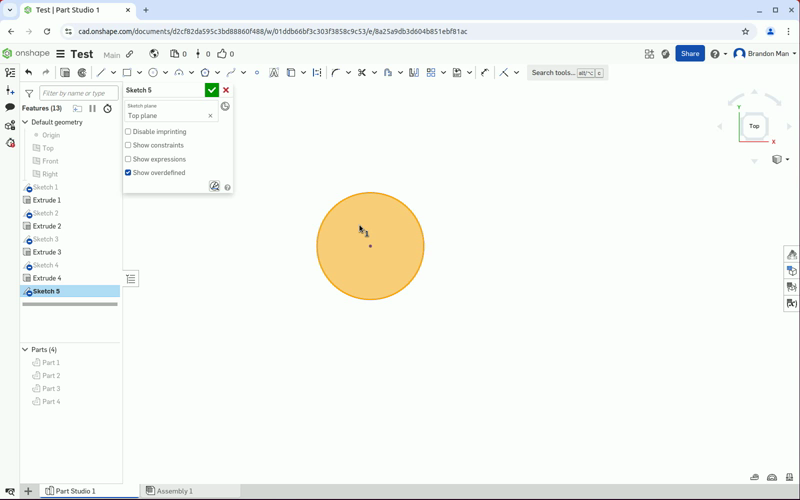
scroll(-6)
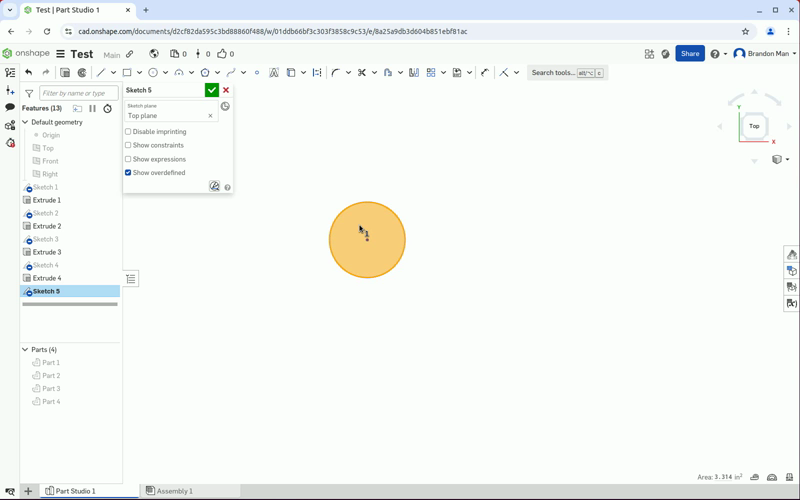
scroll(-6)
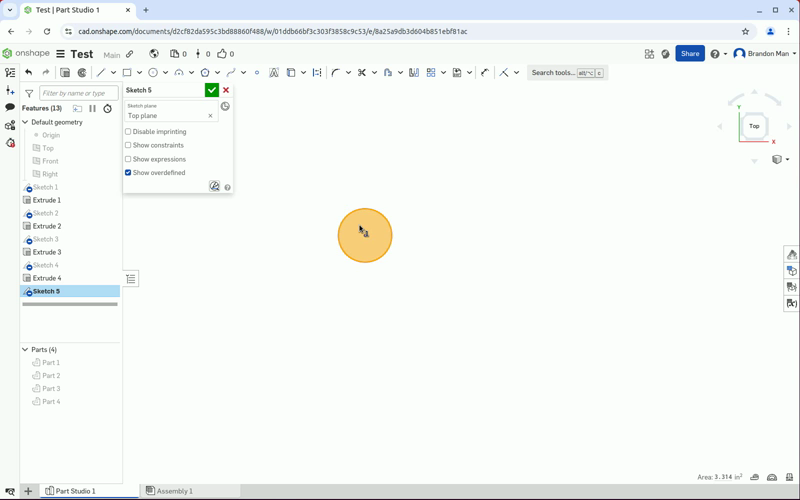
scroll(-6)
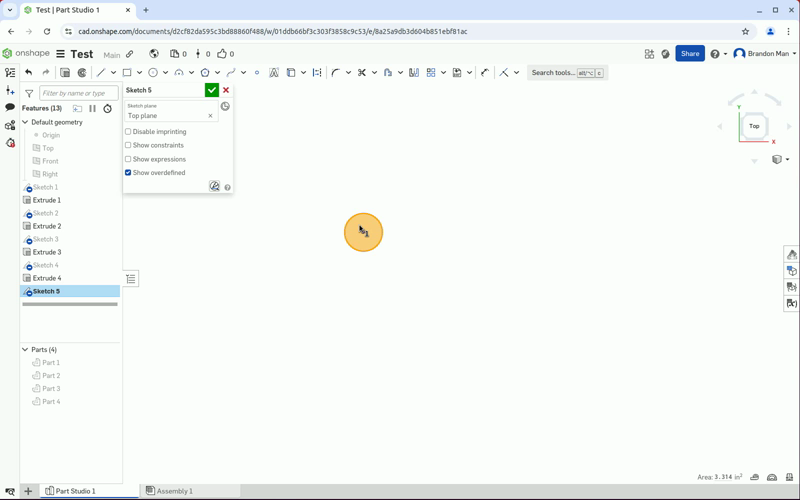
scroll(-6)
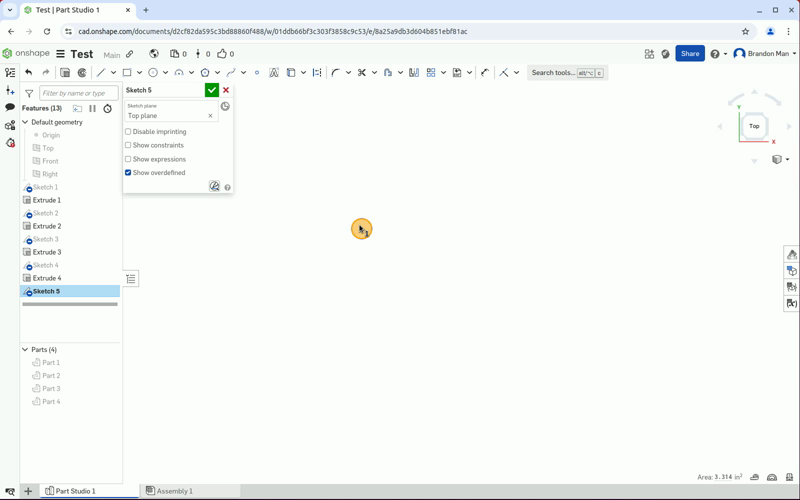
scroll(-6)
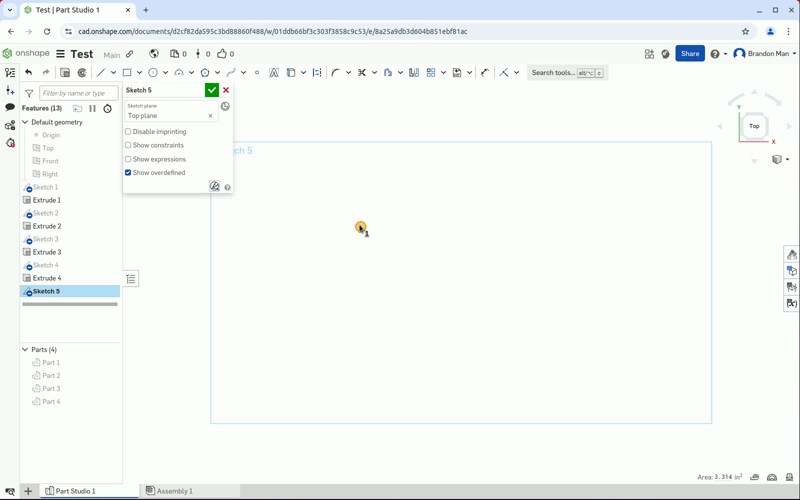
mouse_move(73, 352)
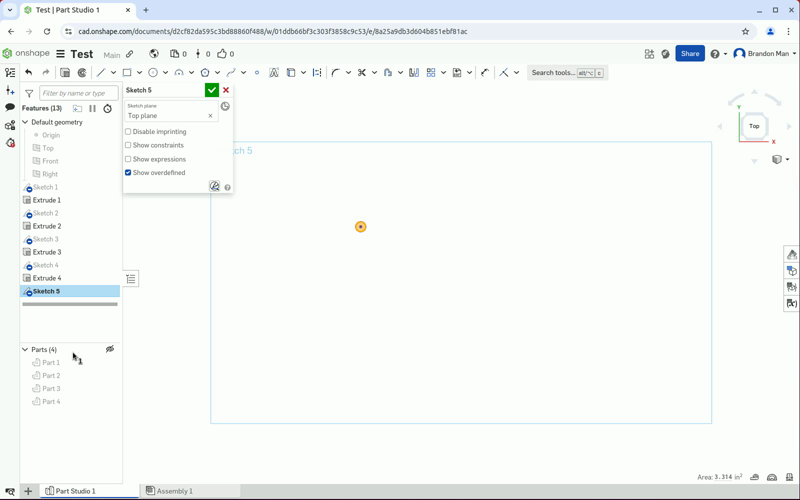
key(shift+y)
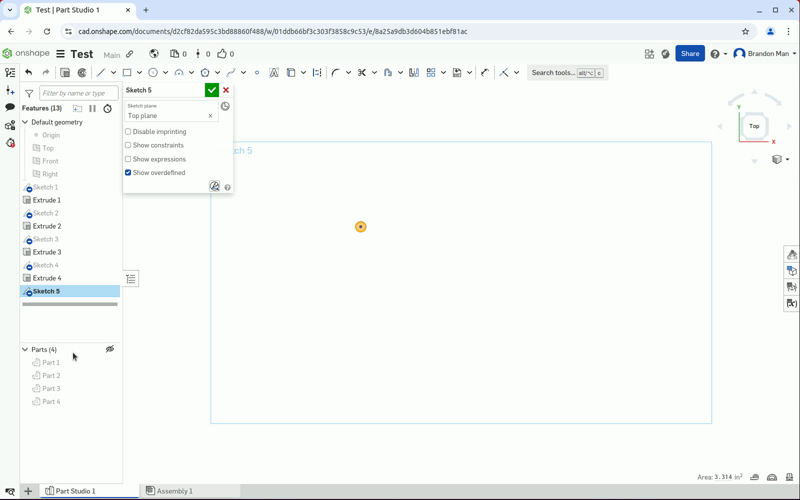
key(shift+e)
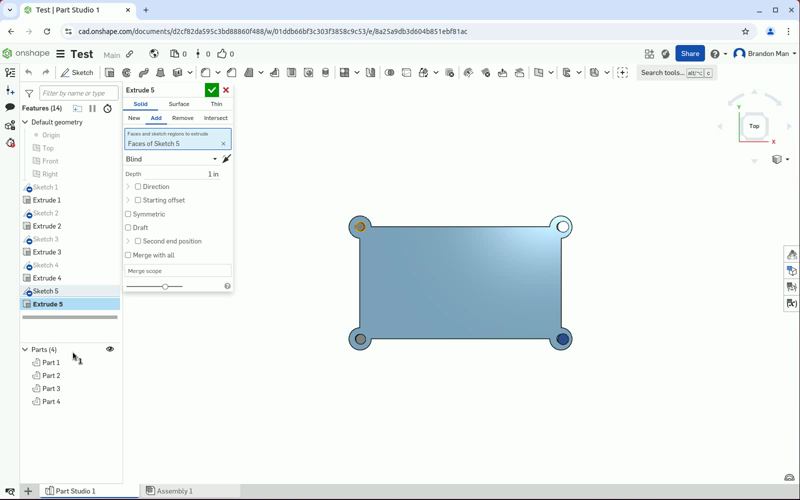
mouse_move(143, 106)
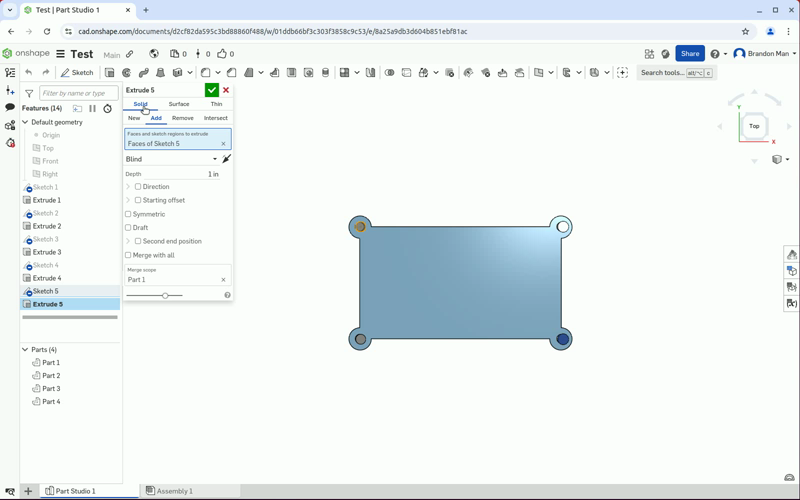
click(143, 106)
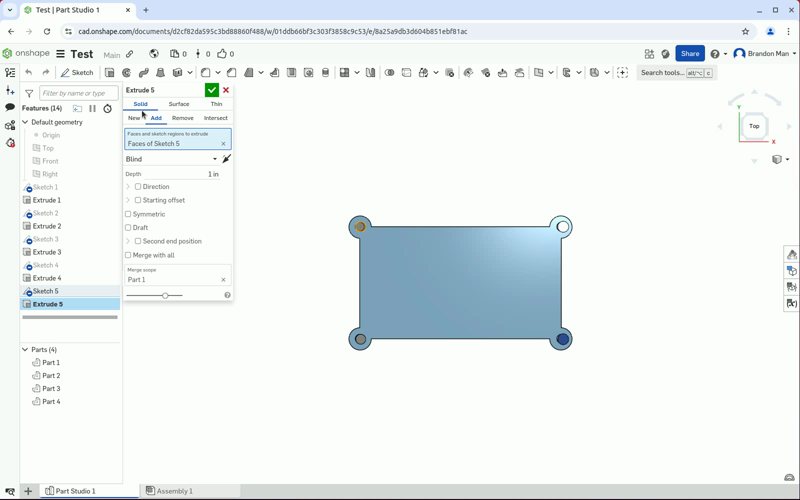
mouse_move(137, 120)
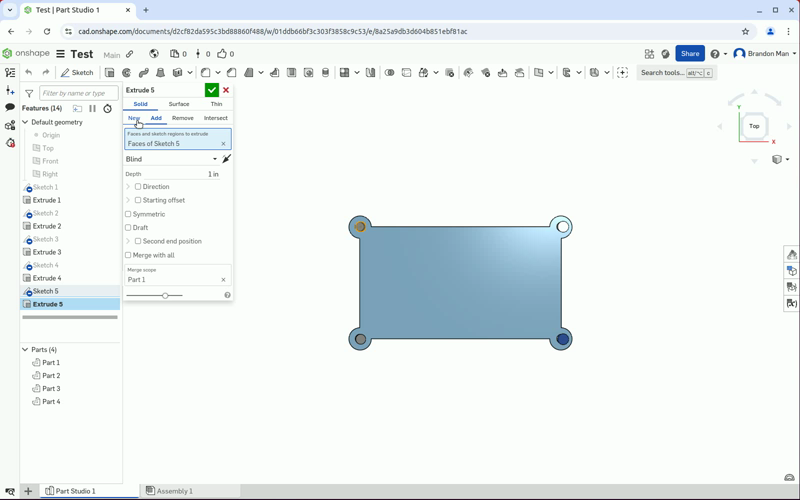
click(137, 120)
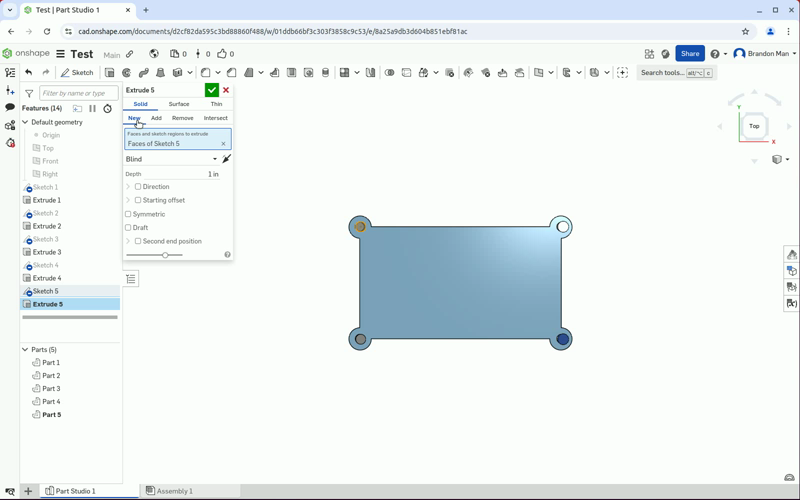
key(tab, 4)
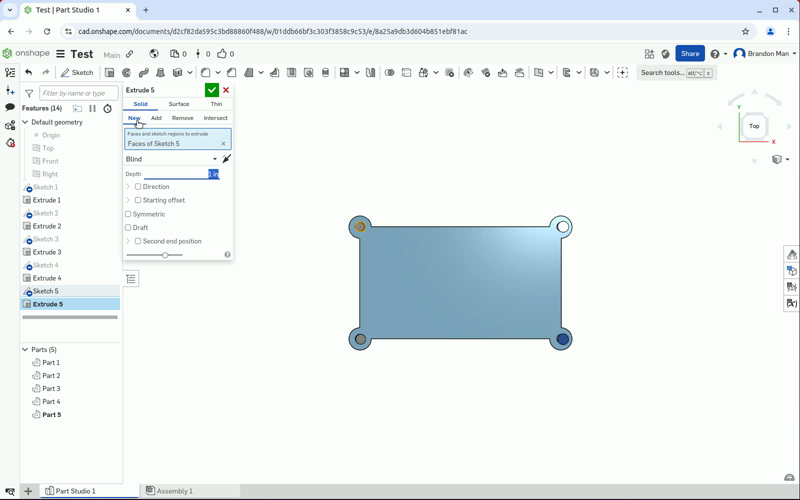
text(3.611)
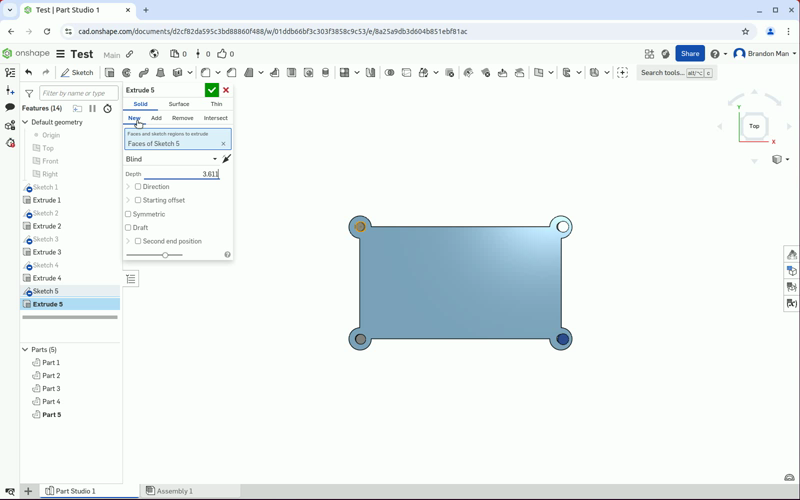
key(enter)
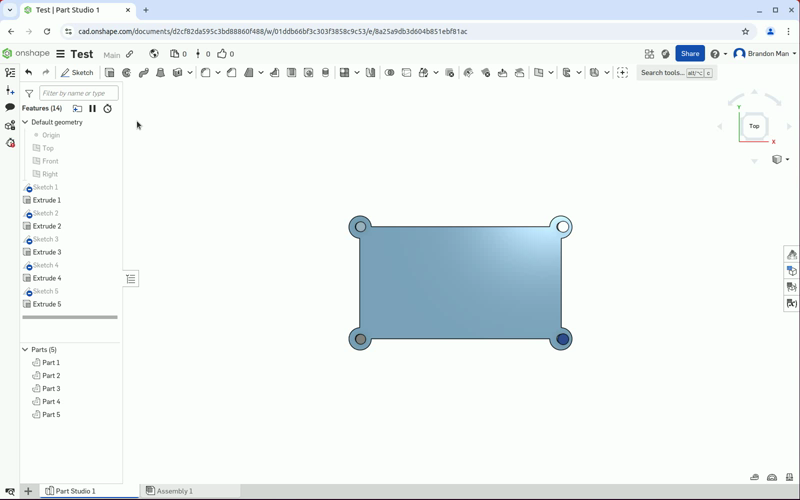
key(shift+h)
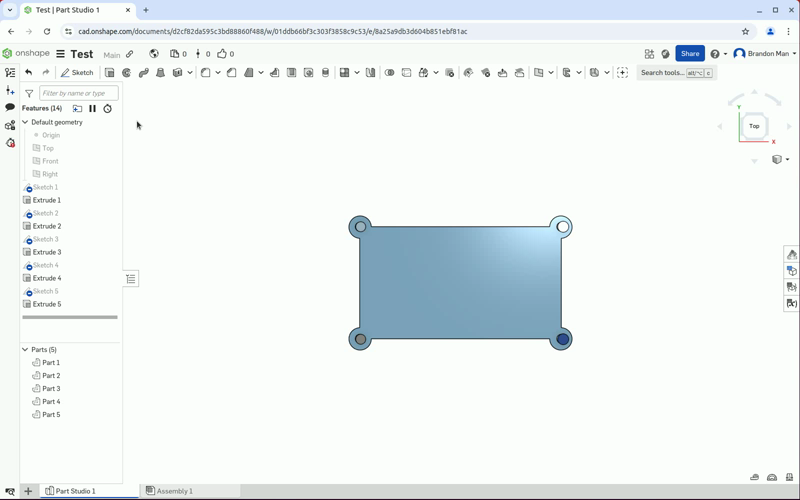
key(shift+h)
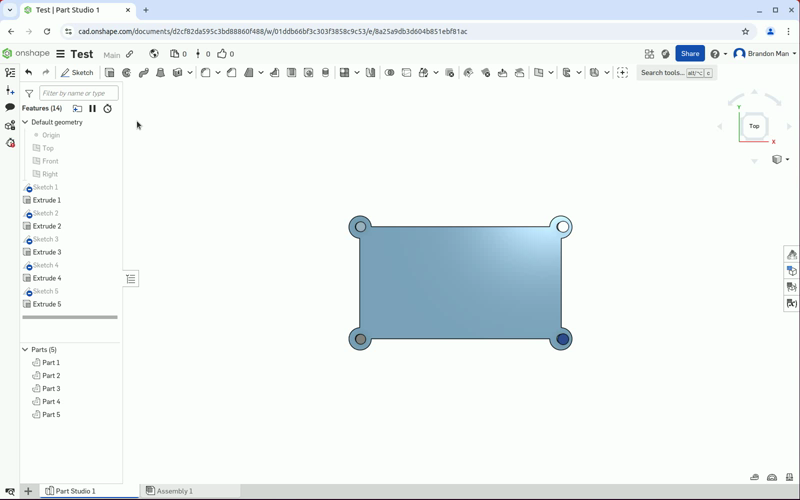
mouse_move(73, 189)
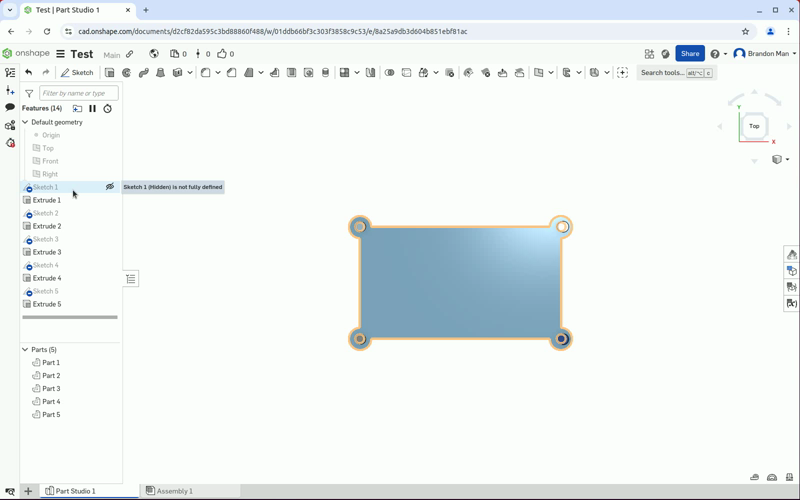
click(73, 189)
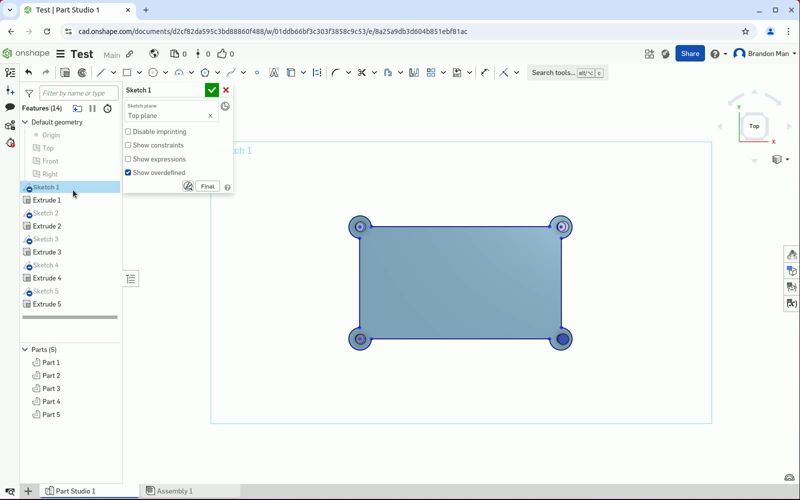
mouse_move(229, 92)
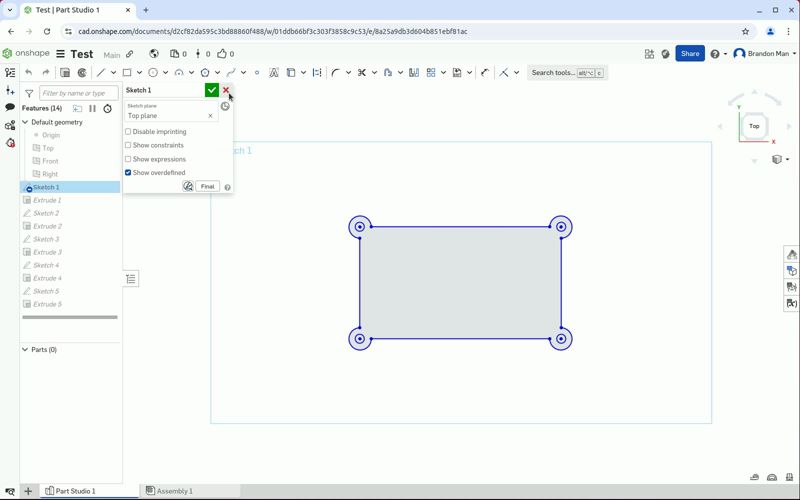
click(229, 92)
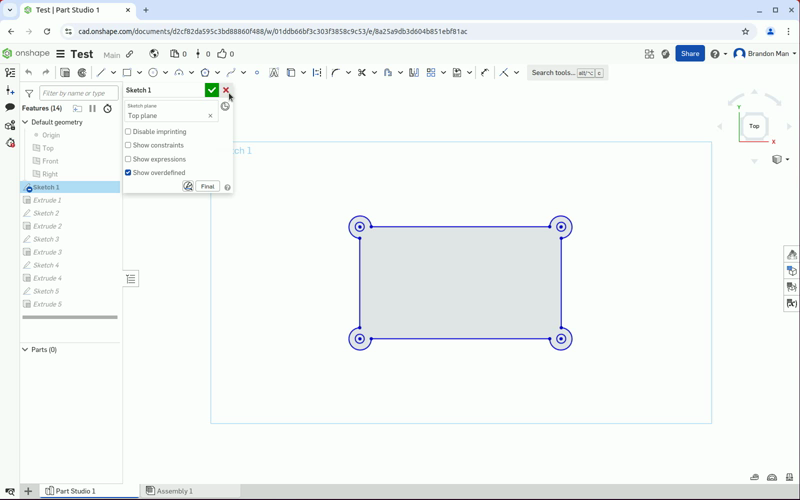
key(shift+s)
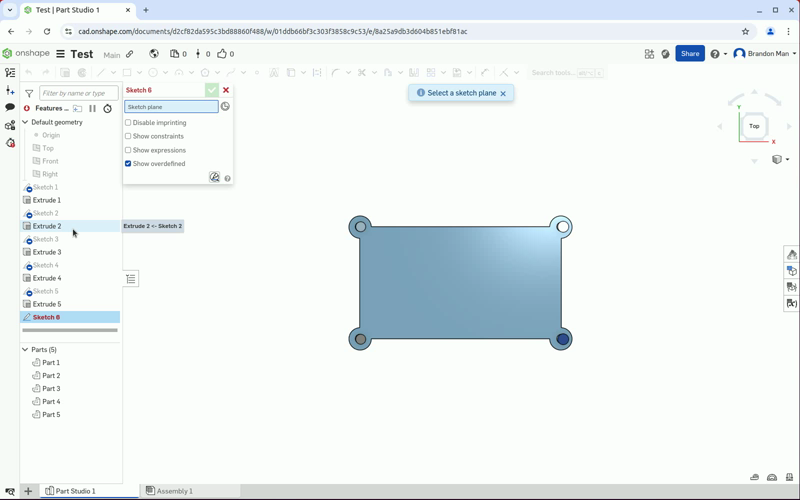
scroll(3)
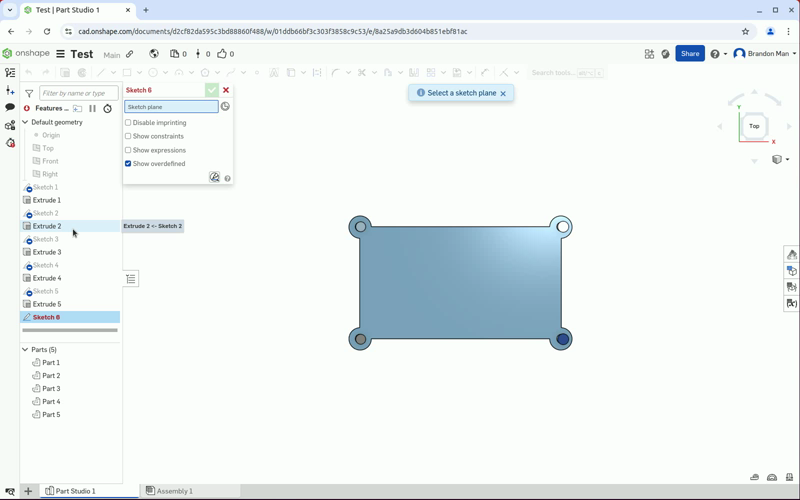
mouse_move(73, 150)
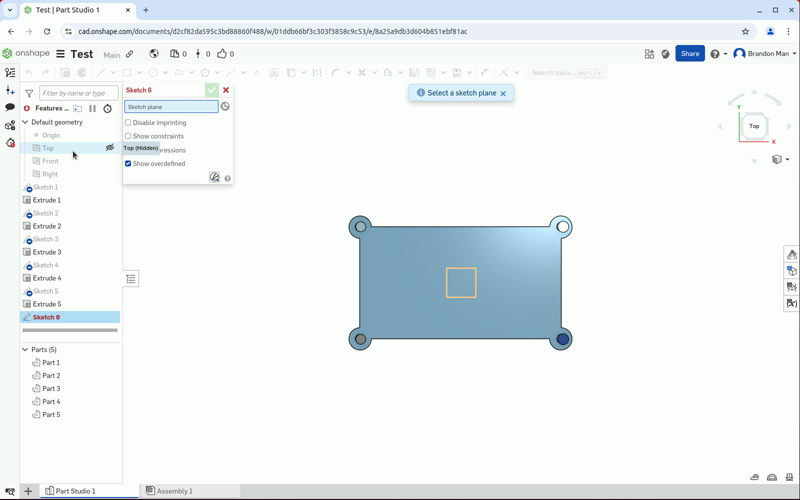
click(73, 150)
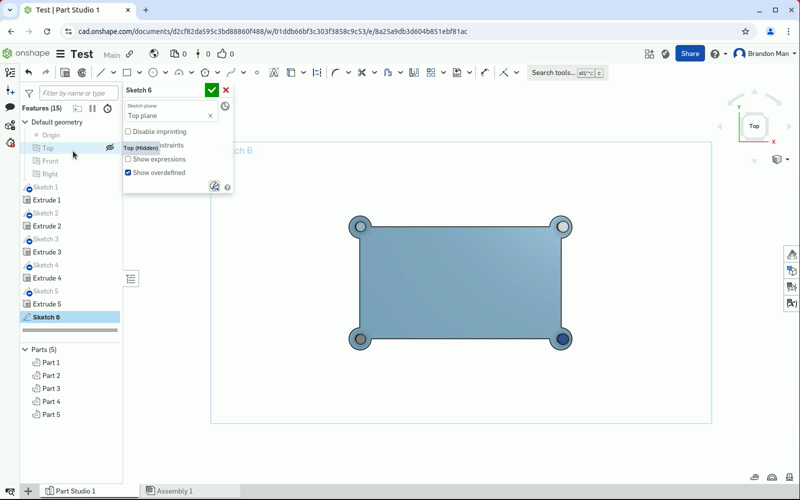
mouse_move(73, 352)
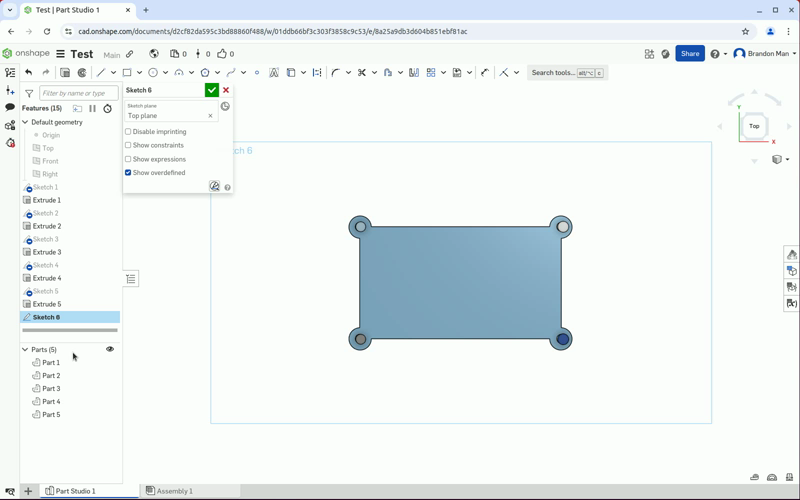
key(y)
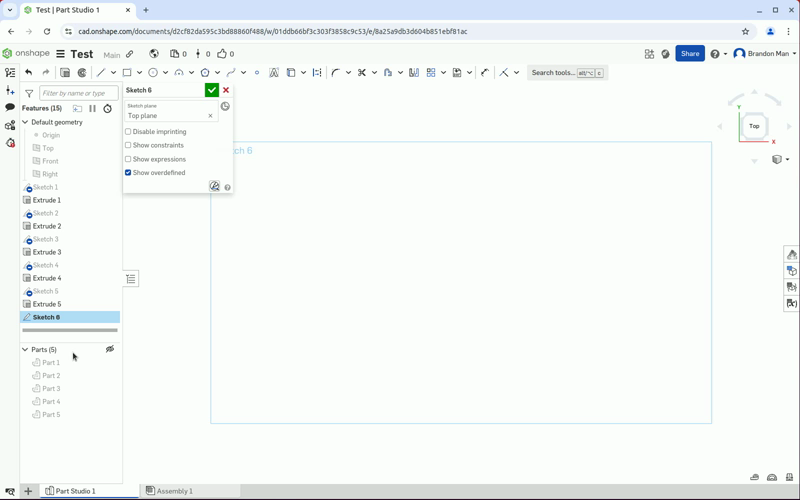
key(c)
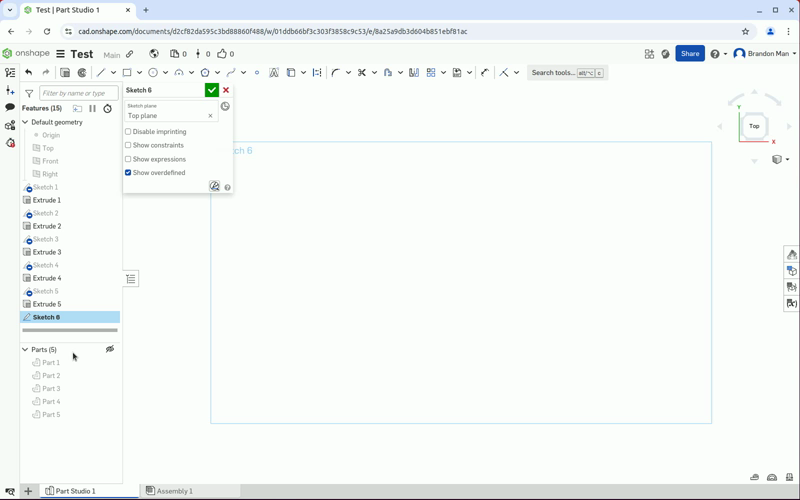
key_down(shift)
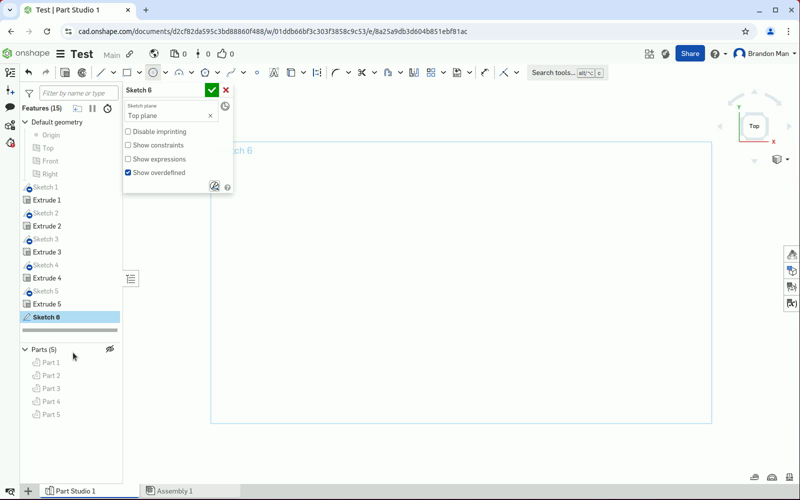
mouse_move(461, 282)
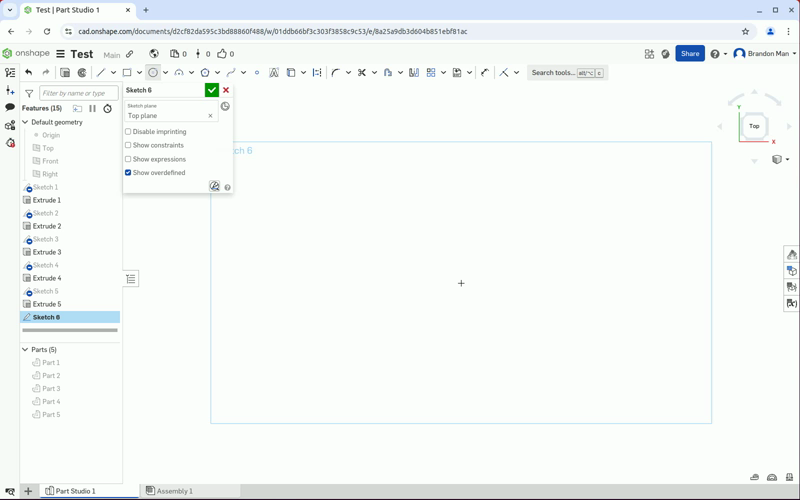
click(461, 282)
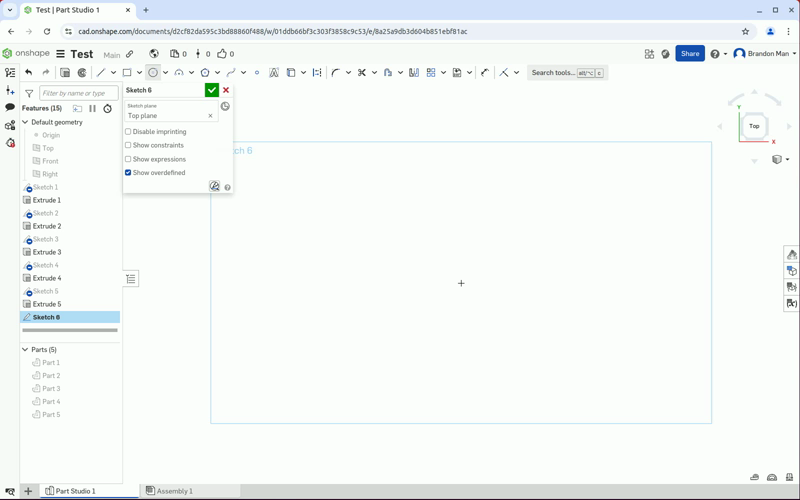
key_up(shift)
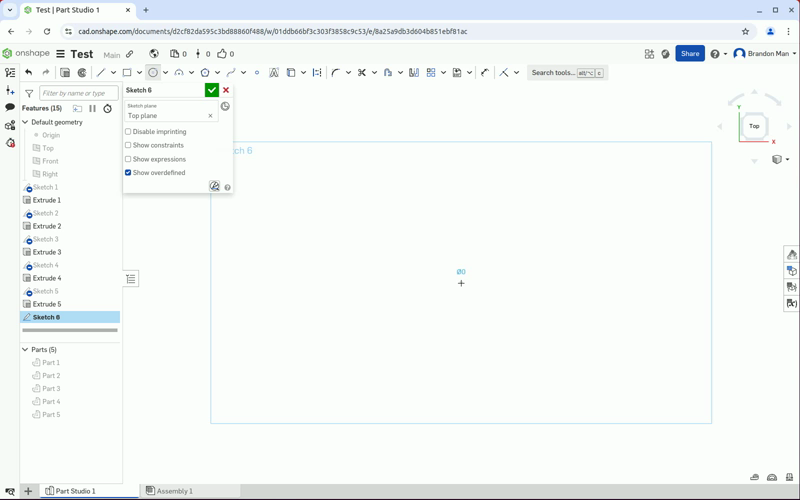
mouse_move(467, 282)
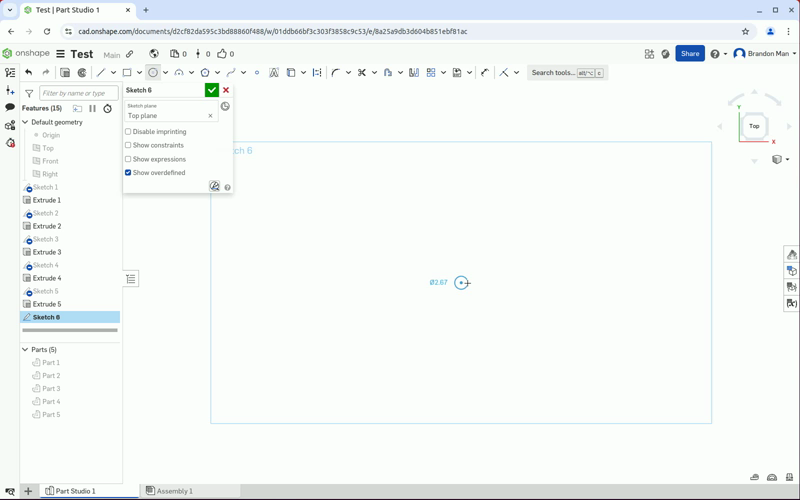
click(467, 282)
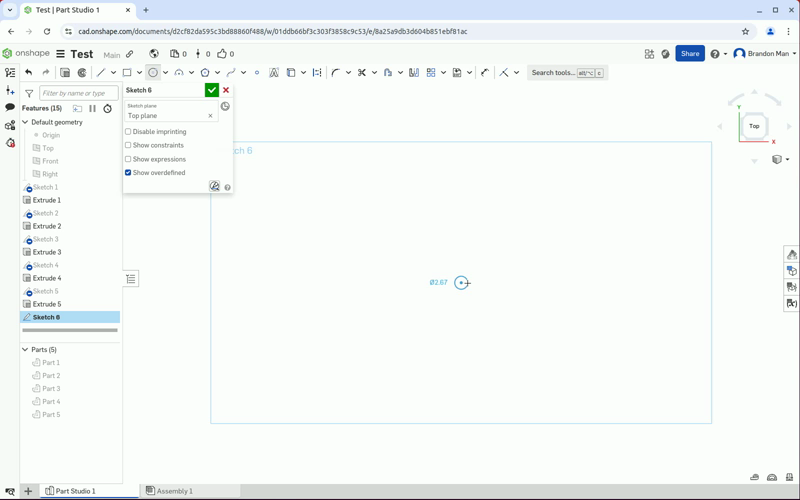
key(esc)
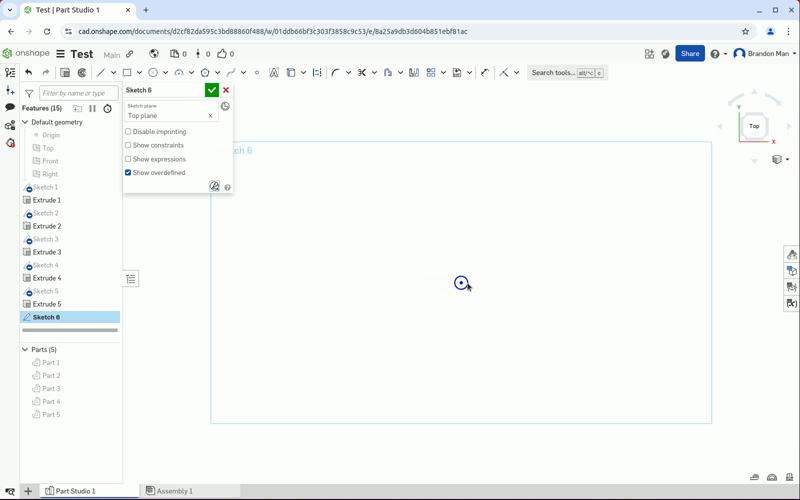
mouse_move(463, 282)
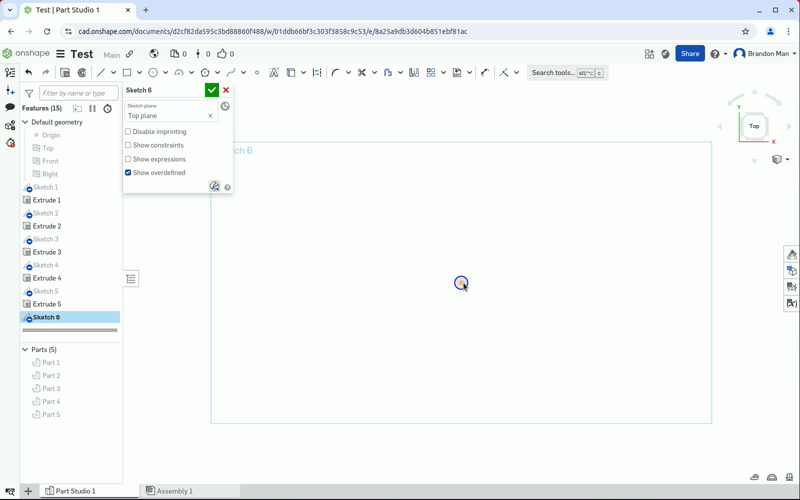
scroll(6)
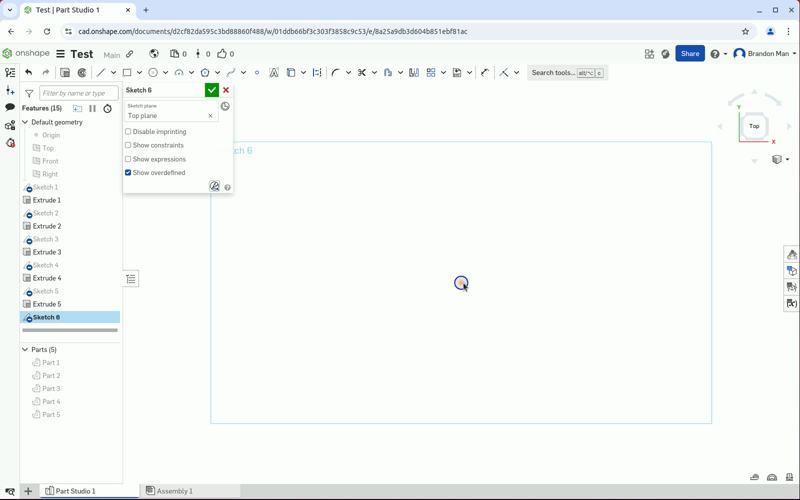
scroll(6)
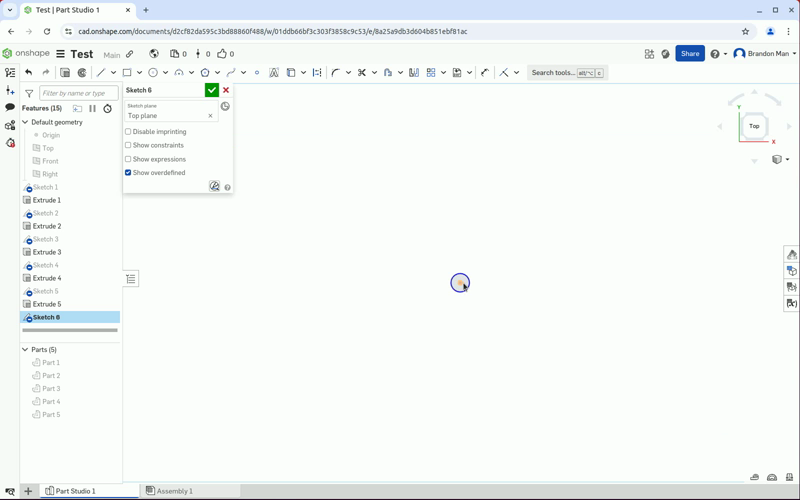
scroll(6)
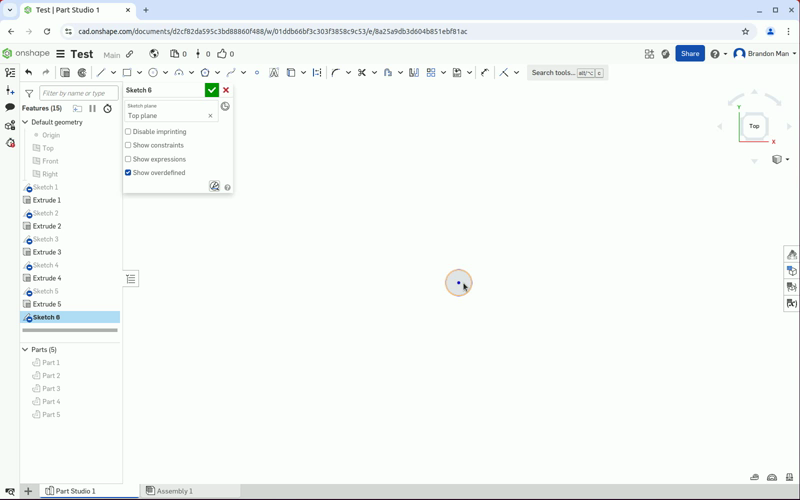
scroll(6)
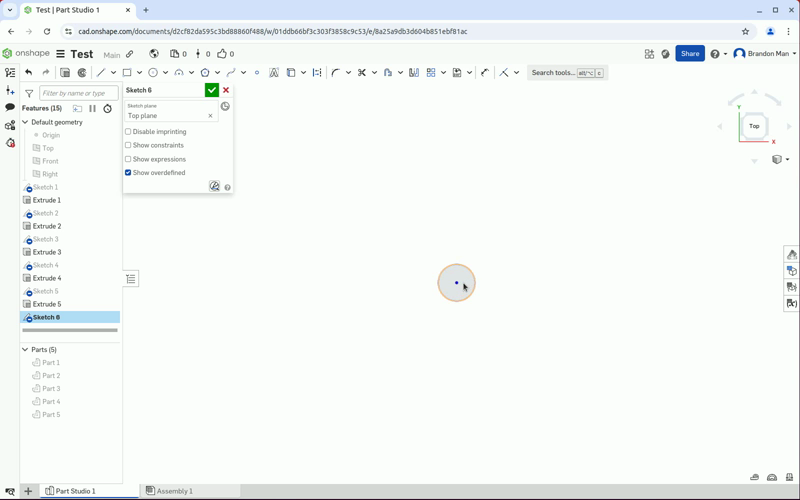
scroll(6)
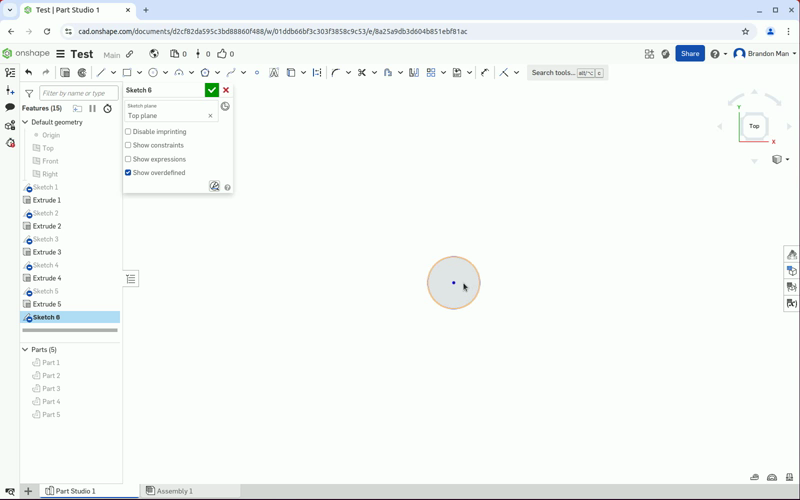
scroll(6)
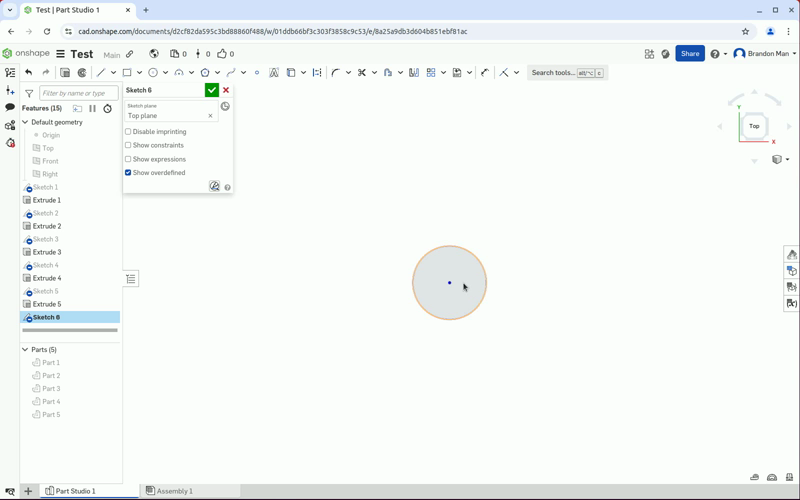
scroll(6)
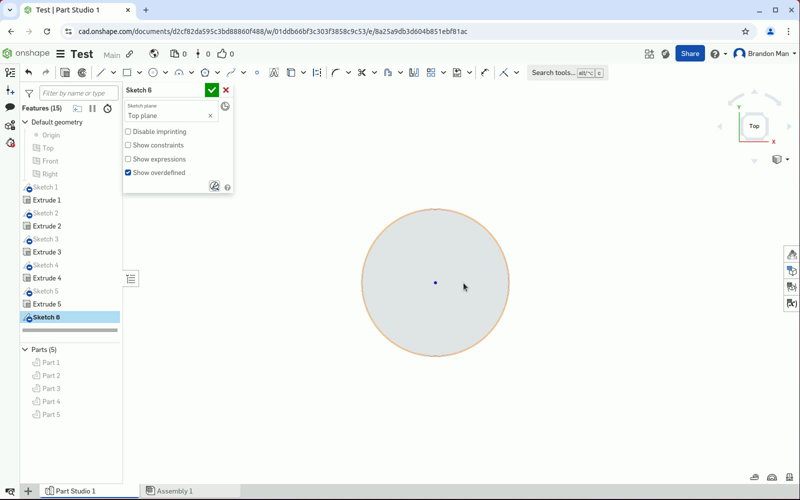
click(463, 282)
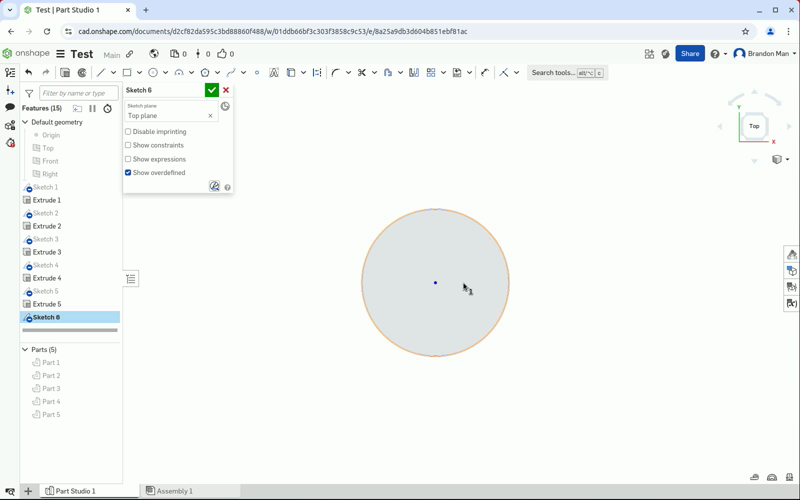
scroll(-6)
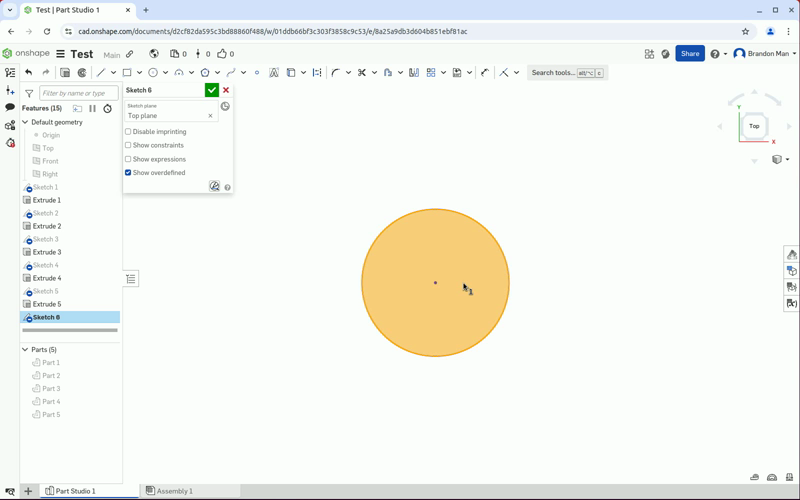
scroll(-6)
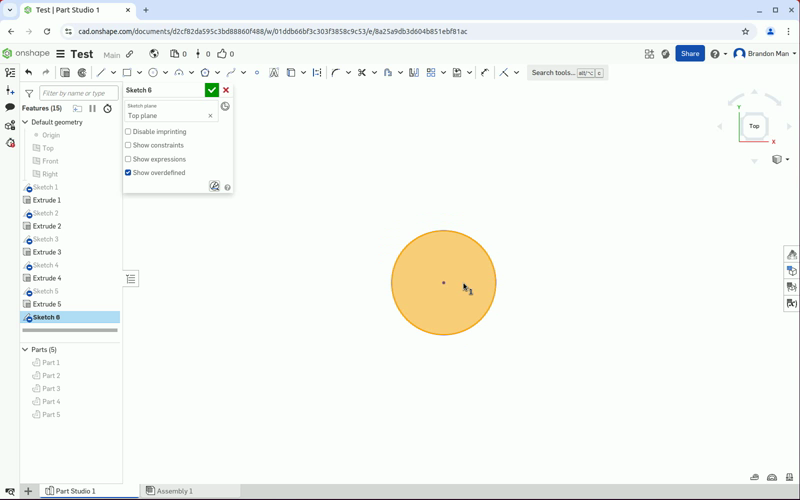
scroll(-6)
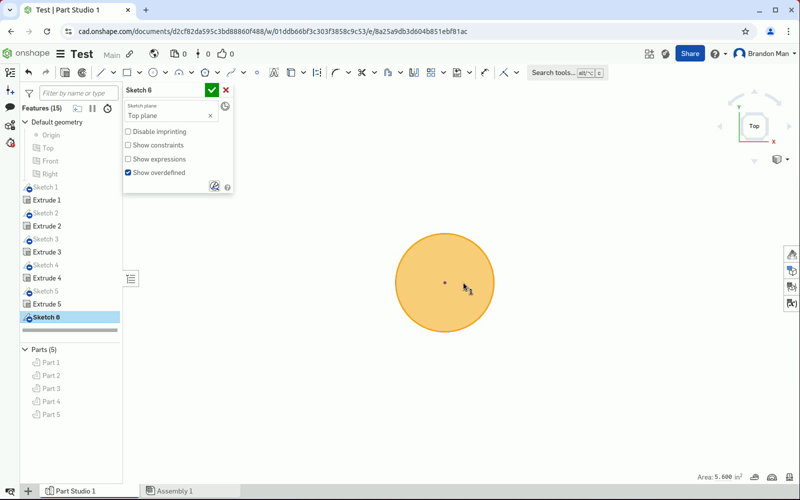
scroll(-6)
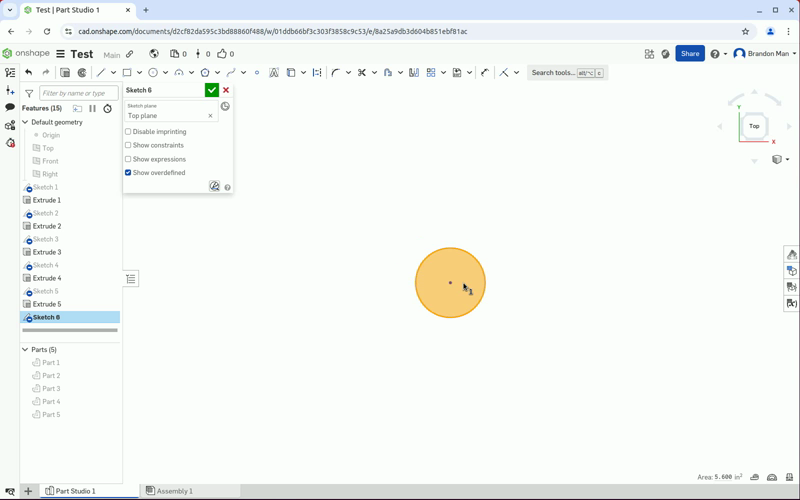
scroll(-6)
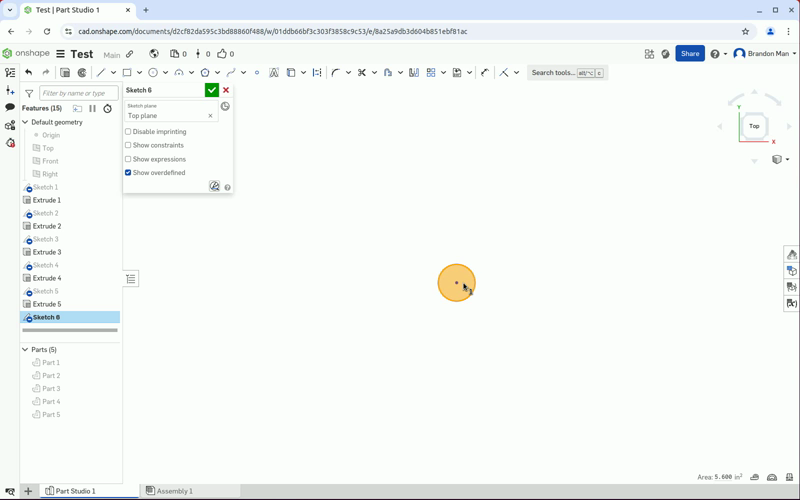
scroll(-6)
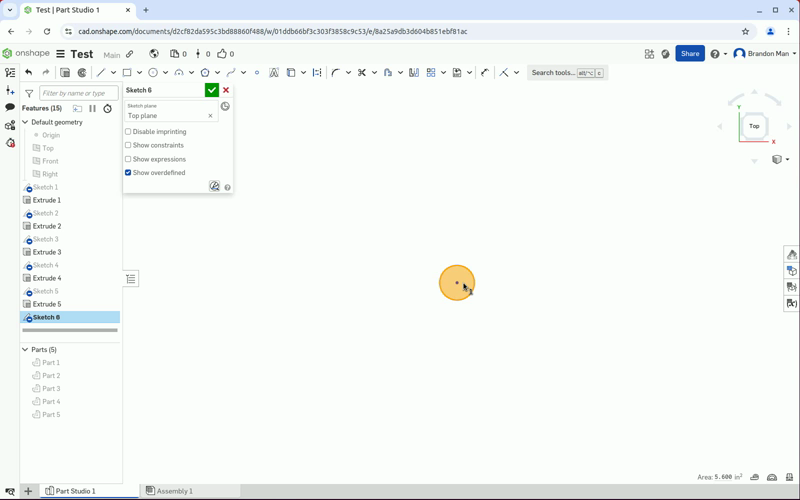
scroll(-6)
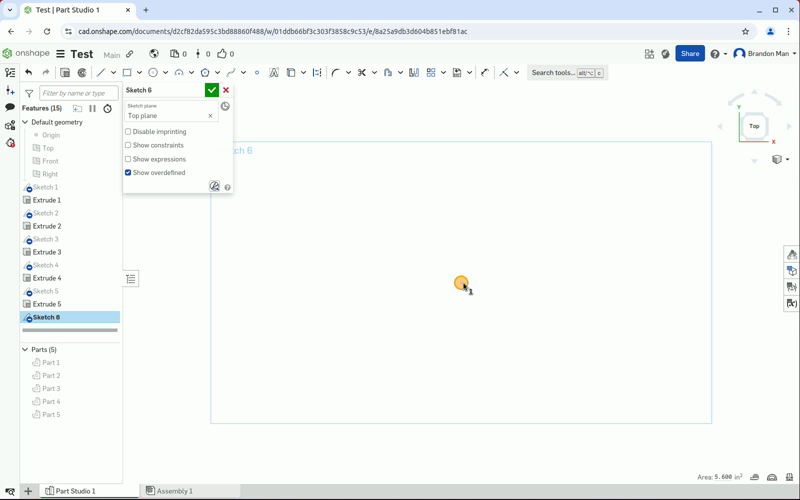
mouse_move(73, 352)
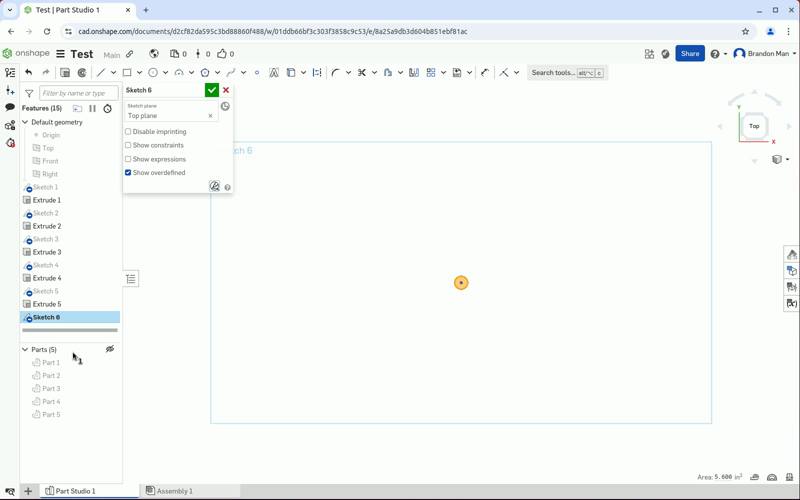
key(shift+y)
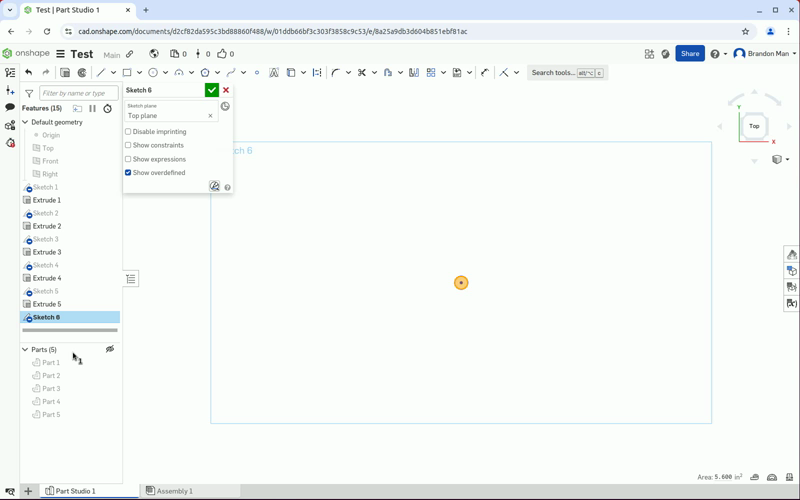
key(shift+e)
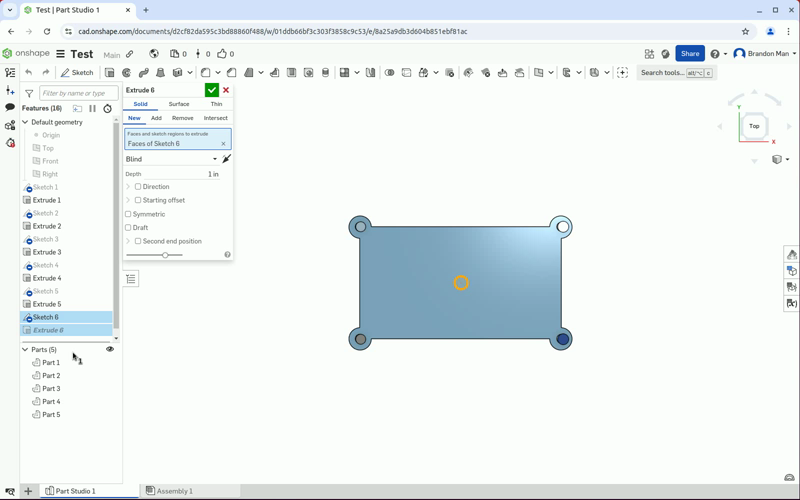
mouse_move(143, 106)
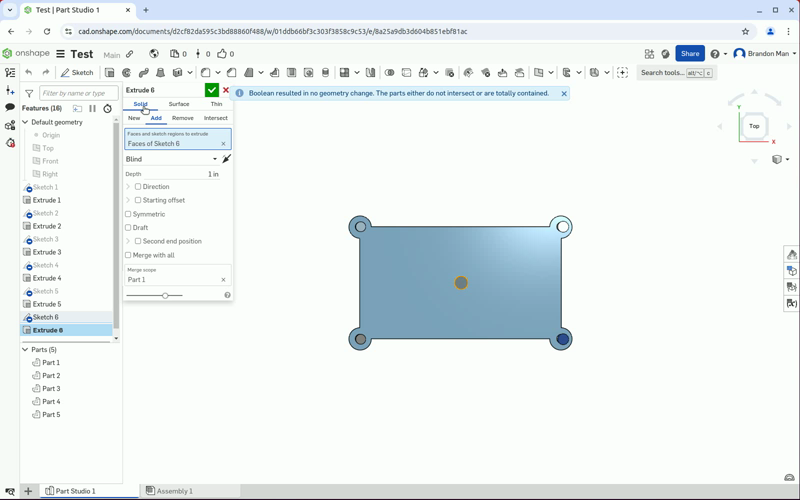
click(143, 106)
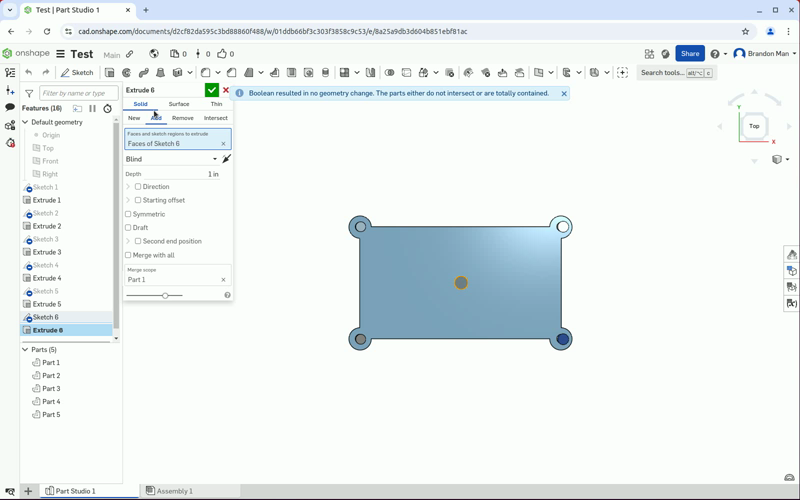
mouse_move(186, 120)
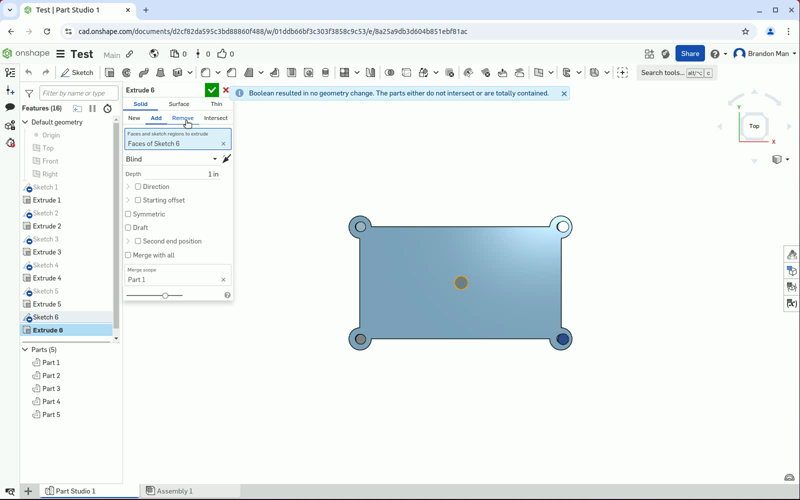
click(186, 120)
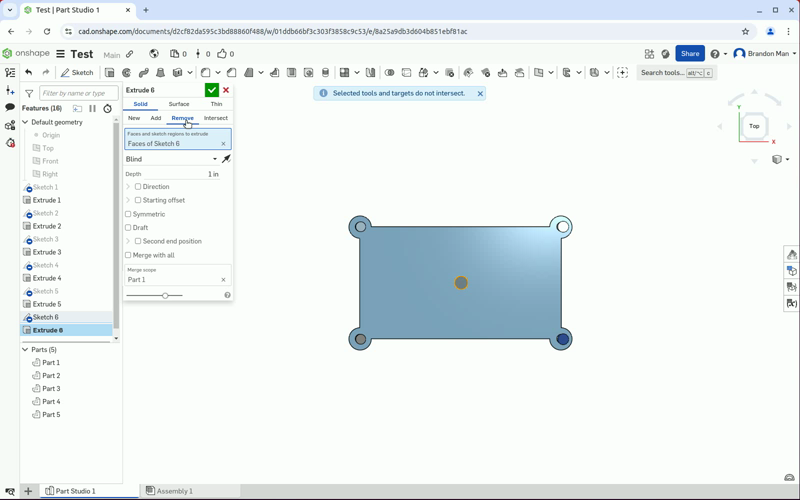
key(tab, 4)
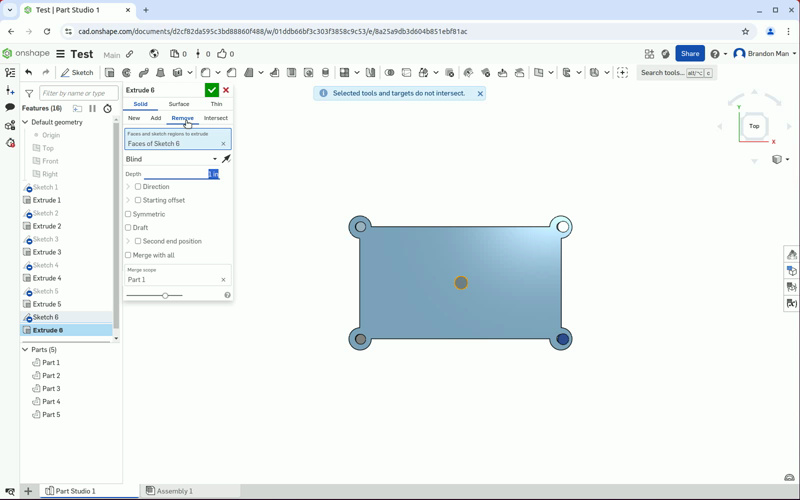
text(-1.926)
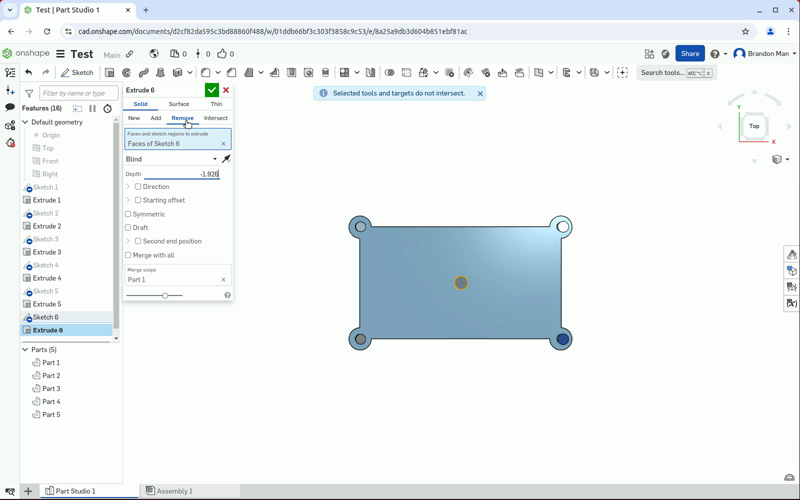
key(tab, 6)
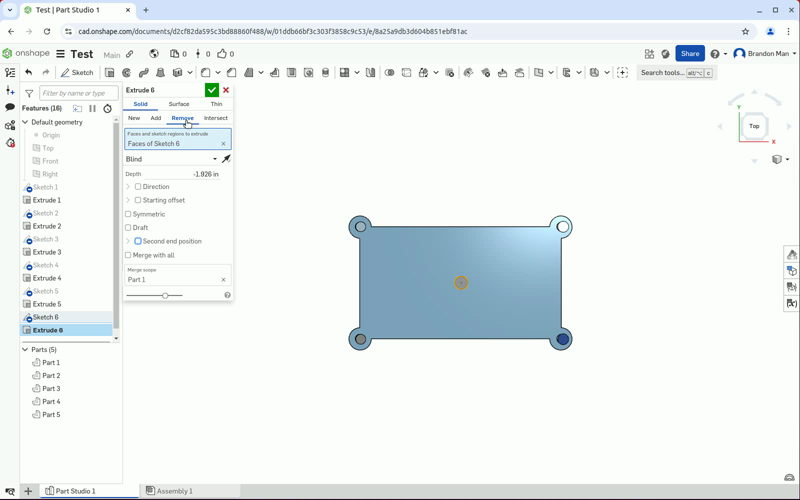
key(space)
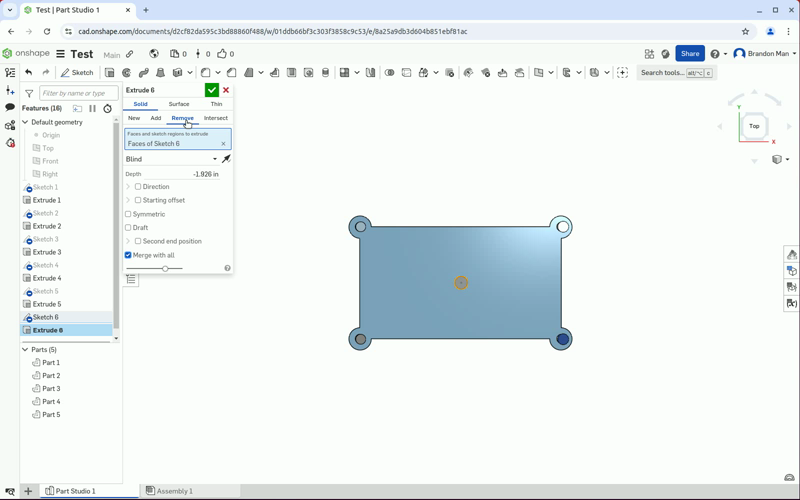
key(enter)
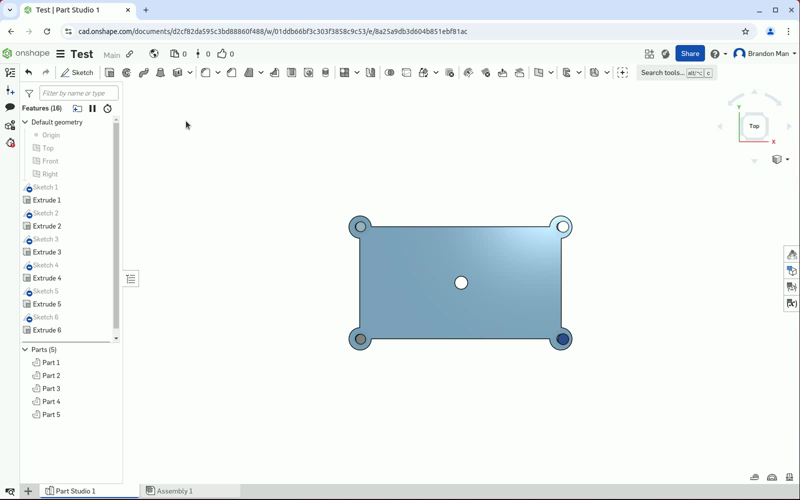
key(shift+h)
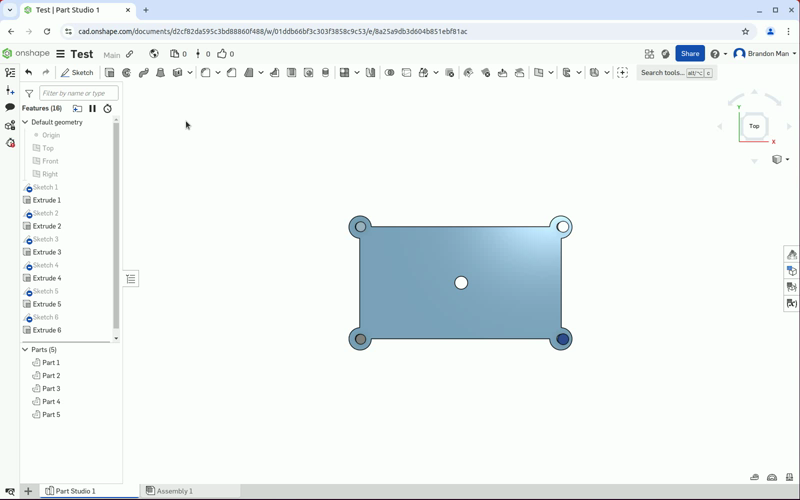
key(shift+h)
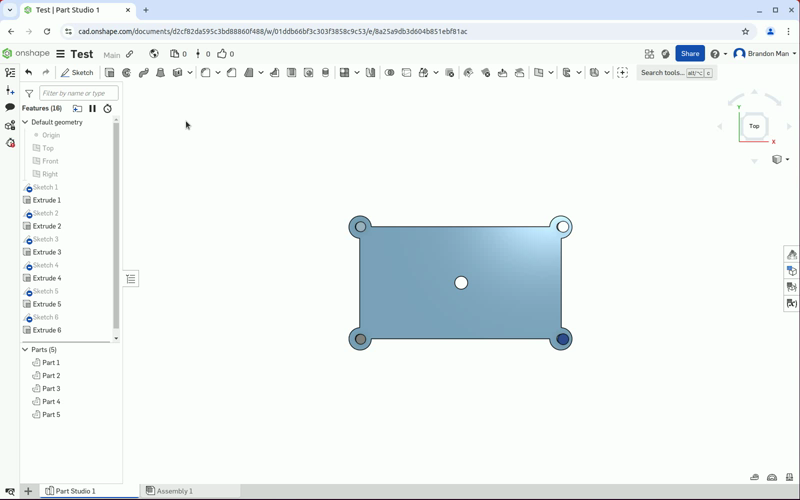
mouse_move(69, 189)
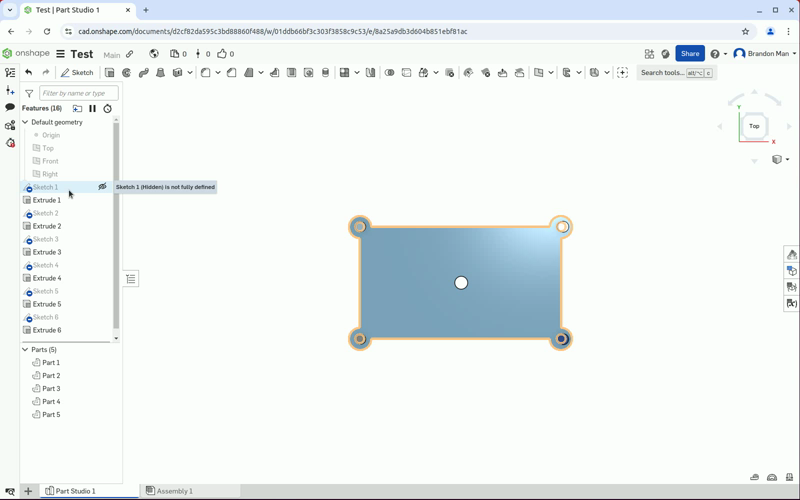
click(69, 189)
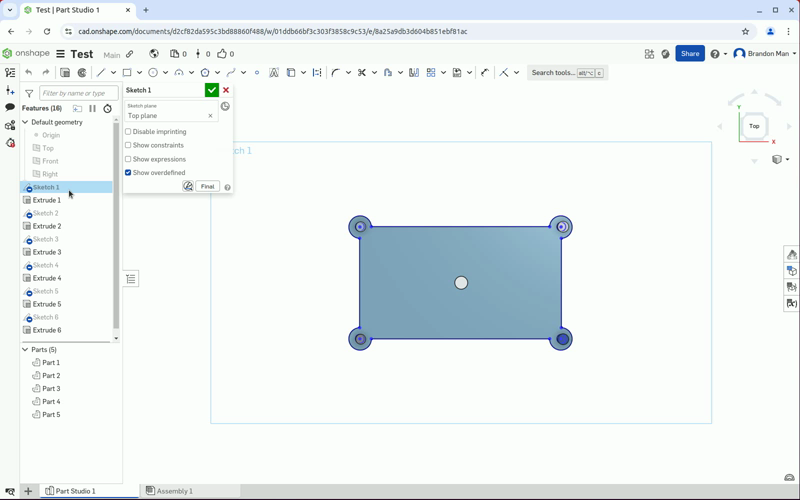
mouse_move(229, 92)
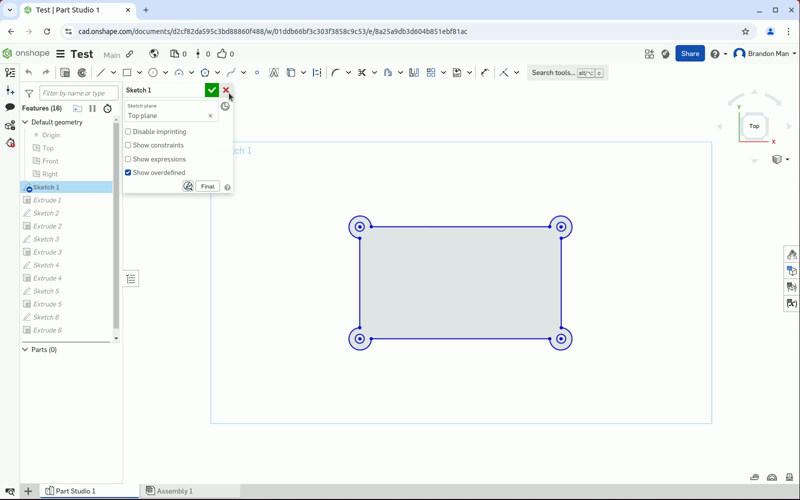
click(229, 92)
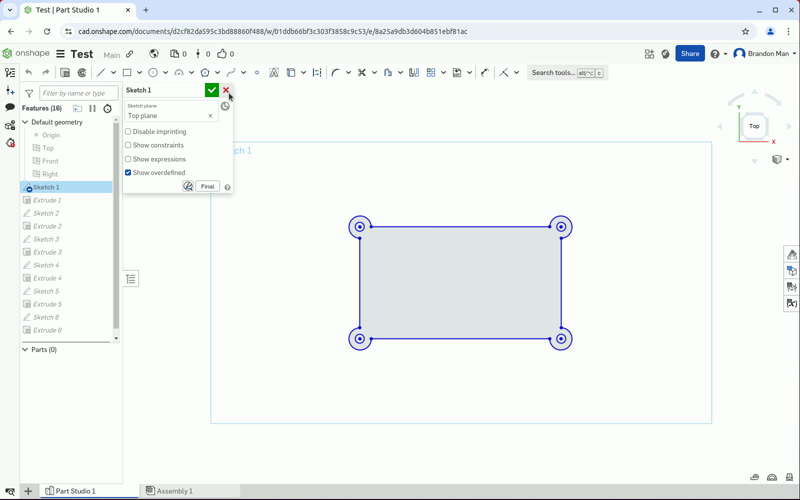
key(shift+s)
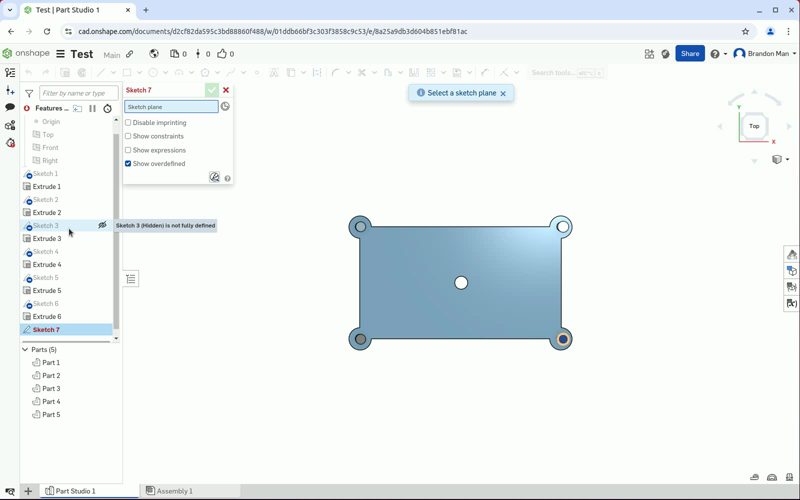
scroll(3)
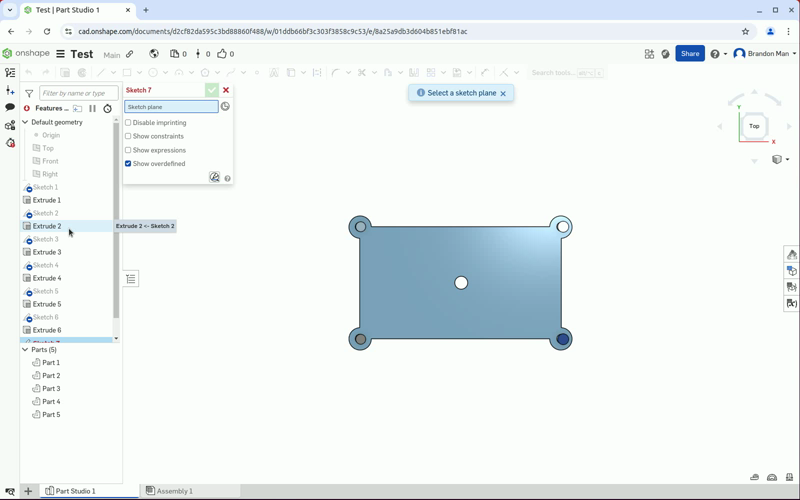
mouse_move(69, 150)
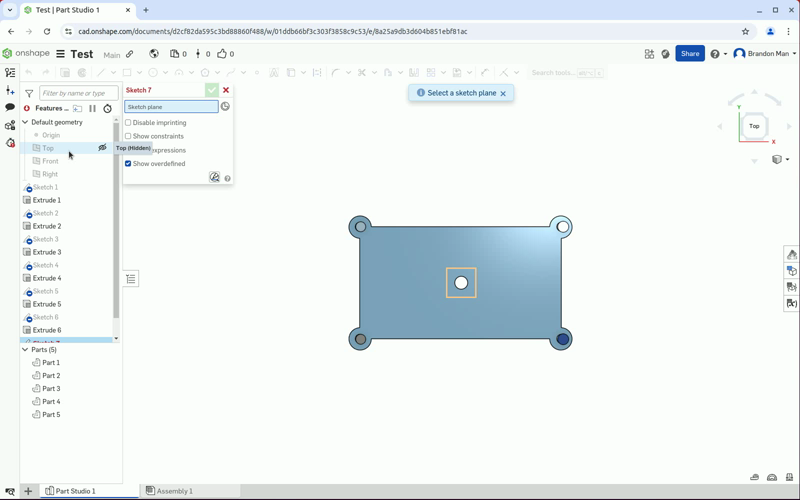
click(69, 150)
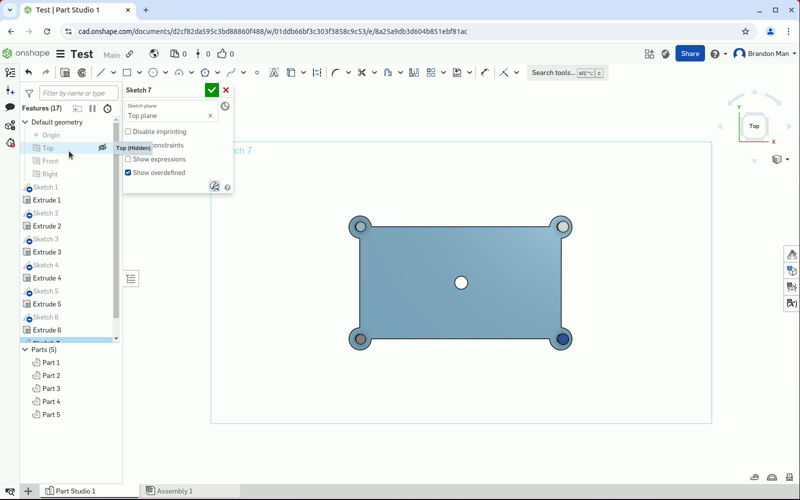
mouse_move(73, 352)
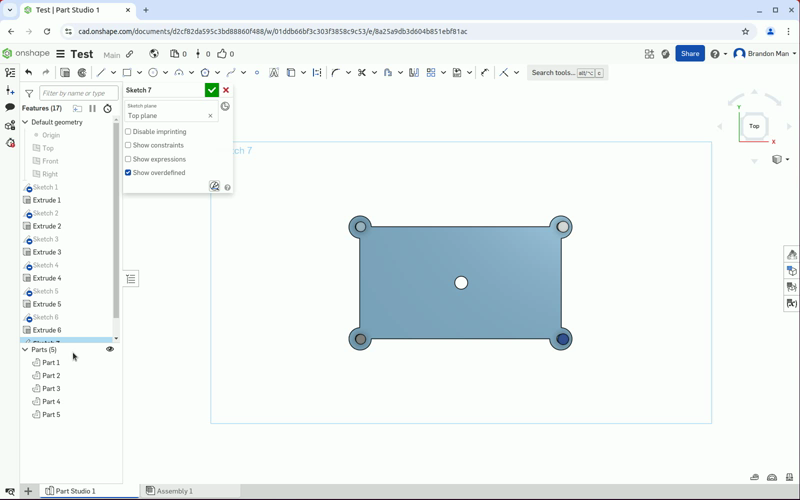
key(y)
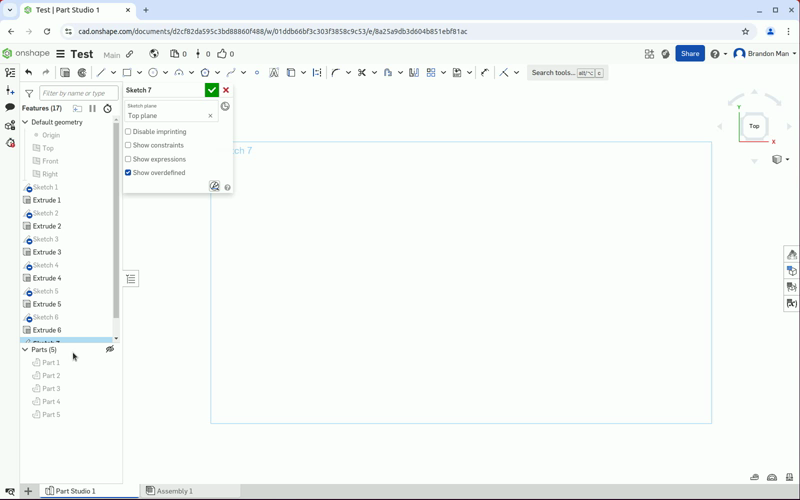
key(c)
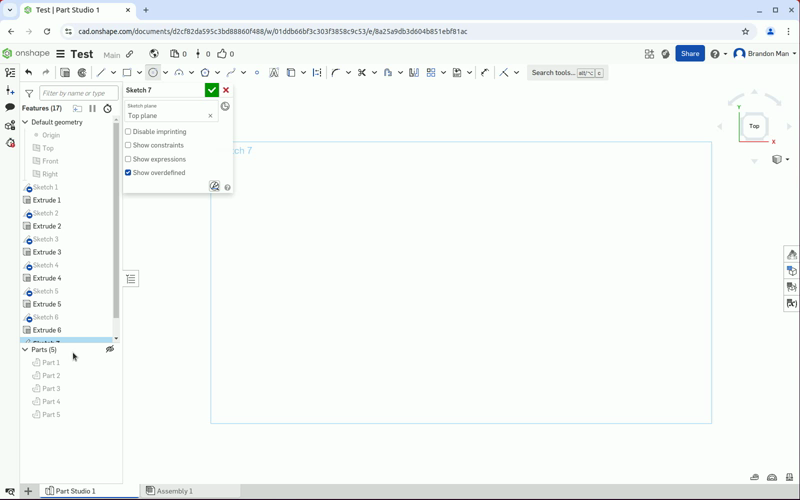
key_down(shift)
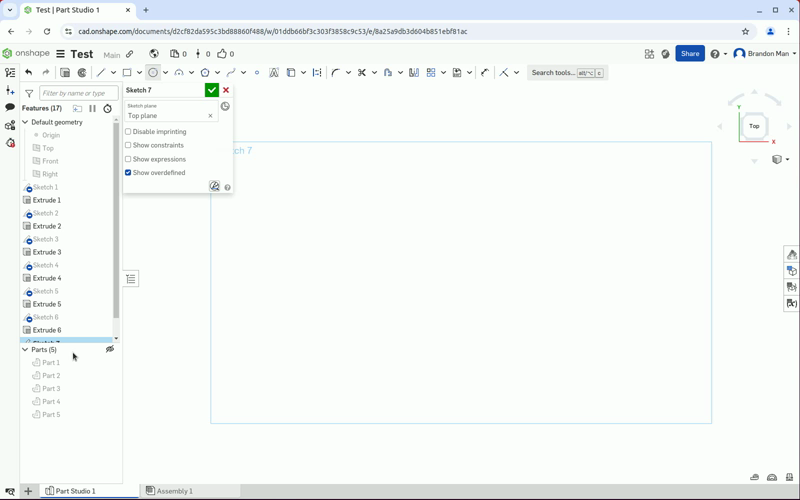
mouse_move(460, 249)
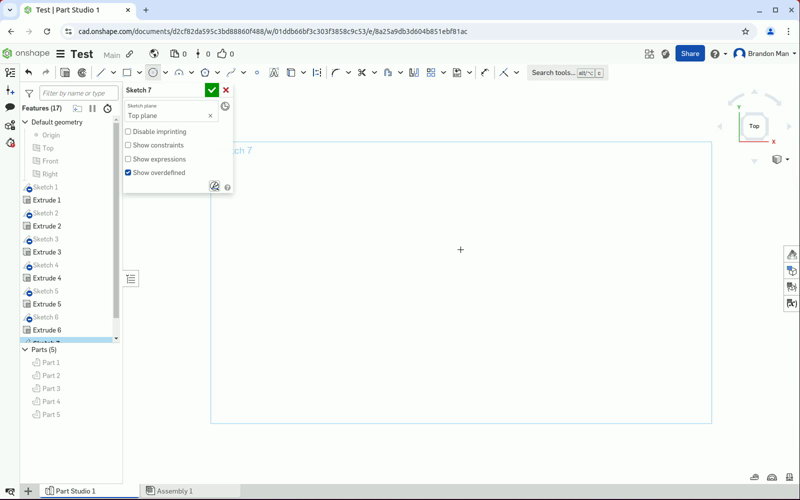
click(460, 249)
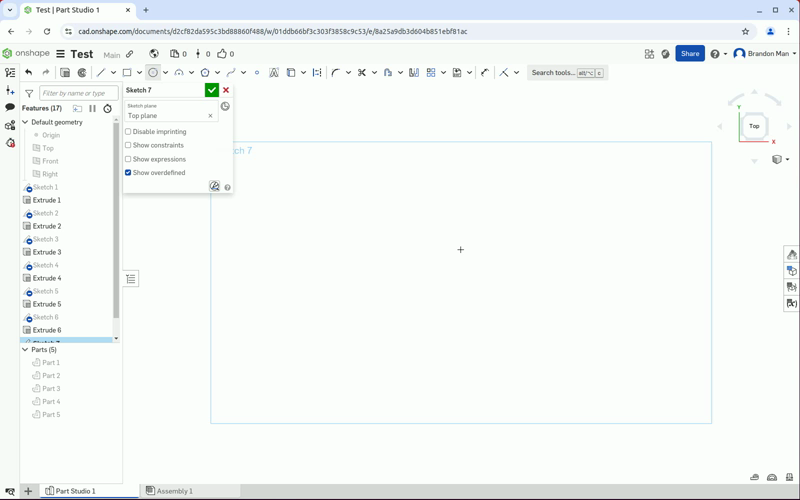
key_up(shift)
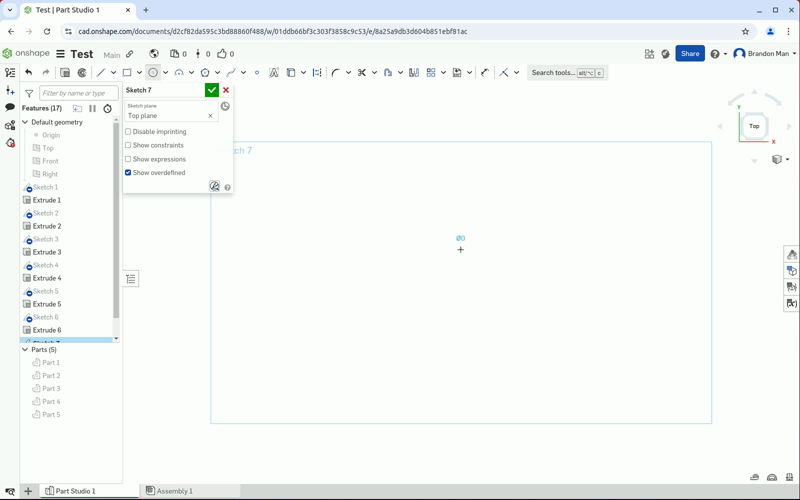
mouse_move(472, 249)
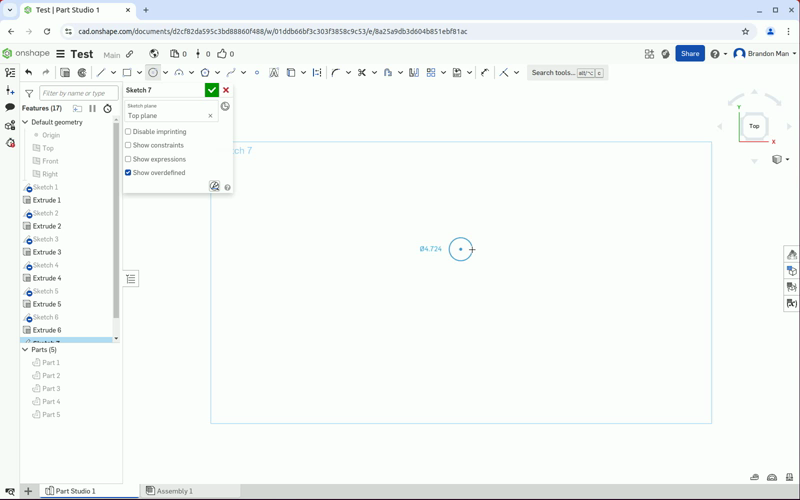
click(472, 249)
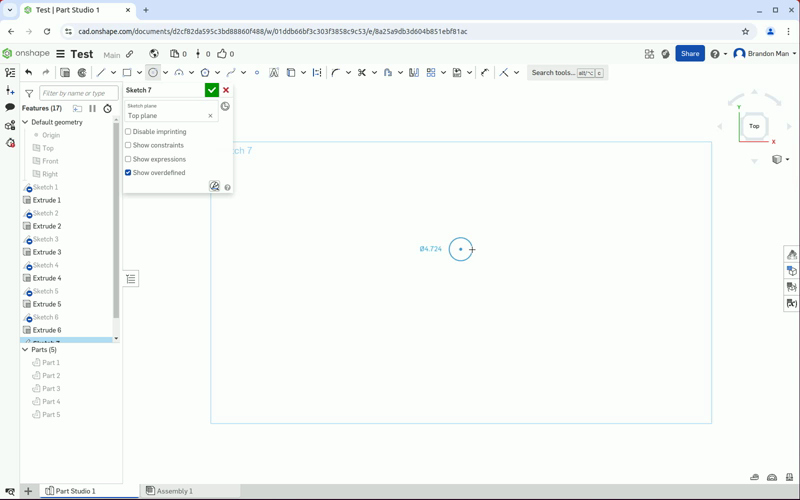
key(esc)
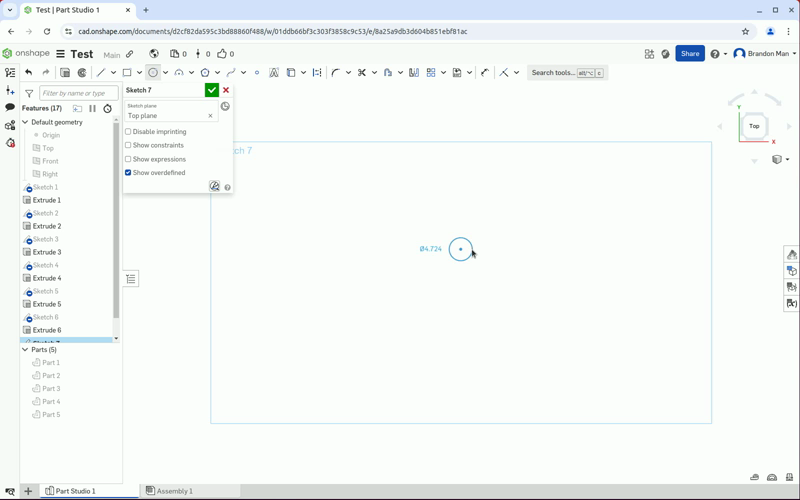
mouse_move(461, 239)
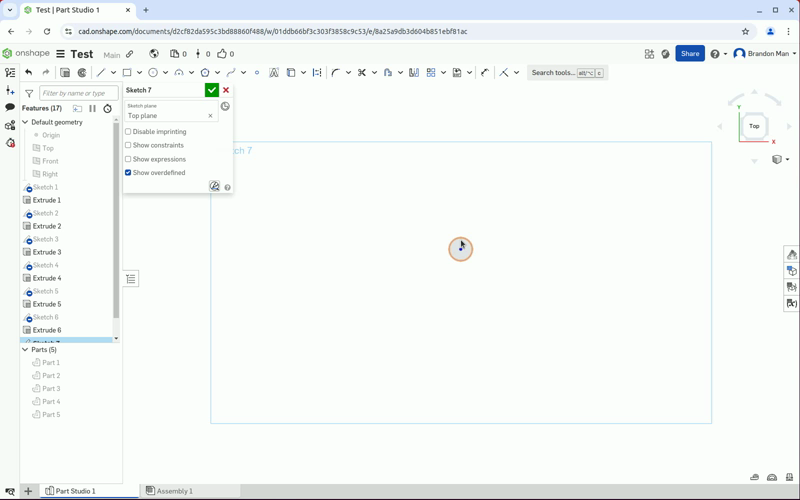
scroll(6)
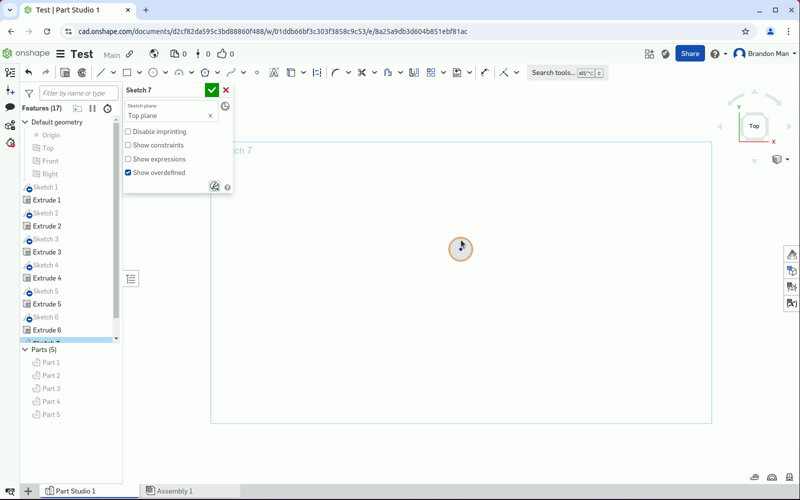
scroll(6)
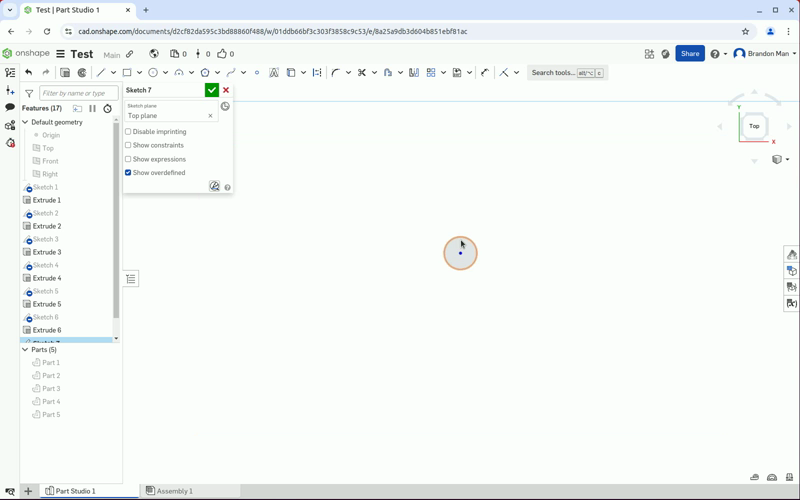
scroll(6)
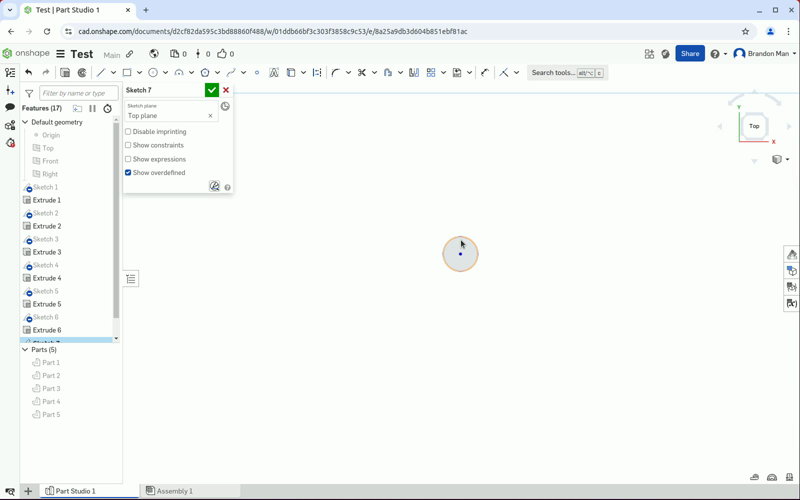
scroll(6)
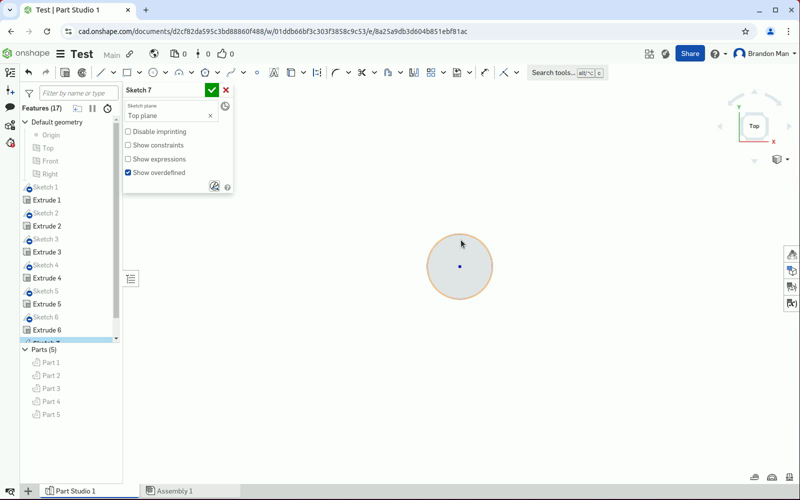
scroll(6)
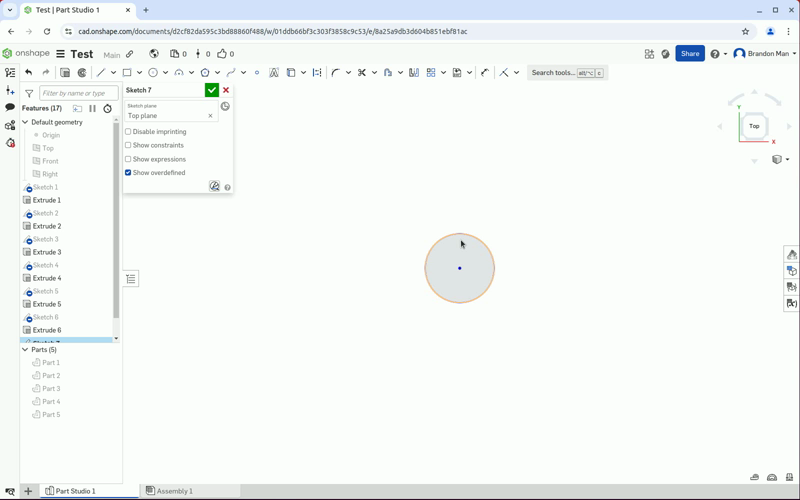
scroll(6)
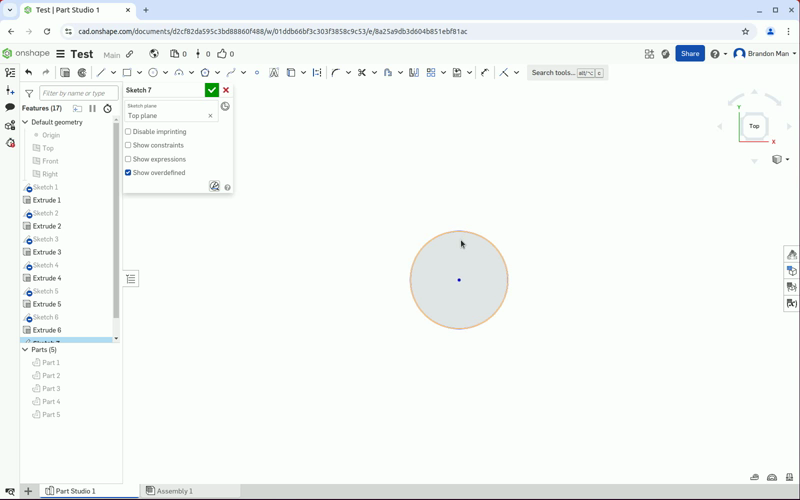
scroll(6)
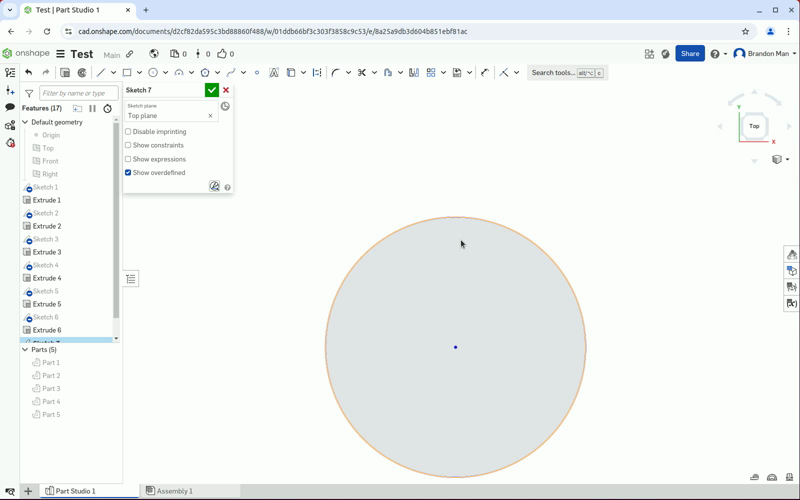
click(461, 239)
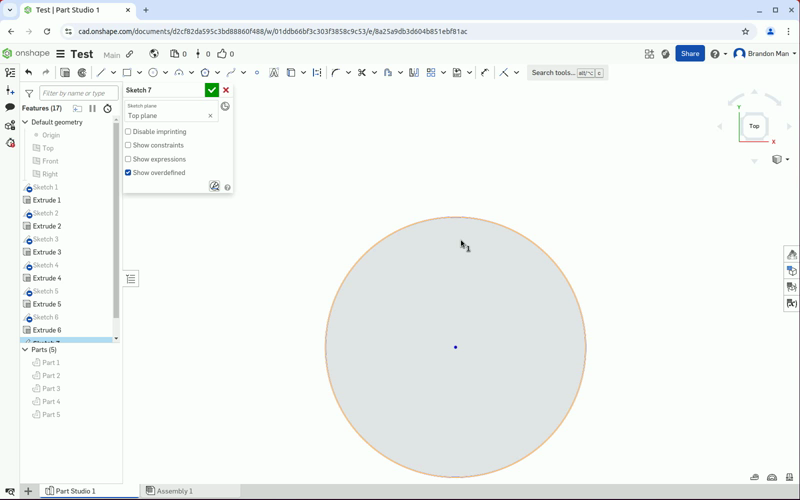
scroll(-6)
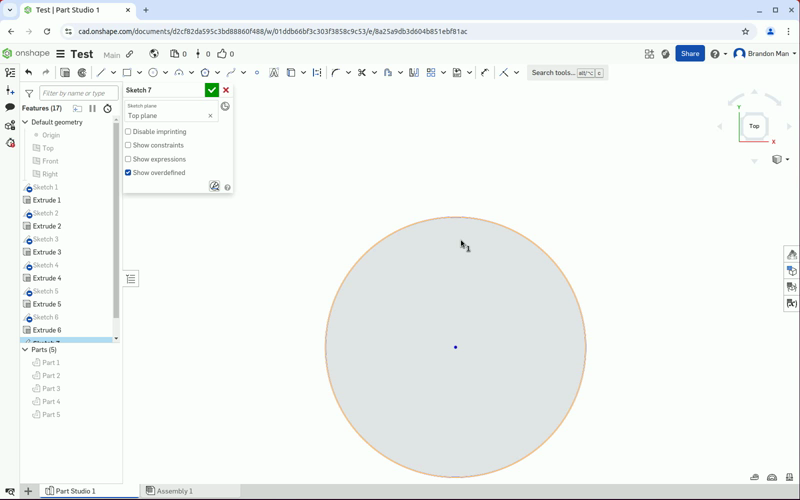
scroll(-6)
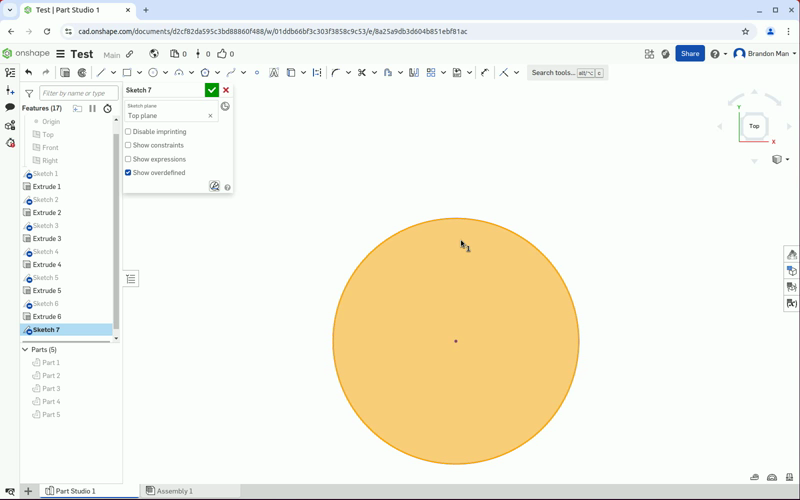
scroll(-6)
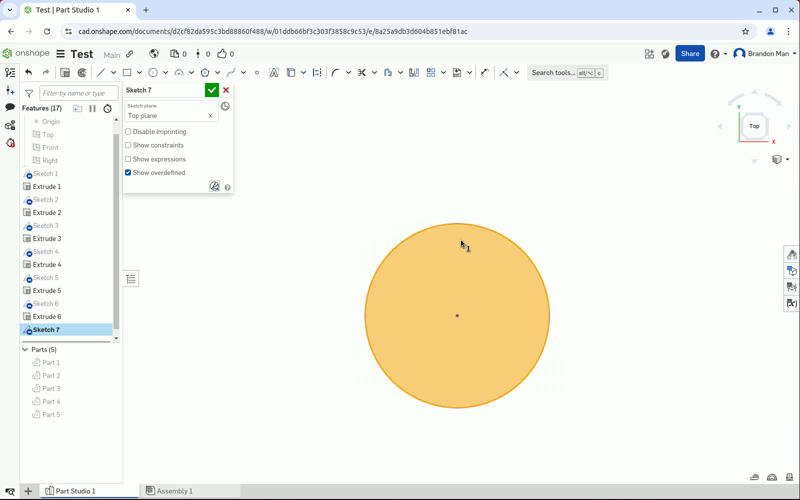
scroll(-6)
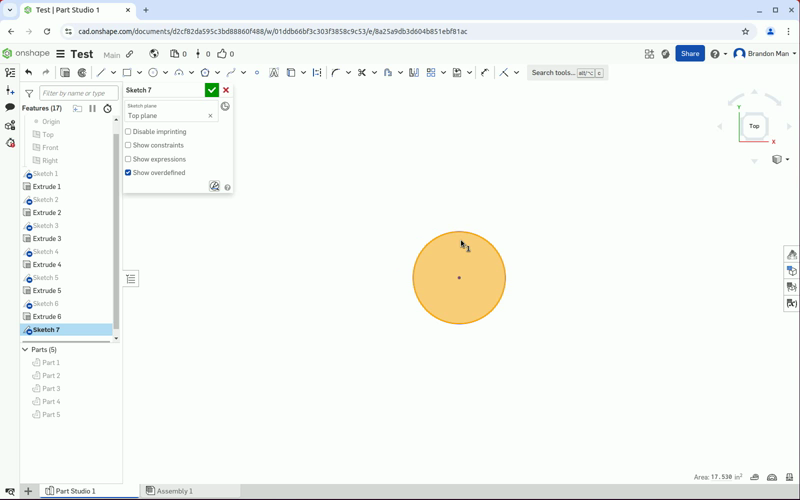
scroll(-6)
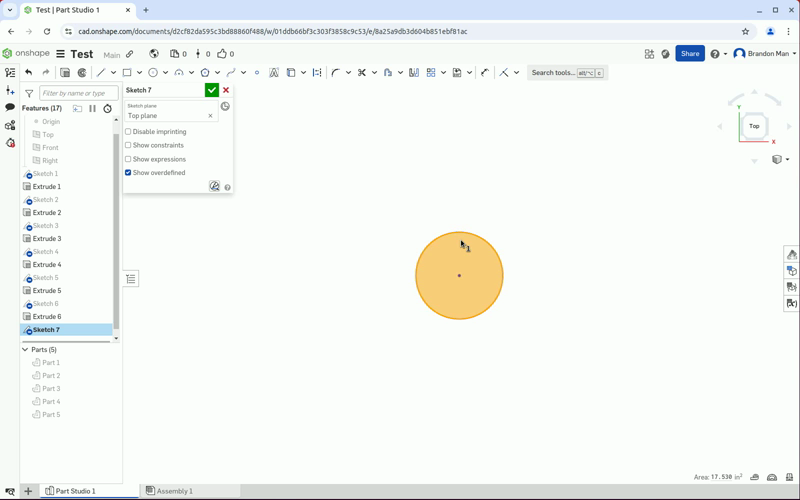
scroll(-6)
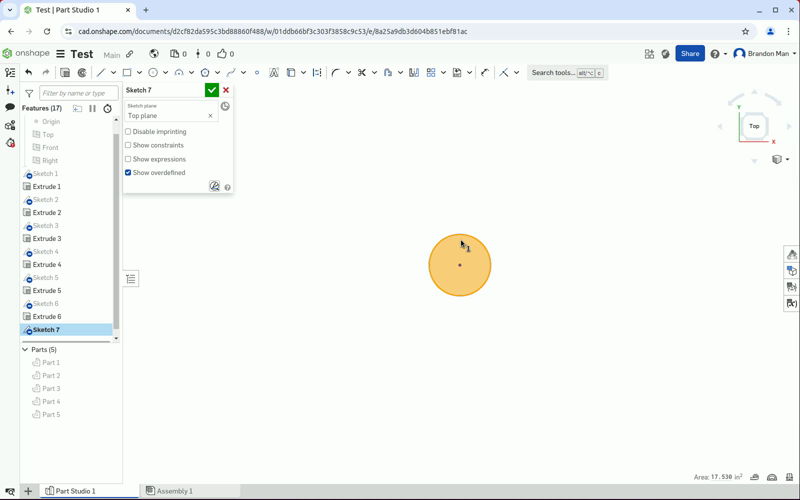
scroll(-6)
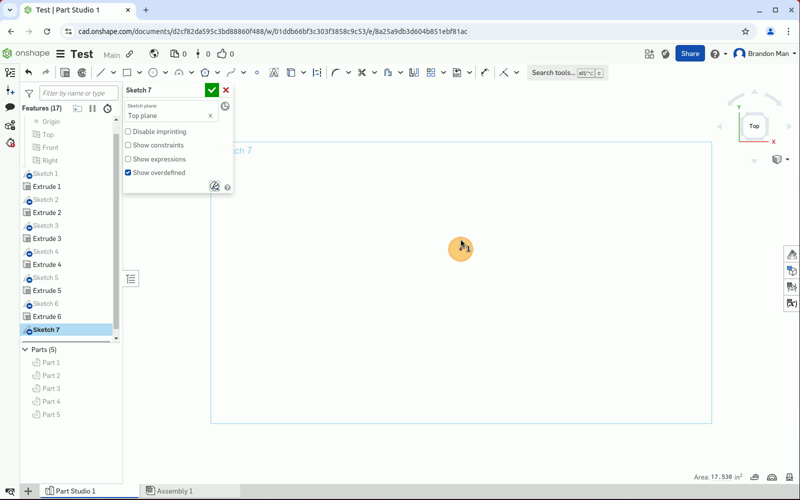
mouse_move(73, 352)
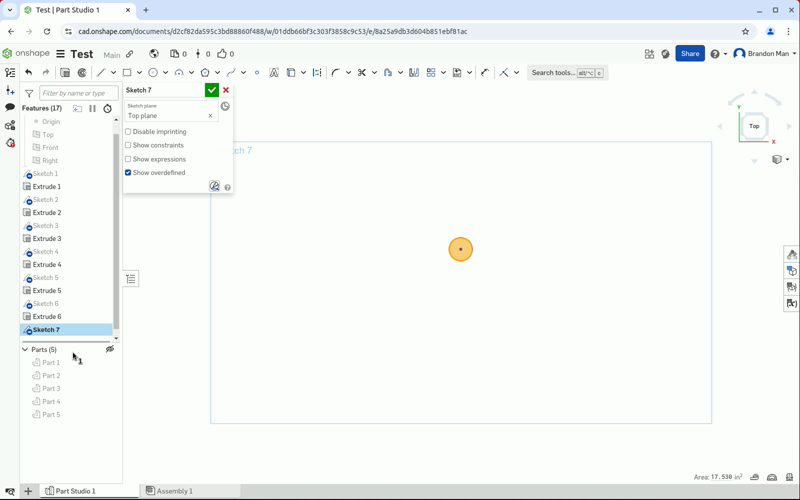
key(shift+y)
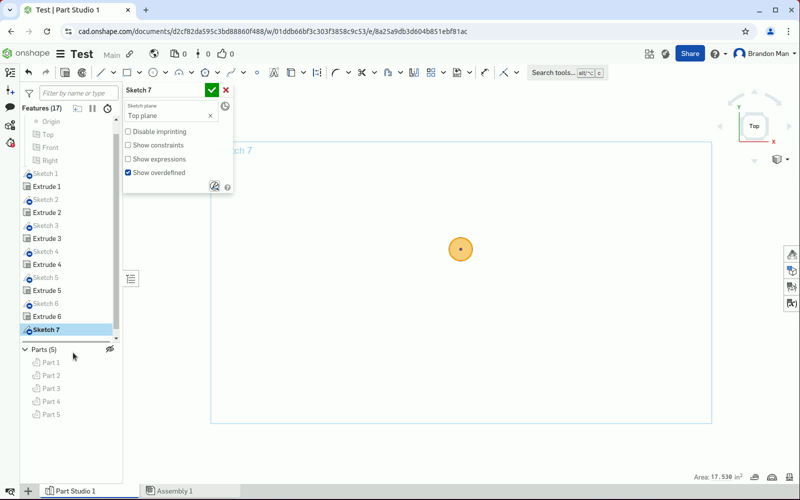
key(shift+e)
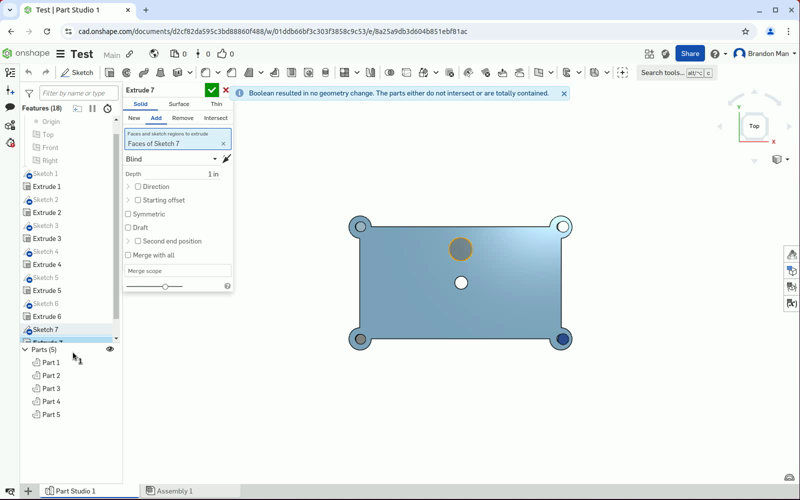
mouse_move(143, 106)
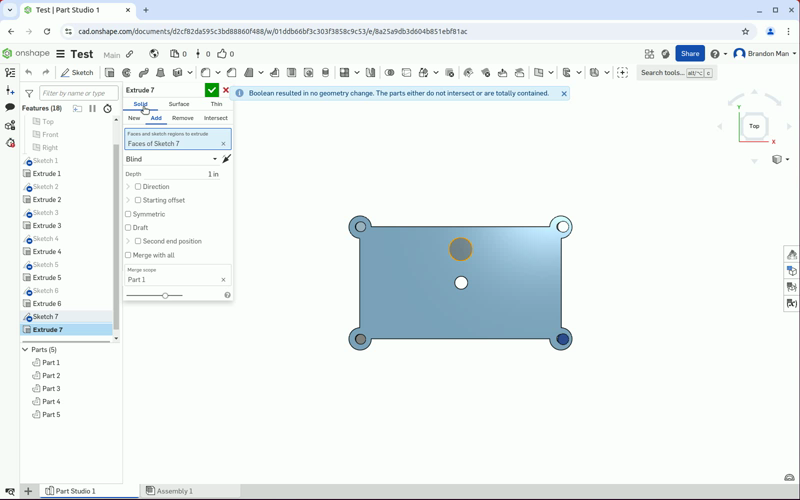
click(143, 106)
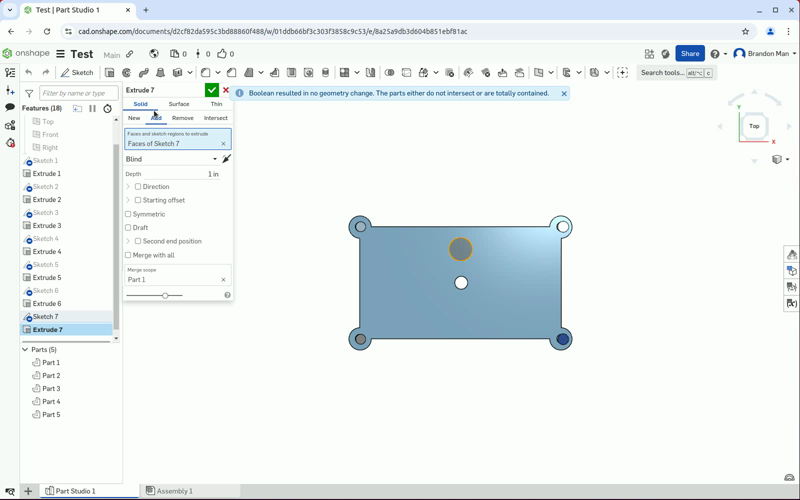
mouse_move(186, 120)
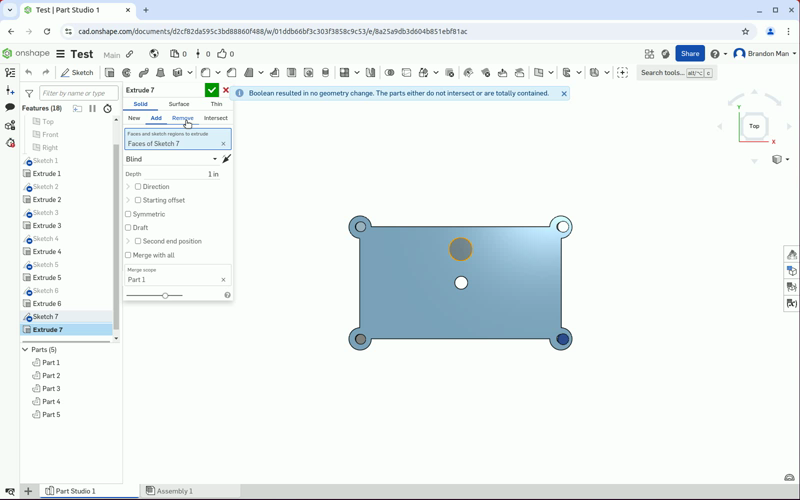
click(186, 120)
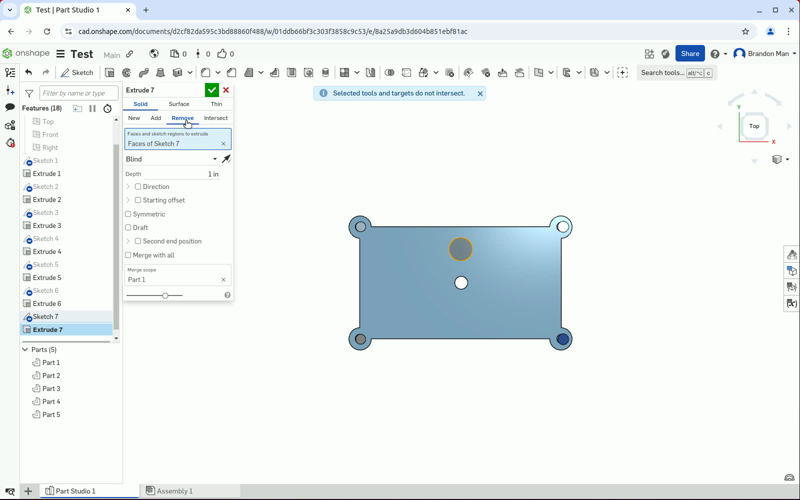
key(tab, 4)
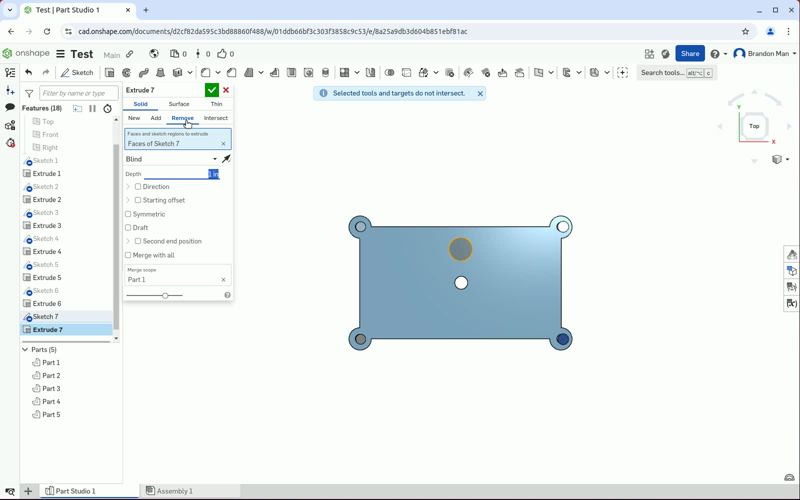
text(-1.926)
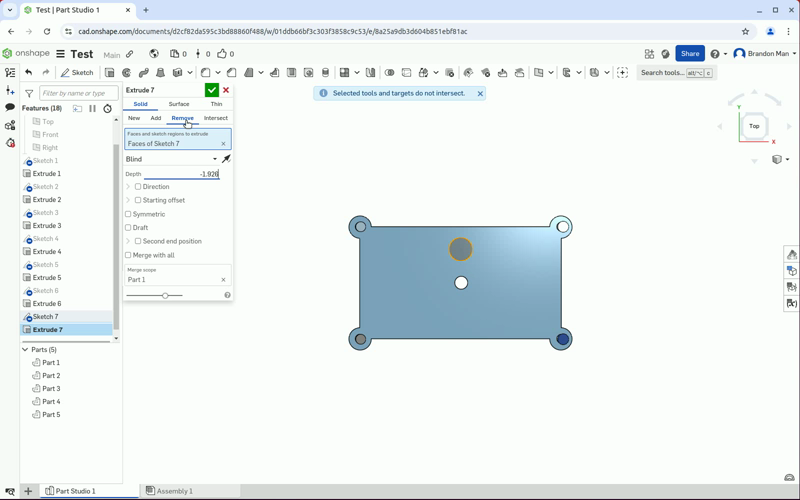
key(tab, 6)
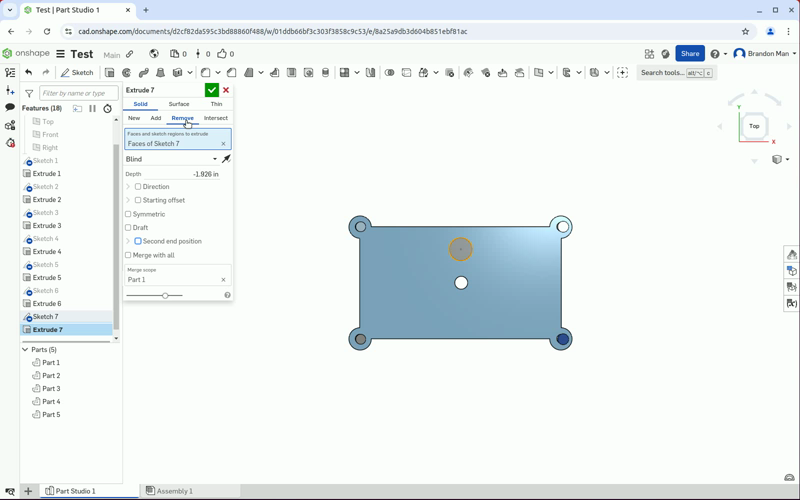
key(space)
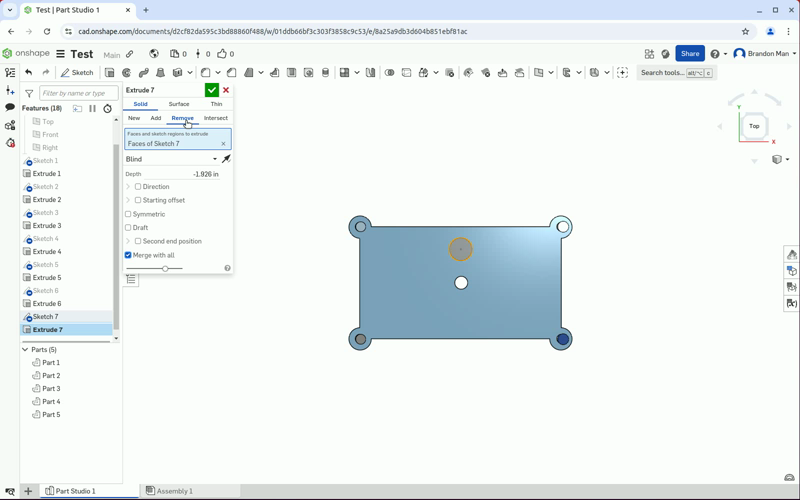
key(enter)
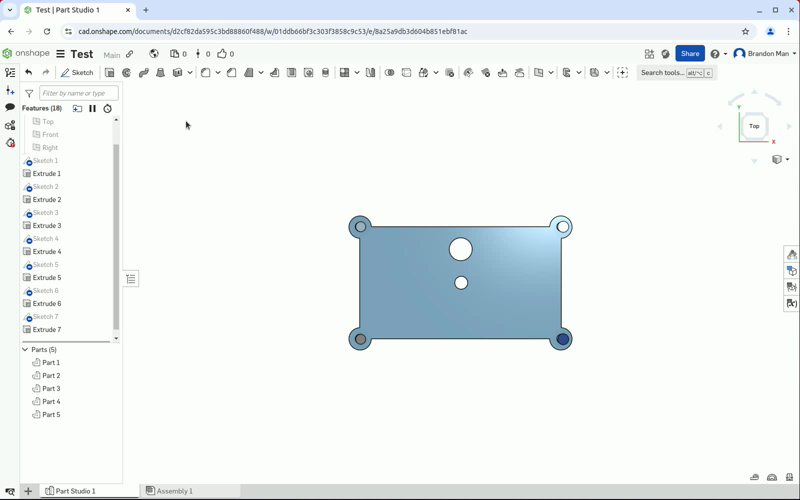
key(shift+h)
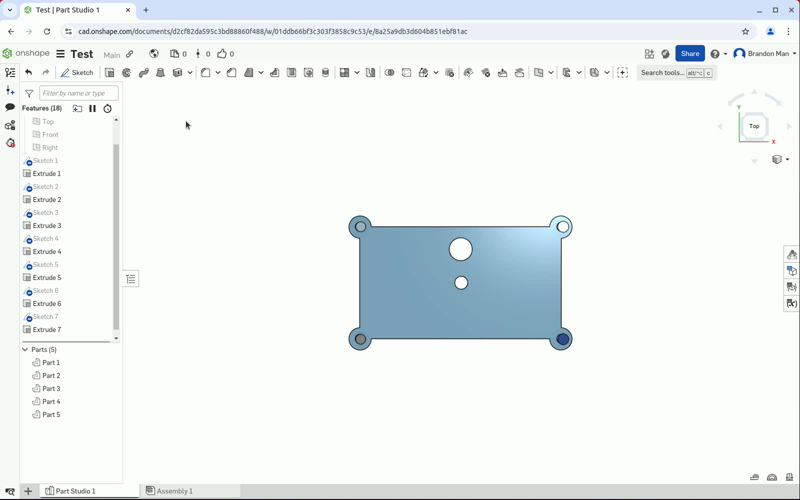
key(shift+h)
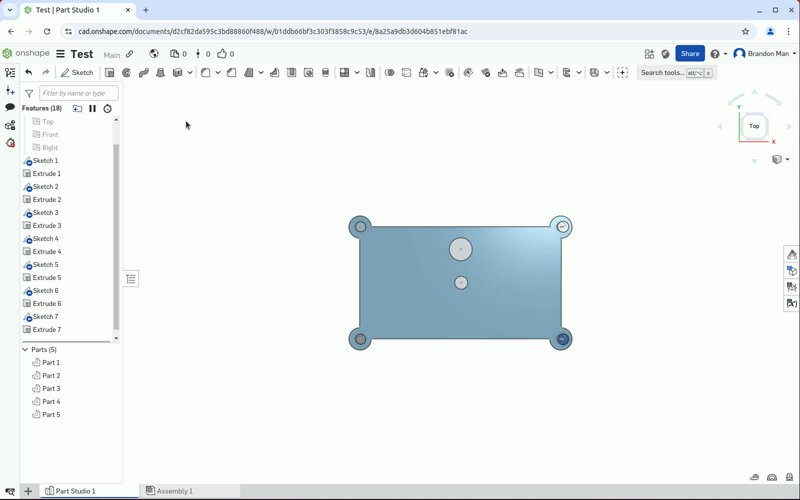
key(shift+7)
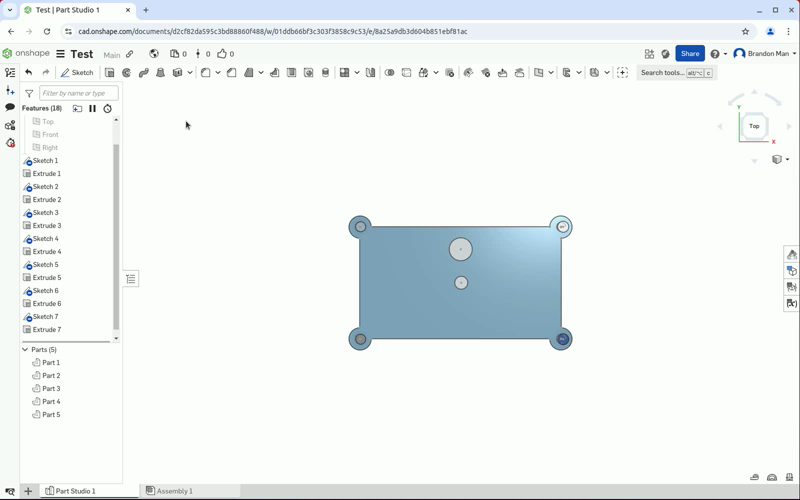
key(up, 3)
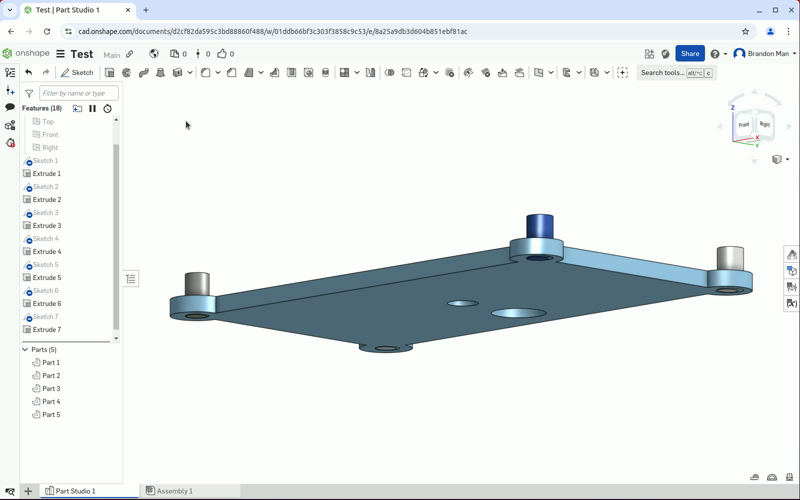
key(left, 3)
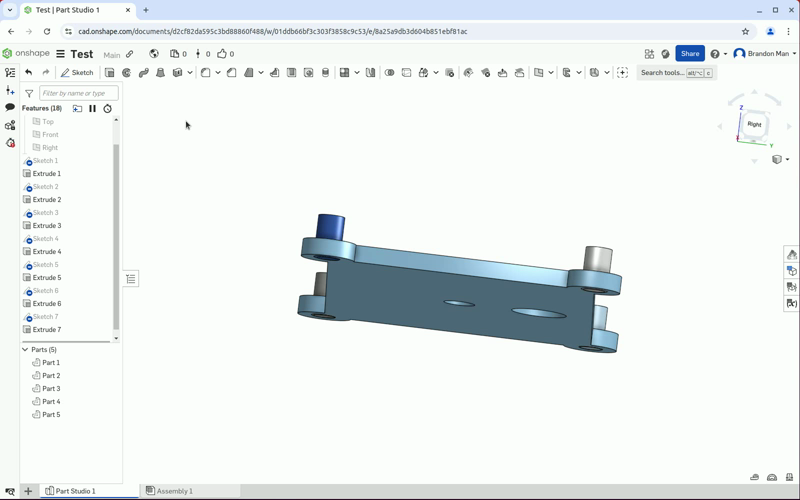
key(right, 3)
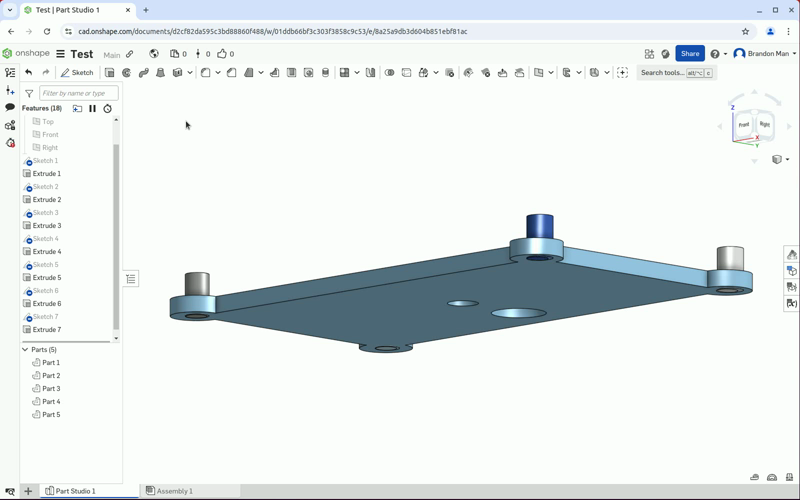
key(down, 3)
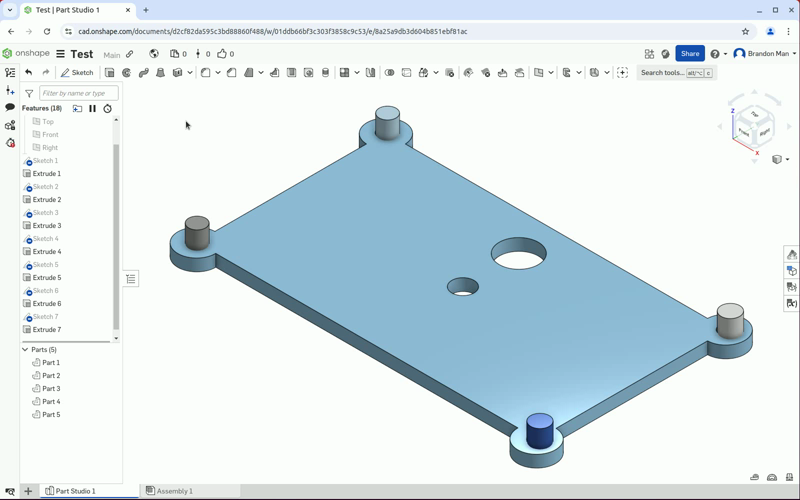
mouse_move(69, 163)
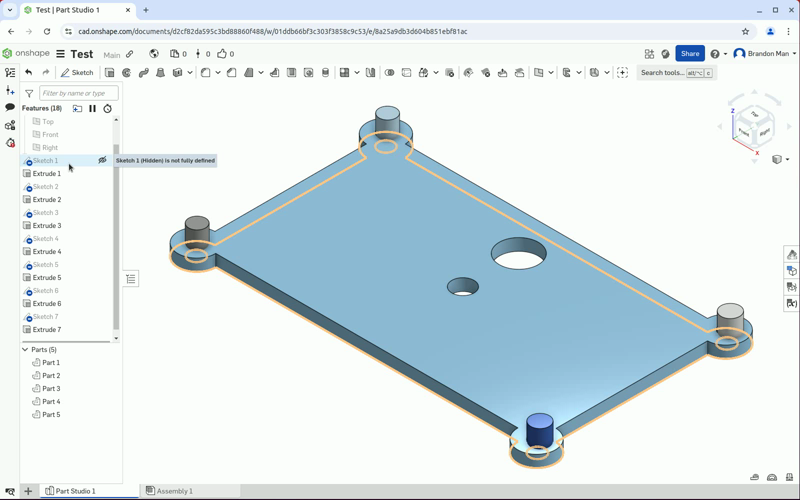
click(69, 163)